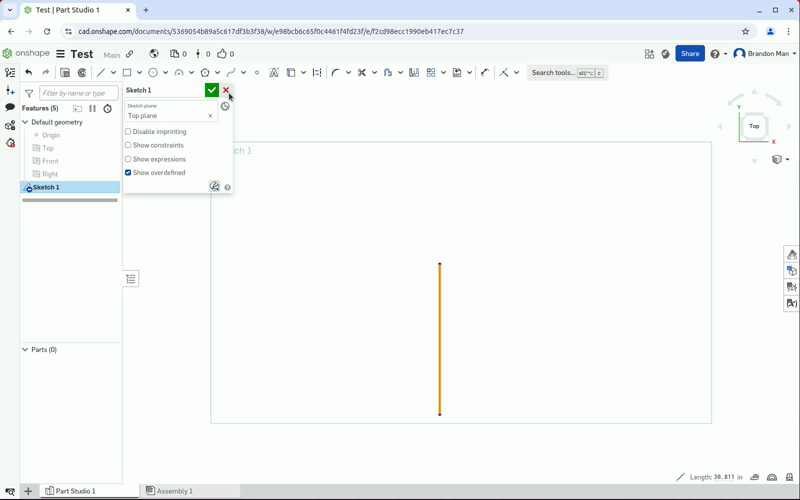
key(shift+h)
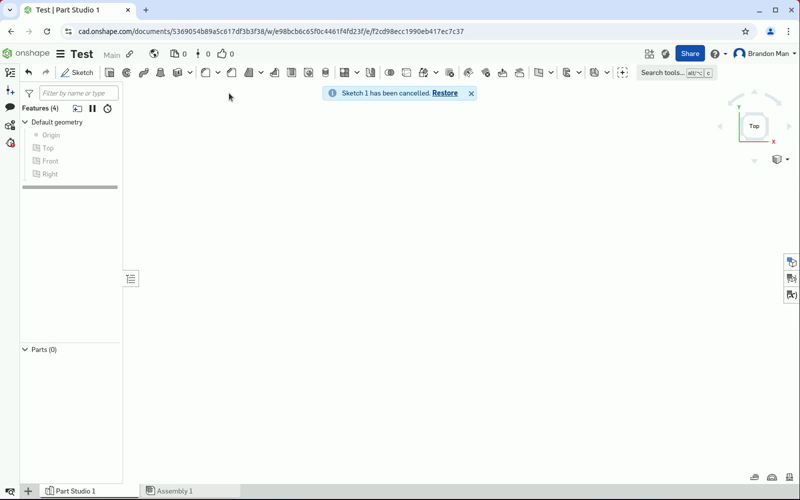
mouse_move(73, 352)
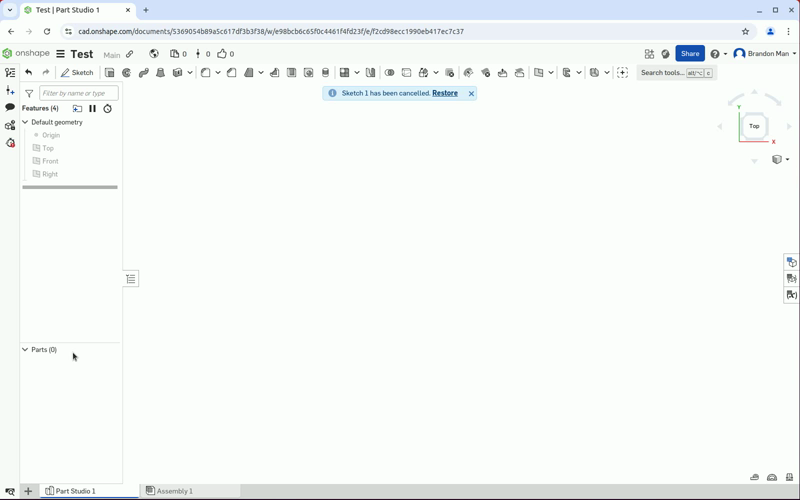
key(y)
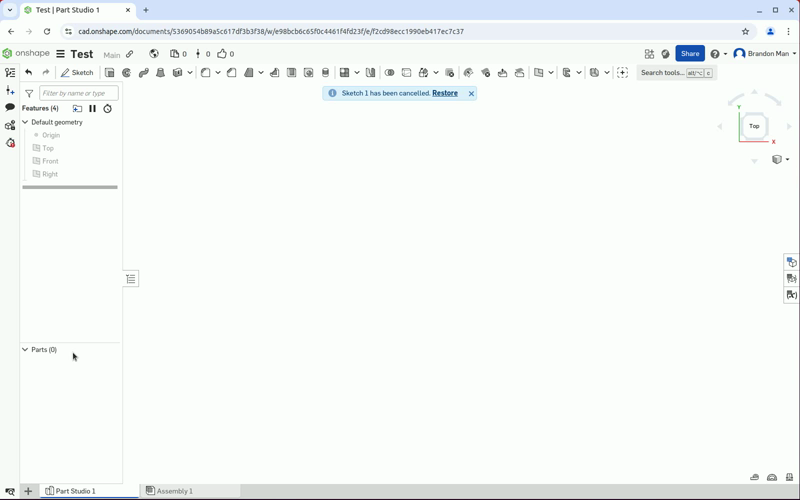
key(shift+p)
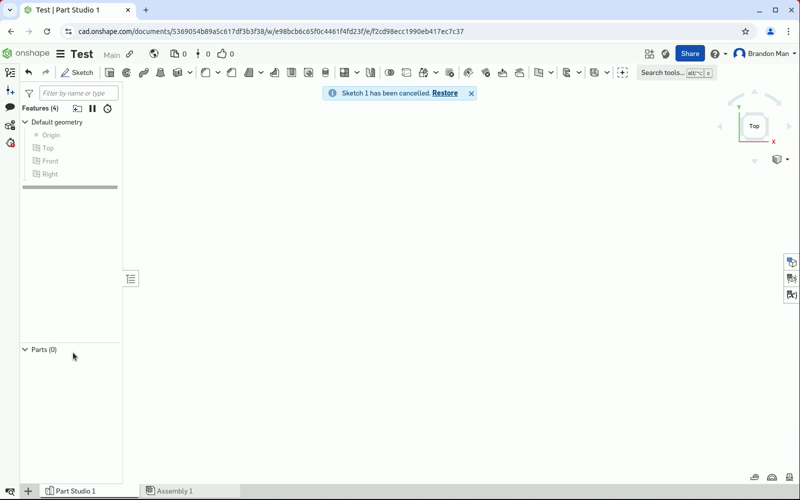
key(space)
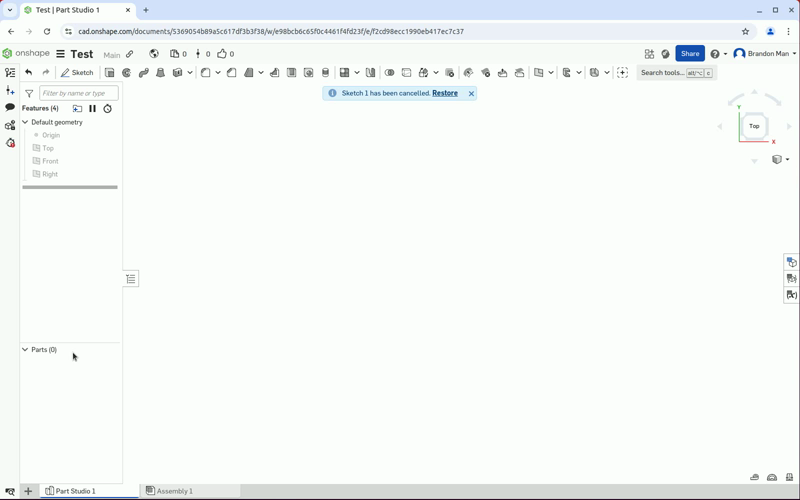
key_down(shift)
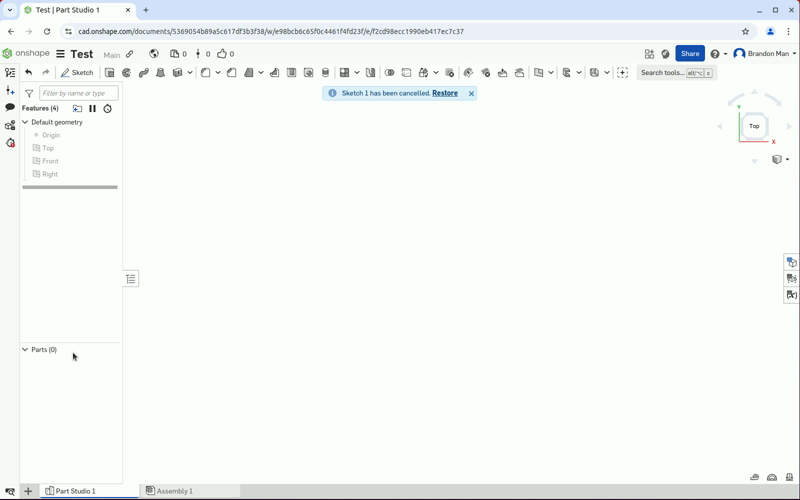
key(up)
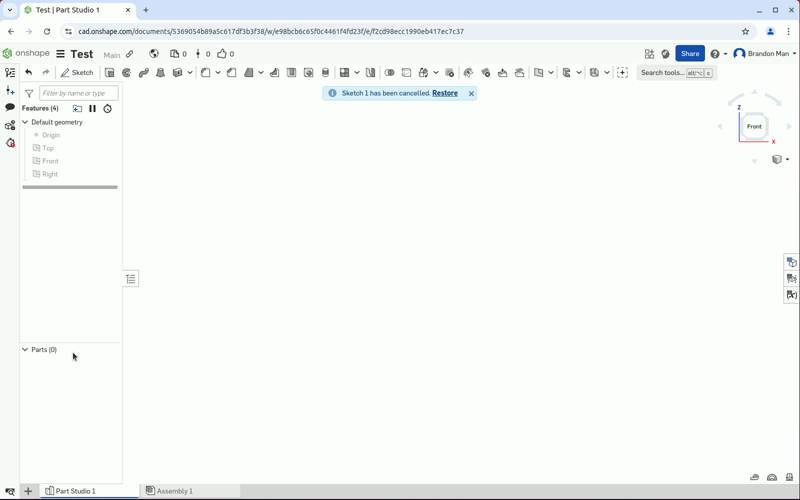
key_up(shift)
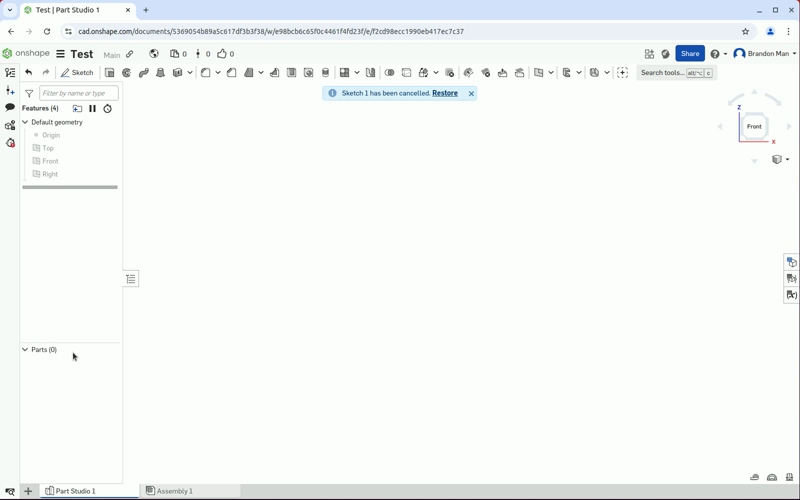
mouse_move(73, 352)
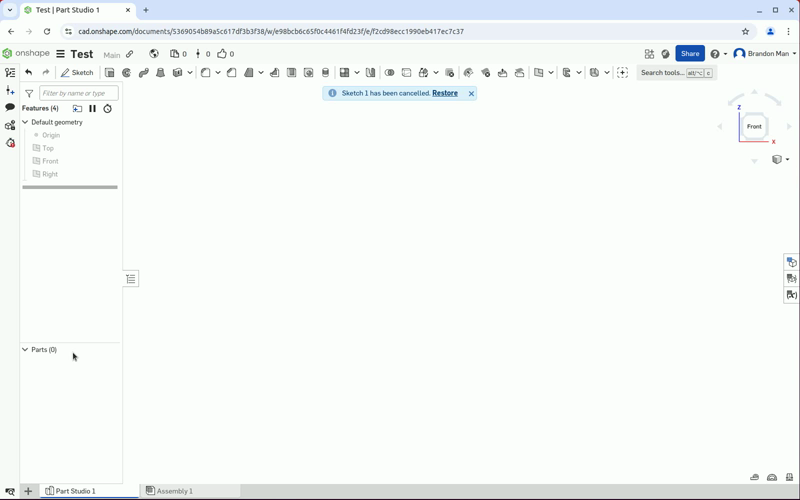
key(shift+y)
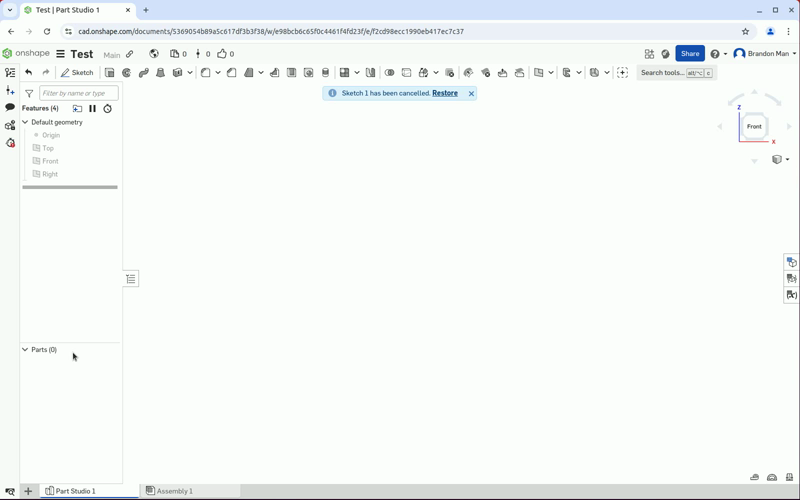
key(shift+s)
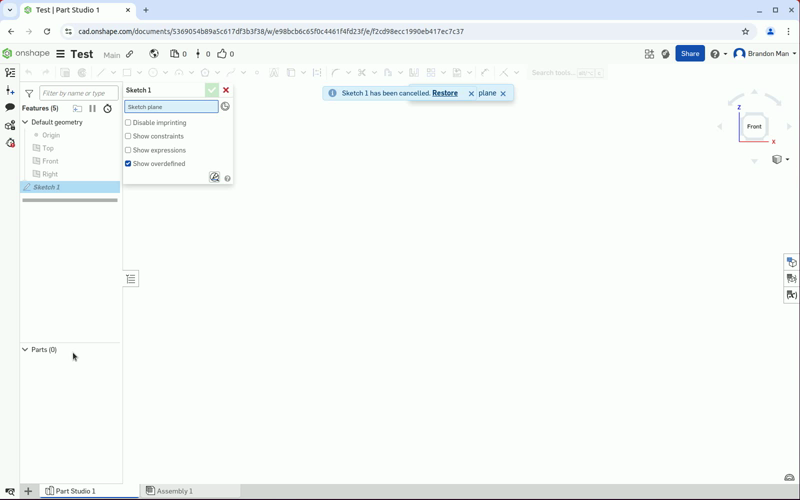
mouse_move(73, 163)
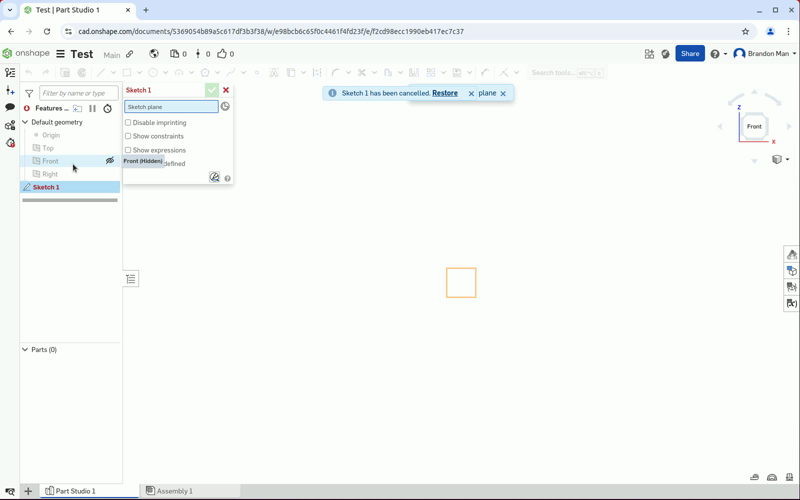
click(73, 163)
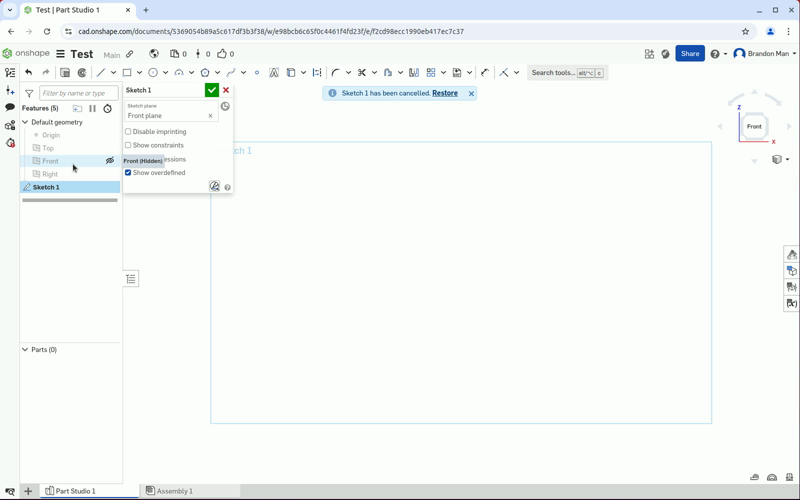
mouse_move(73, 352)
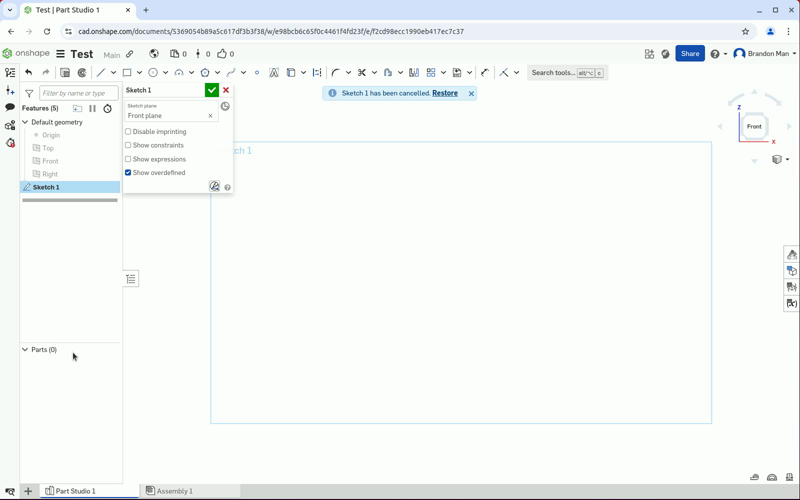
key(y)
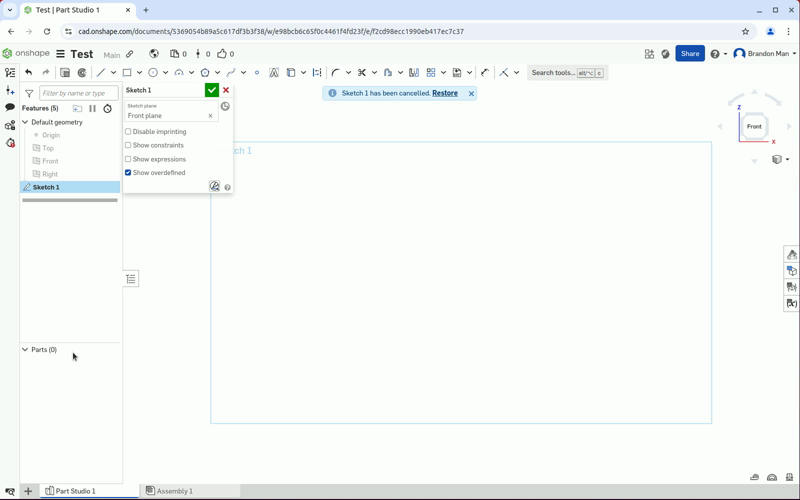
key(l)
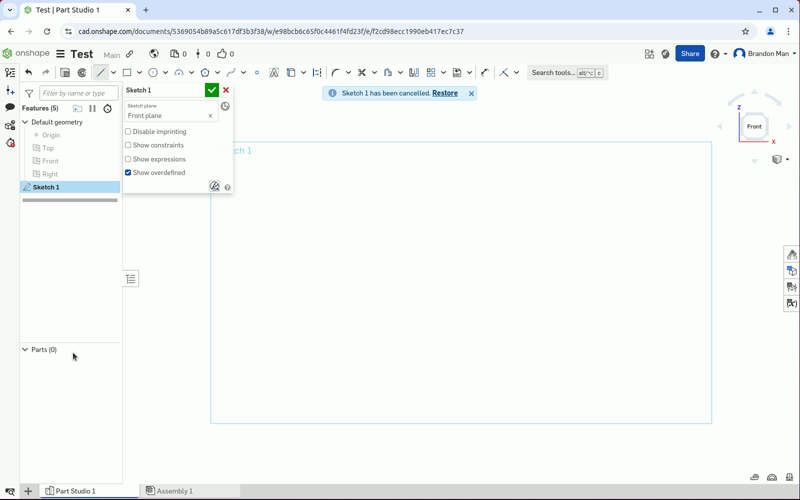
key_down(shift)
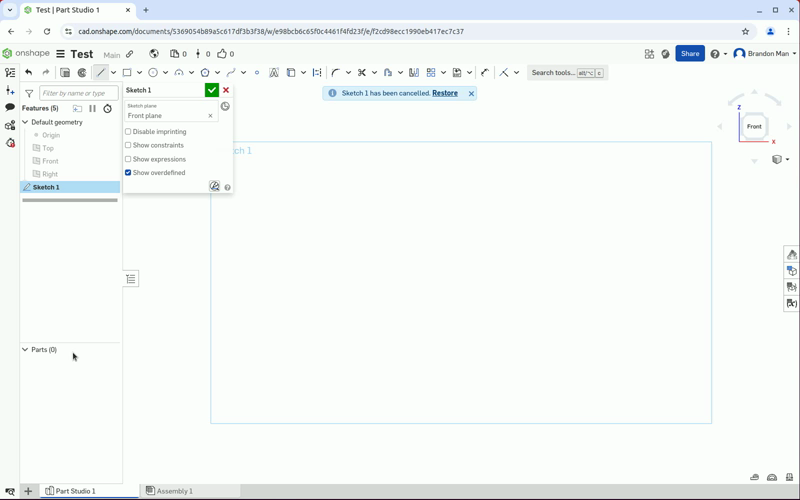
mouse_move(449, 275)
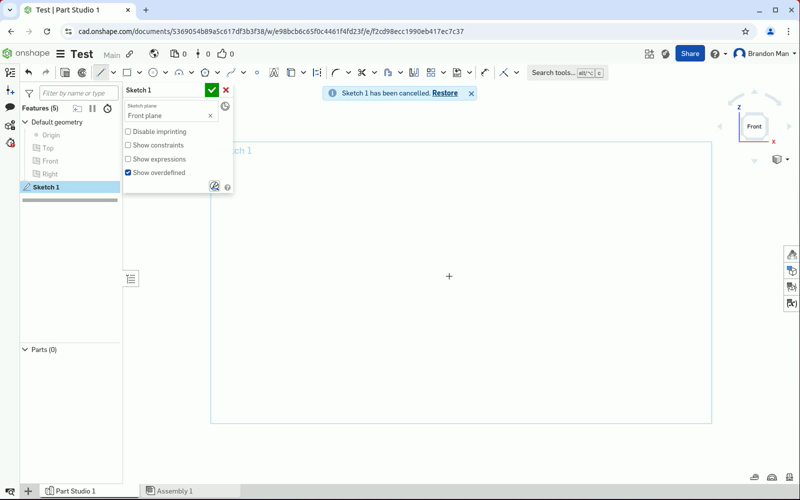
click(449, 275)
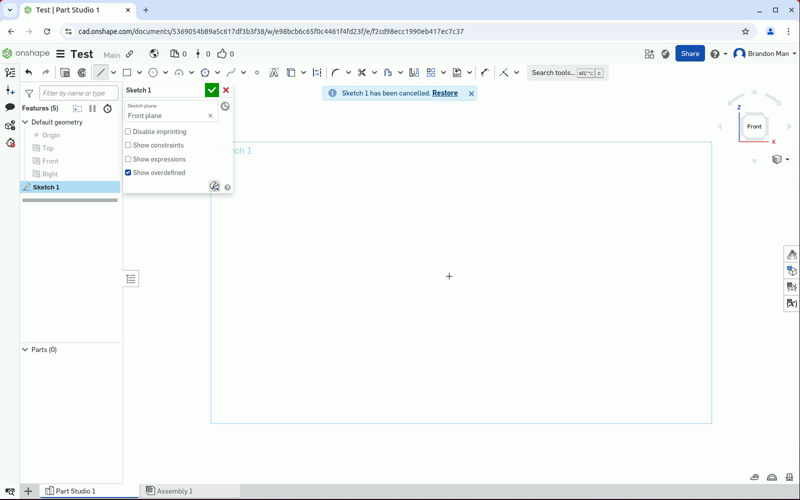
key_up(shift)
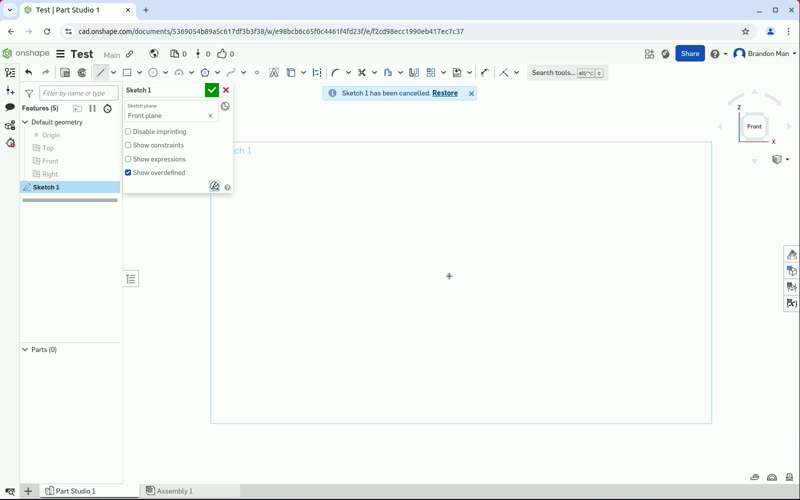
key_down(shift)
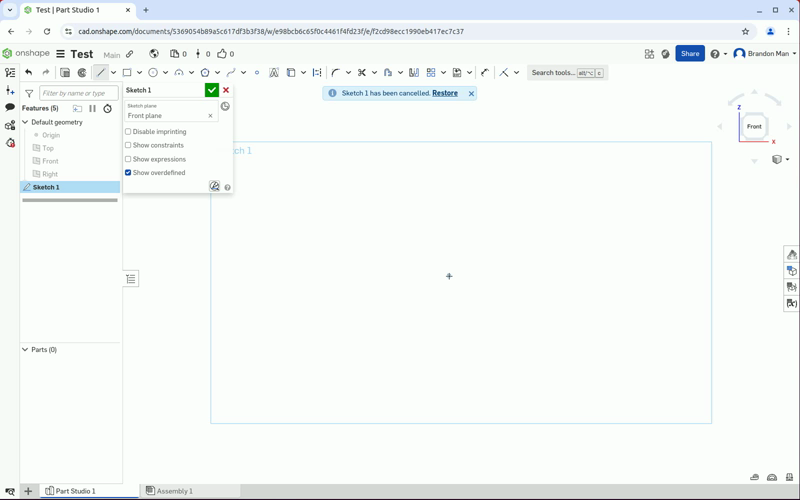
mouse_move(479, 275)
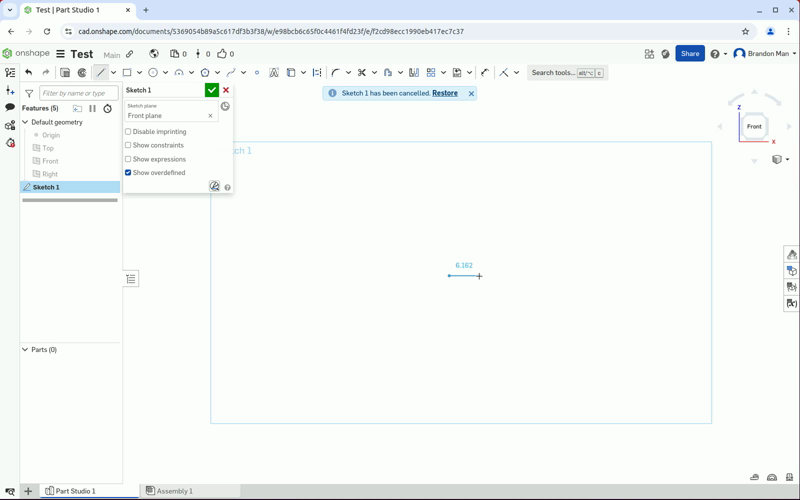
mouse_move(454, 275)
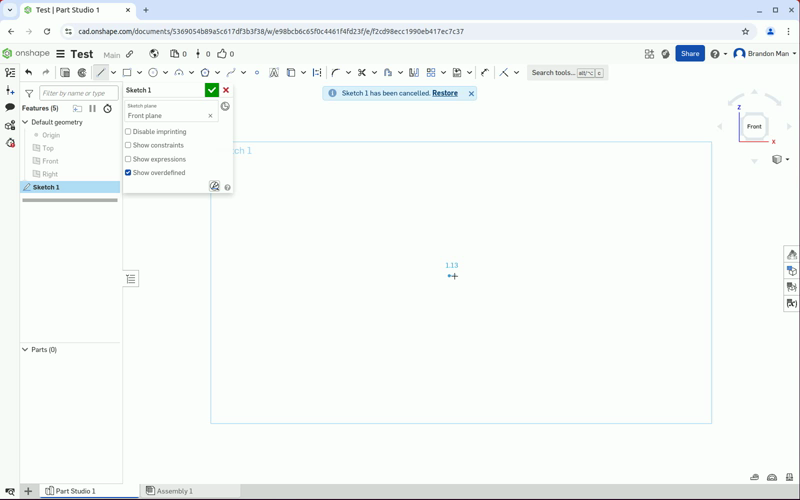
scroll(6)
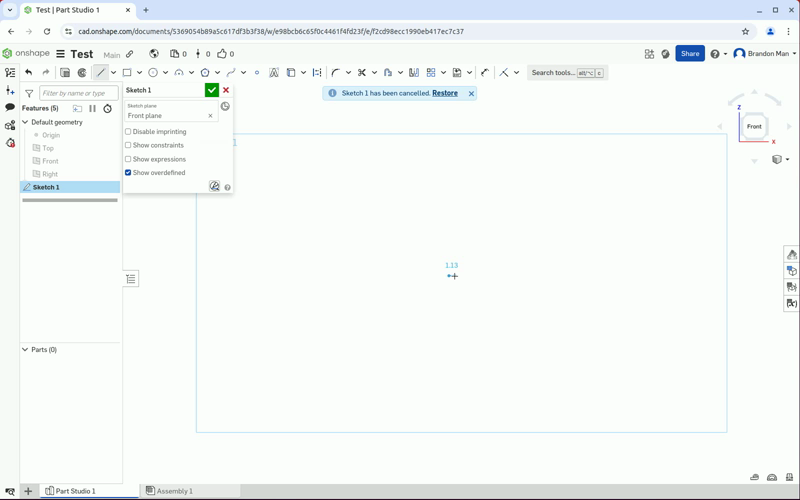
scroll(6)
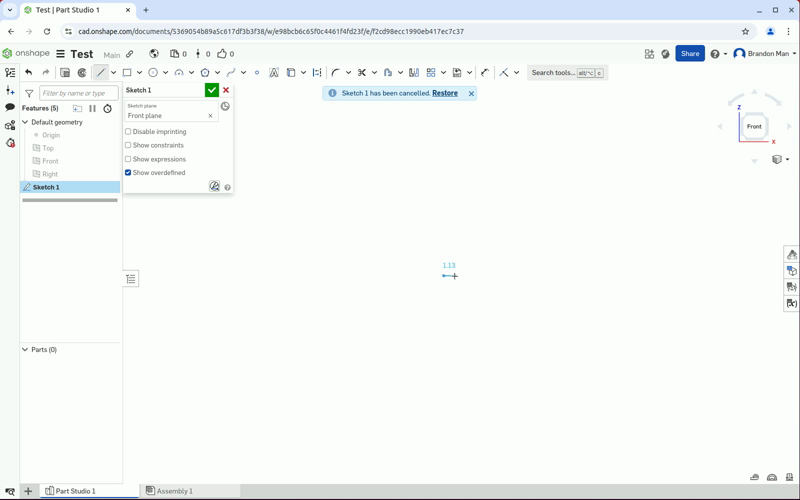
scroll(6)
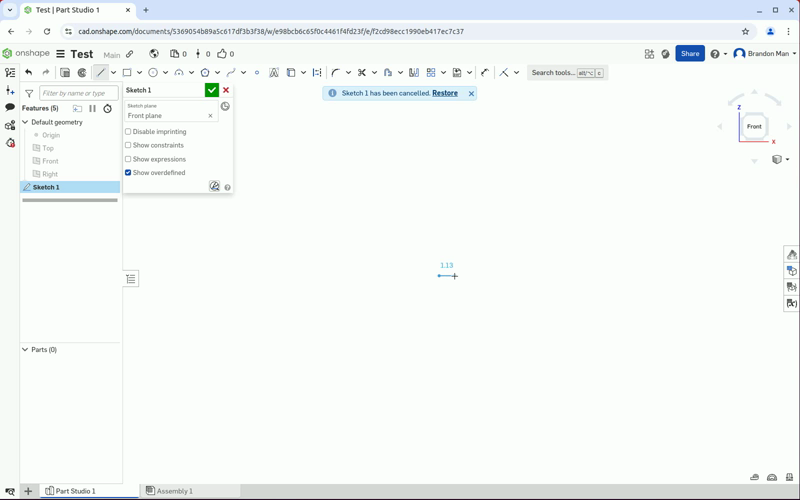
scroll(6)
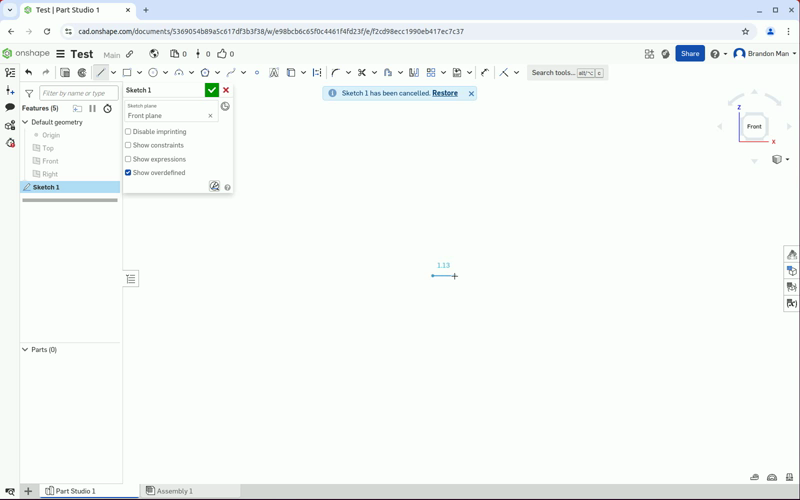
scroll(6)
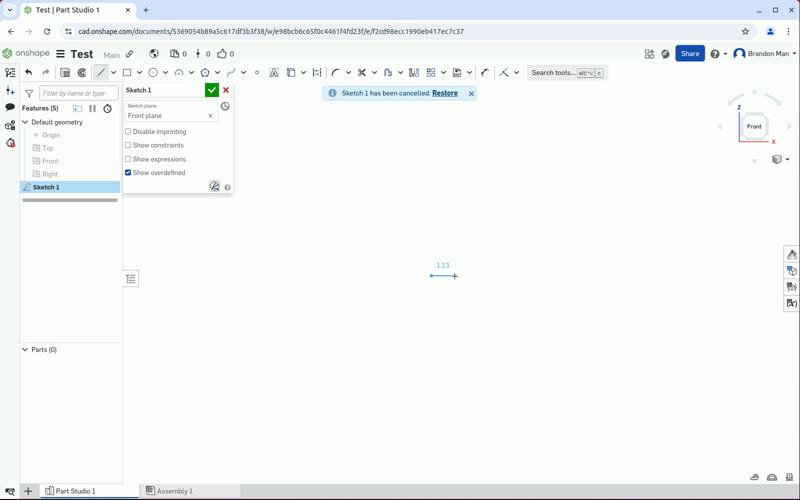
scroll(6)
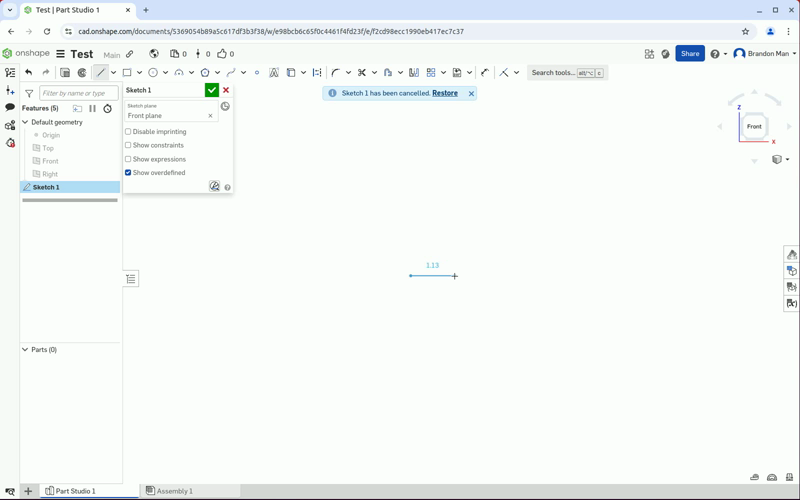
scroll(6)
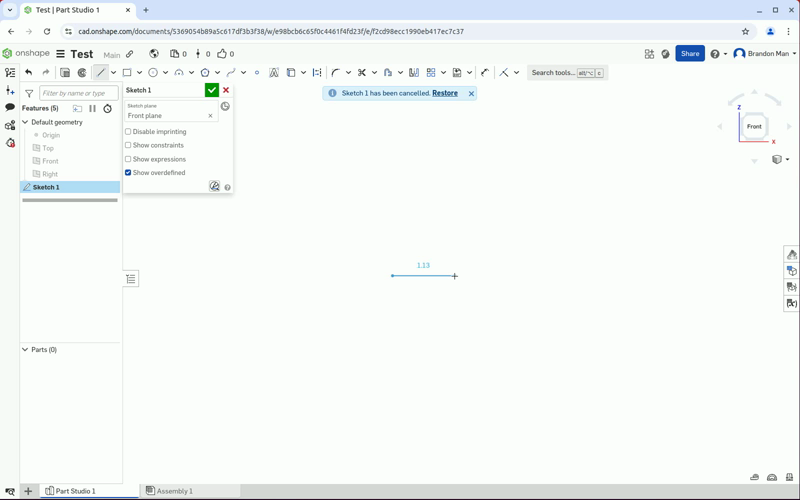
click(454, 275)
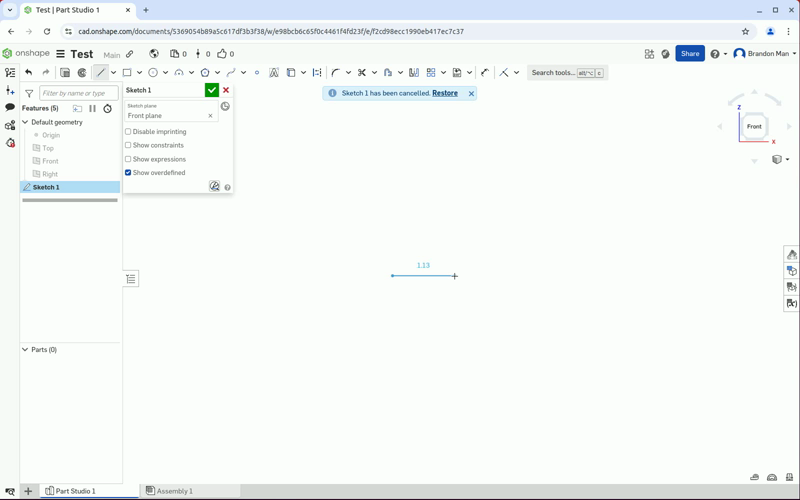
scroll(-6)
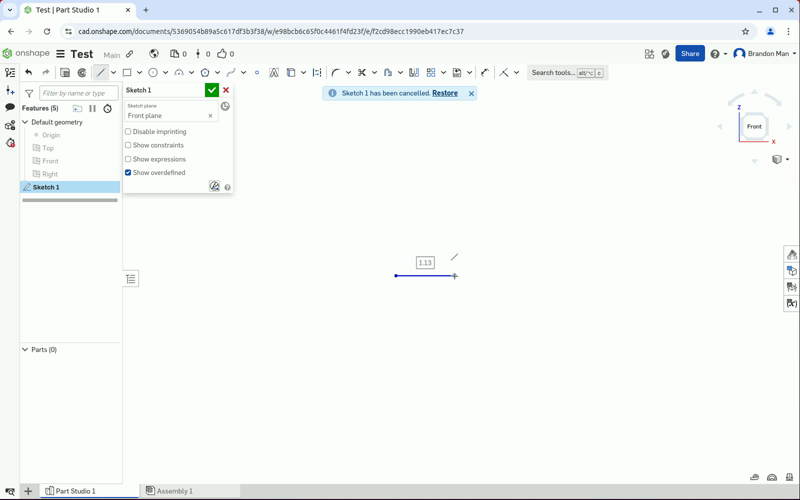
scroll(-6)
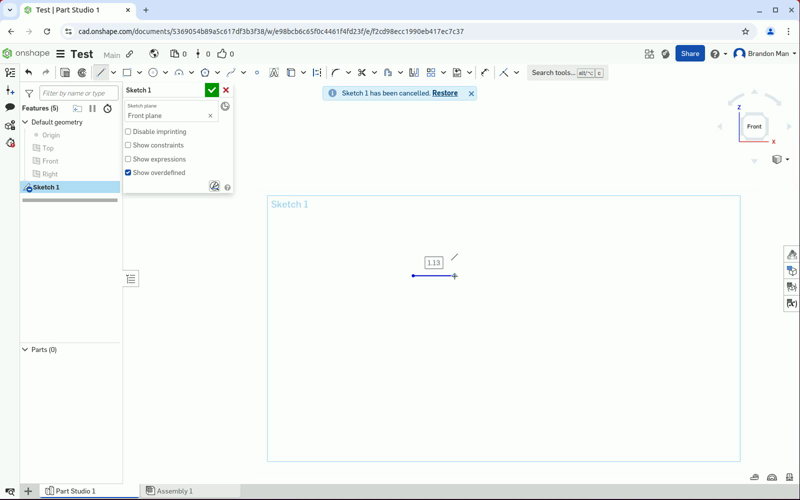
scroll(-6)
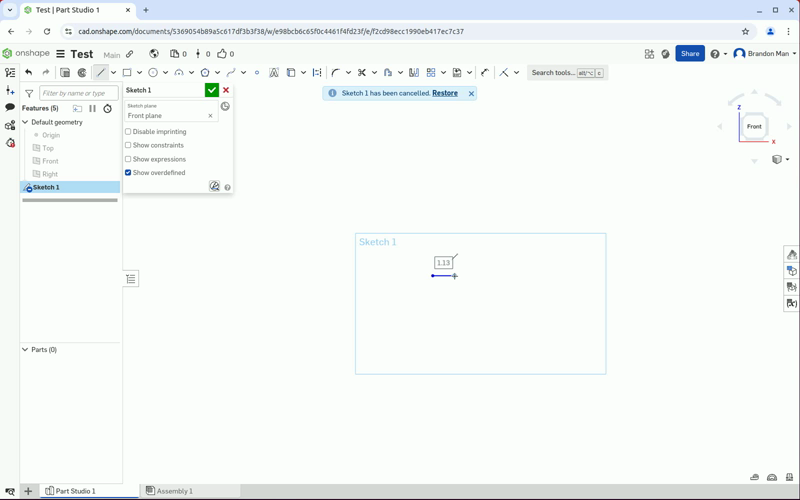
scroll(-6)
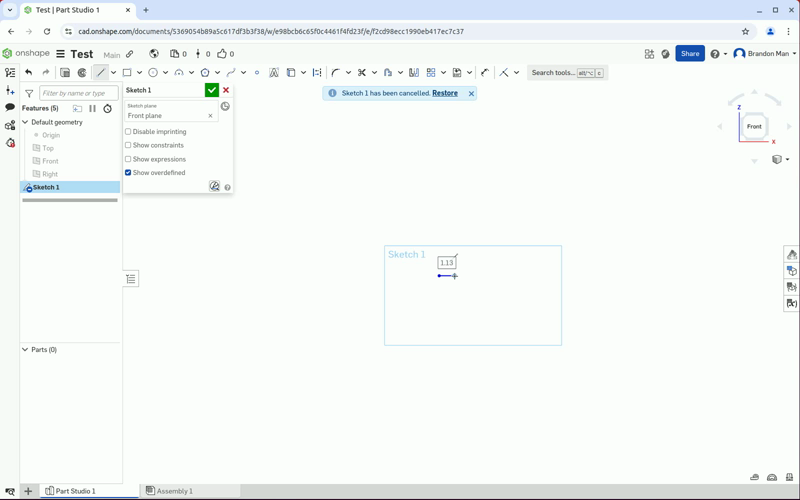
scroll(-6)
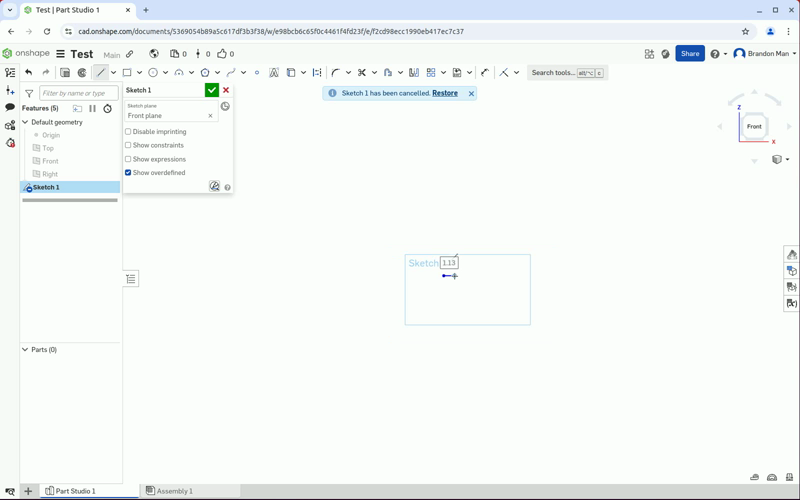
scroll(-6)
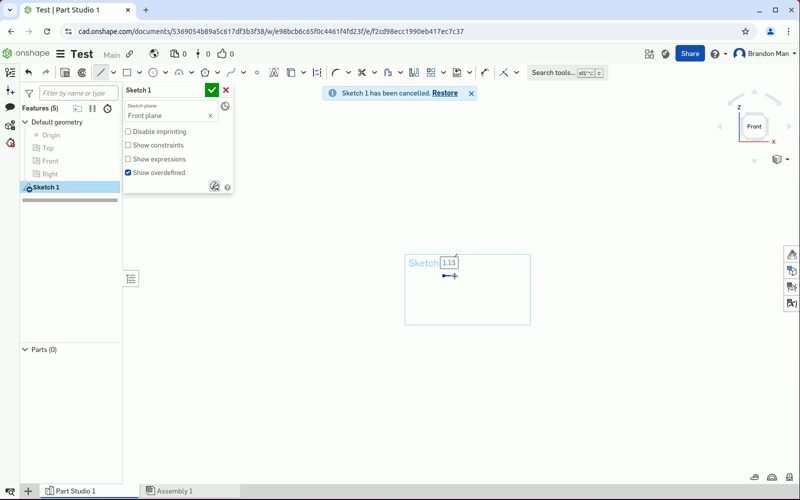
scroll(-6)
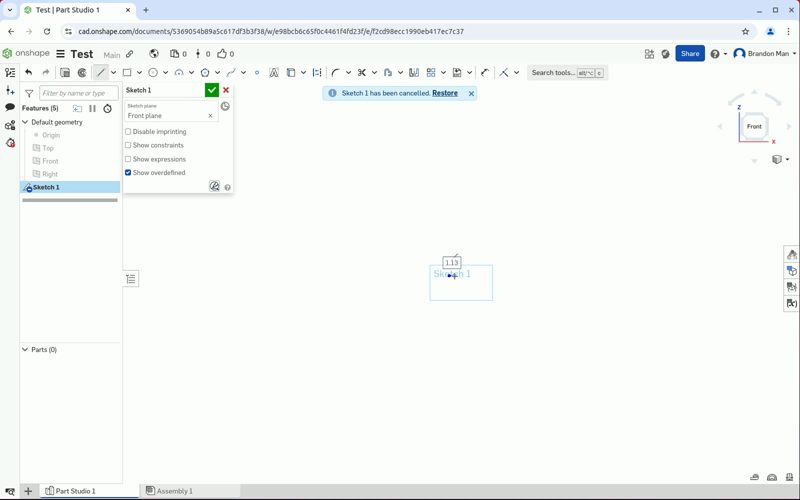
key_up(shift)
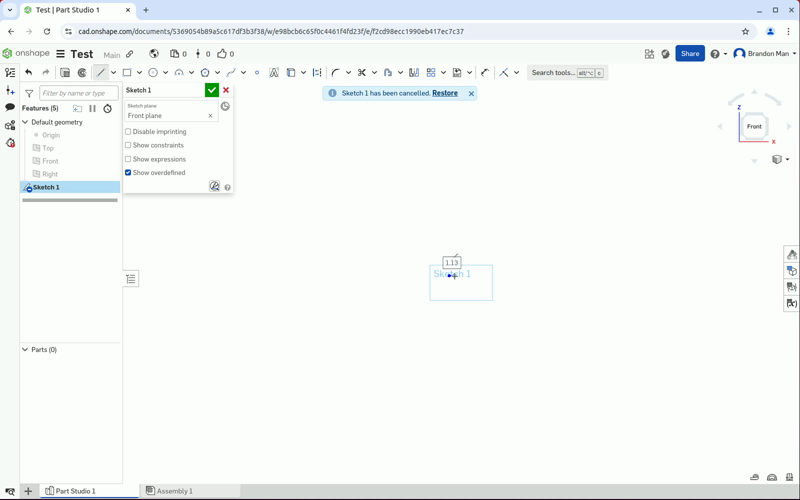
key_down(shift)
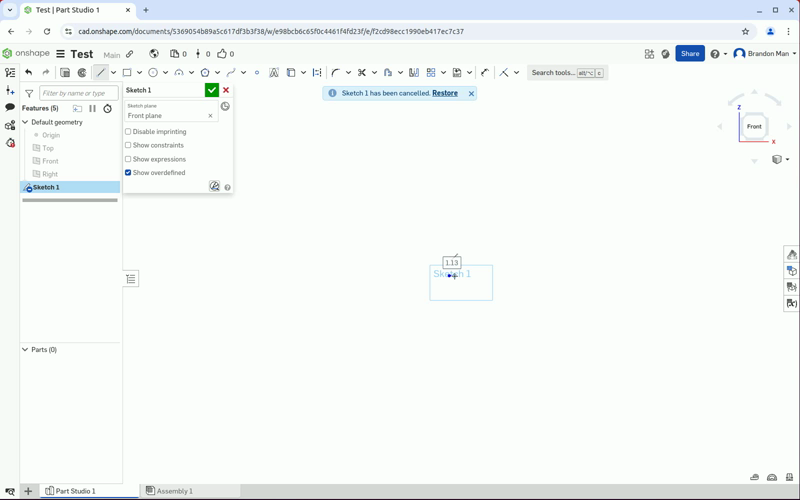
mouse_move(484, 275)
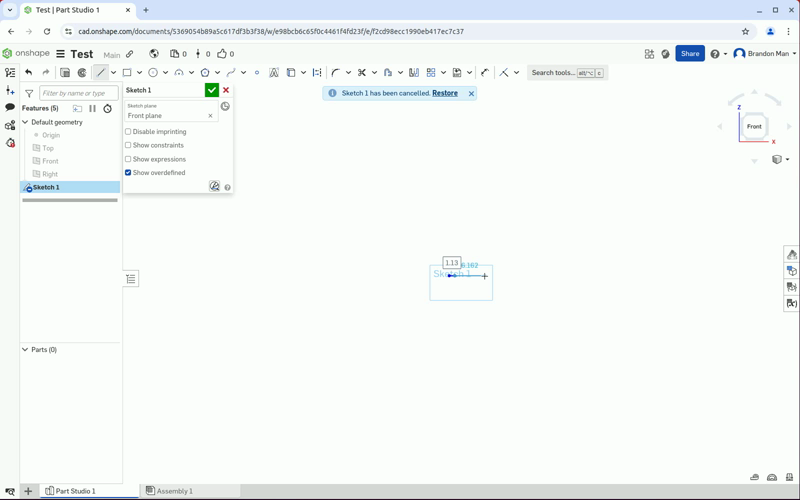
mouse_move(454, 275)
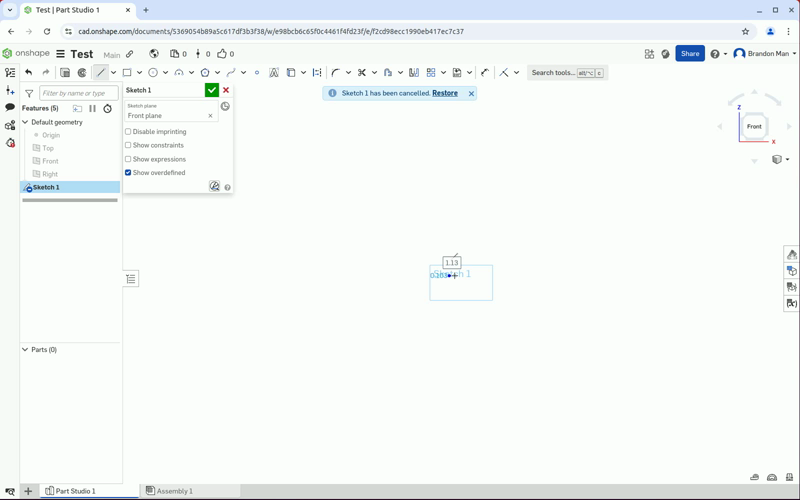
scroll(6)
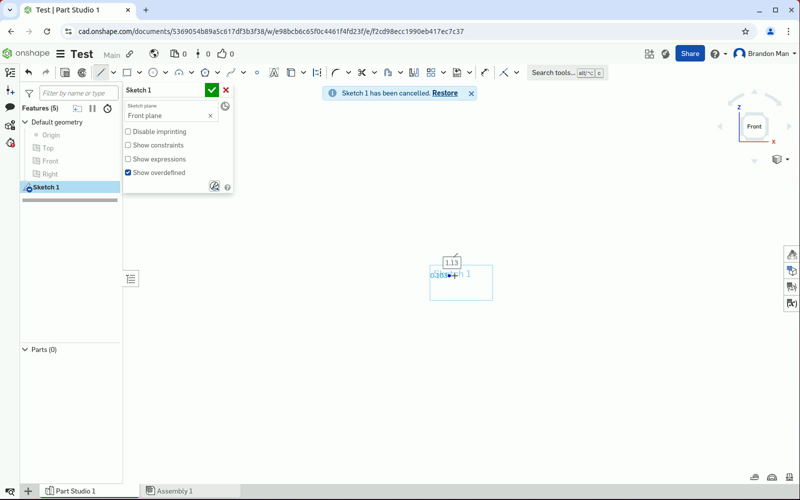
scroll(6)
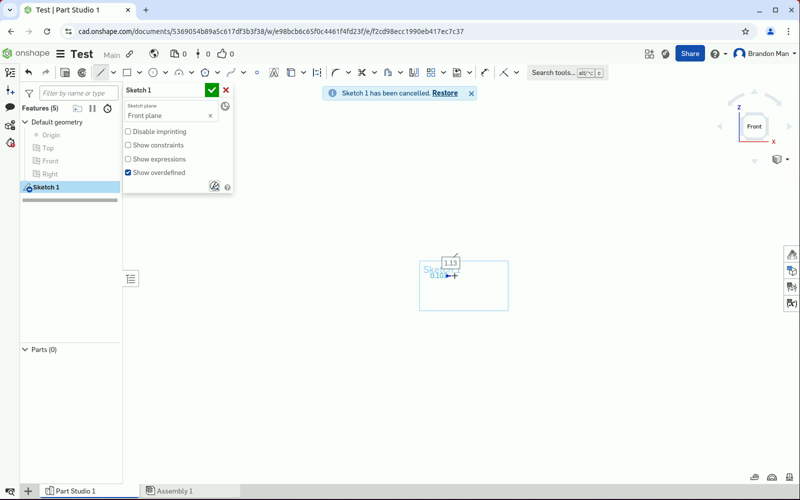
scroll(6)
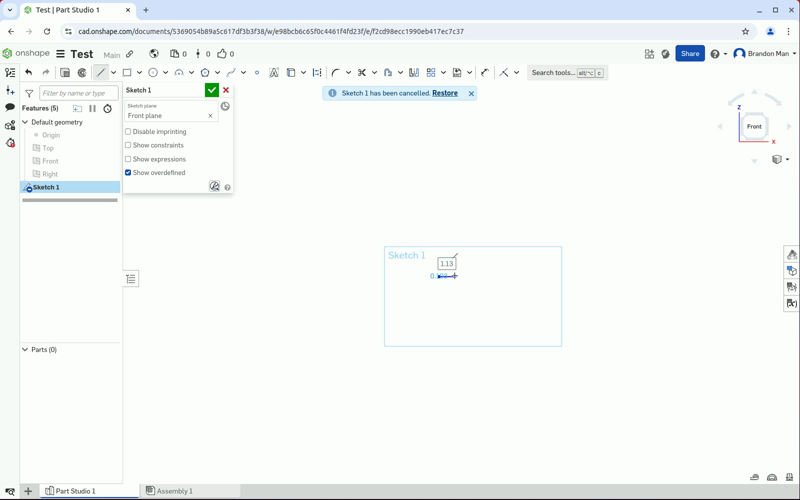
scroll(6)
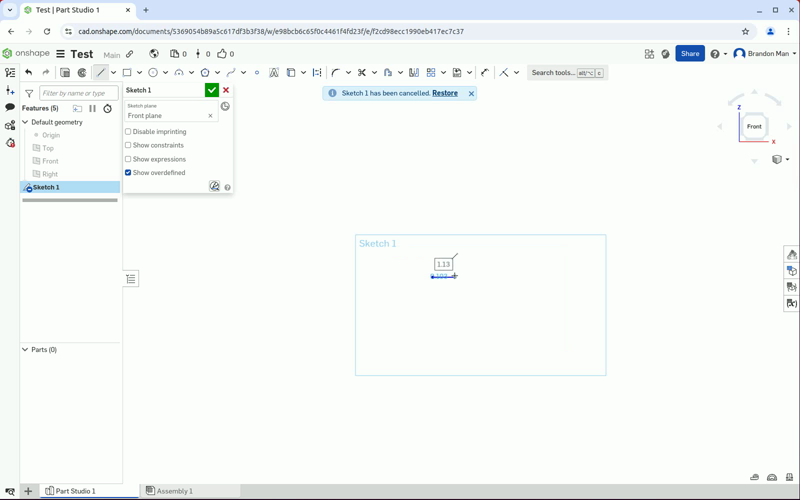
scroll(6)
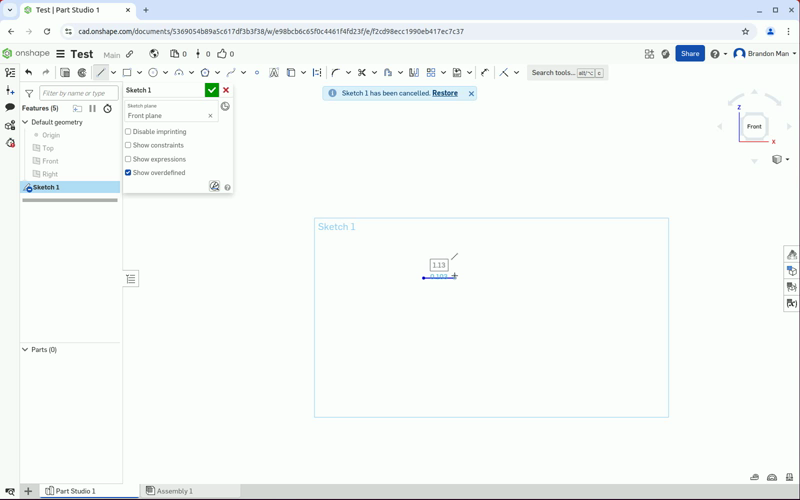
scroll(6)
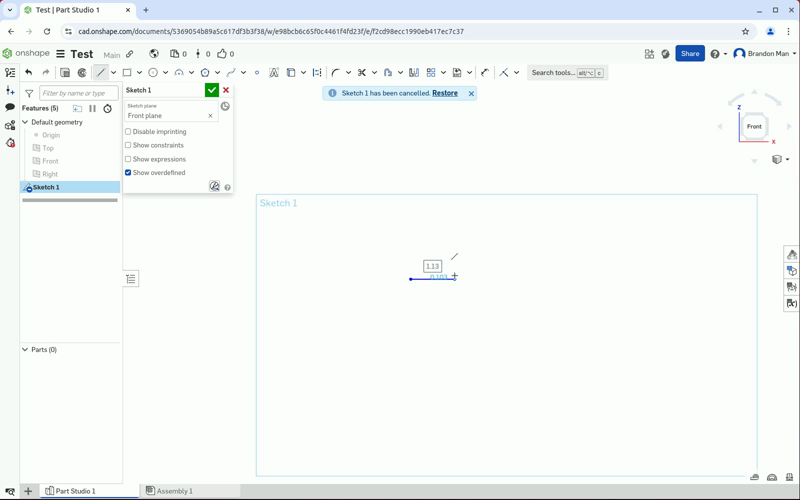
scroll(6)
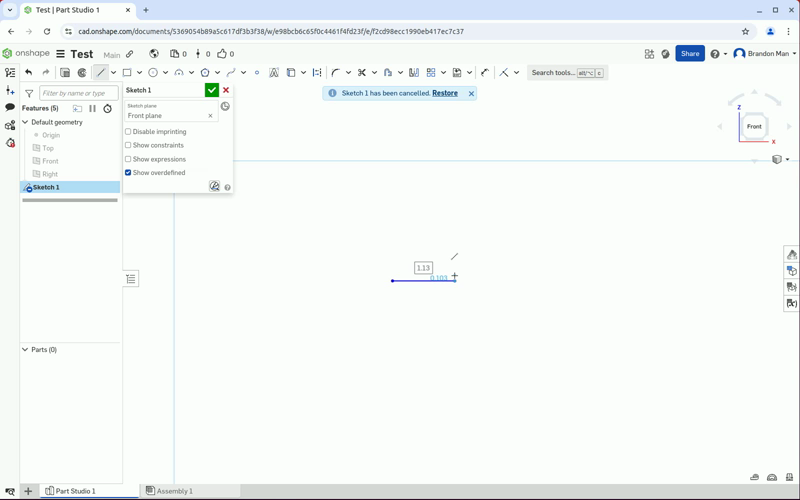
click(454, 275)
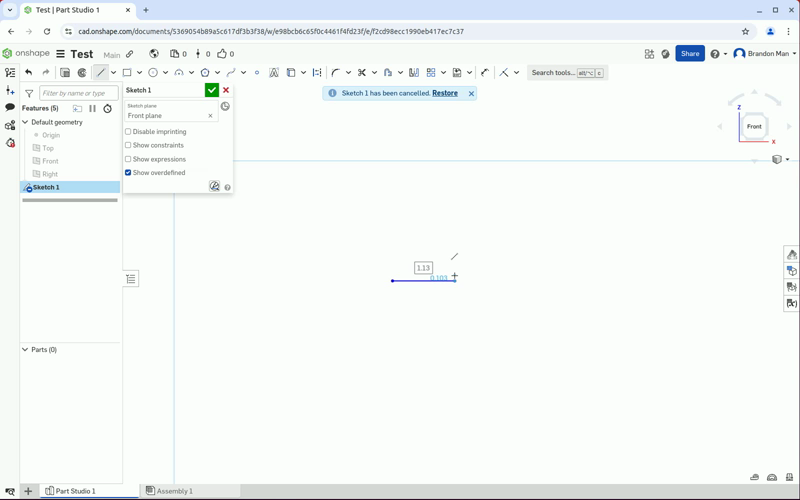
scroll(-6)
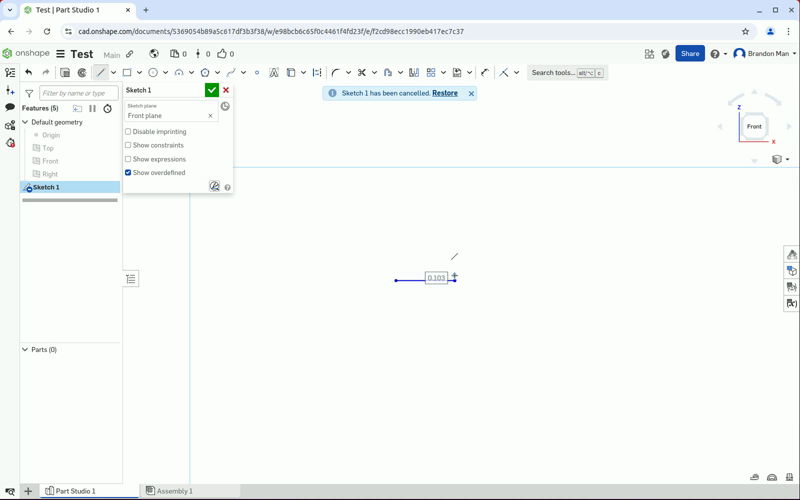
scroll(-6)
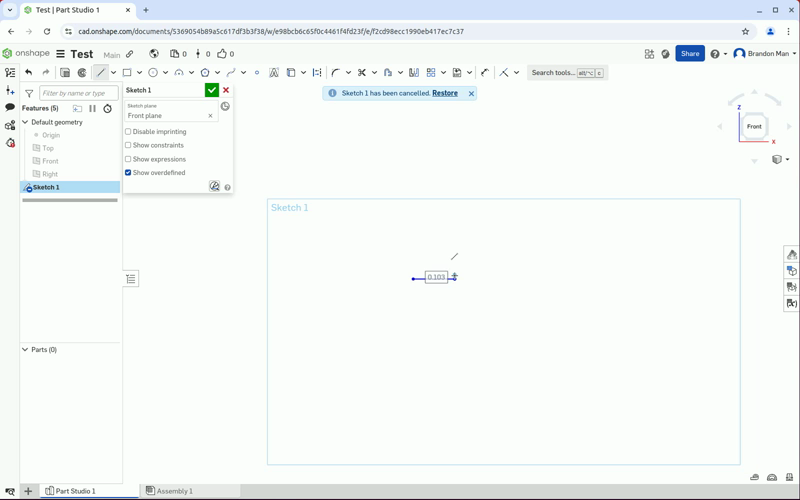
scroll(-6)
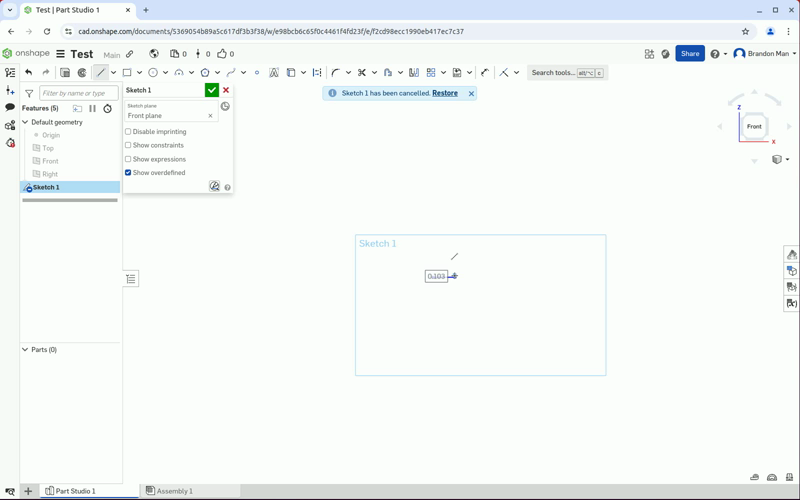
scroll(-6)
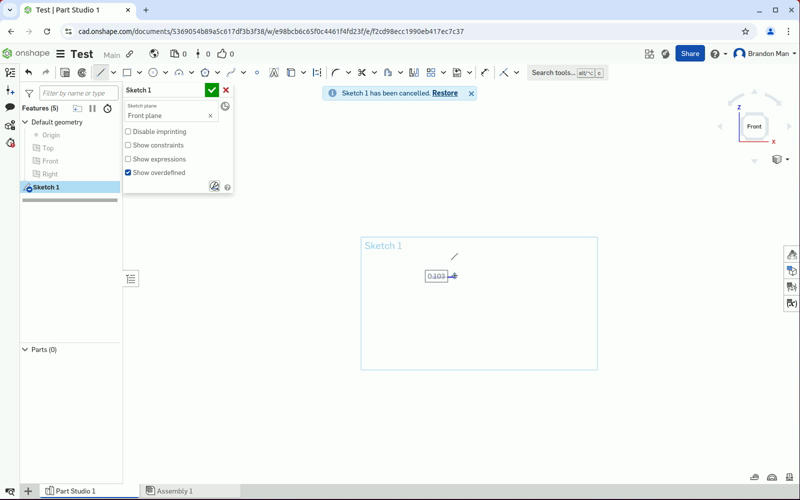
scroll(-6)
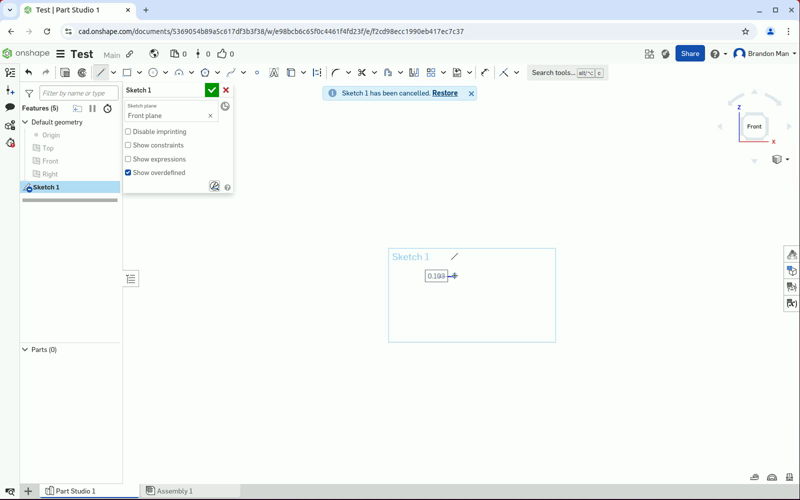
scroll(-6)
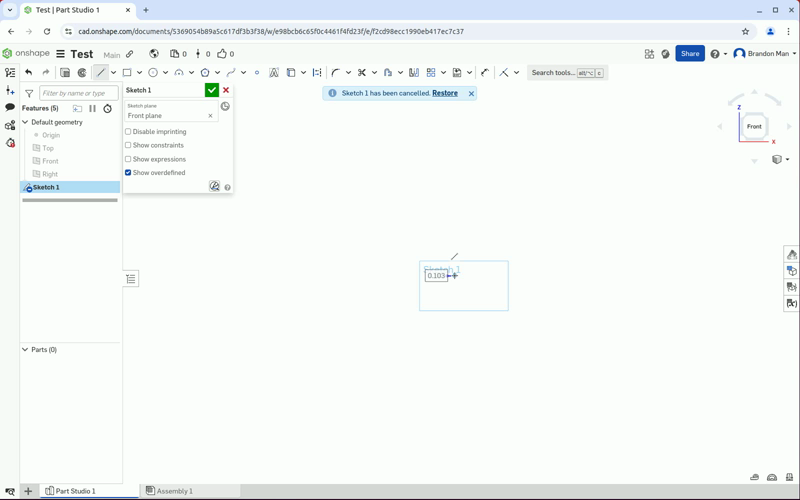
scroll(-6)
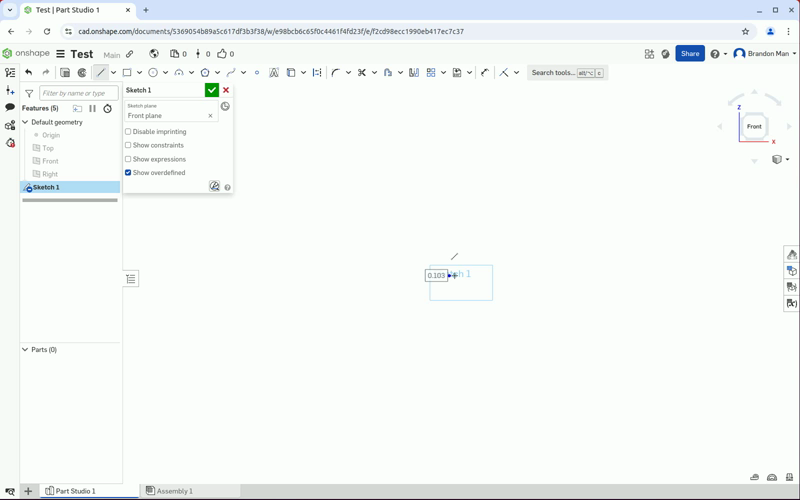
key_up(shift)
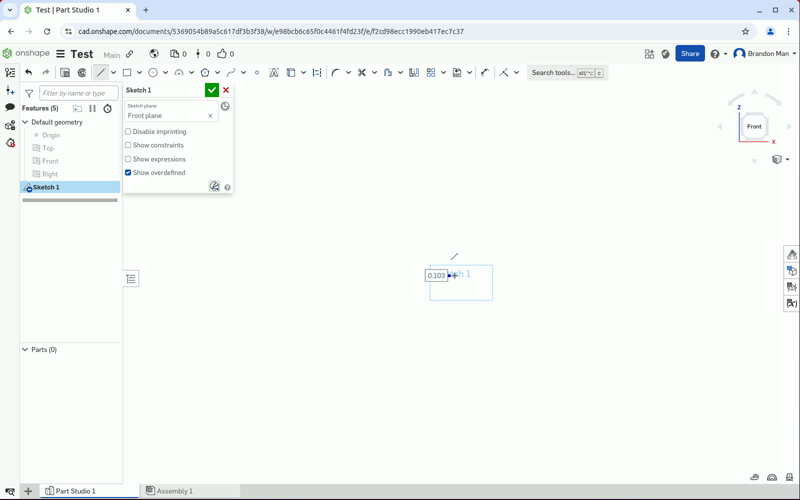
key_down(shift)
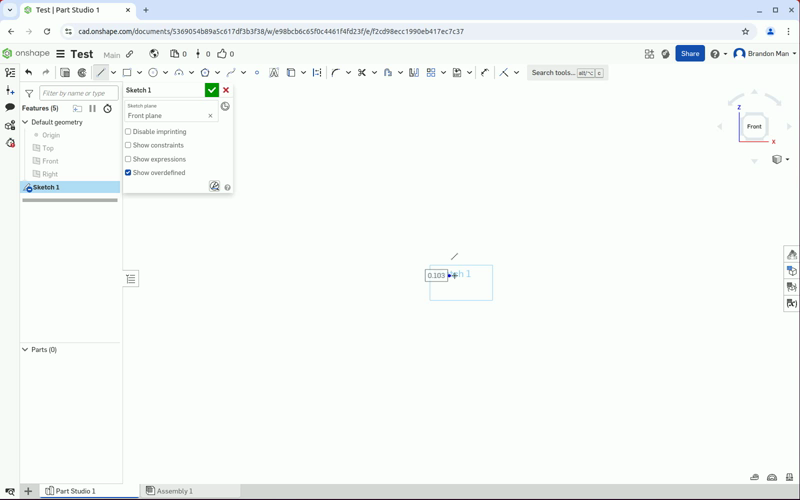
mouse_move(484, 275)
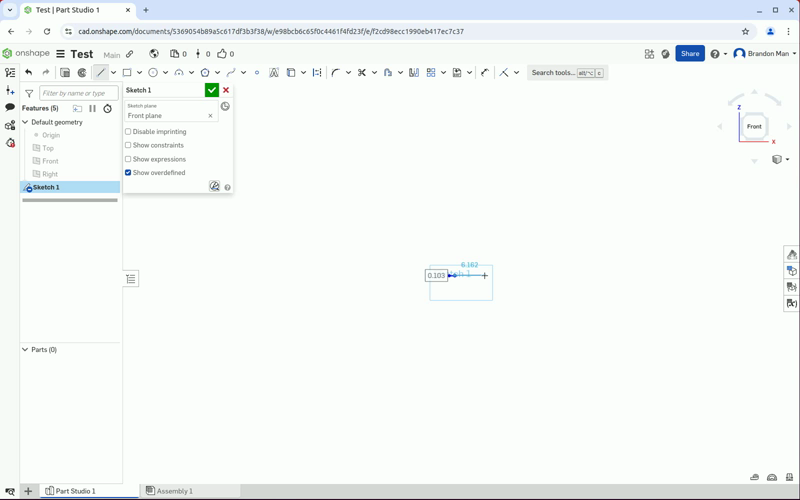
mouse_move(449, 275)
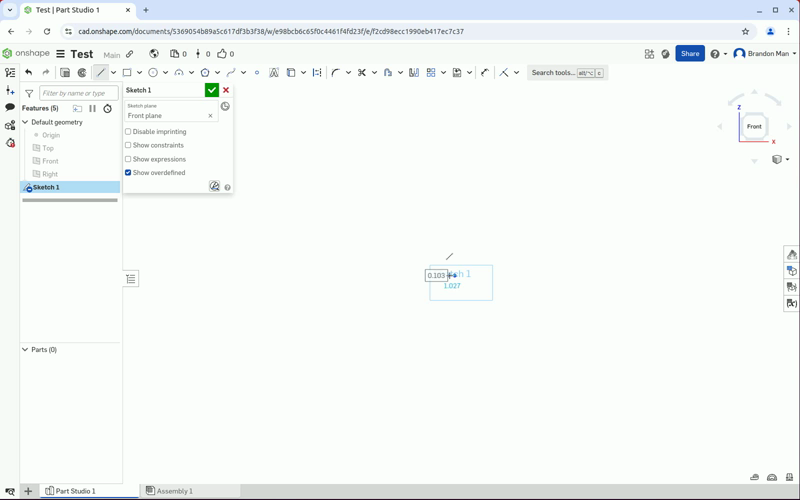
scroll(6)
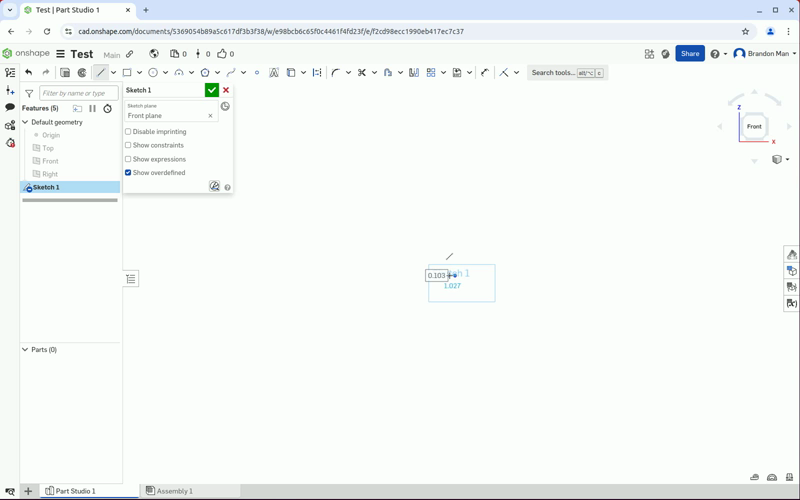
scroll(6)
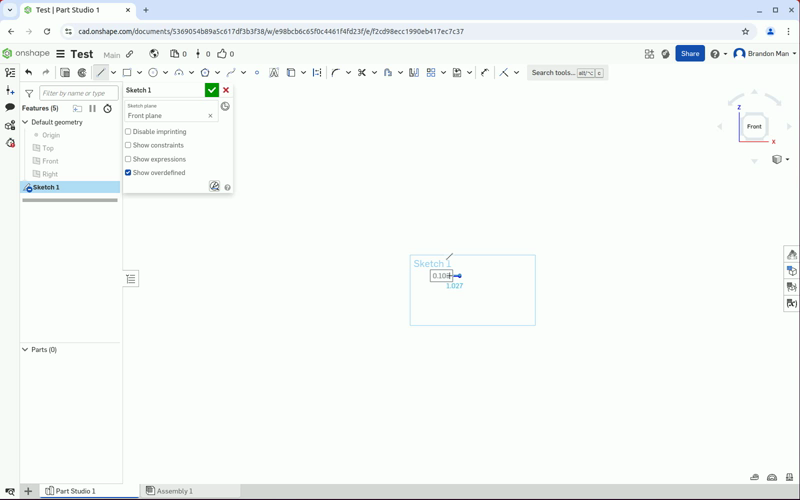
scroll(6)
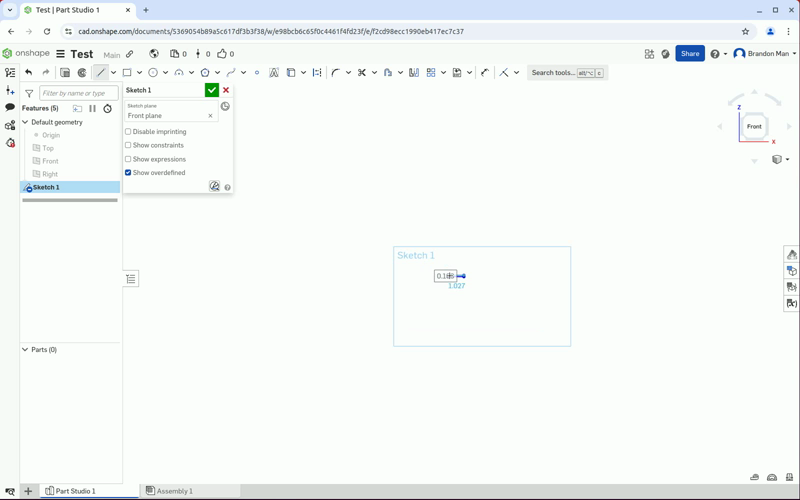
scroll(6)
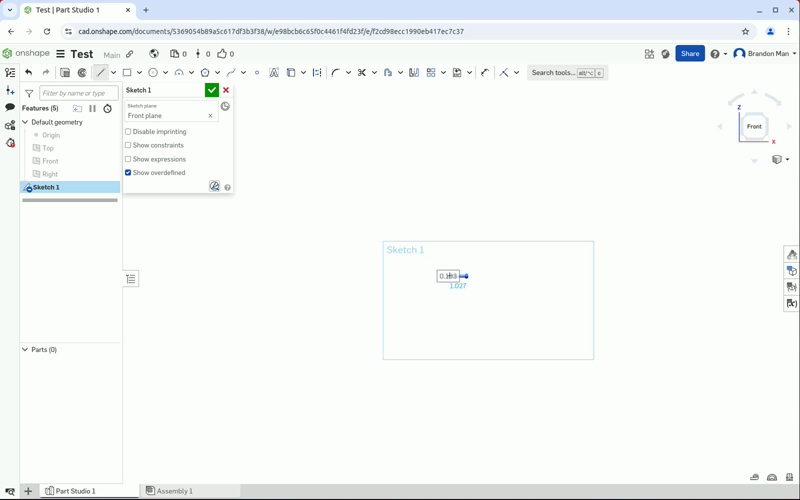
scroll(6)
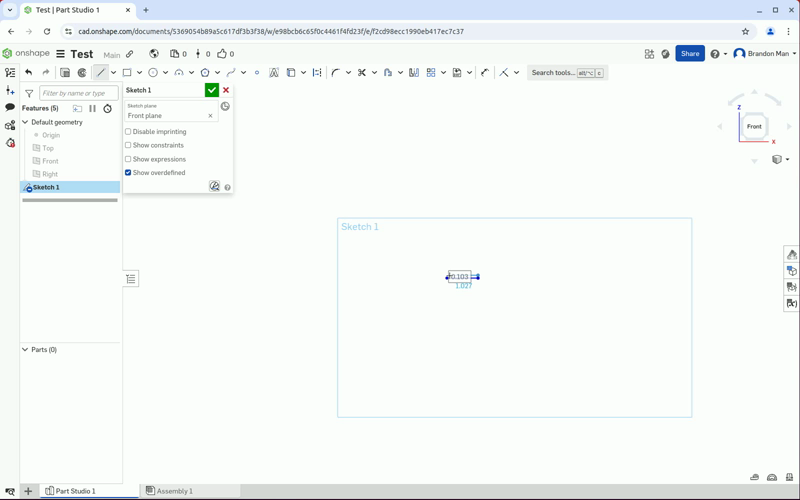
scroll(6)
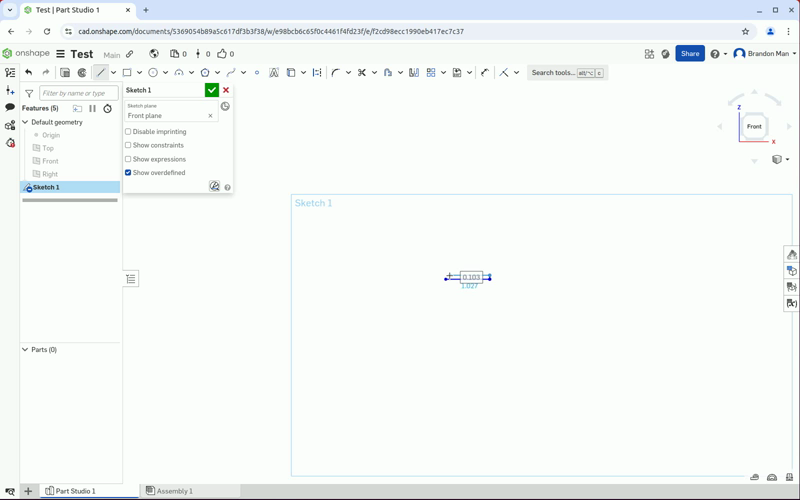
scroll(6)
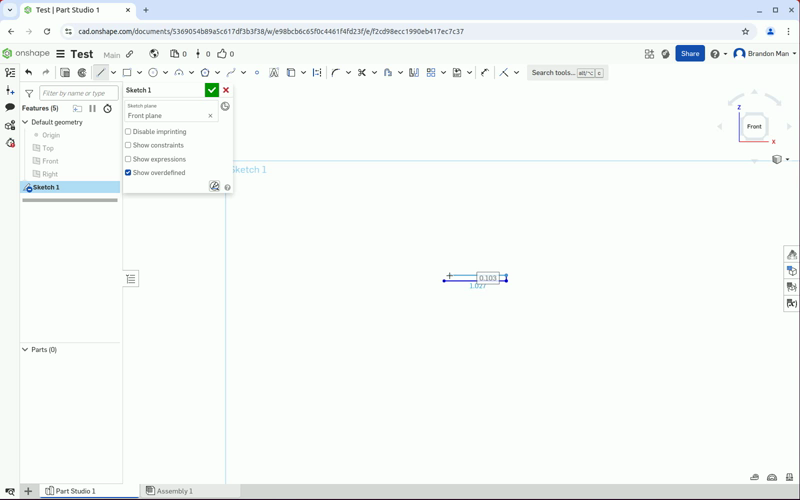
click(449, 275)
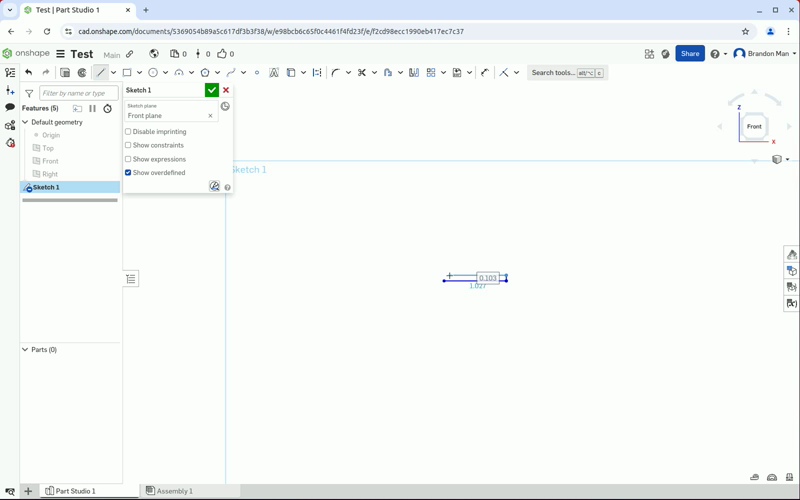
scroll(-6)
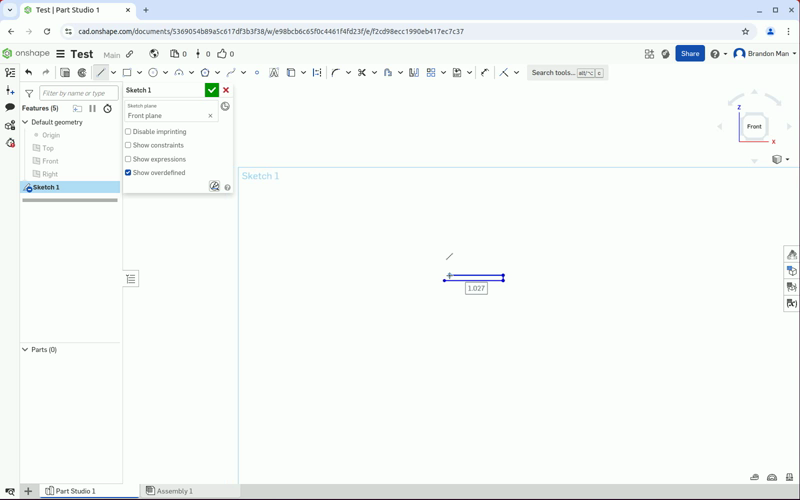
scroll(-6)
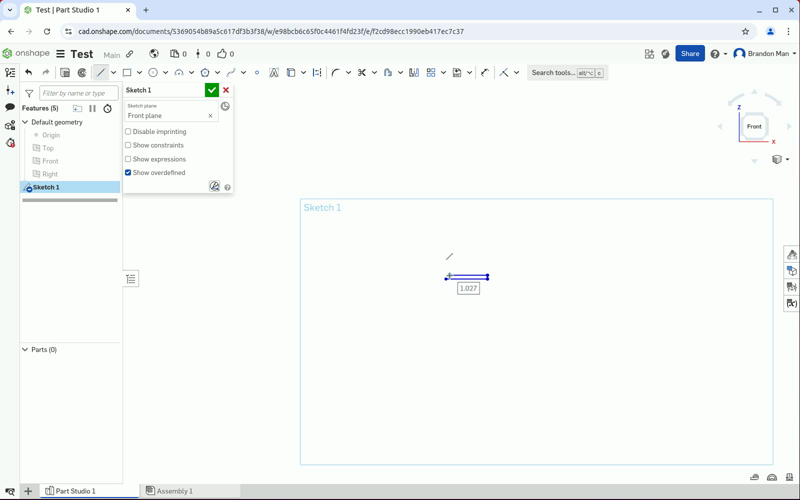
scroll(-6)
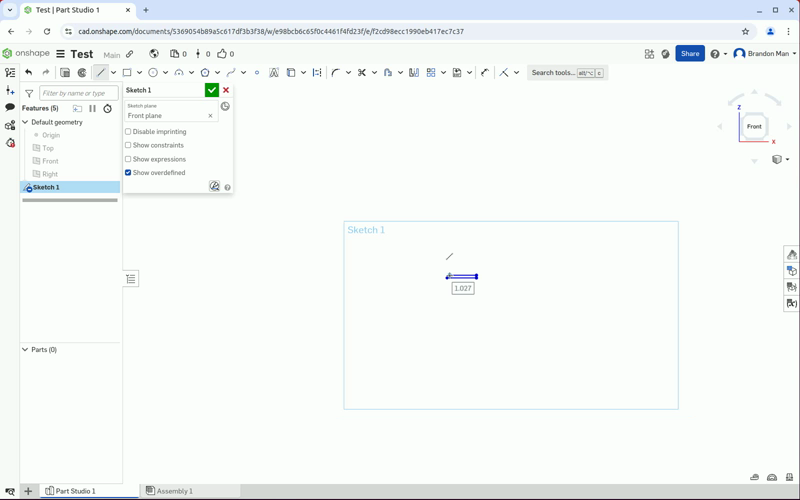
scroll(-6)
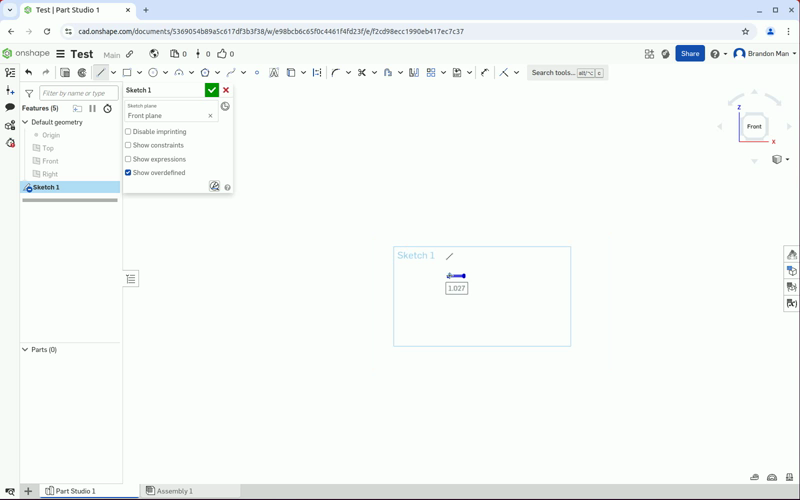
scroll(-6)
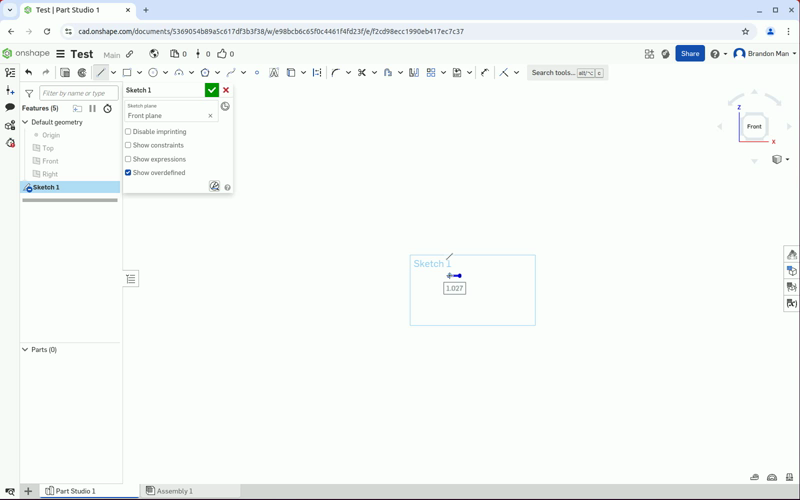
scroll(-6)
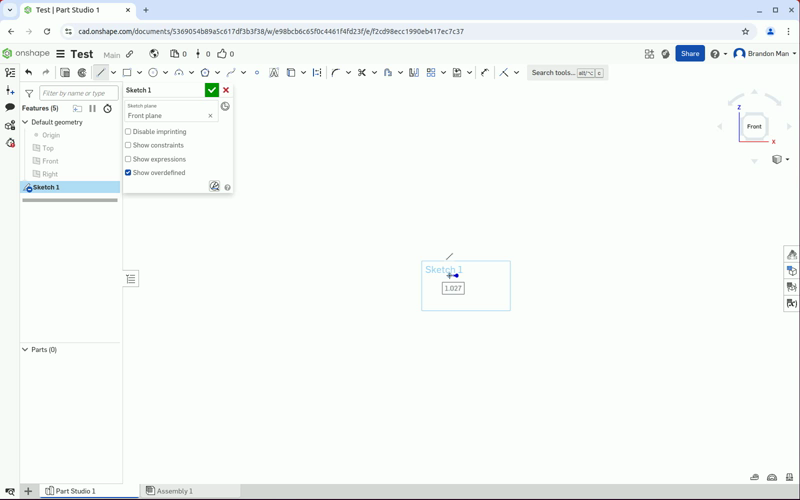
scroll(-6)
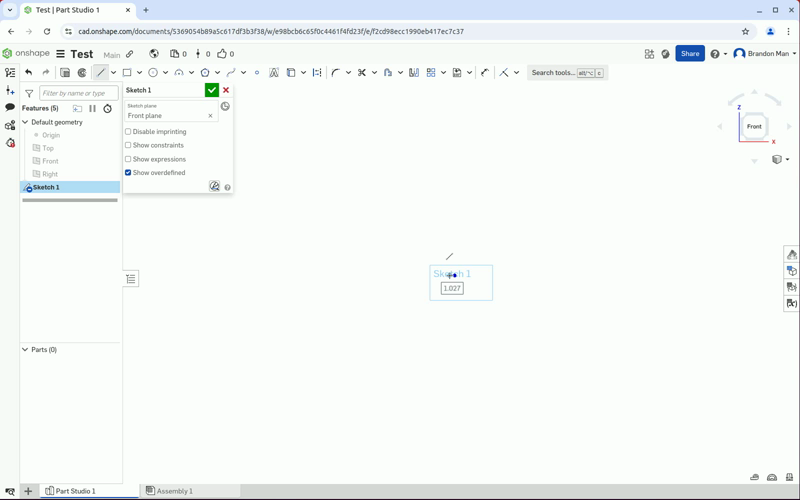
key_up(shift)
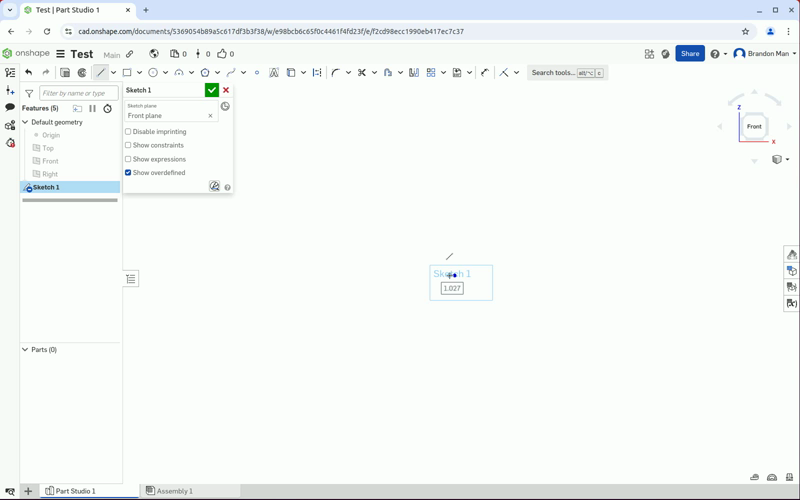
key_down(shift)
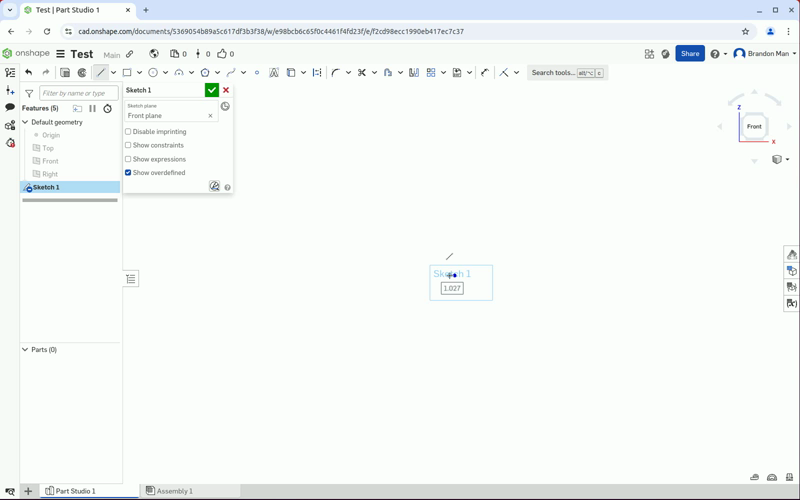
mouse_move(479, 275)
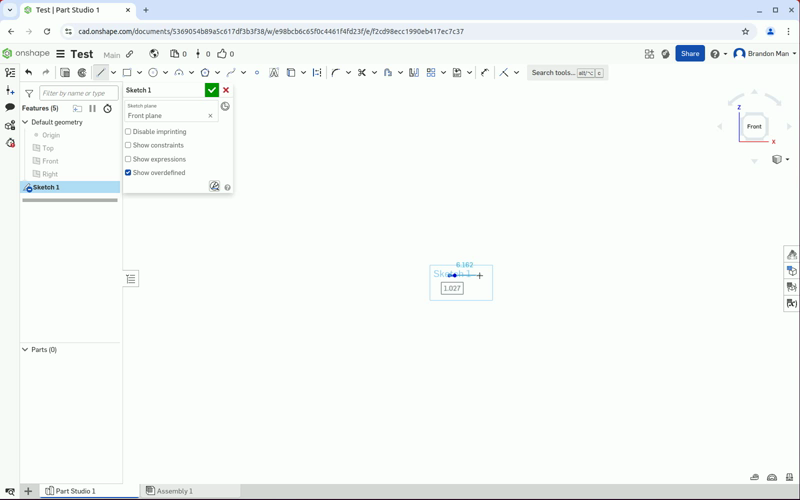
mouse_move(449, 268)
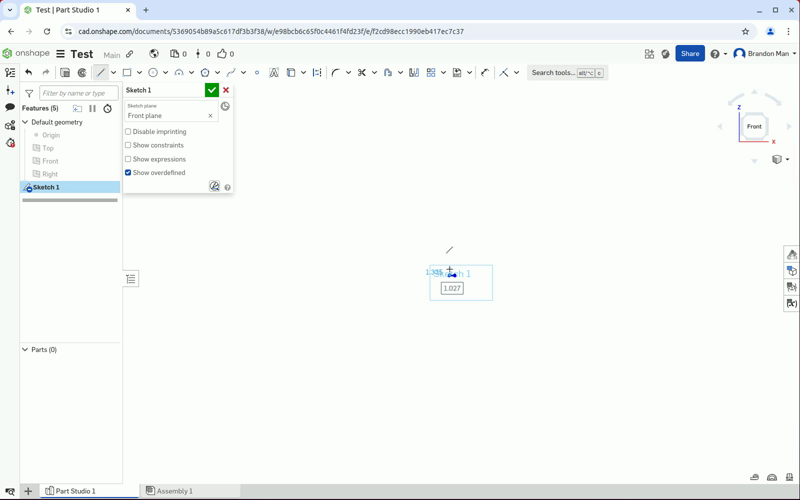
scroll(6)
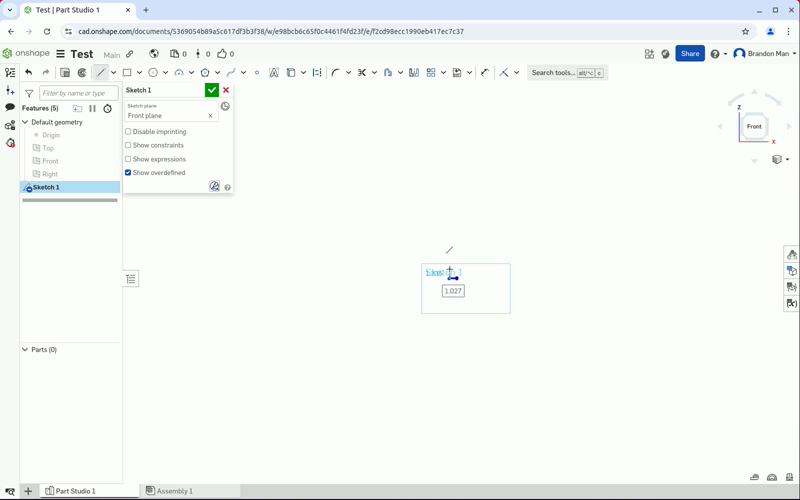
scroll(6)
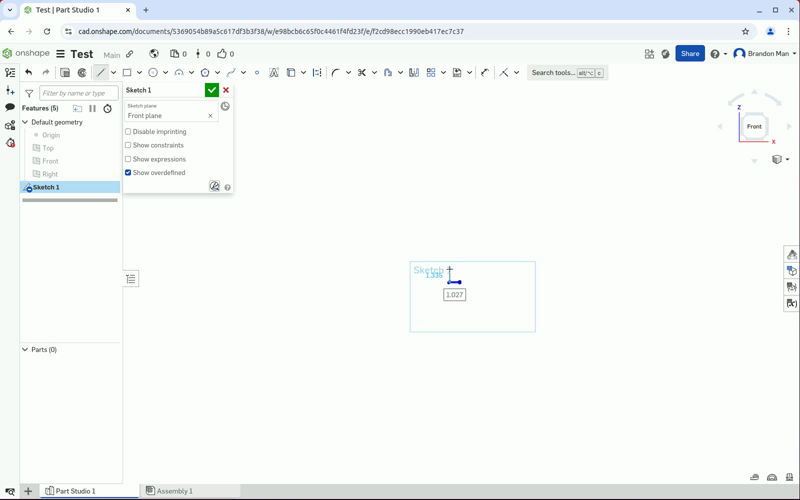
scroll(6)
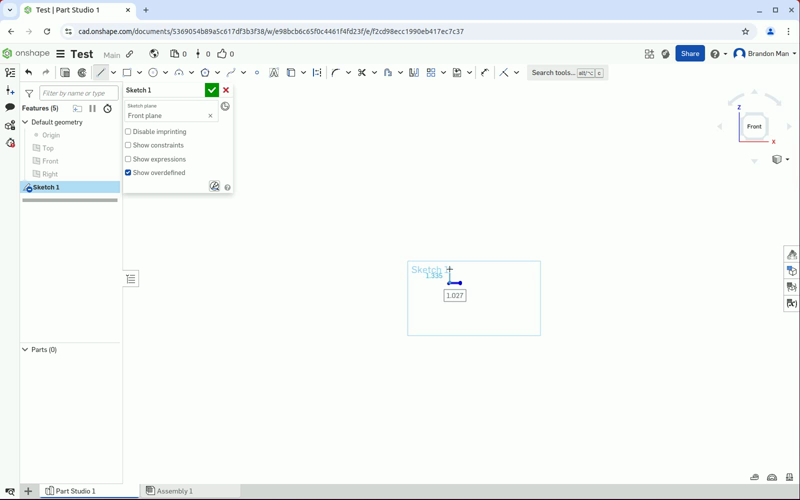
scroll(6)
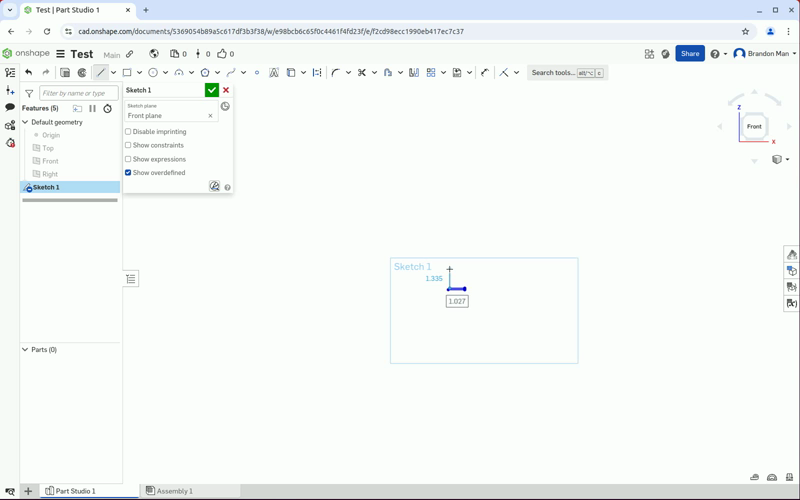
scroll(6)
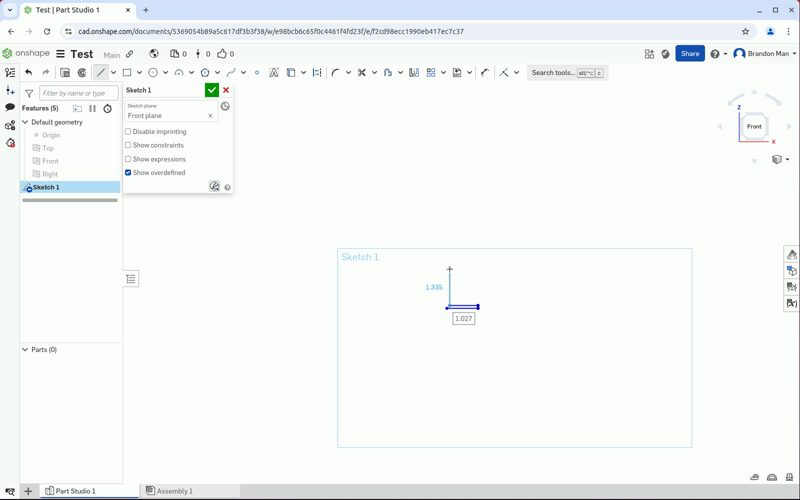
scroll(6)
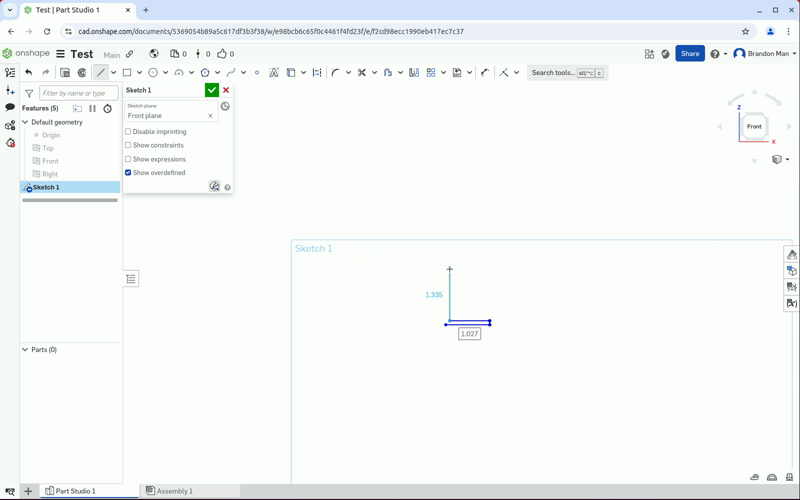
scroll(6)
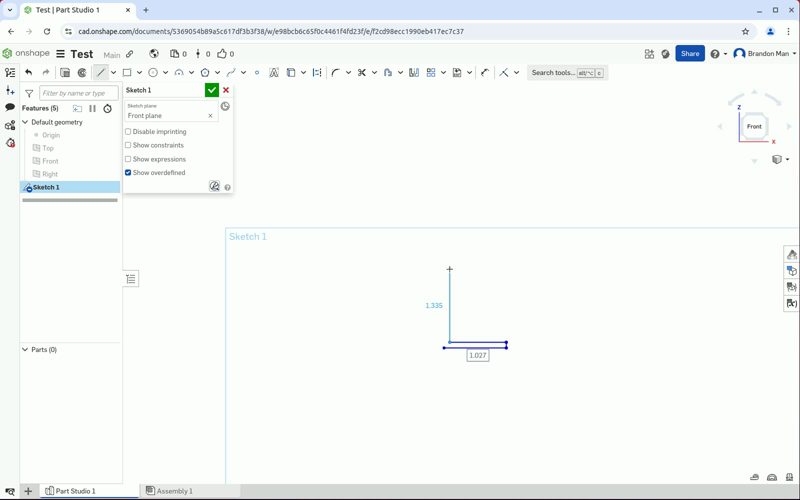
click(449, 268)
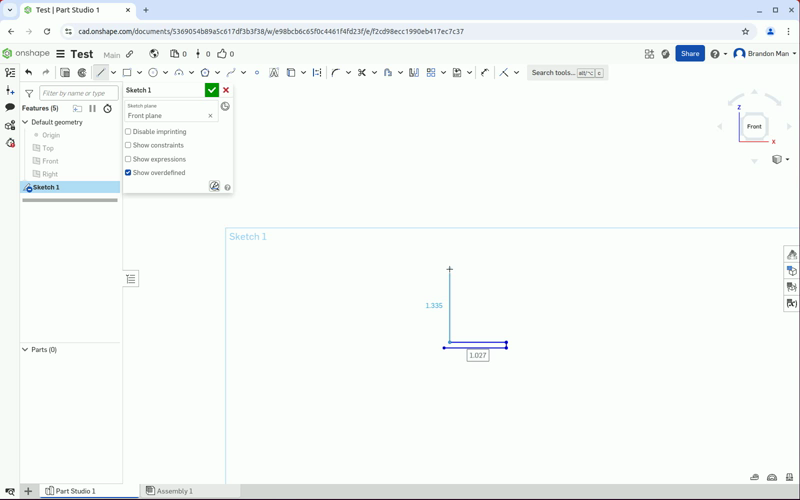
scroll(-6)
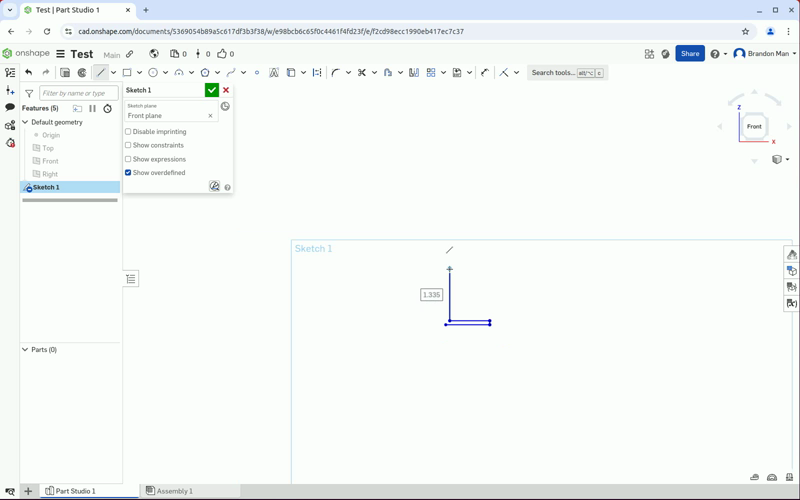
scroll(-6)
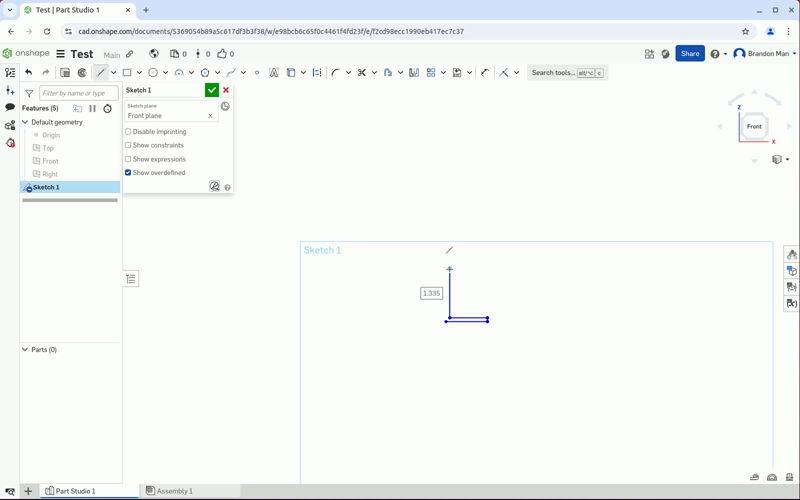
scroll(-6)
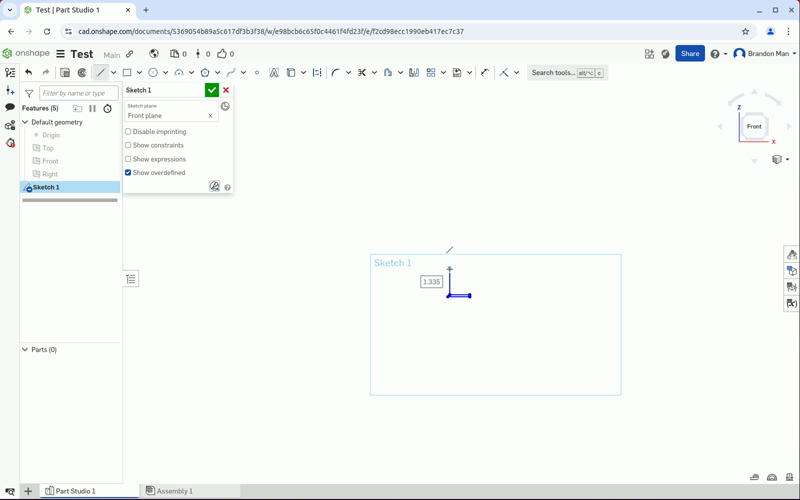
scroll(-6)
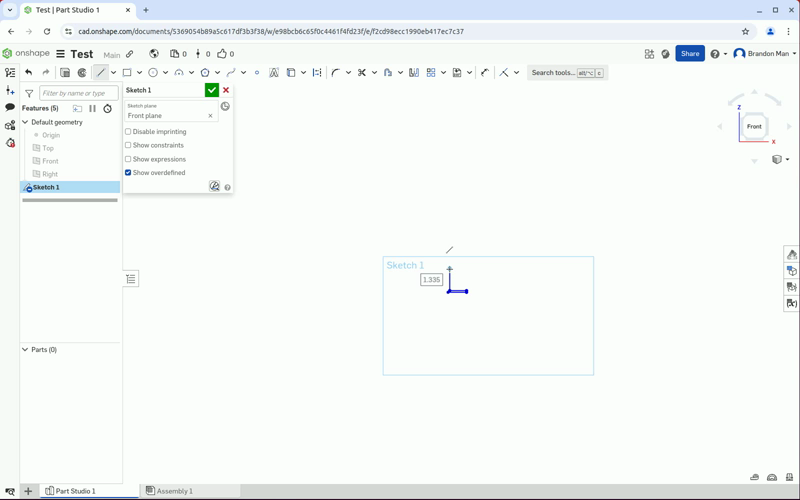
scroll(-6)
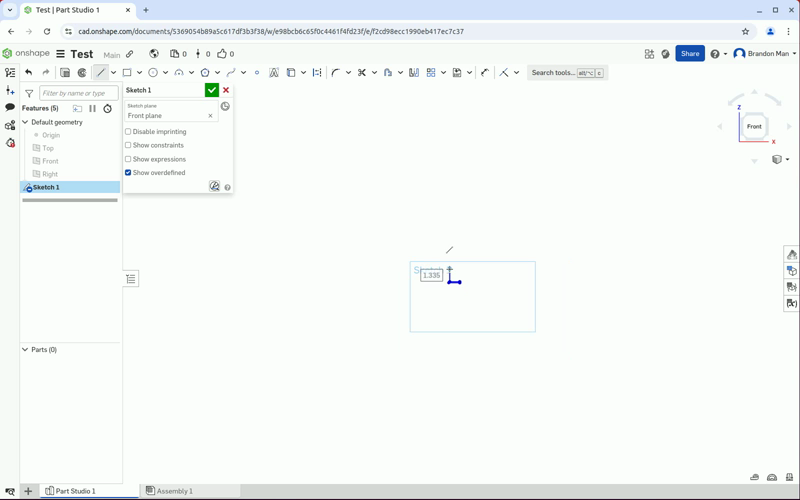
scroll(-6)
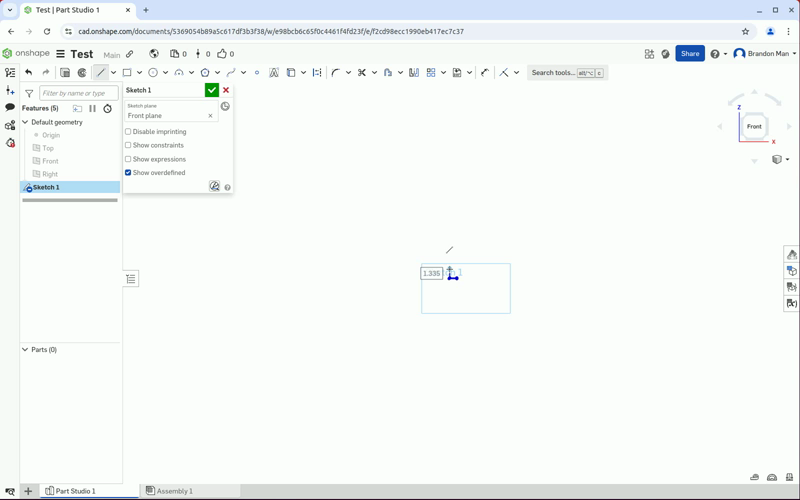
scroll(-6)
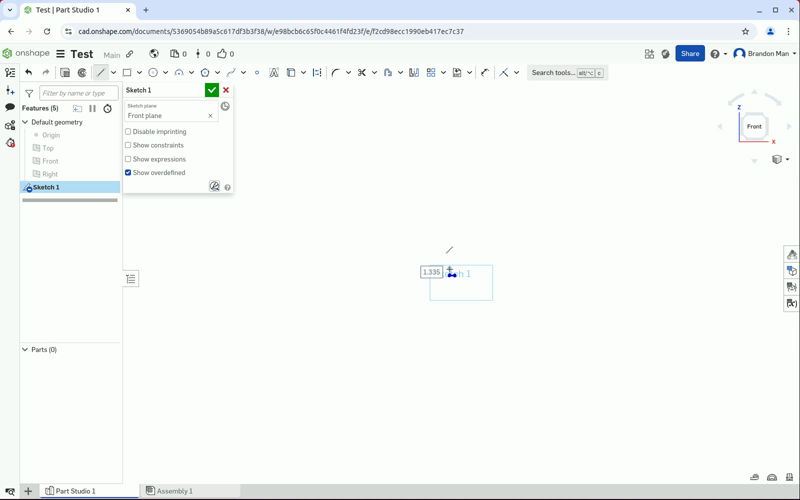
key_up(shift)
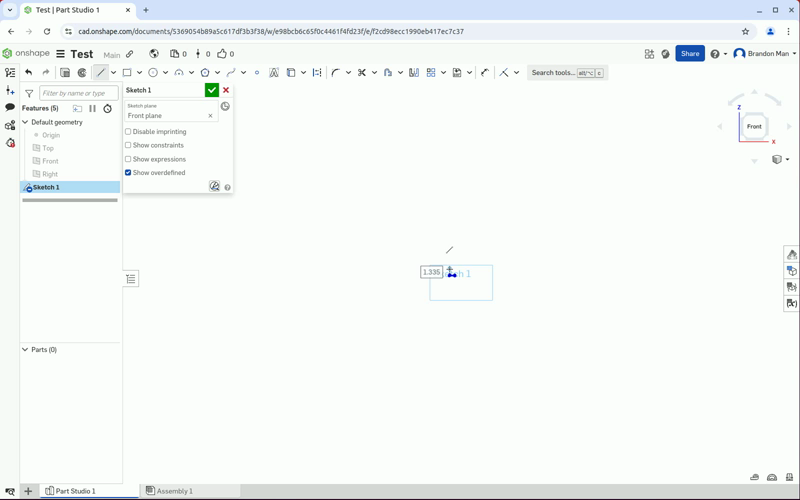
key_down(shift)
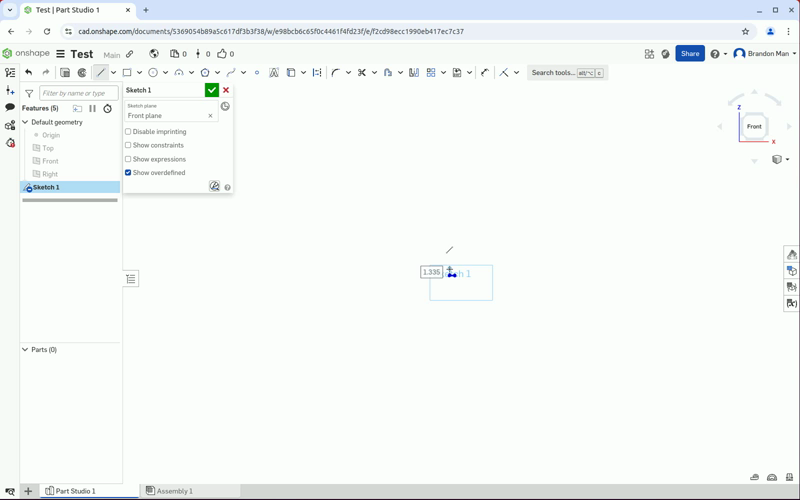
mouse_move(479, 268)
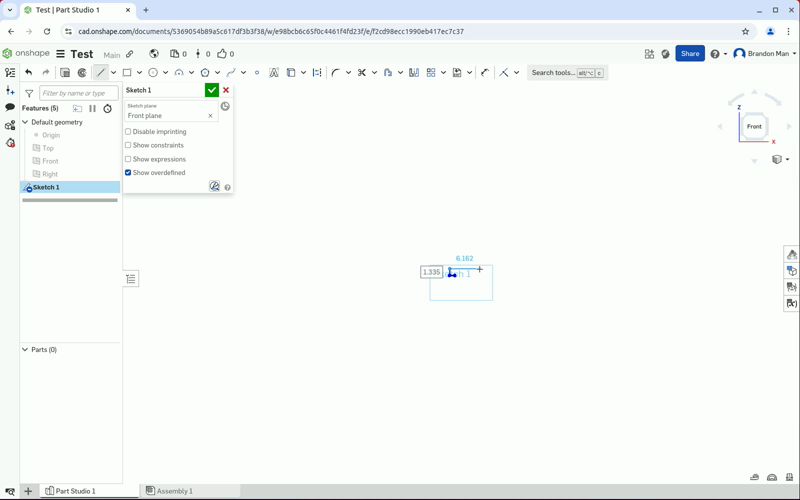
mouse_move(449, 268)
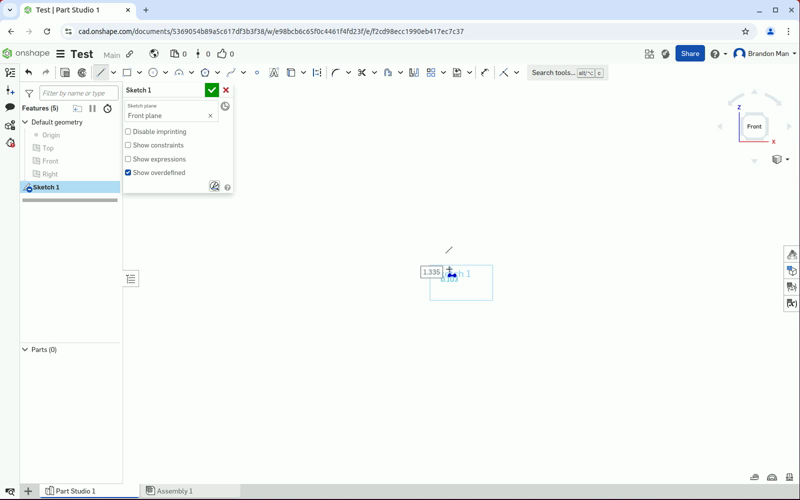
scroll(6)
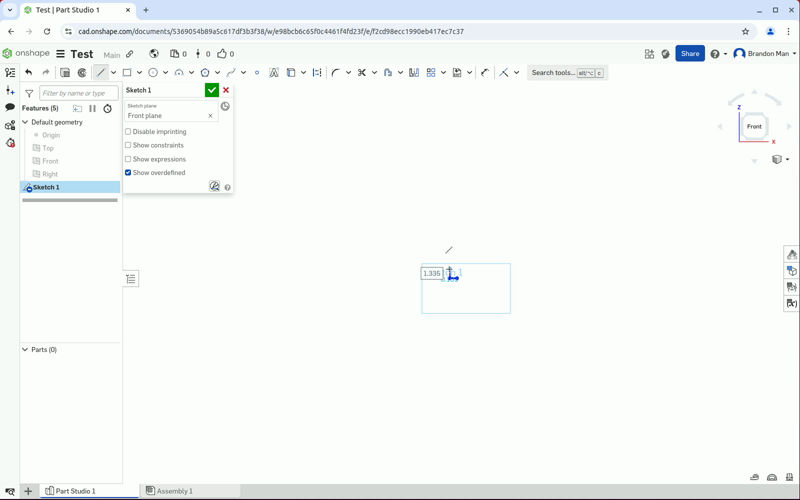
scroll(6)
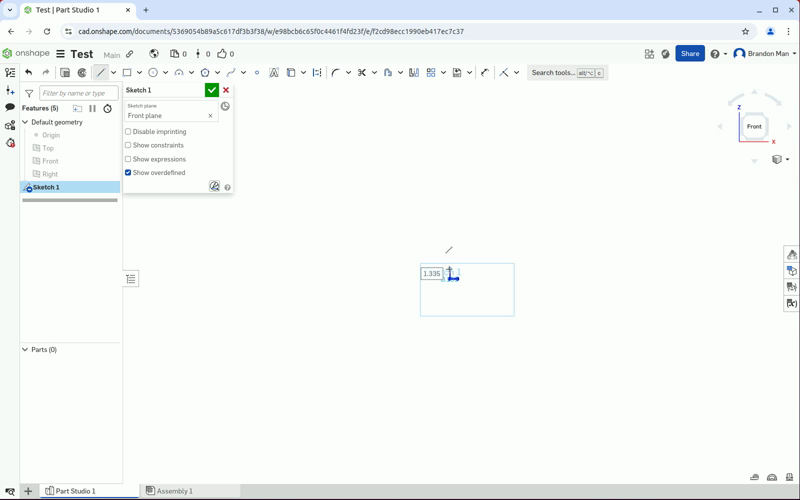
scroll(6)
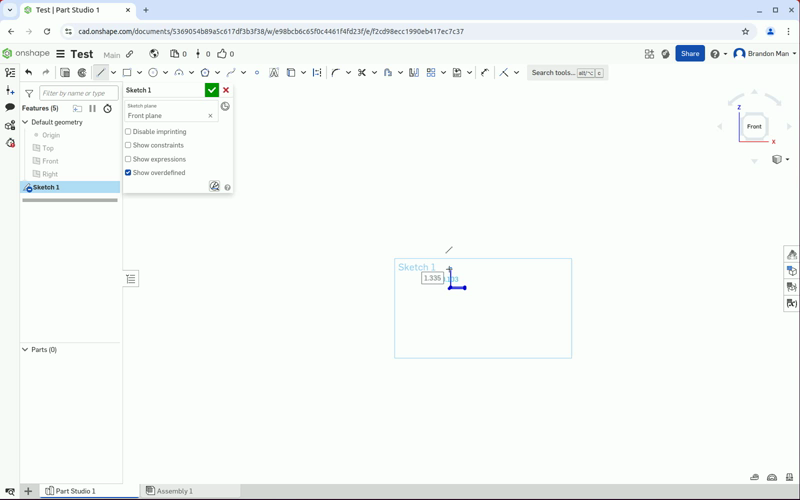
scroll(6)
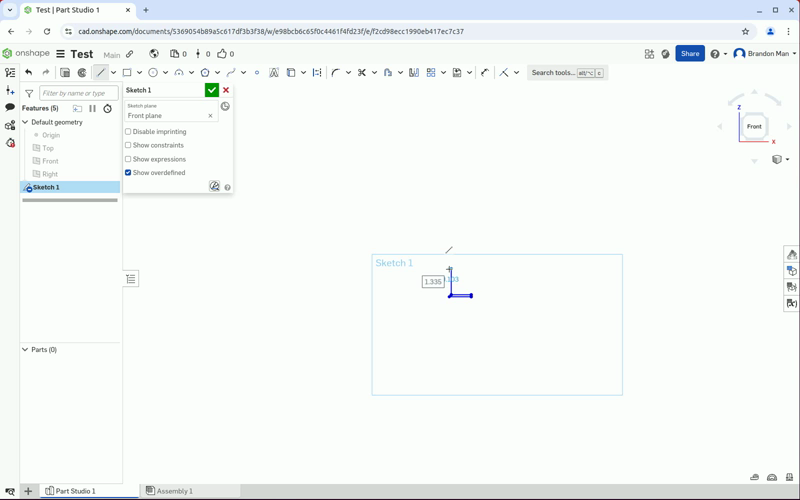
scroll(6)
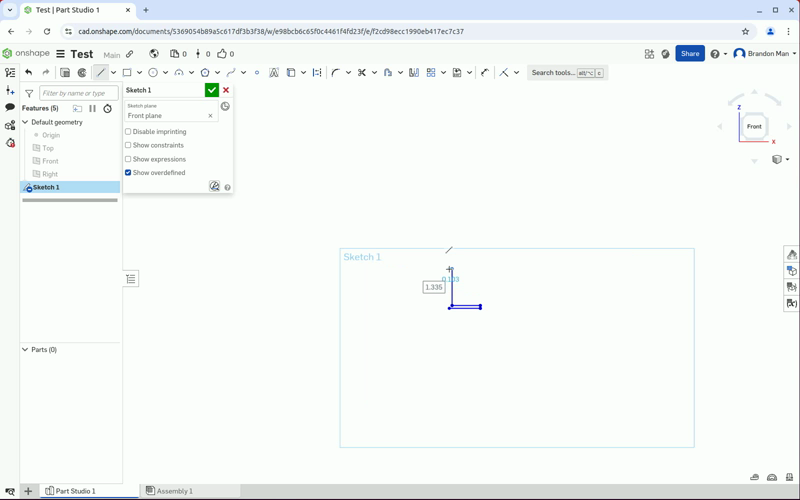
scroll(6)
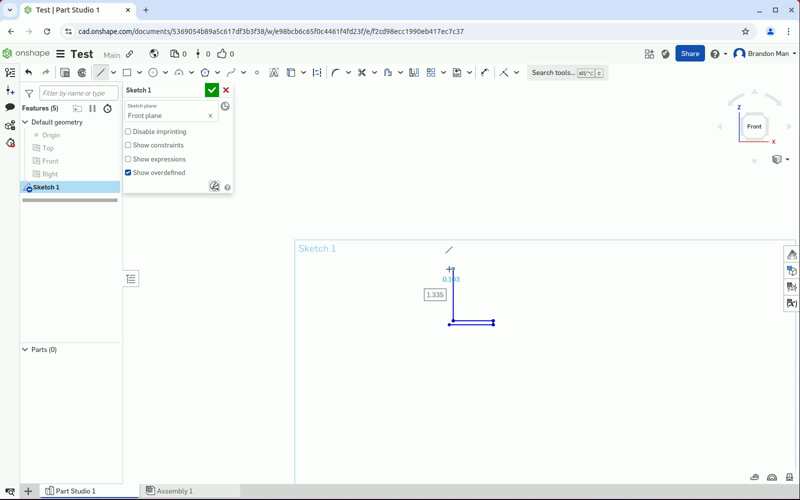
scroll(6)
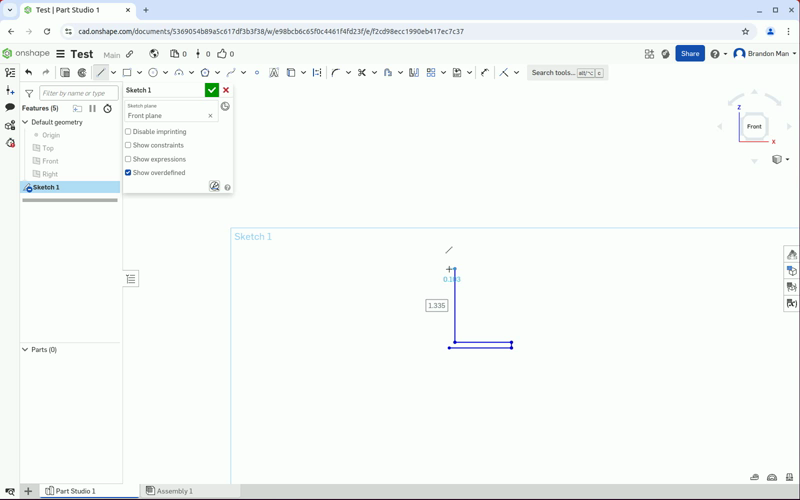
click(449, 268)
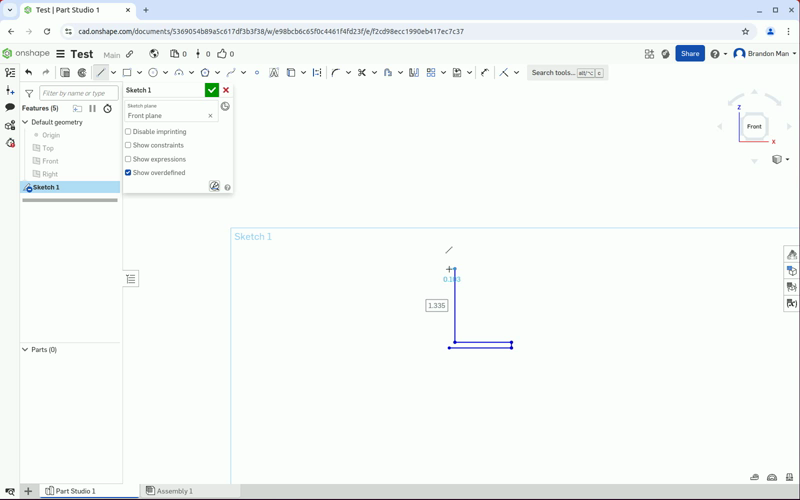
scroll(-6)
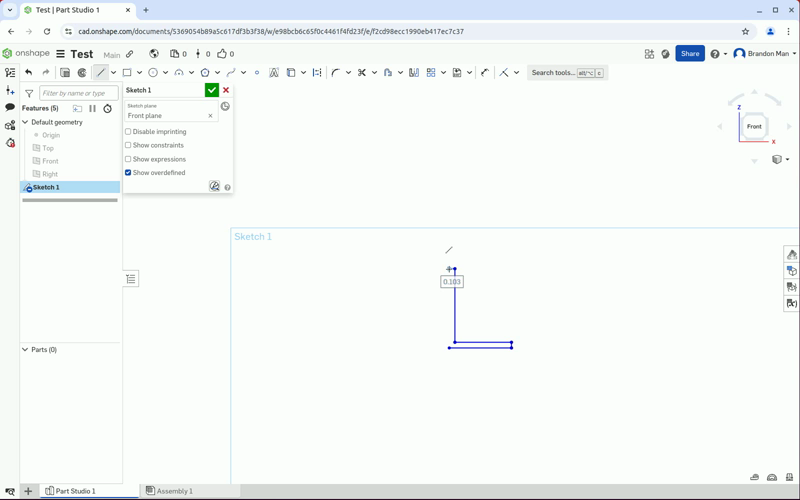
scroll(-6)
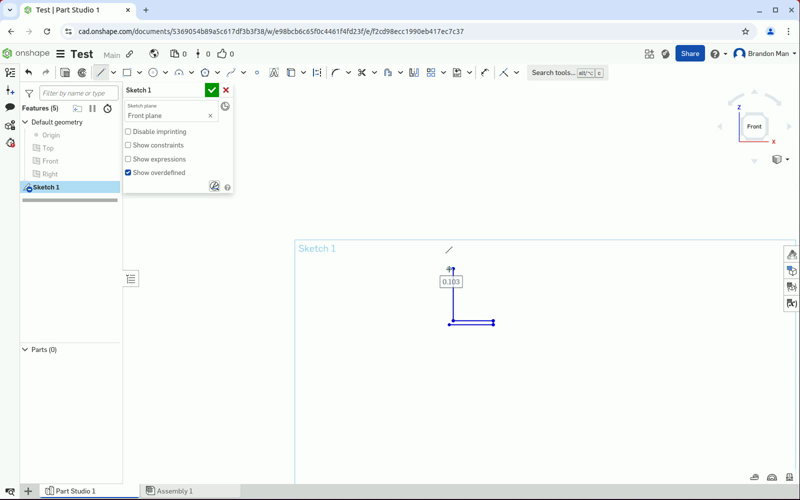
scroll(-6)
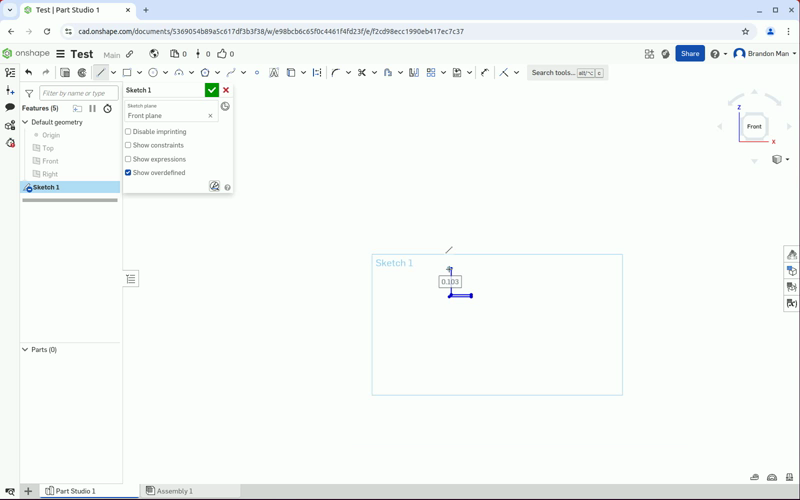
scroll(-6)
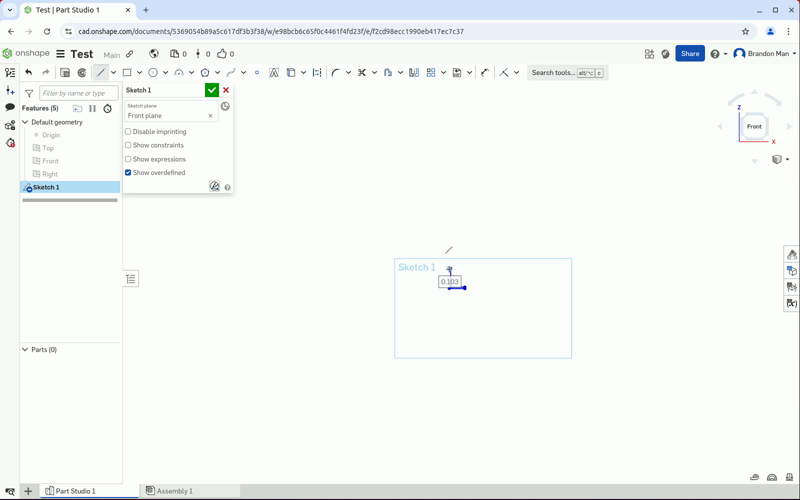
scroll(-6)
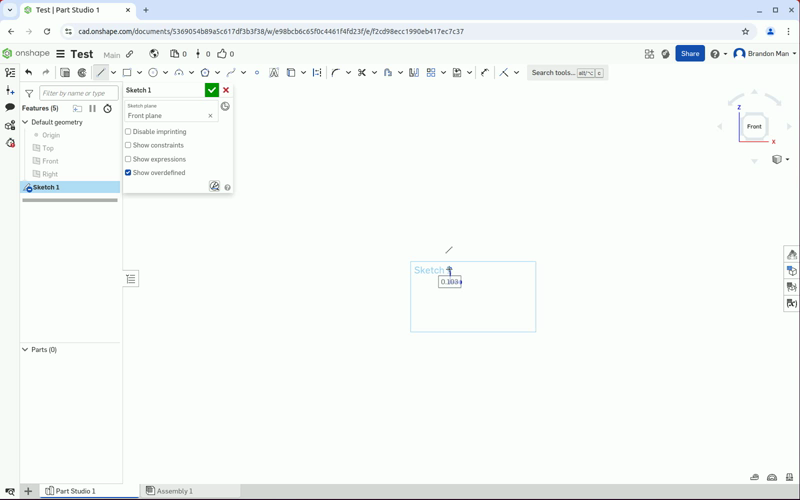
scroll(-6)
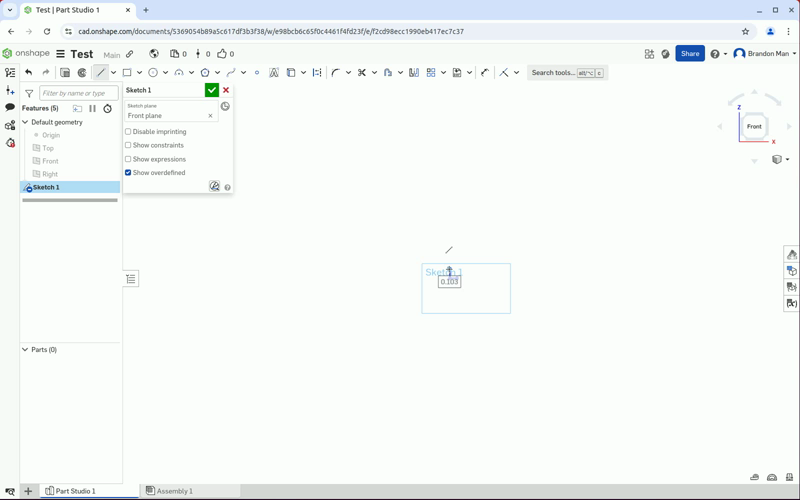
scroll(-6)
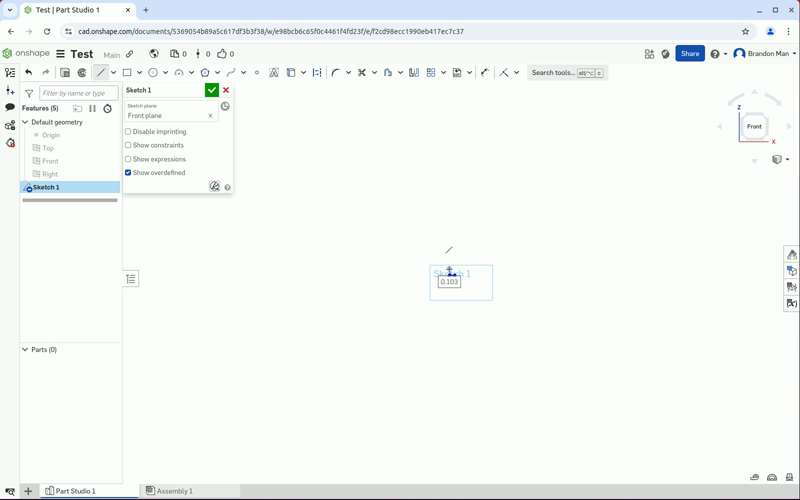
key_up(shift)
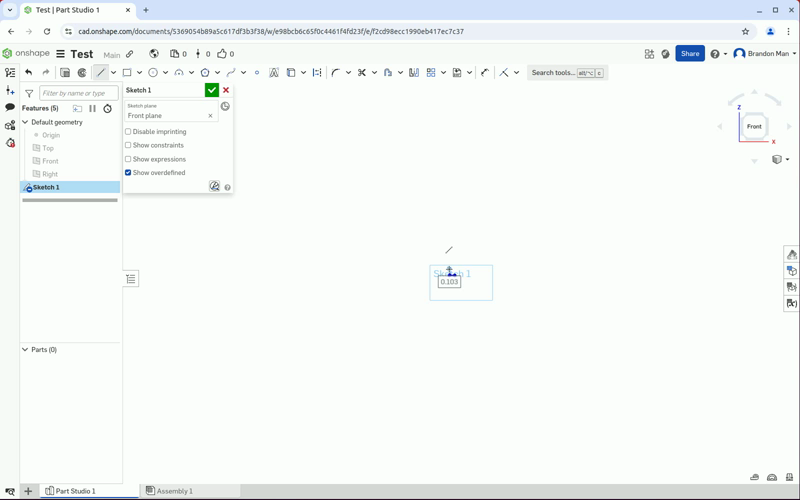
mouse_move(479, 268)
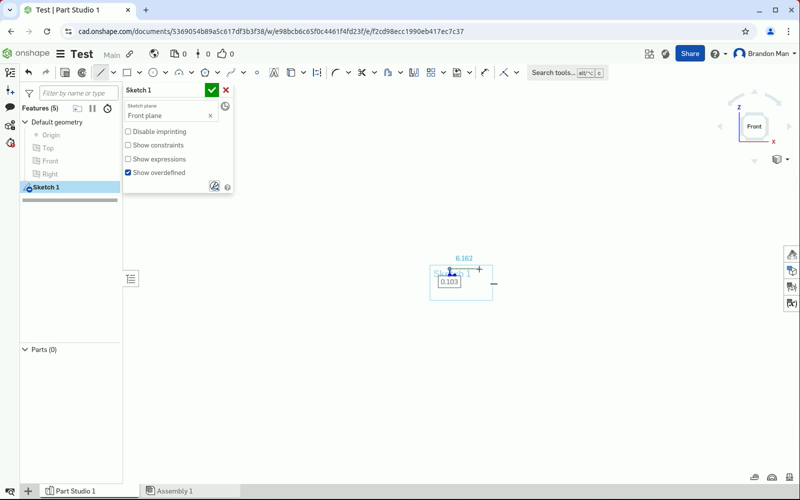
key_down(shift)
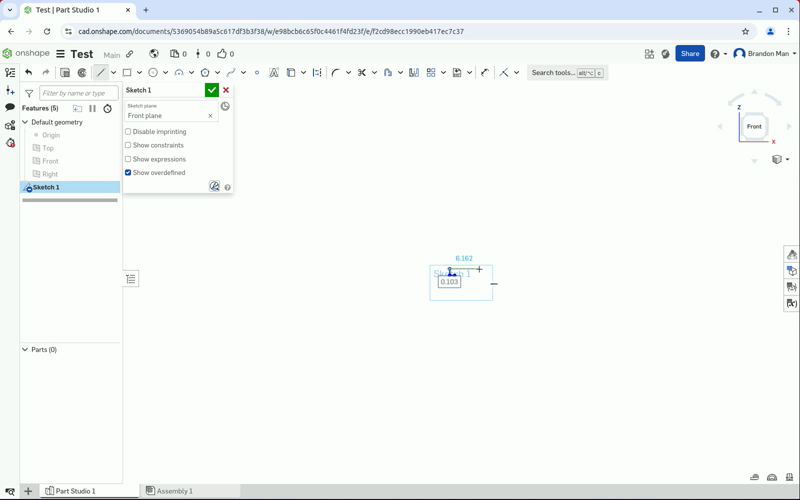
mouse_move(449, 275)
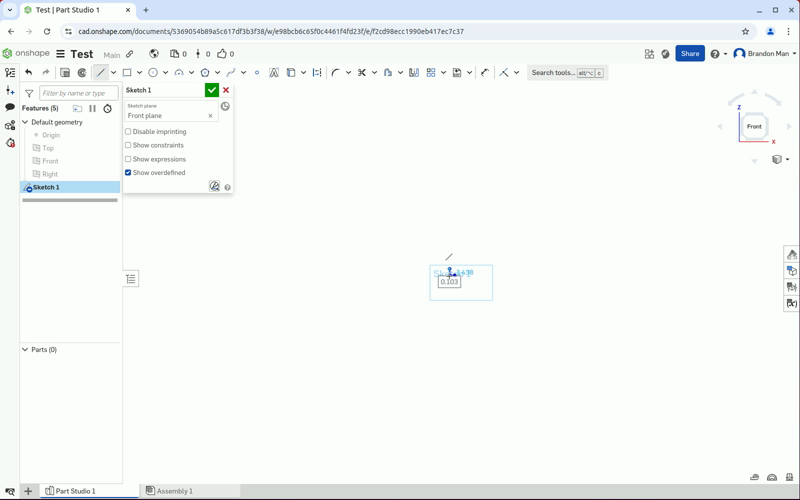
scroll(6)
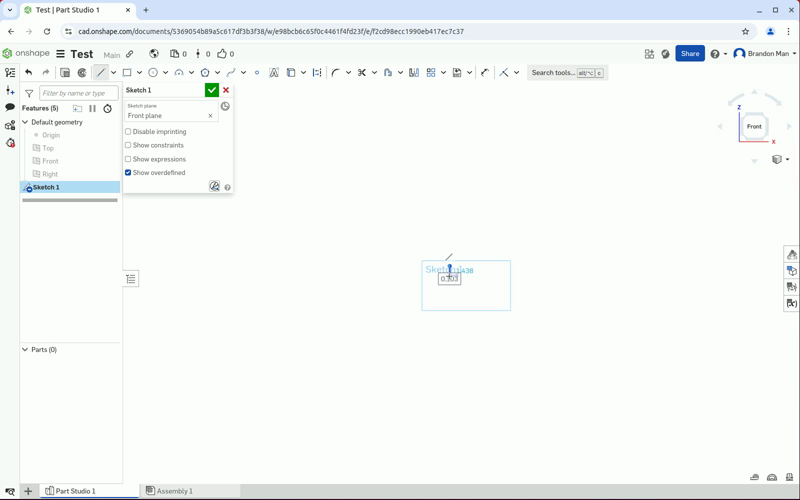
scroll(6)
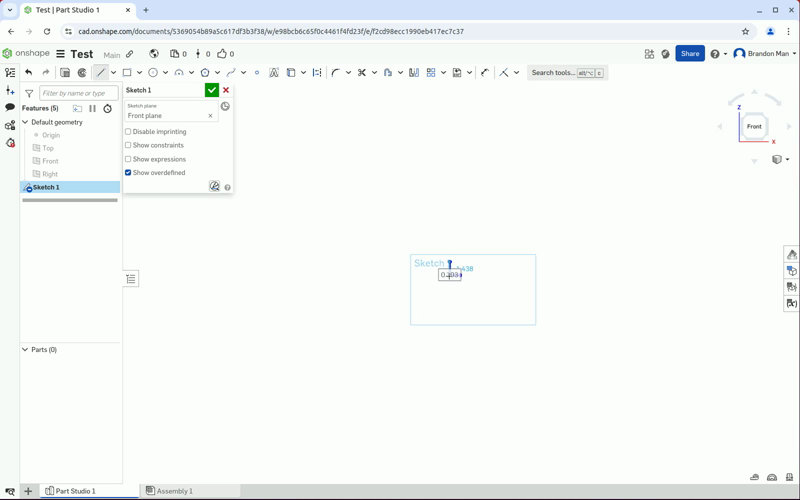
scroll(6)
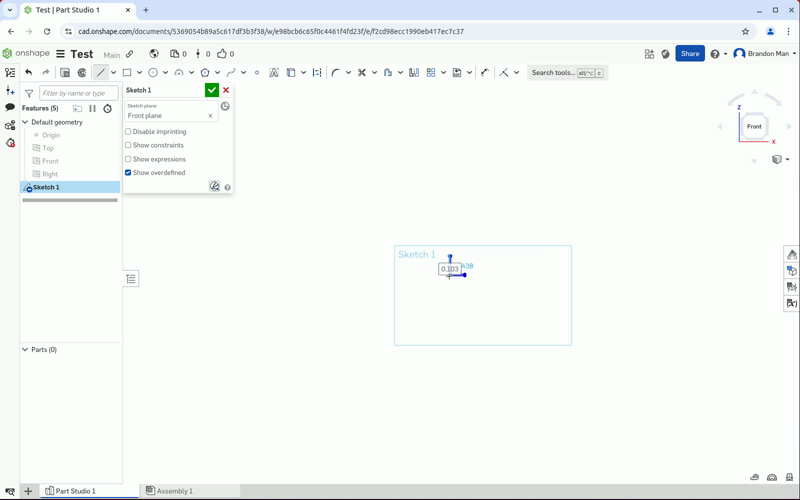
scroll(6)
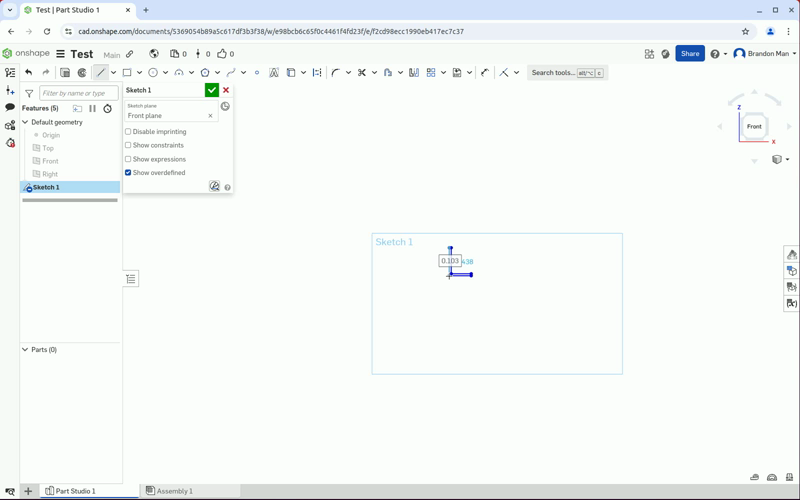
scroll(6)
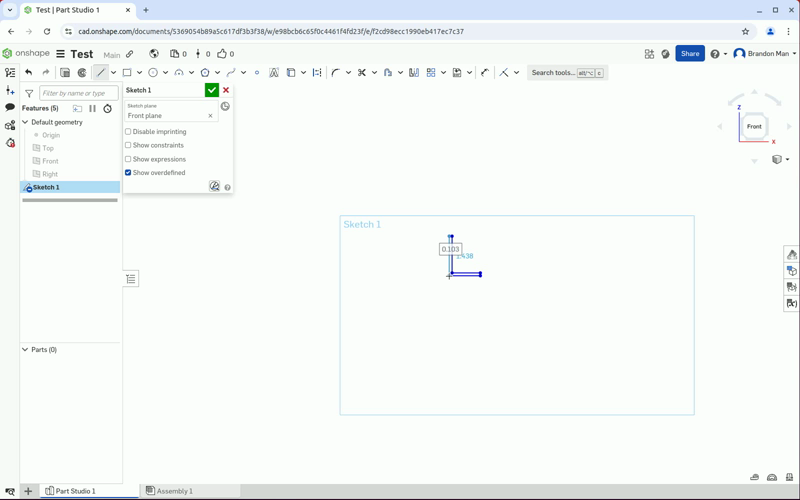
scroll(6)
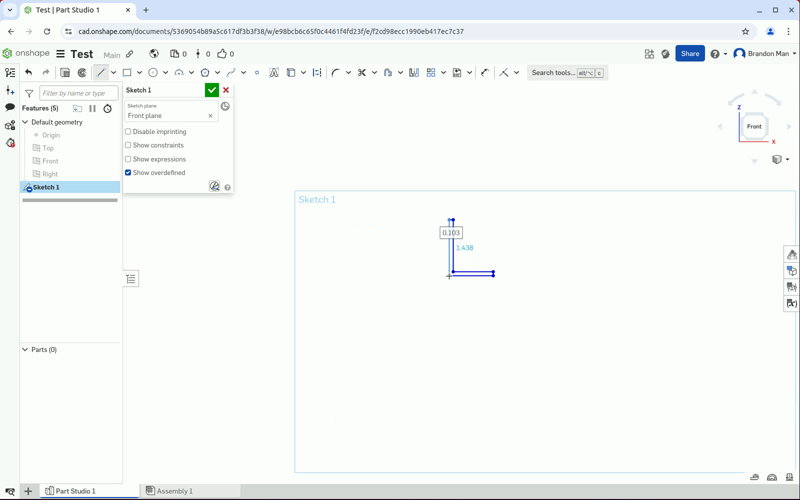
scroll(6)
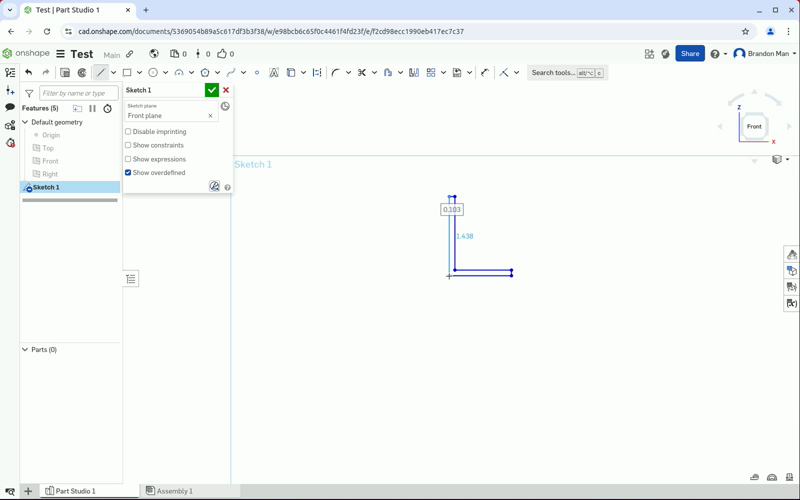
key_up(shift)
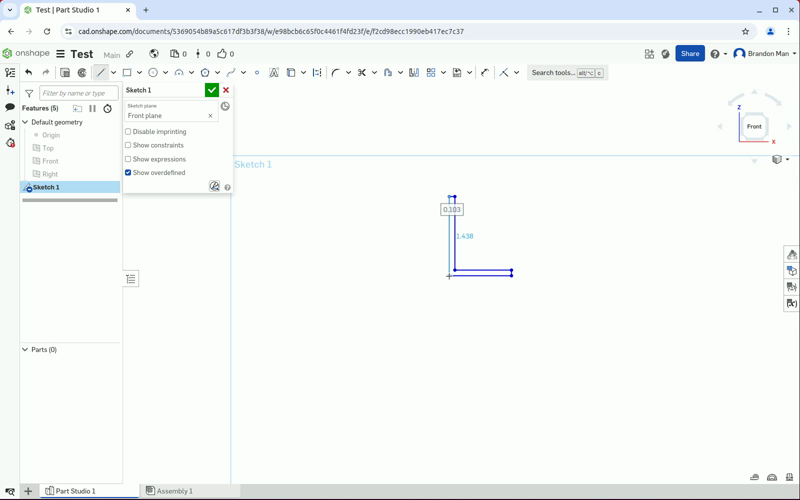
click(449, 275)
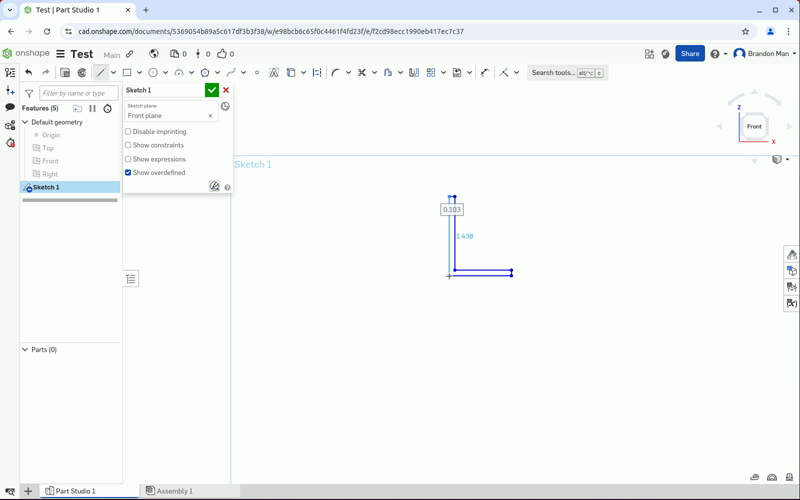
scroll(-6)
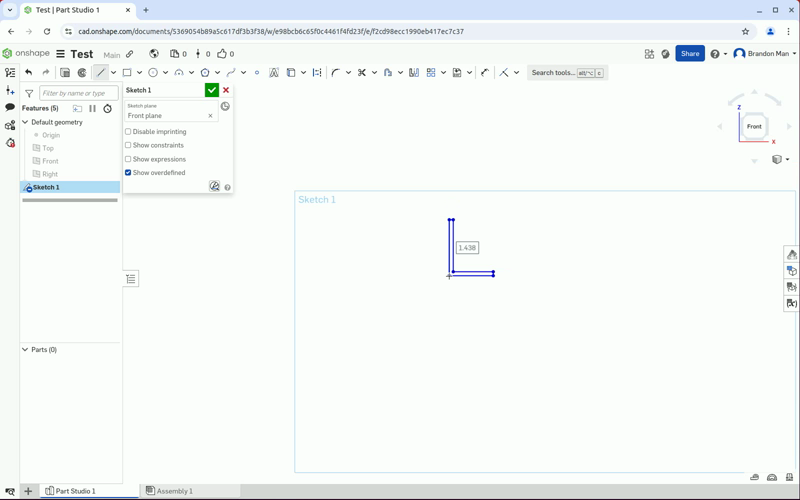
scroll(-6)
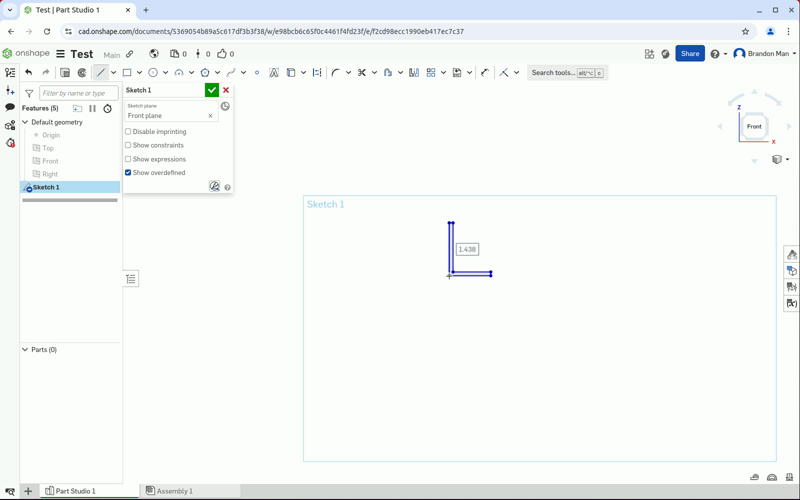
scroll(-6)
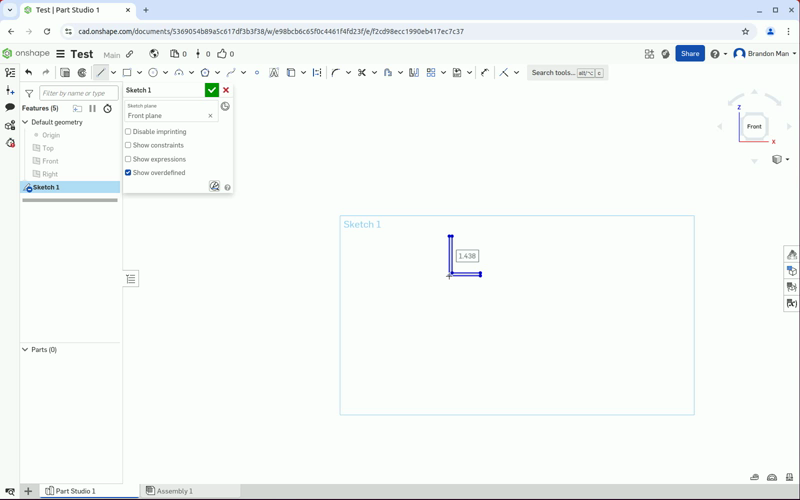
scroll(-6)
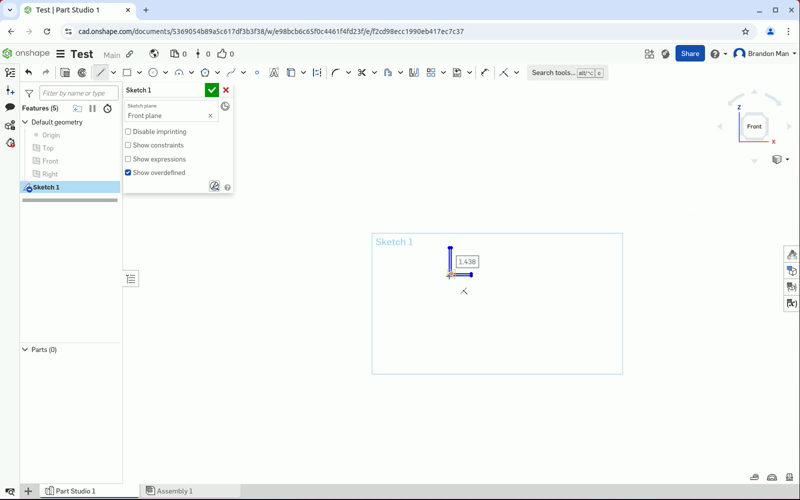
scroll(-6)
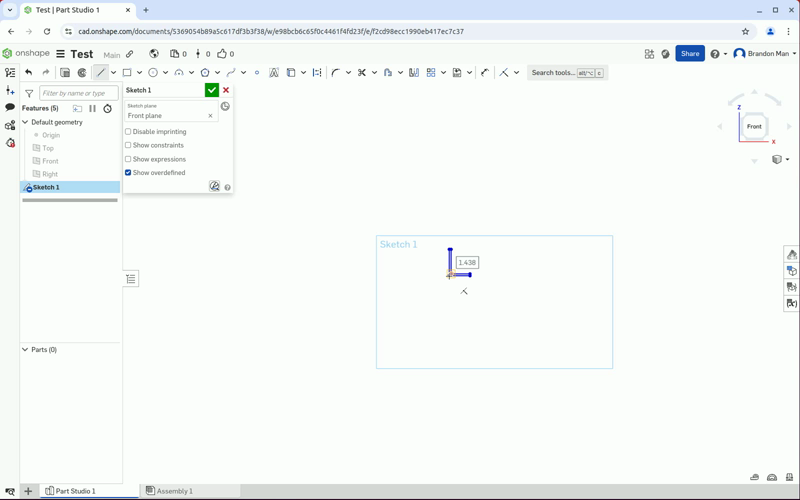
scroll(-6)
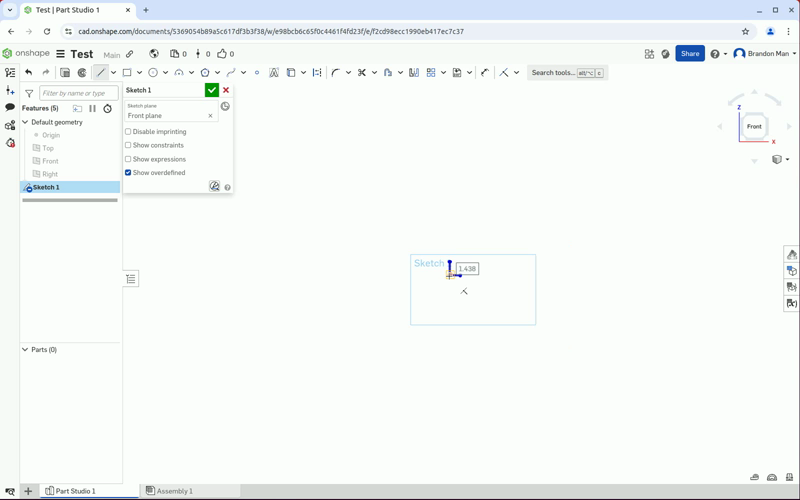
scroll(-6)
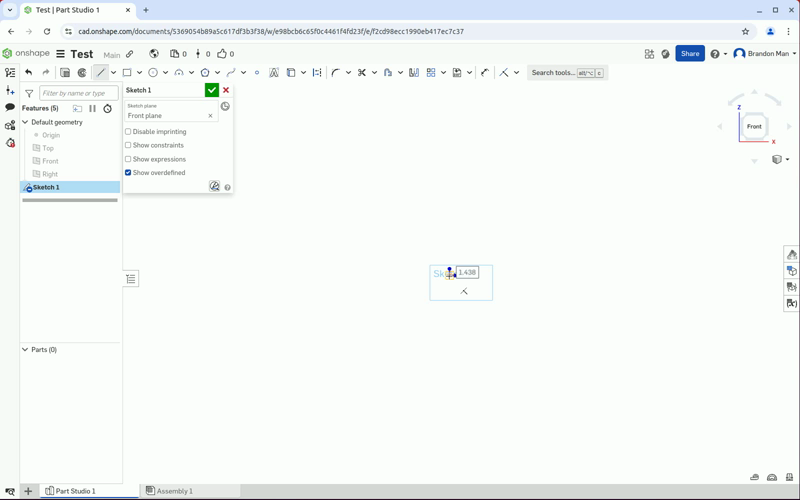
key(esc)
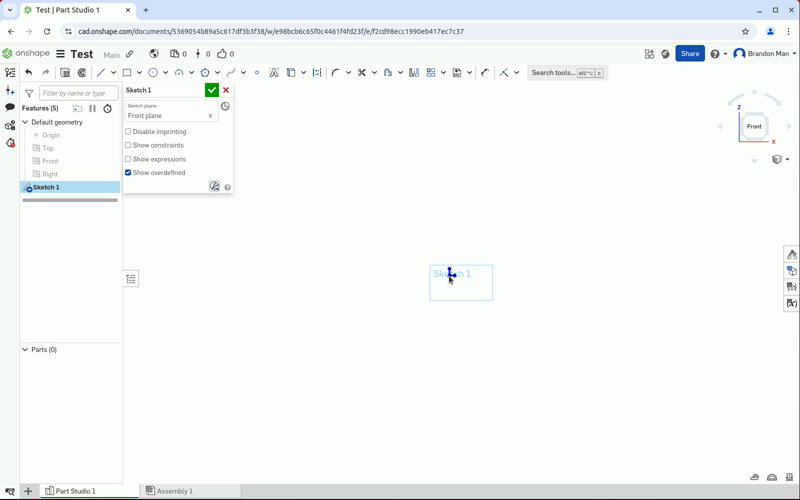
mouse_move(452, 275)
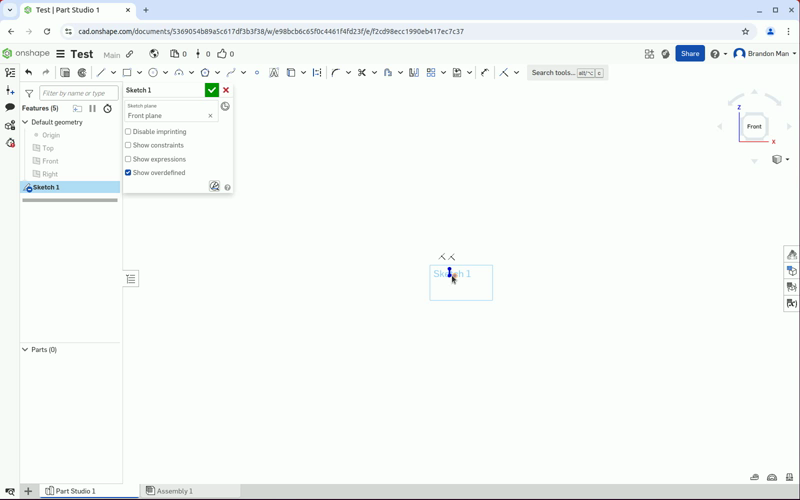
scroll(6)
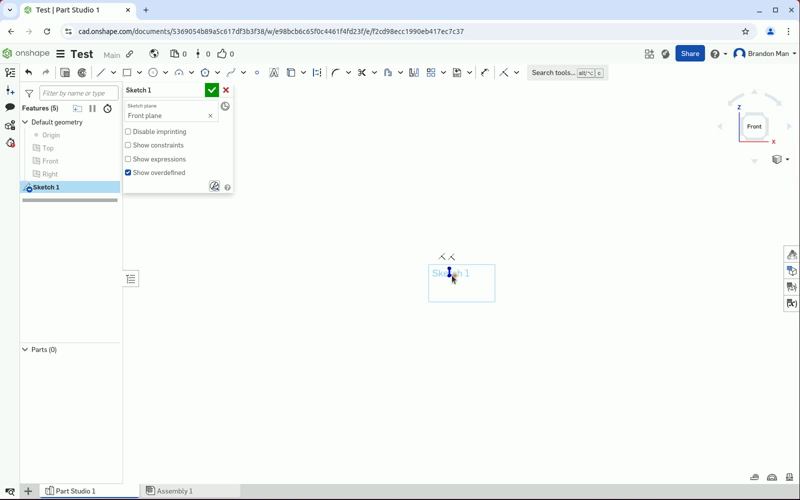
scroll(6)
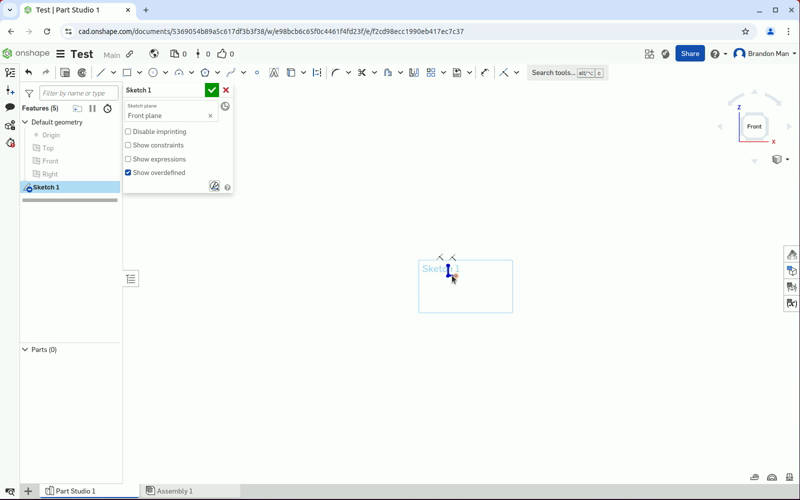
scroll(6)
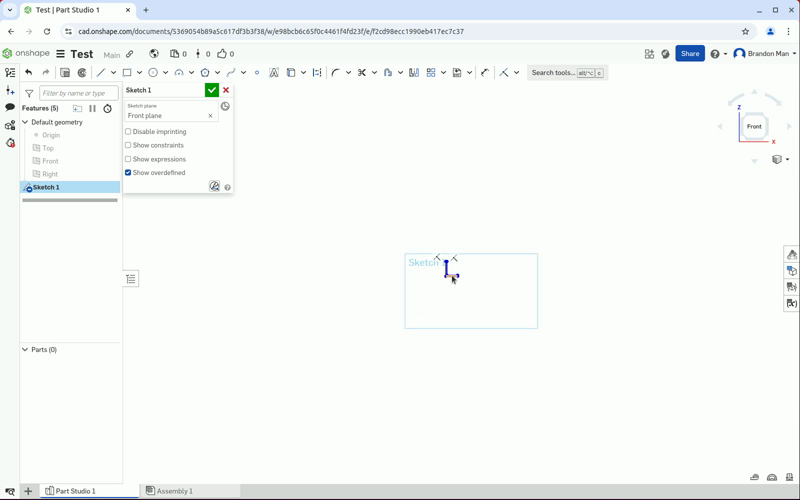
scroll(6)
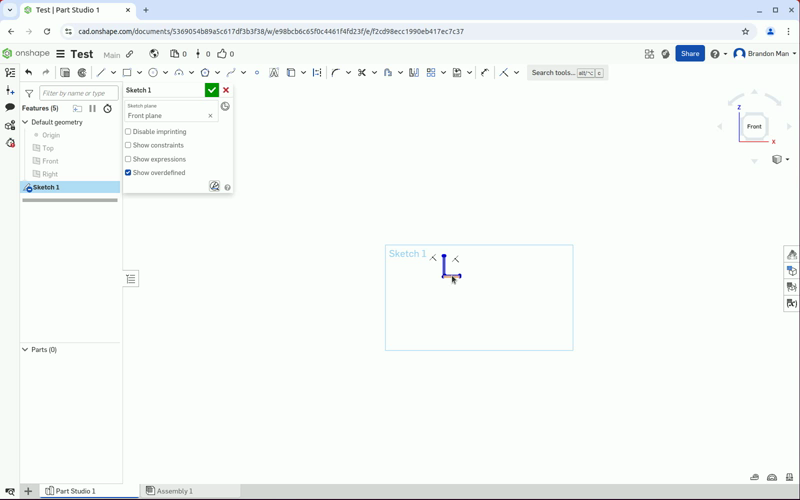
scroll(6)
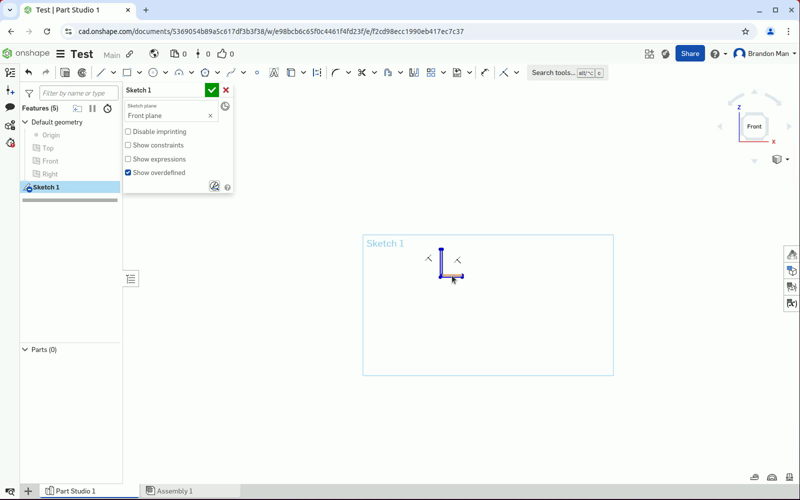
scroll(6)
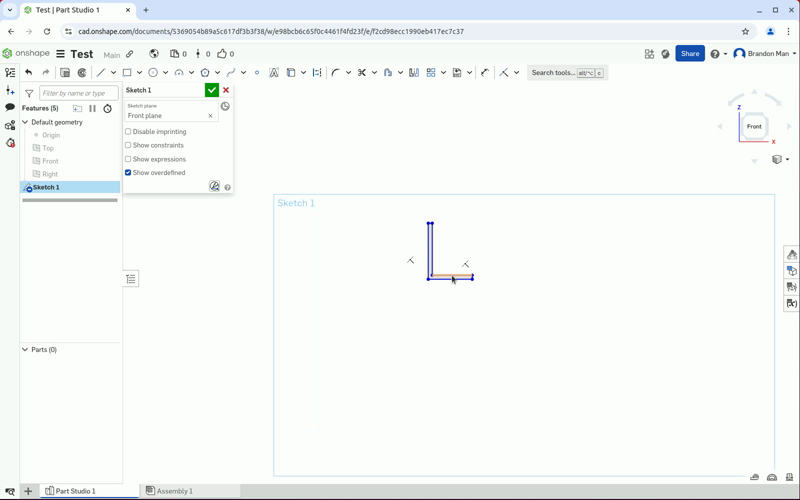
scroll(6)
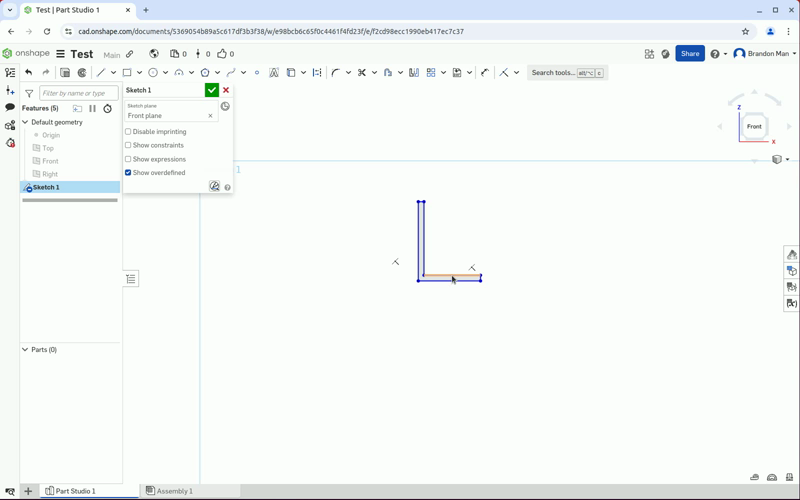
click(452, 275)
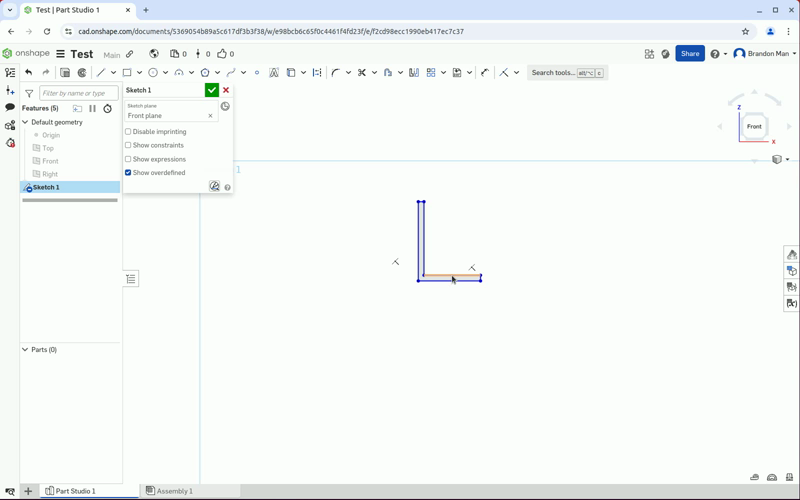
scroll(-6)
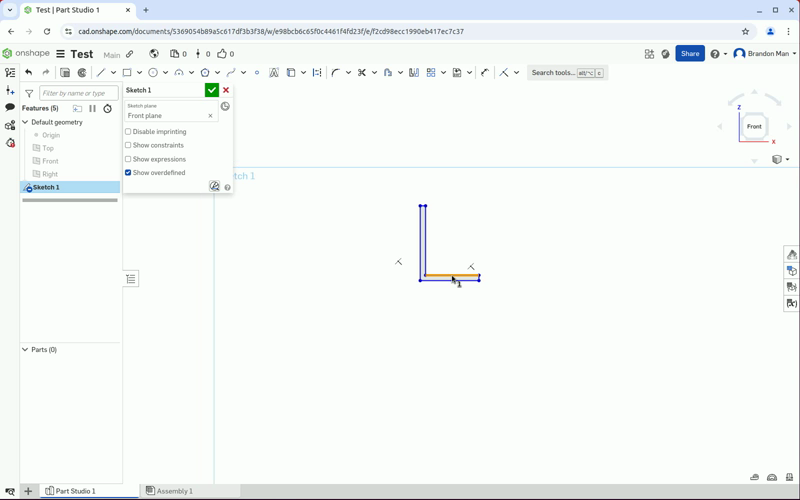
scroll(-6)
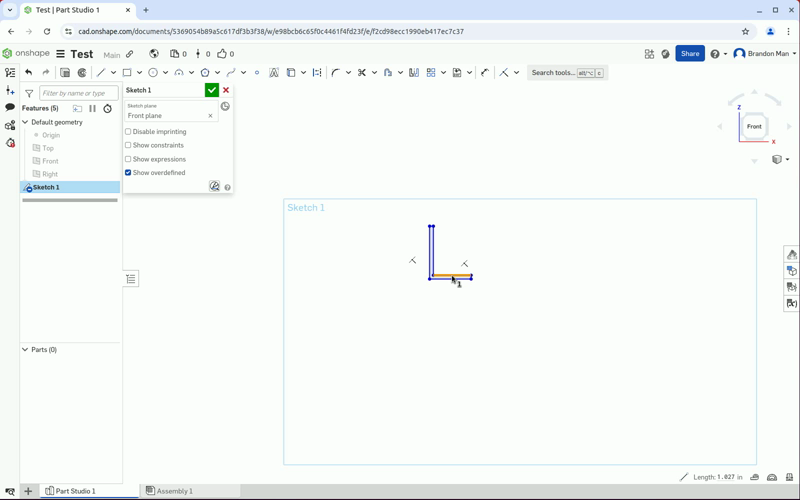
scroll(-6)
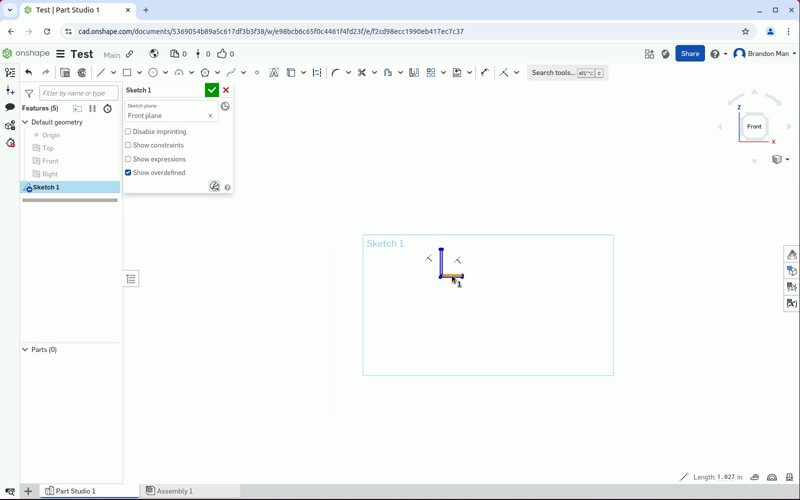
scroll(-6)
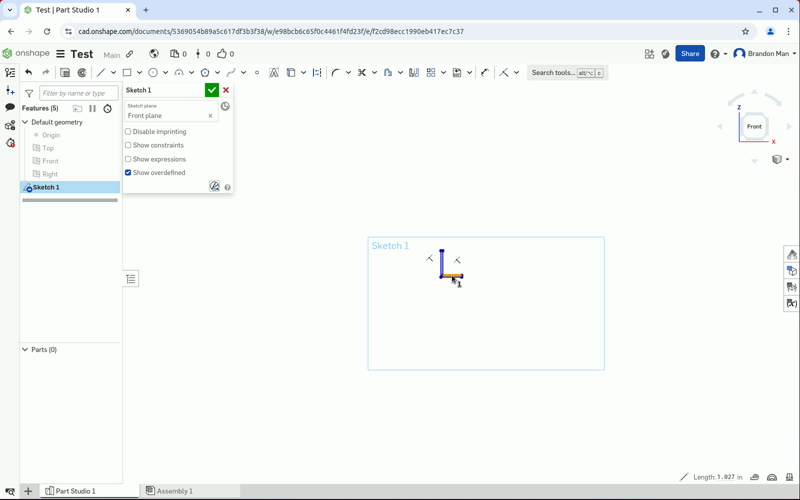
scroll(-6)
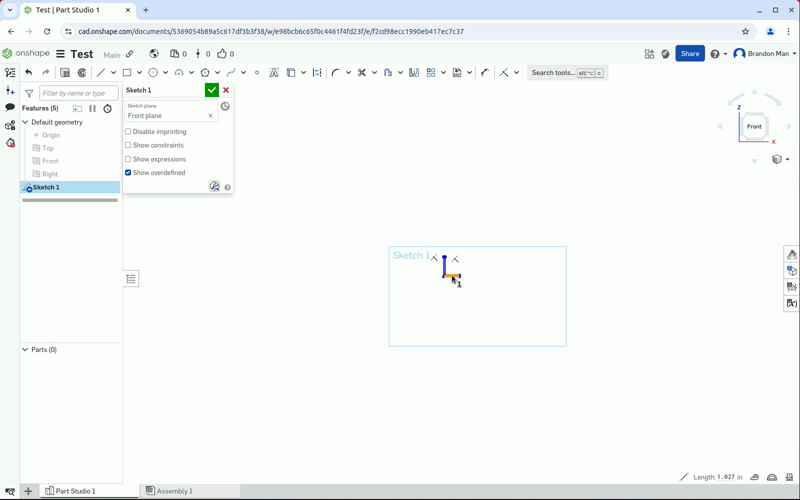
scroll(-6)
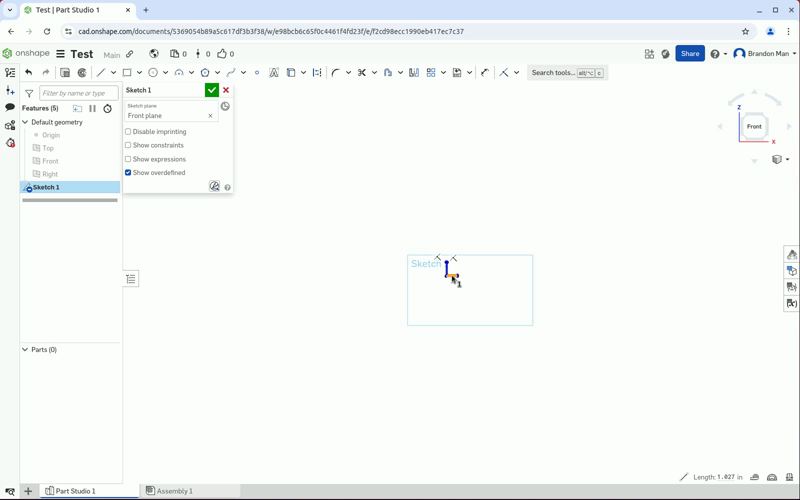
scroll(-6)
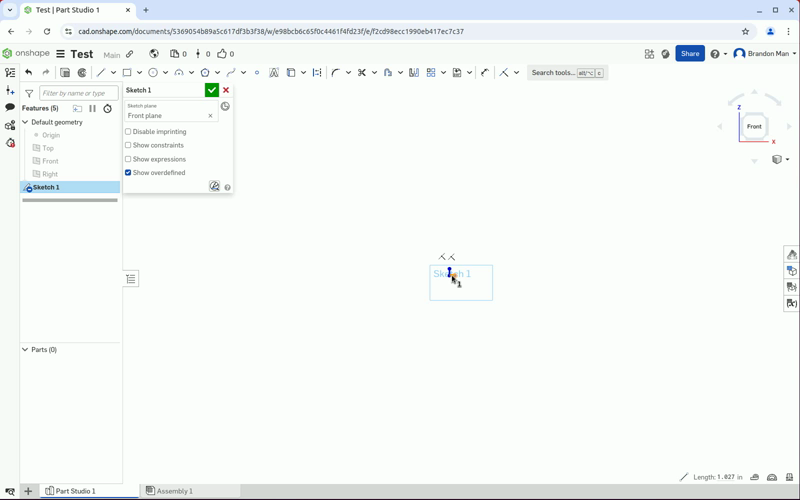
mouse_move(73, 352)
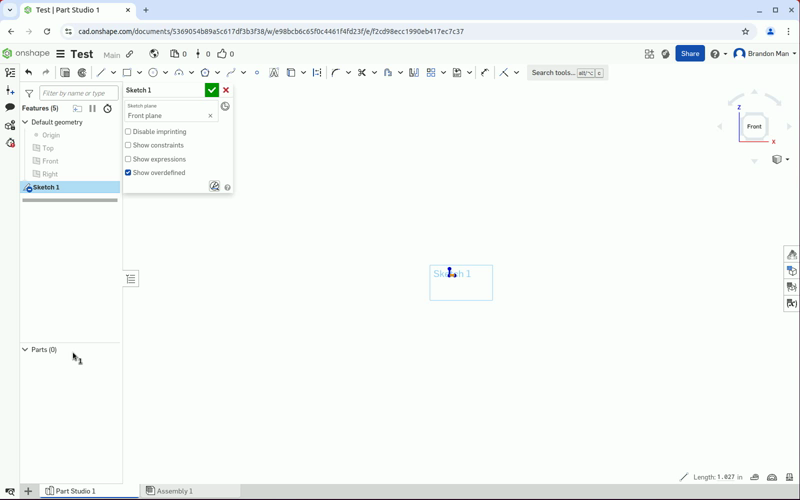
key(shift+y)
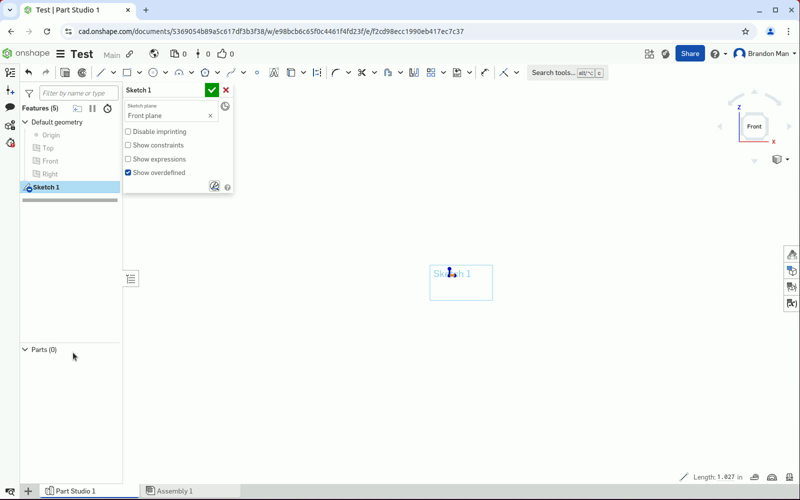
key(shift+e)
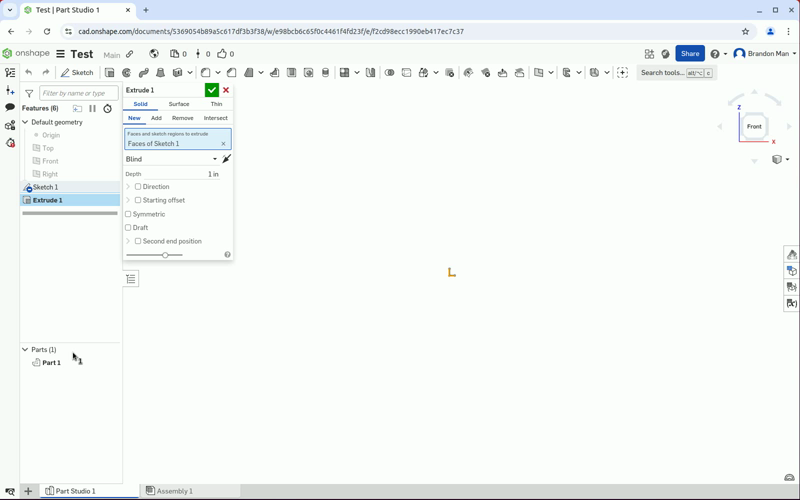
mouse_move(143, 106)
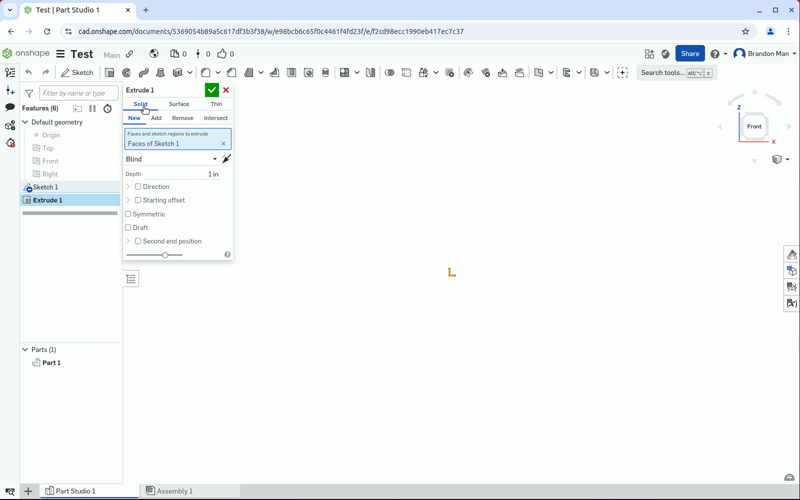
click(143, 106)
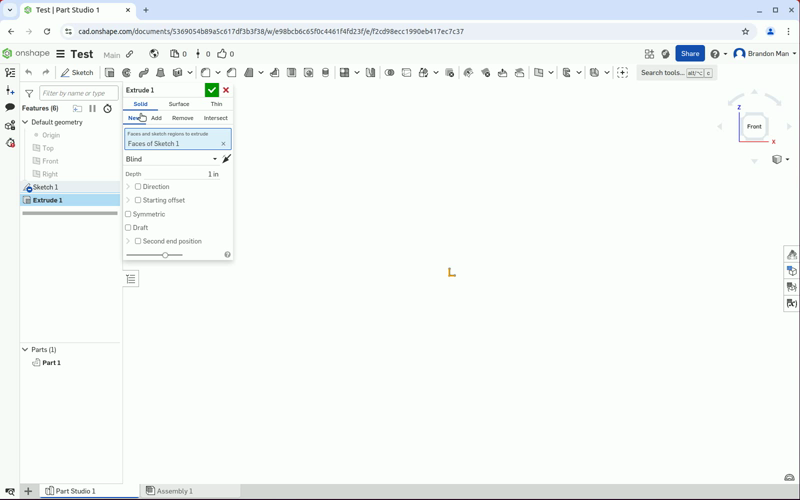
mouse_move(137, 120)
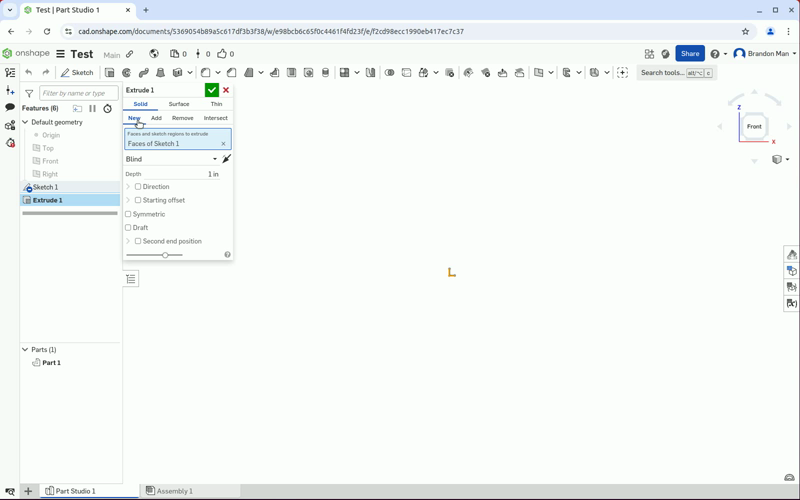
click(137, 120)
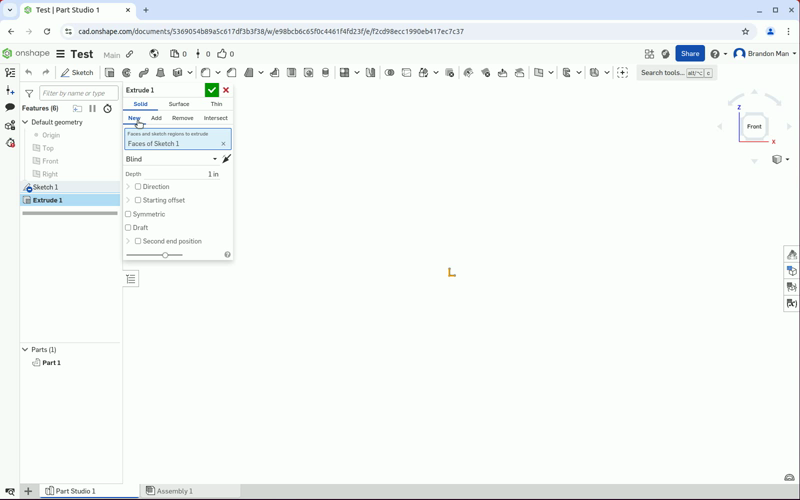
key(tab, 4)
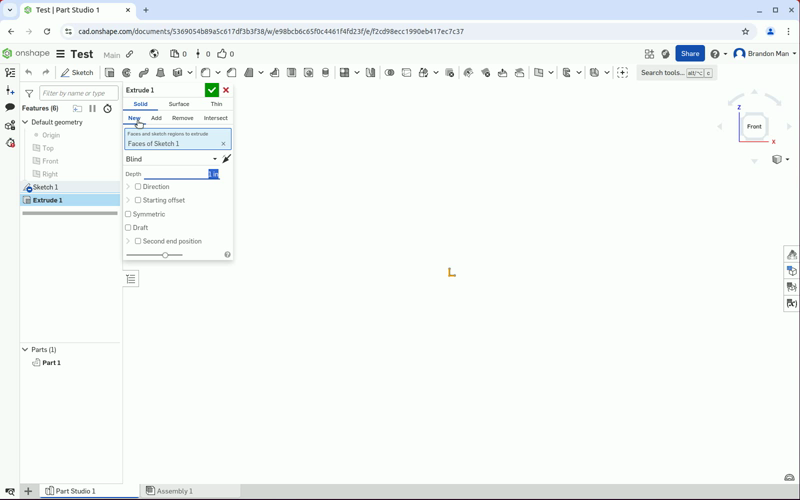
text(5.055)
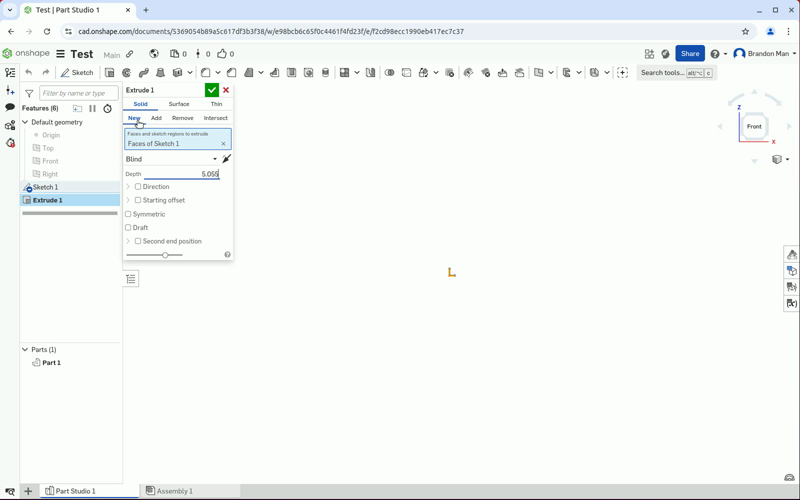
key(enter)
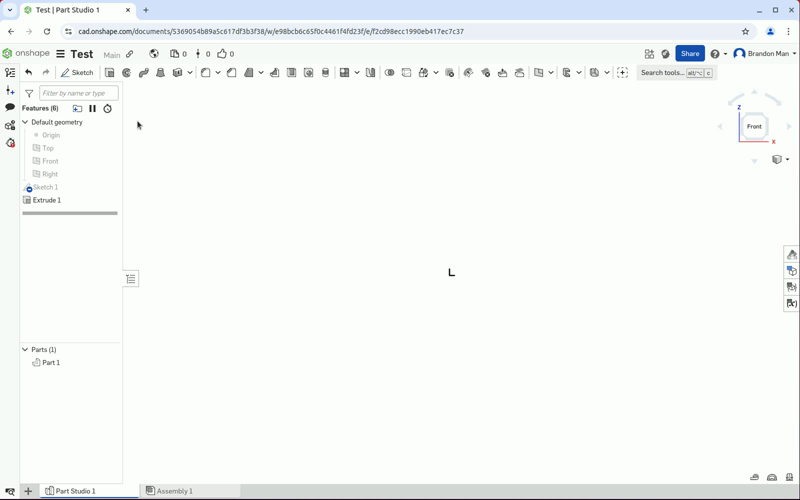
key(shift+h)
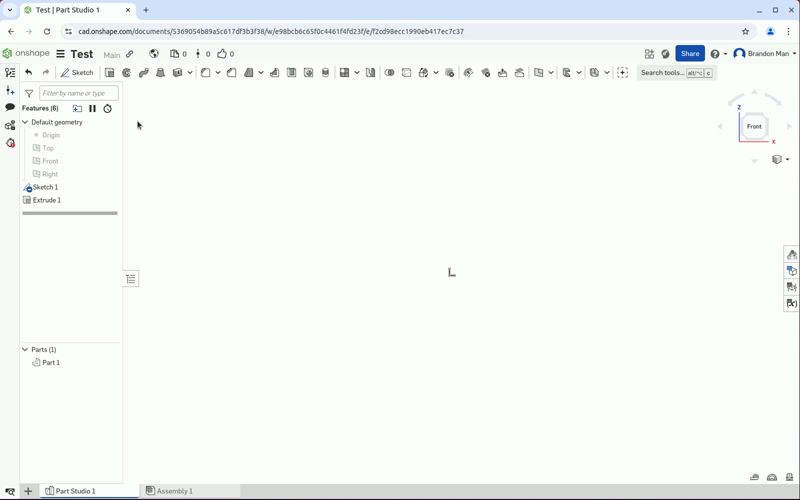
key(shift+h)
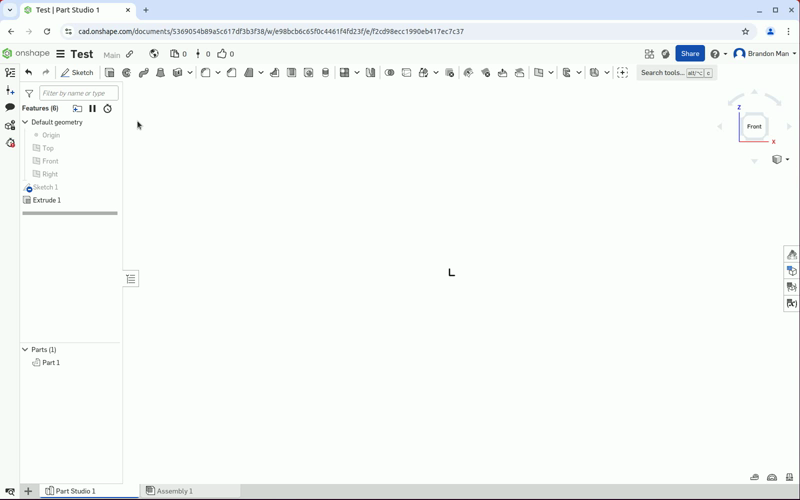
mouse_move(73, 189)
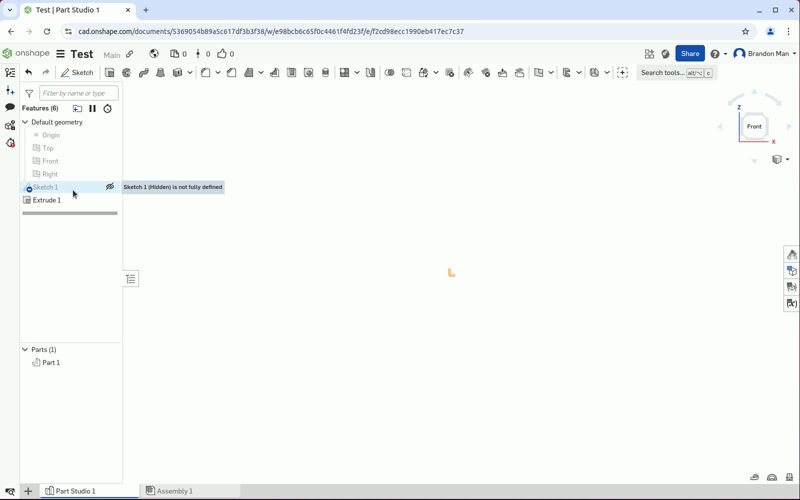
click(73, 189)
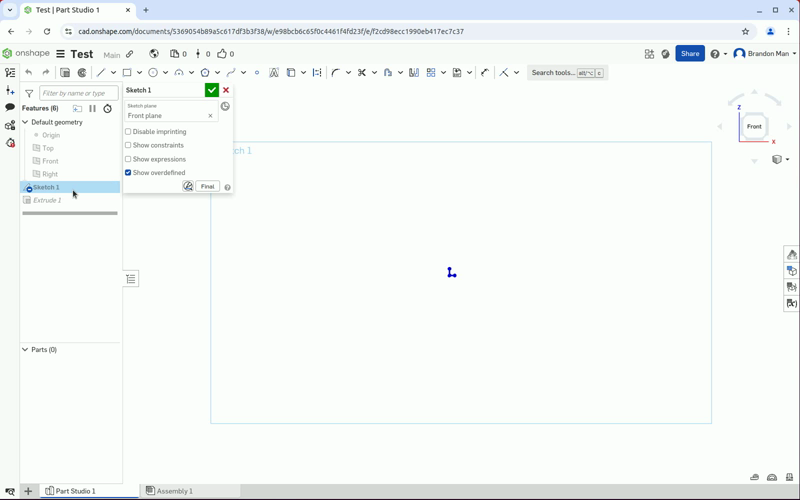
mouse_move(229, 92)
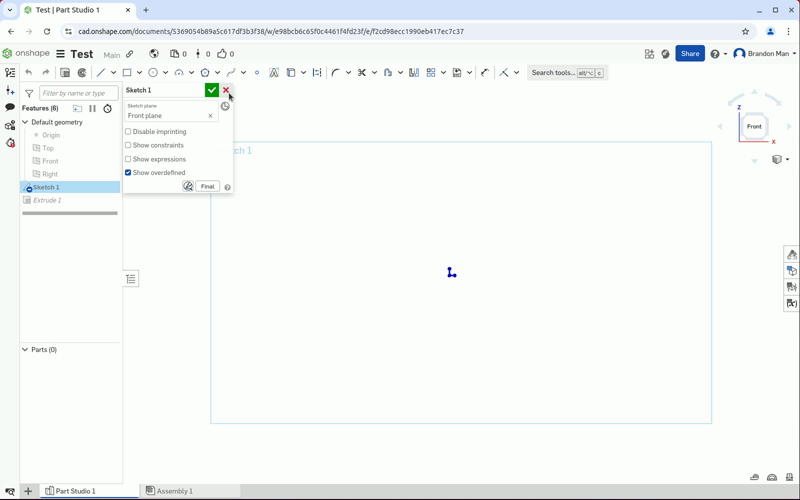
click(229, 92)
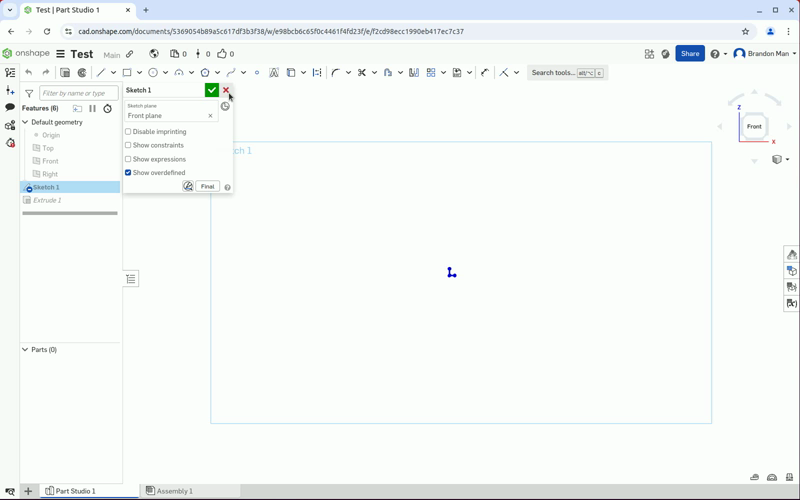
key(shift+s)
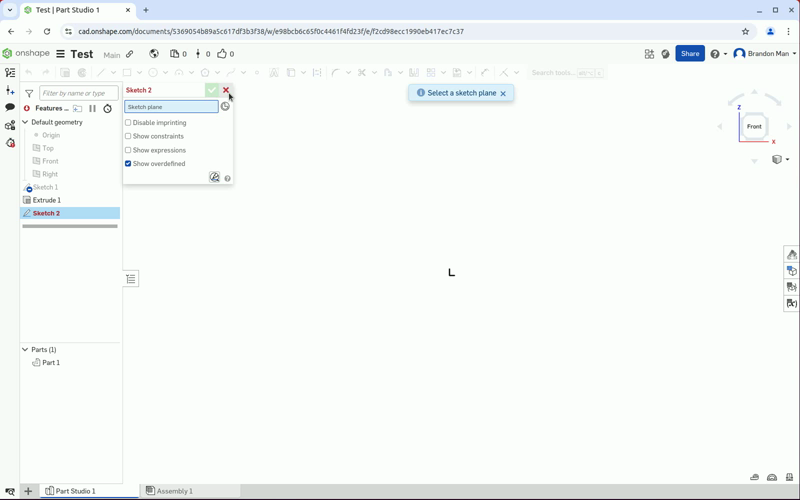
mouse_move(73, 163)
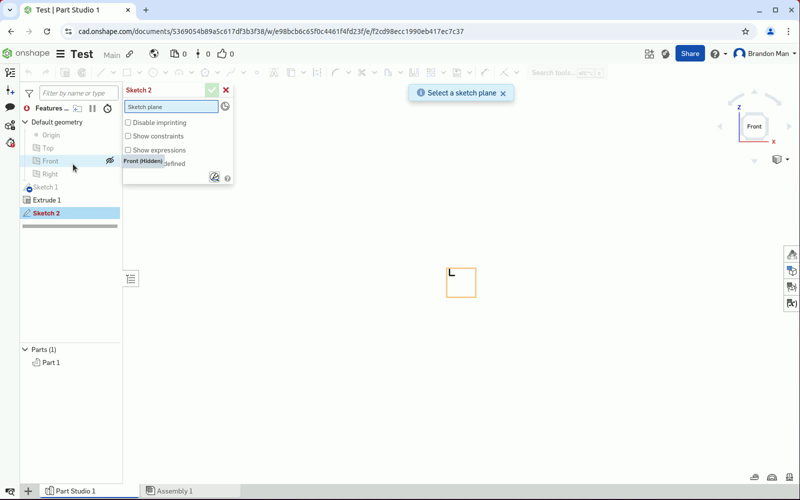
click(73, 163)
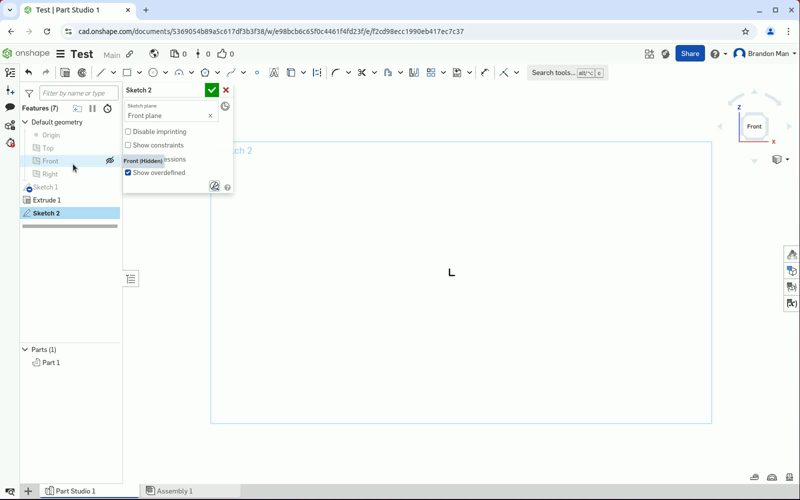
mouse_move(73, 352)
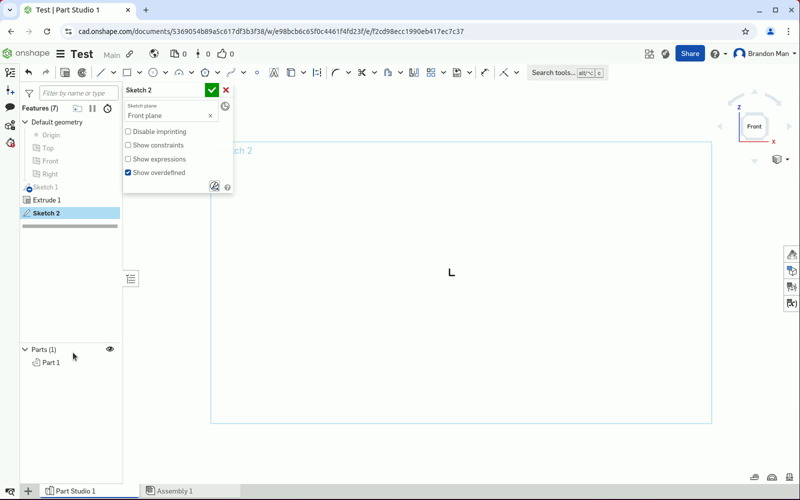
key(y)
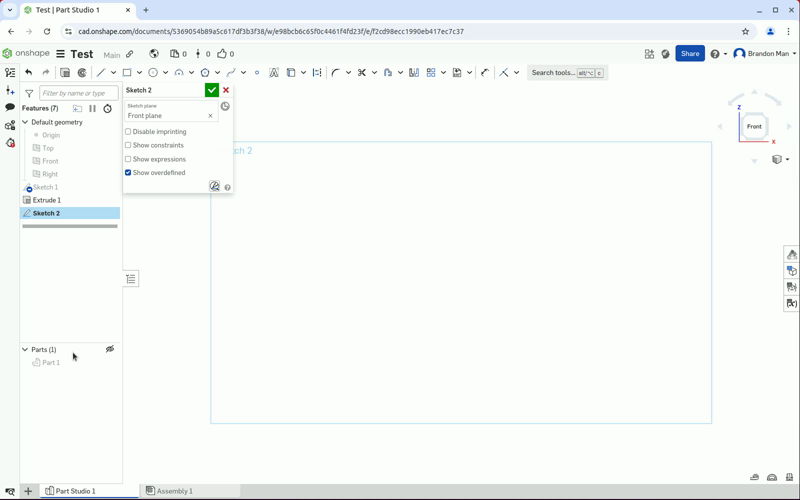
key(l)
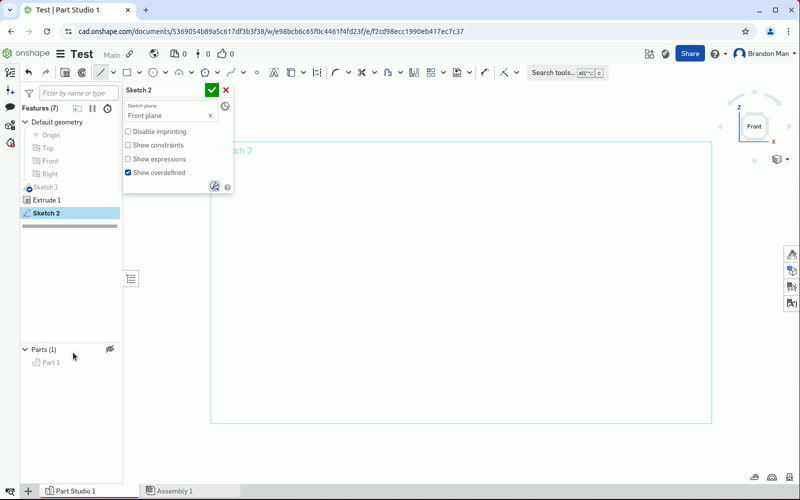
key_down(shift)
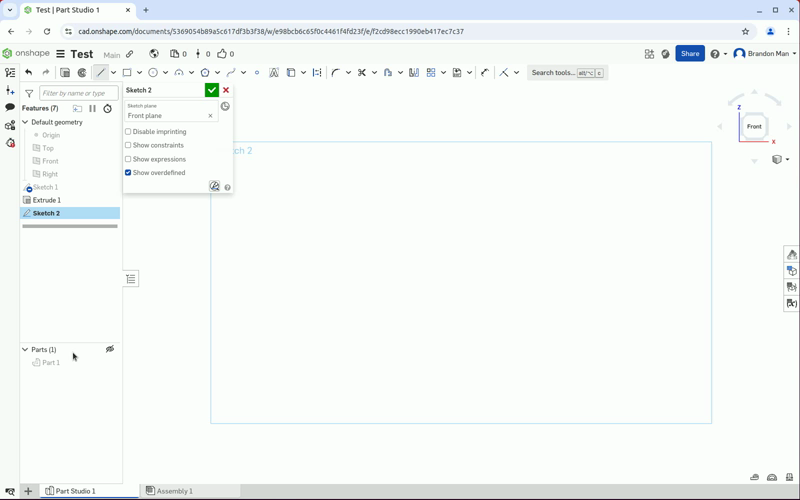
mouse_move(460, 280)
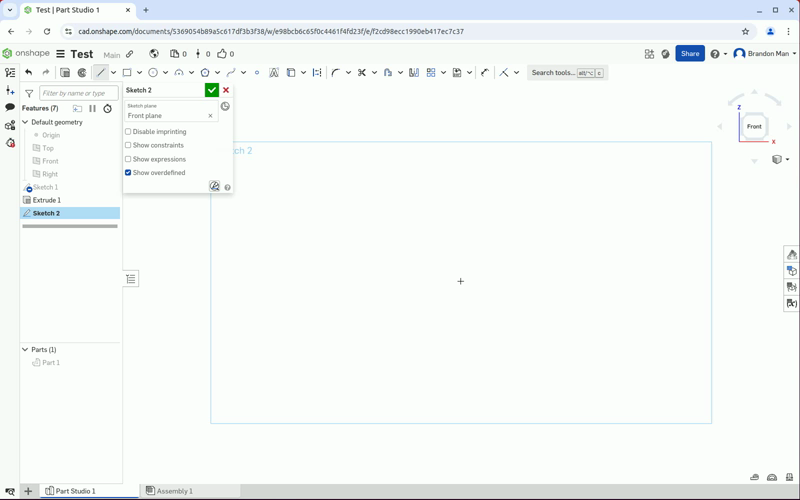
click(460, 280)
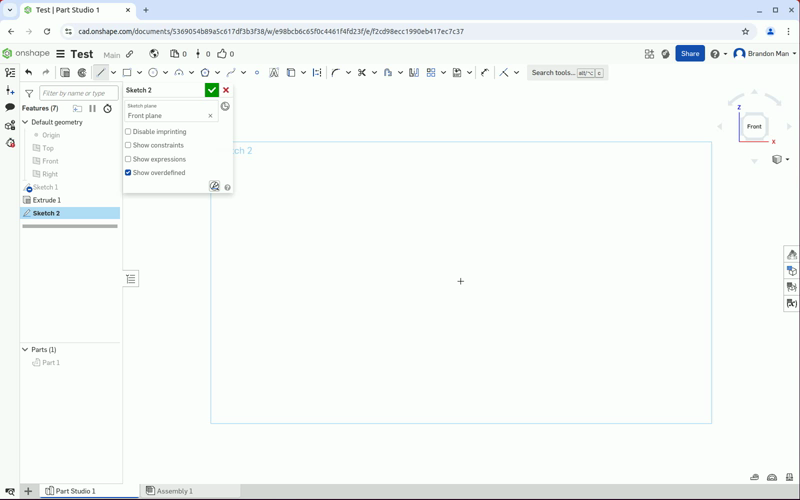
key_up(shift)
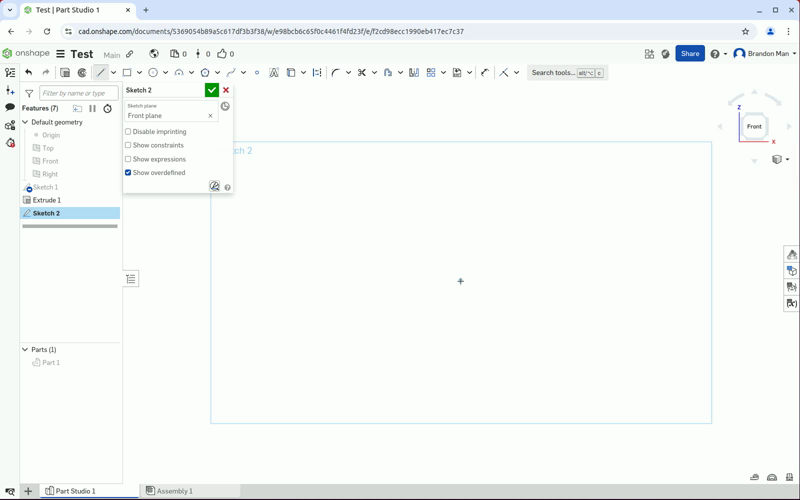
key_down(shift)
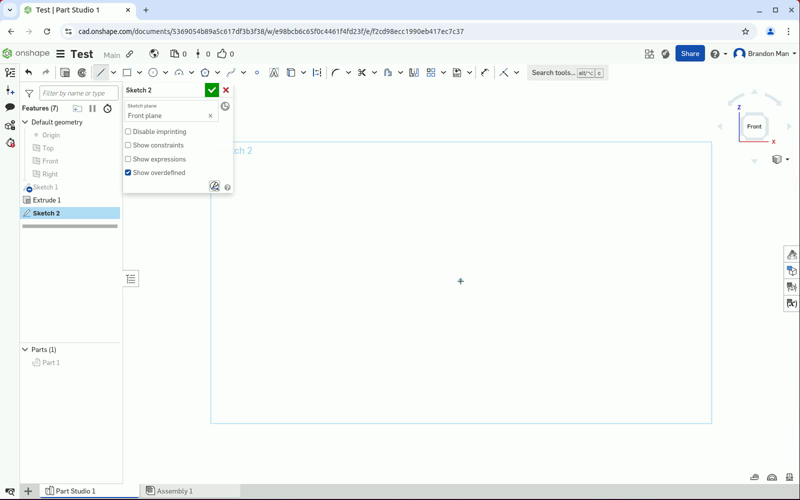
mouse_move(490, 280)
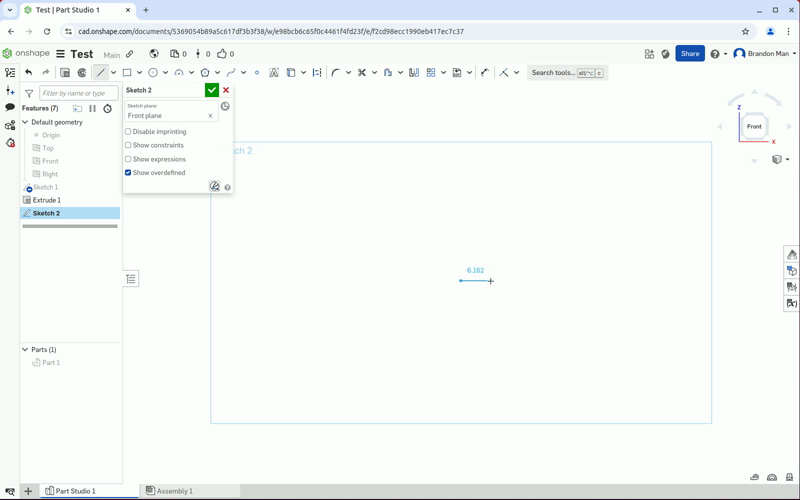
mouse_move(464, 280)
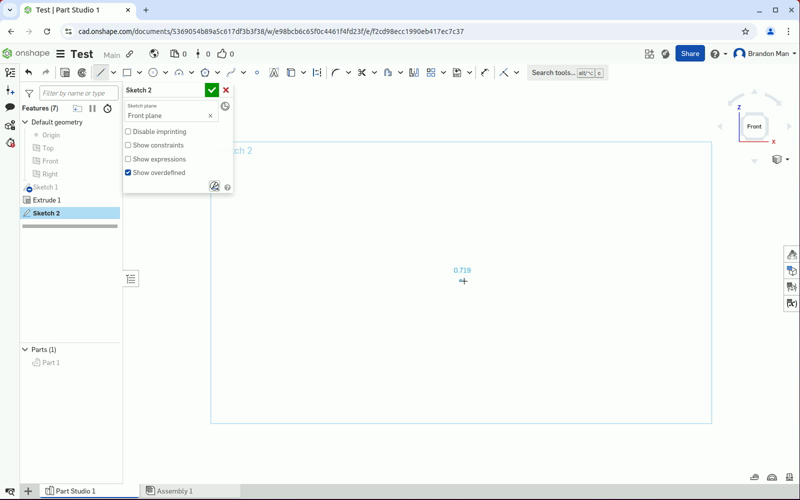
scroll(6)
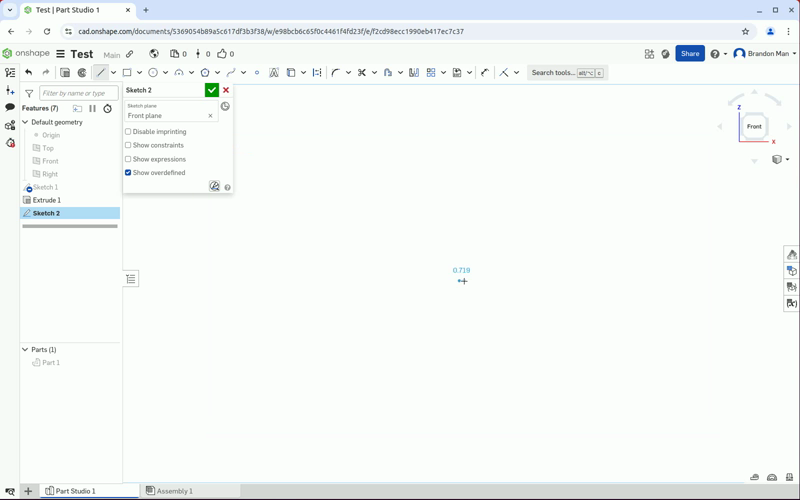
scroll(6)
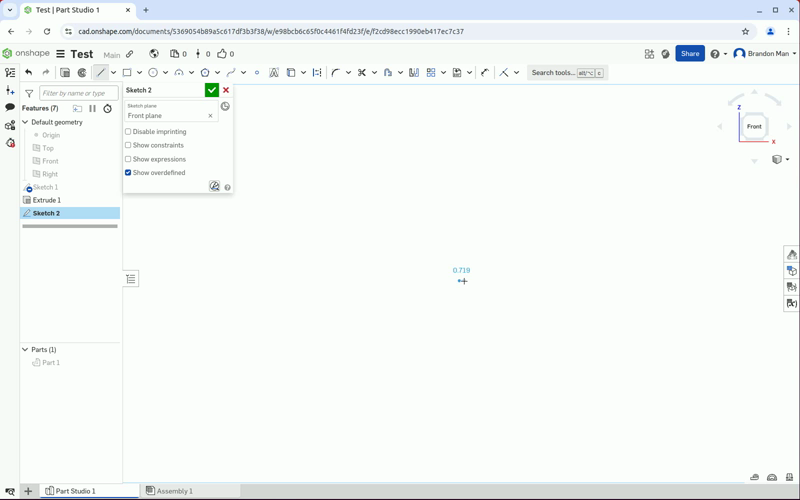
scroll(6)
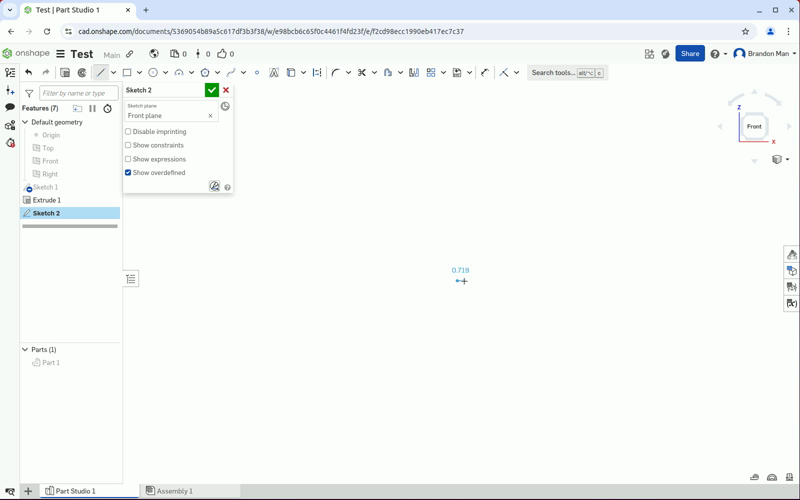
scroll(6)
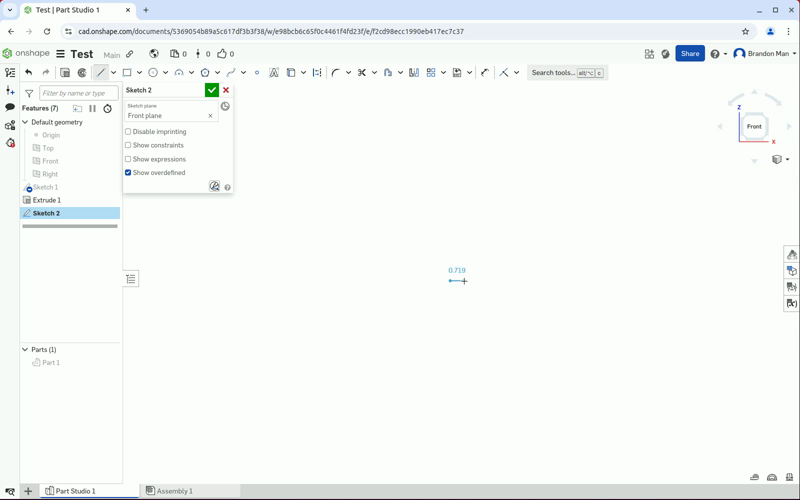
scroll(6)
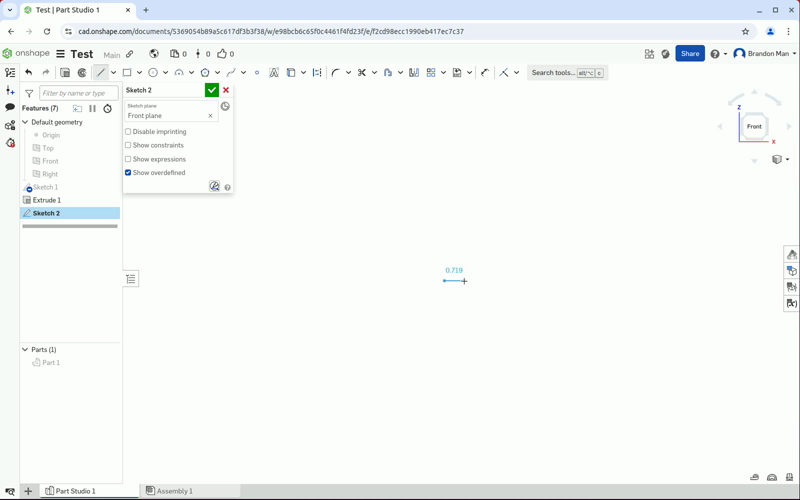
scroll(6)
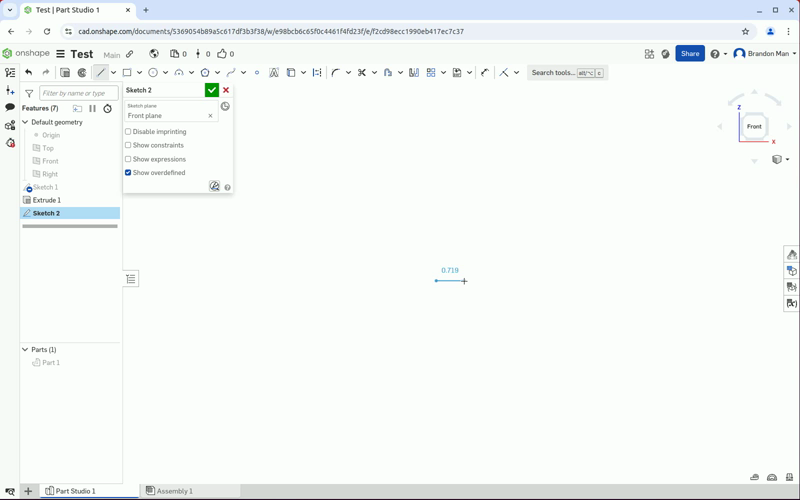
scroll(6)
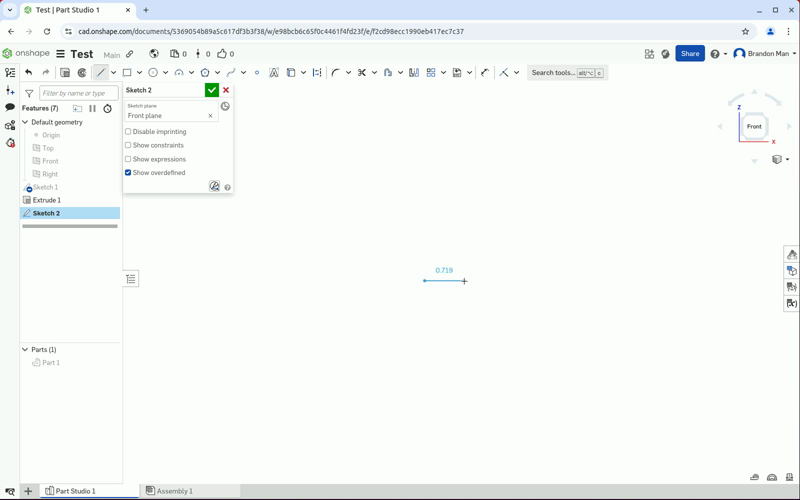
click(464, 280)
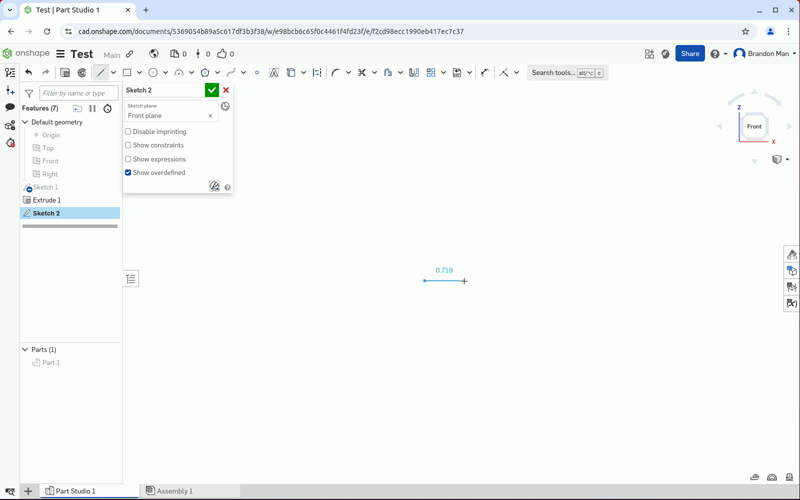
scroll(-6)
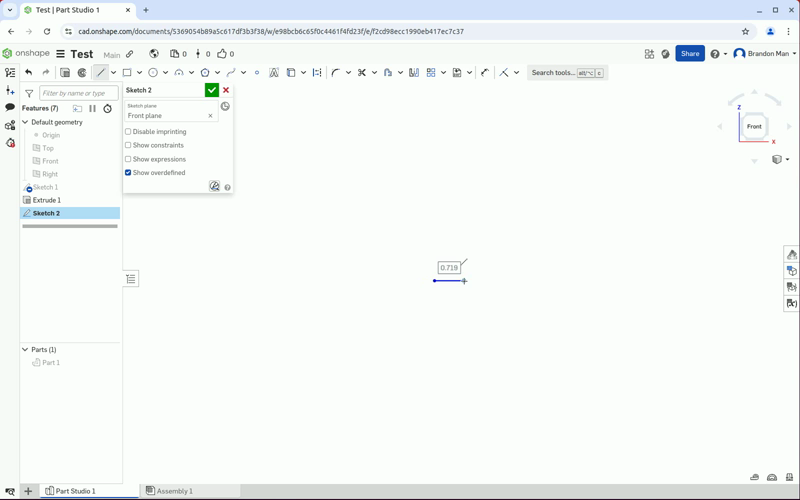
scroll(-6)
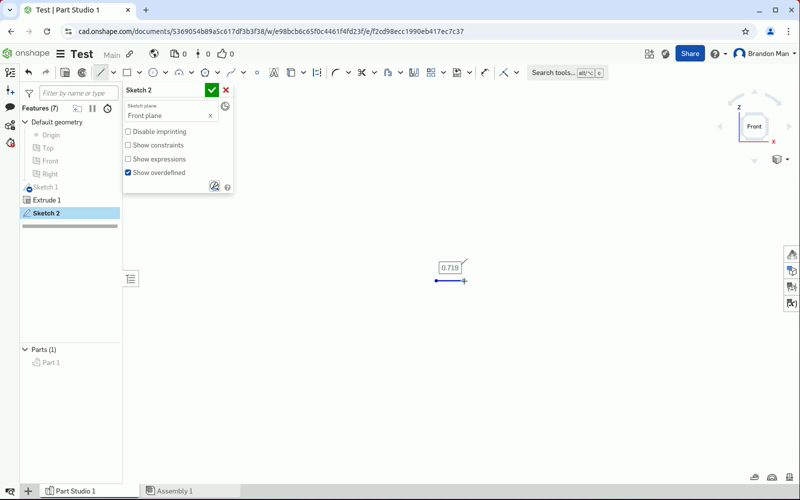
scroll(-6)
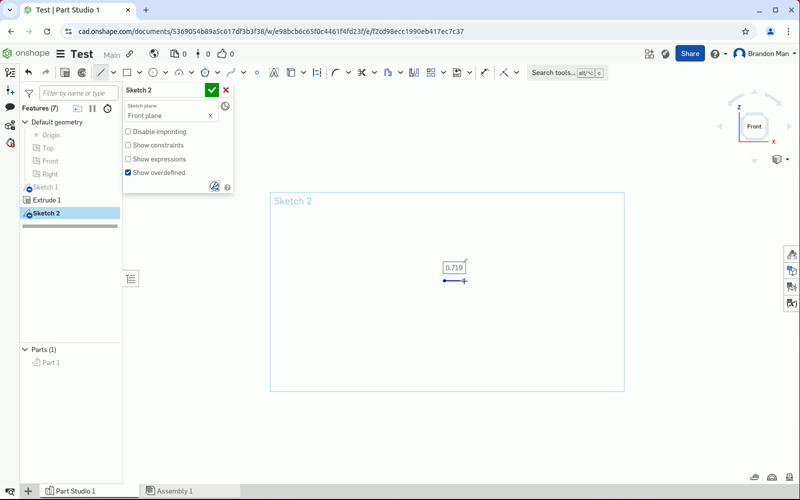
scroll(-6)
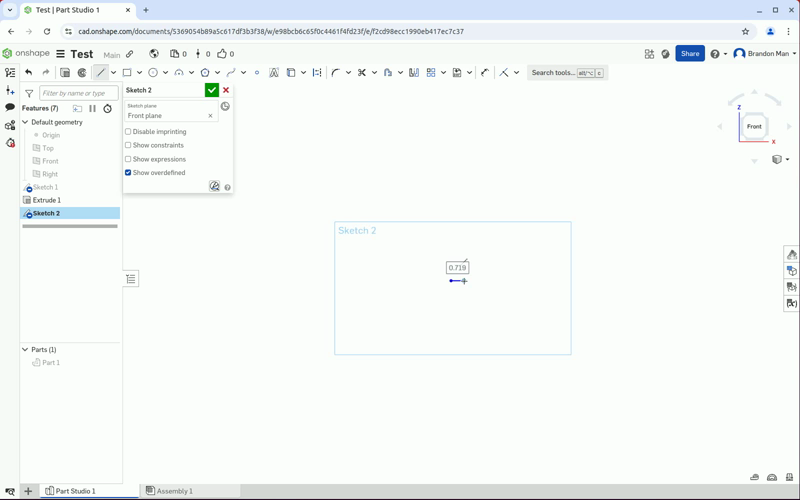
scroll(-6)
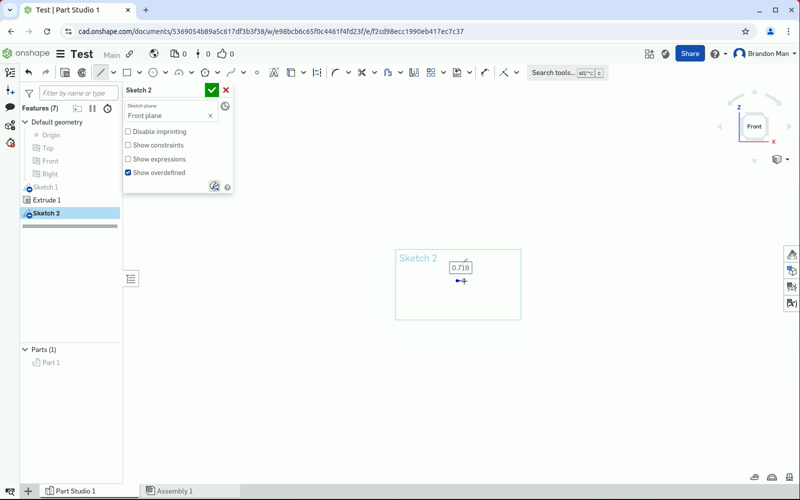
scroll(-6)
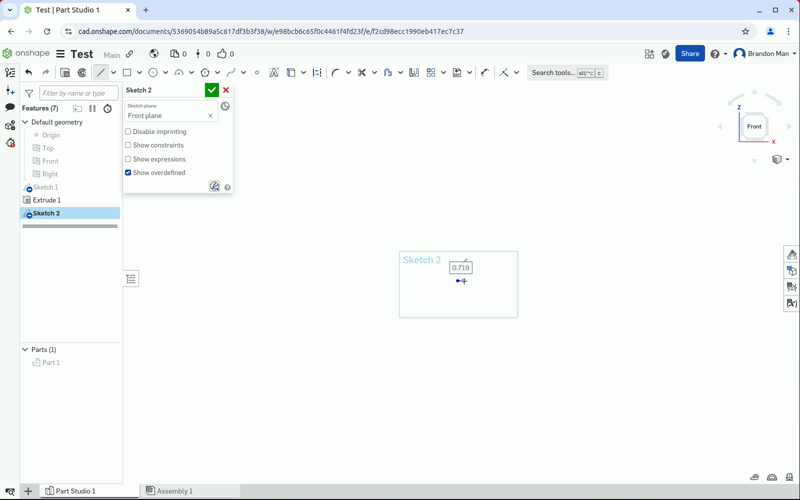
scroll(-6)
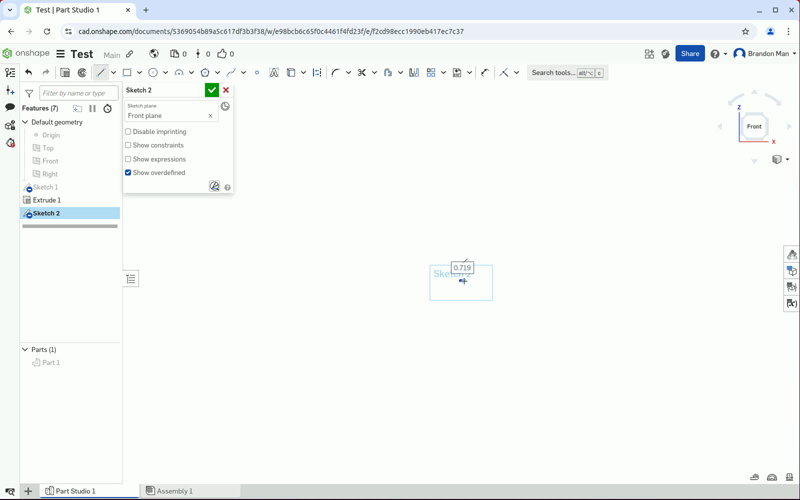
key_up(shift)
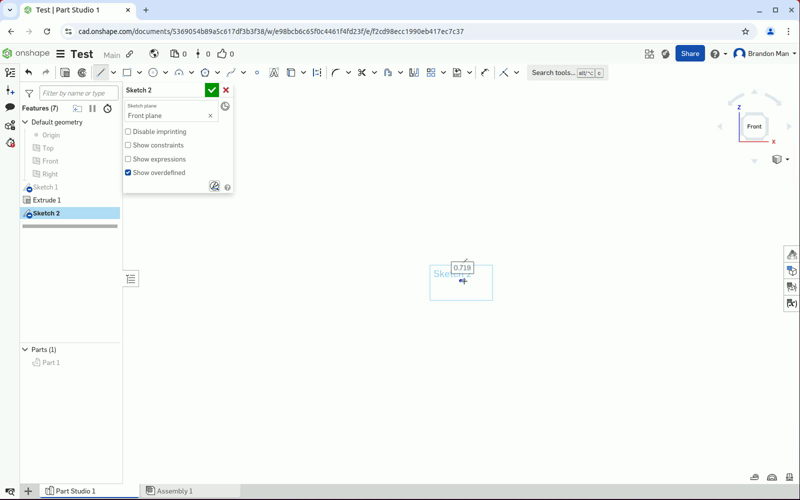
key_down(shift)
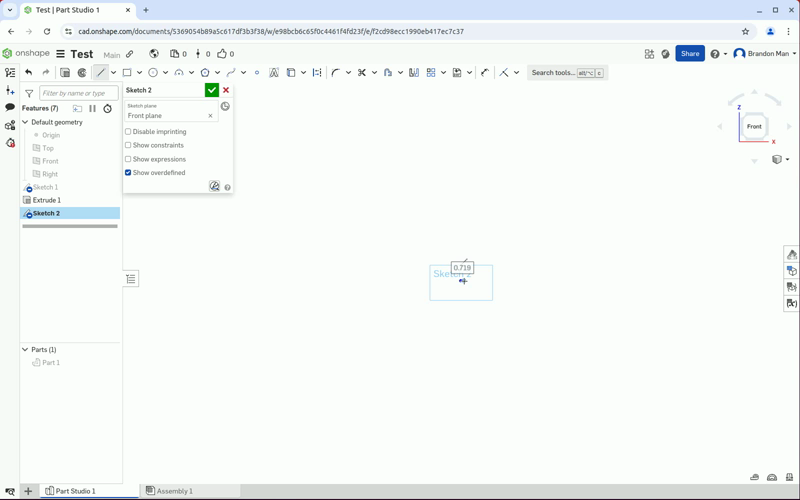
mouse_move(494, 280)
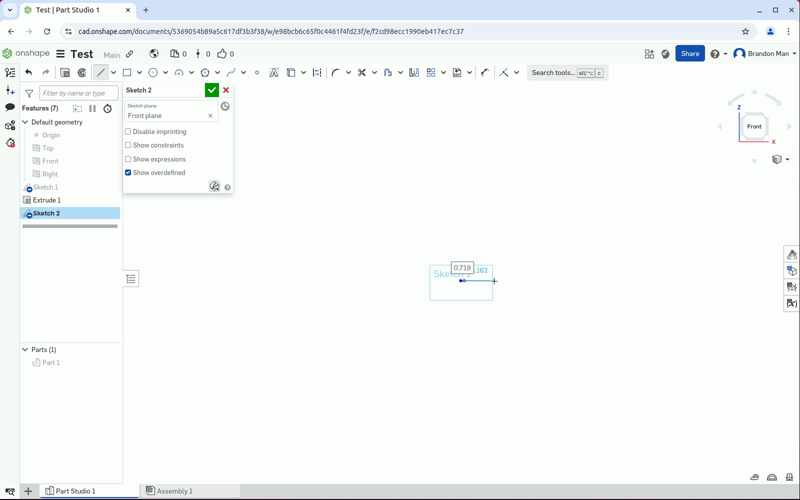
mouse_move(464, 279)
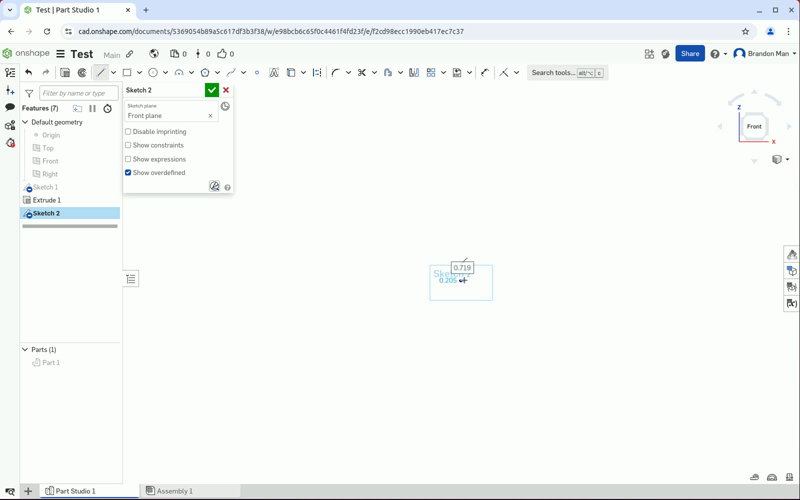
scroll(6)
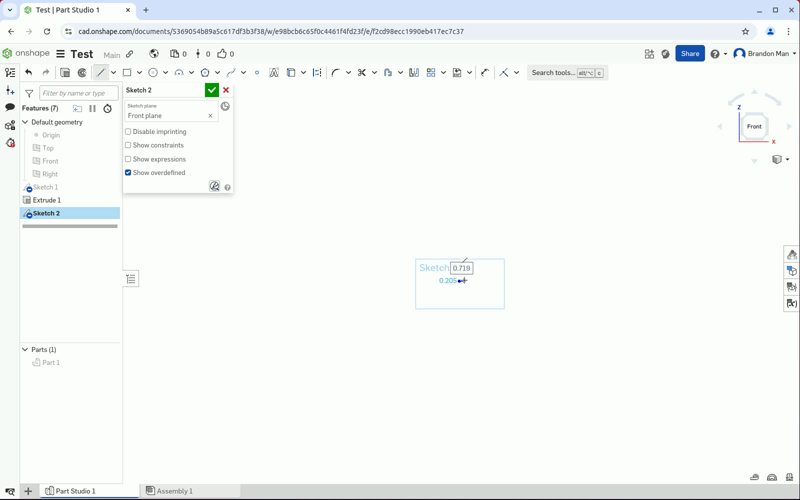
scroll(6)
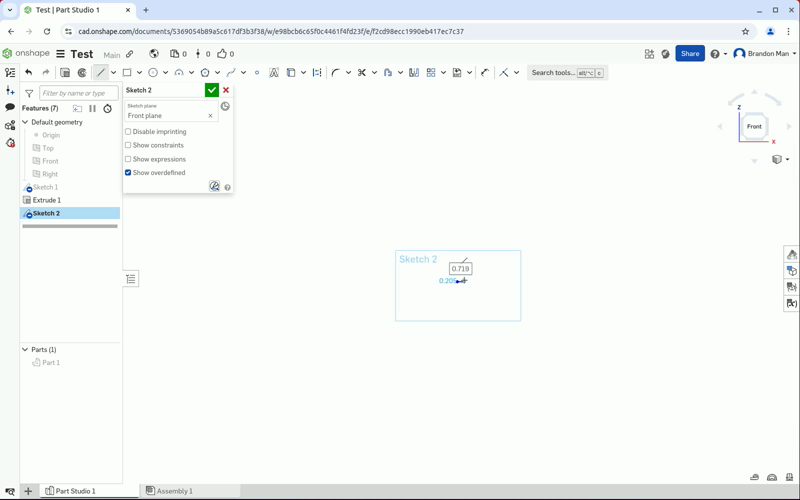
scroll(6)
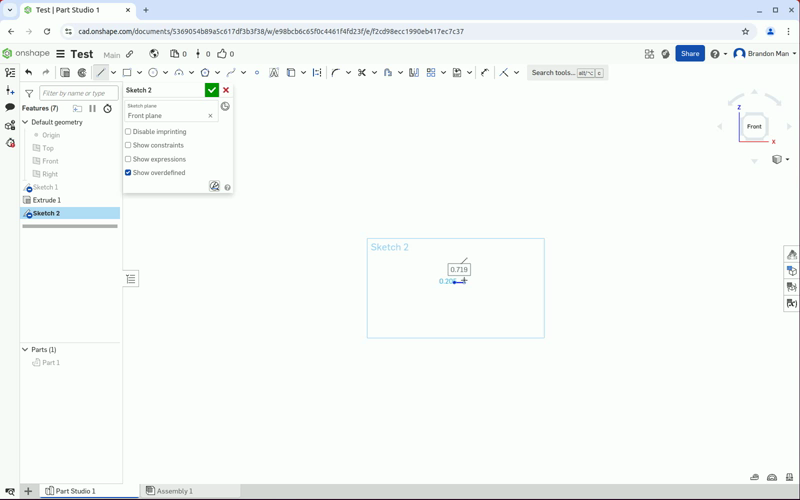
scroll(6)
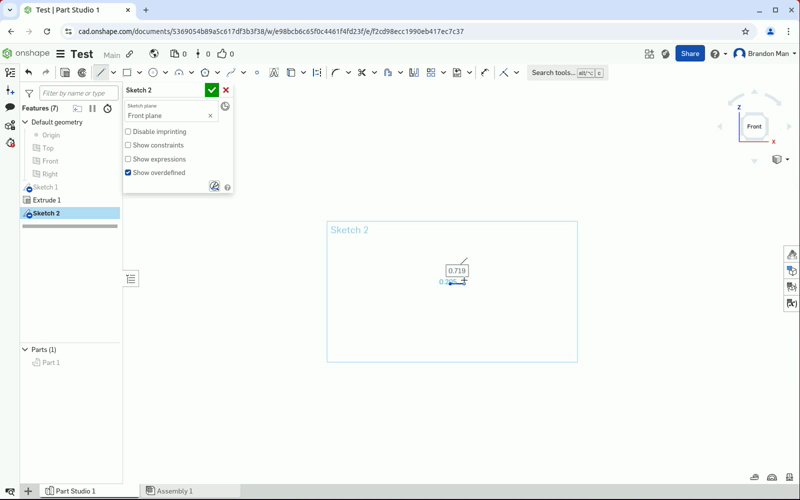
scroll(6)
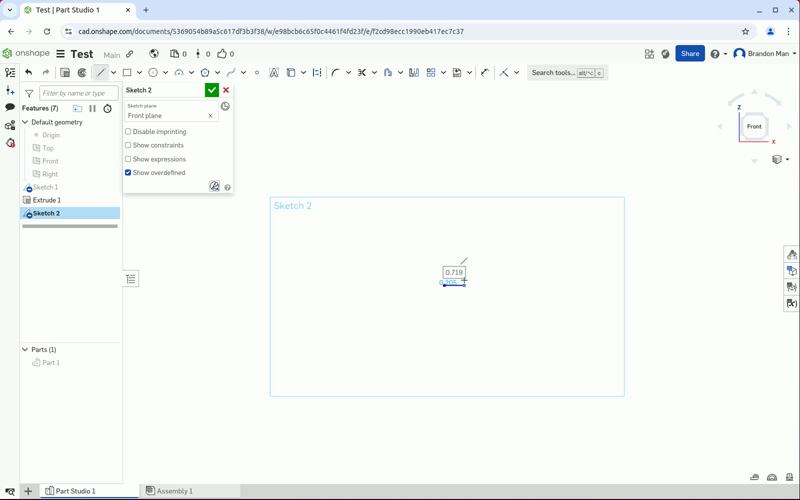
scroll(6)
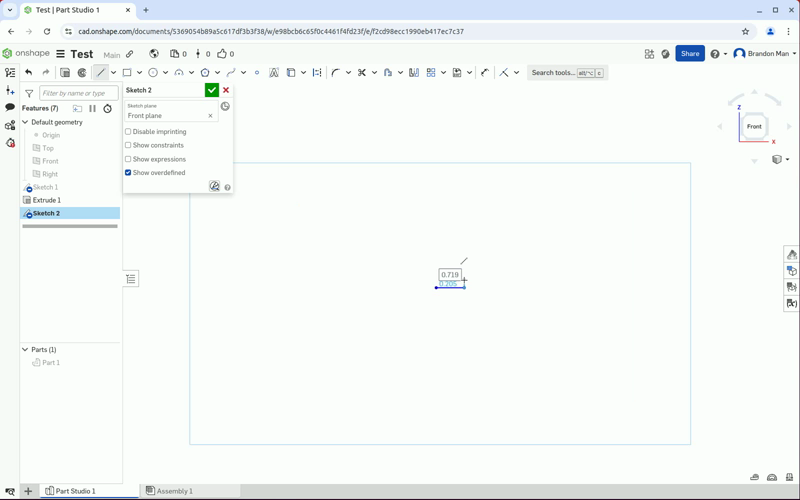
scroll(6)
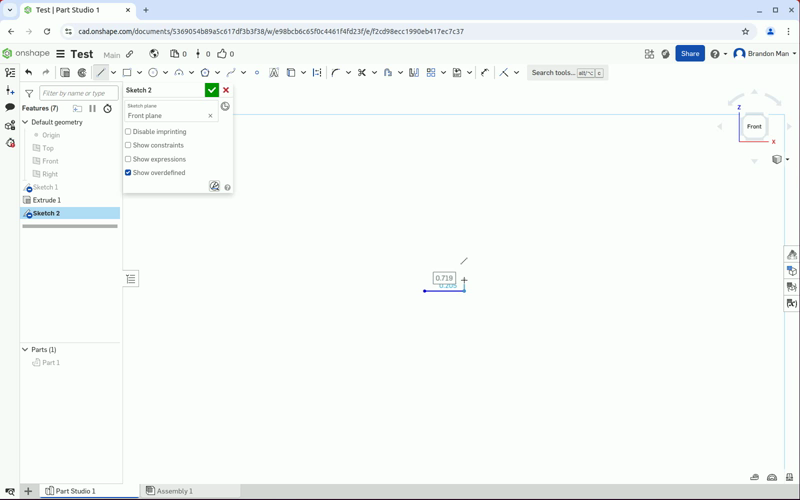
click(464, 279)
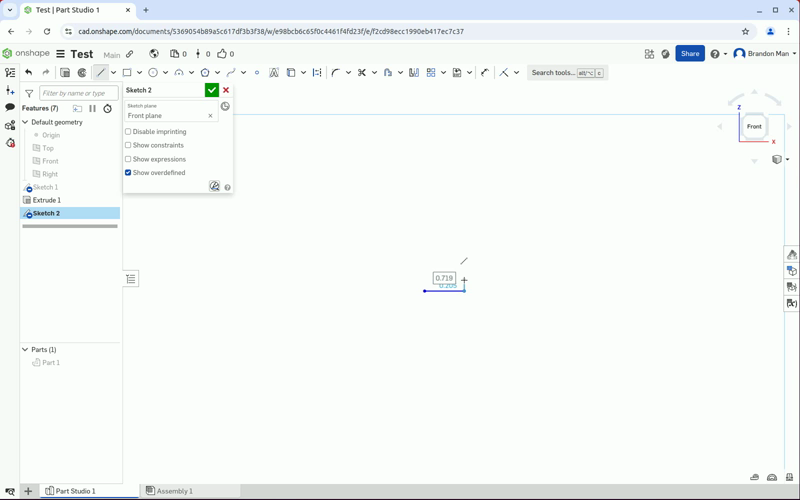
scroll(-6)
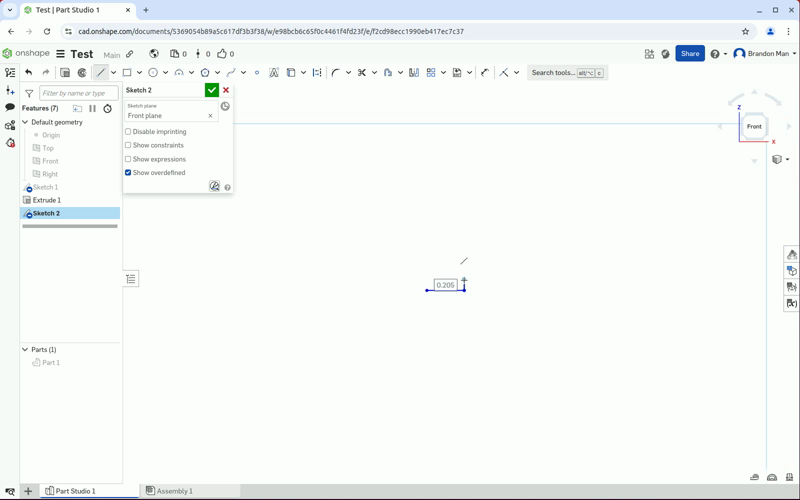
scroll(-6)
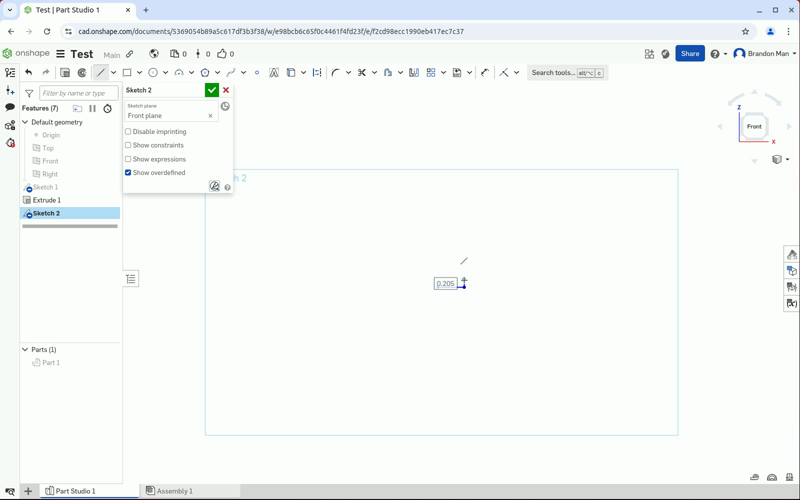
scroll(-6)
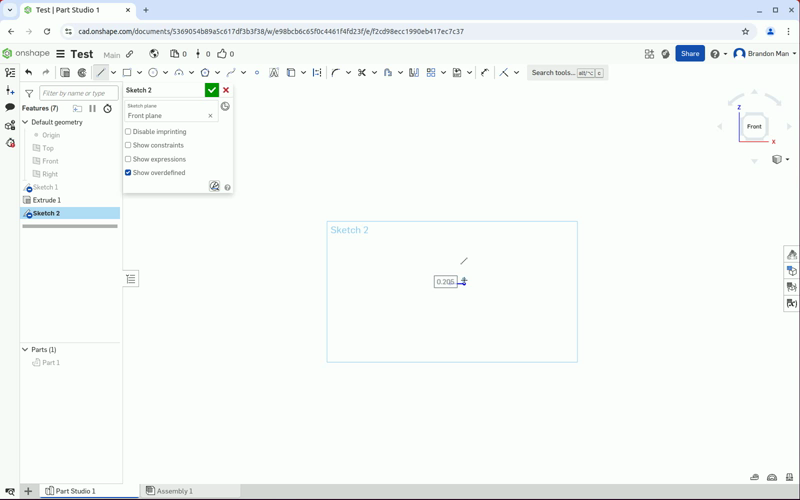
scroll(-6)
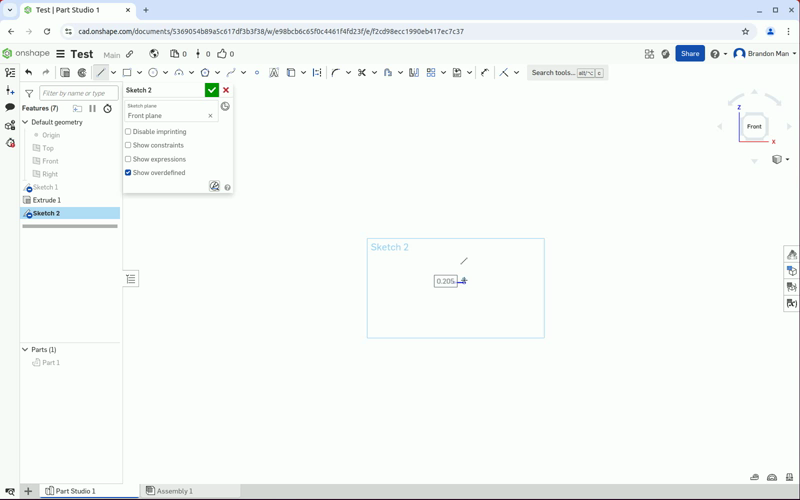
scroll(-6)
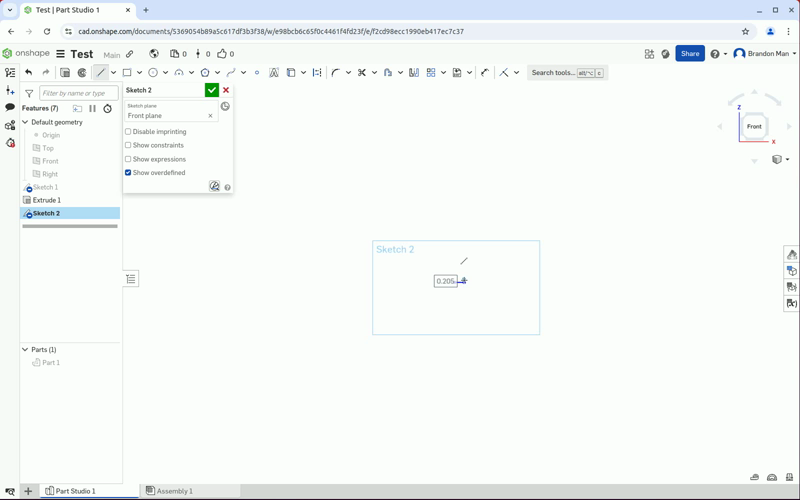
scroll(-6)
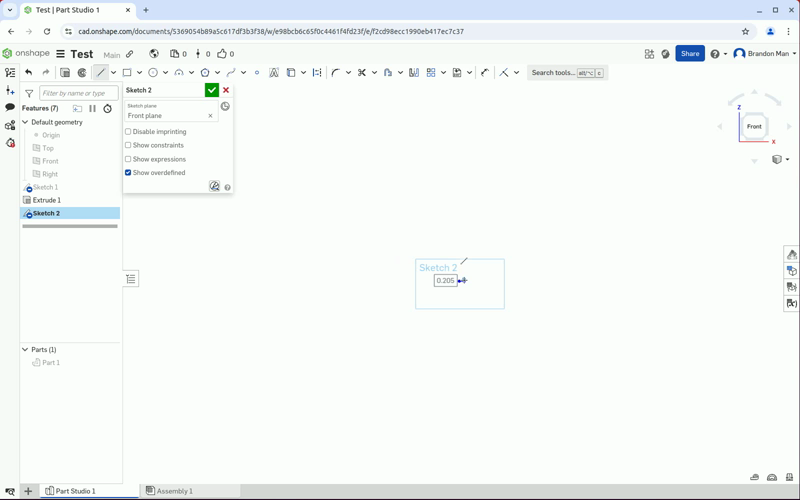
scroll(-6)
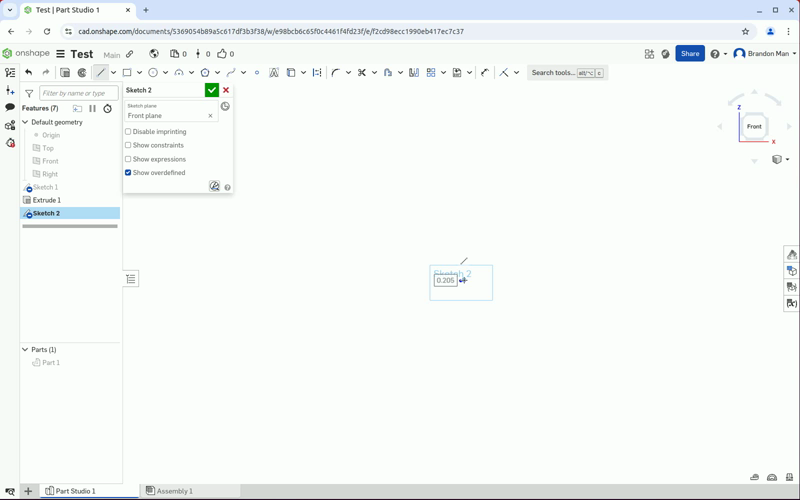
key_up(shift)
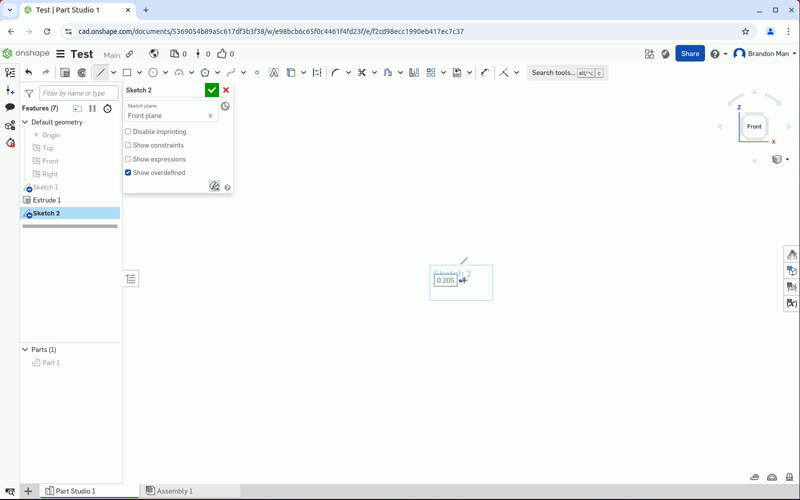
key_down(shift)
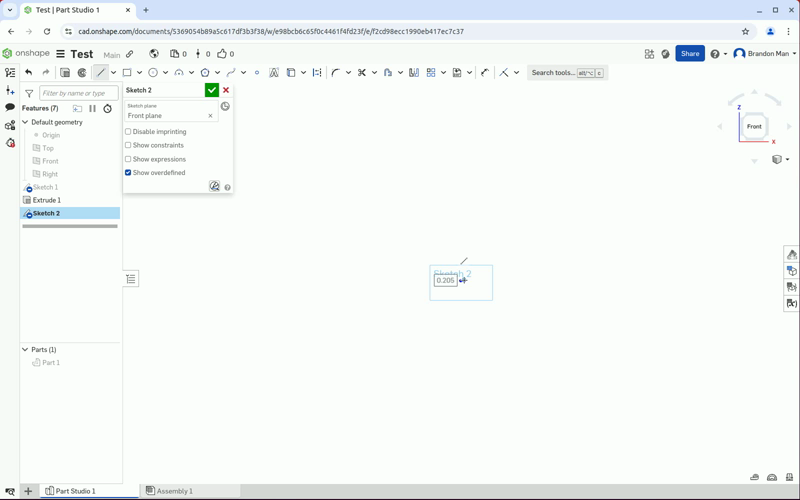
mouse_move(494, 279)
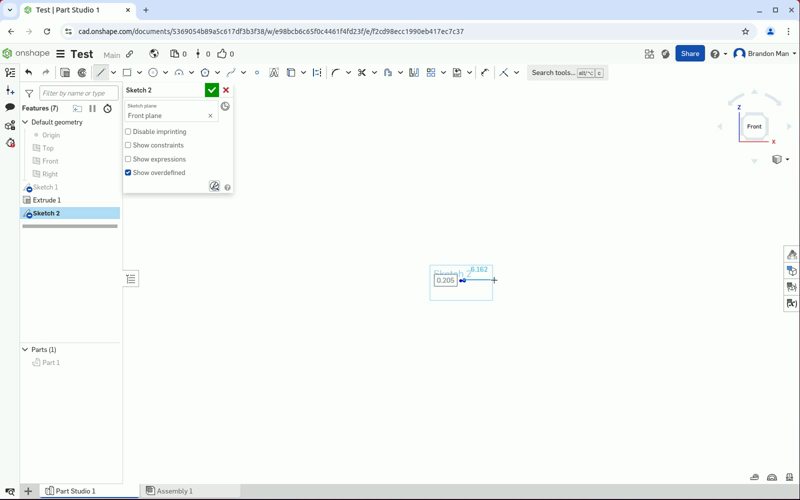
mouse_move(461, 279)
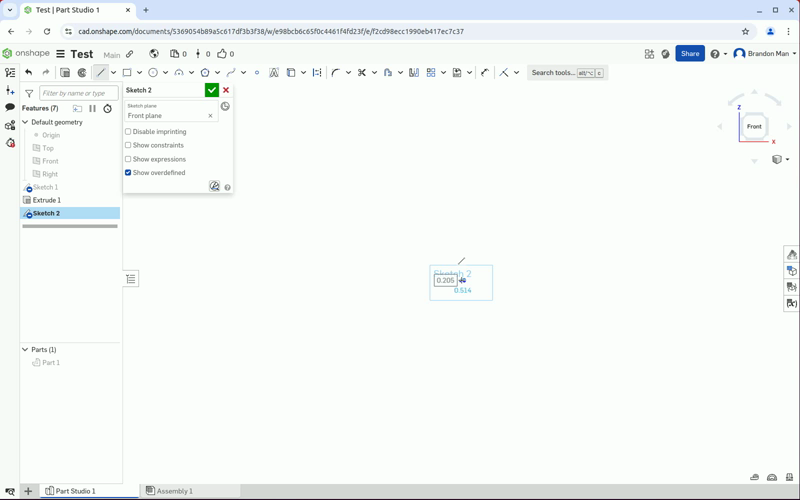
scroll(6)
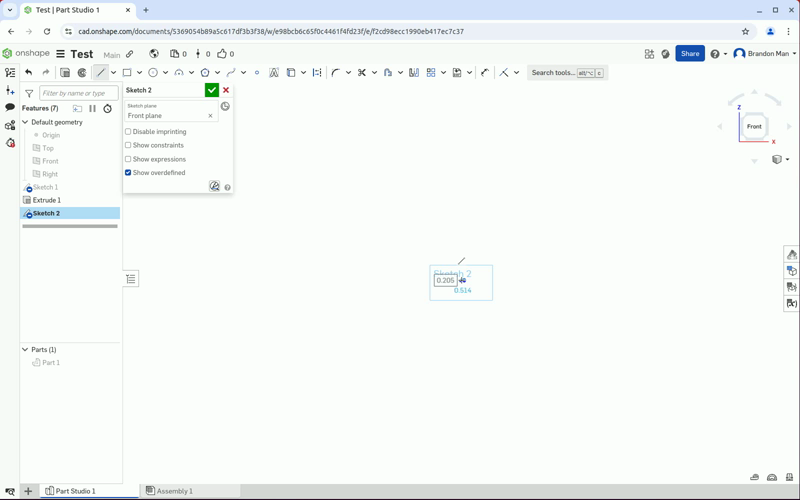
scroll(6)
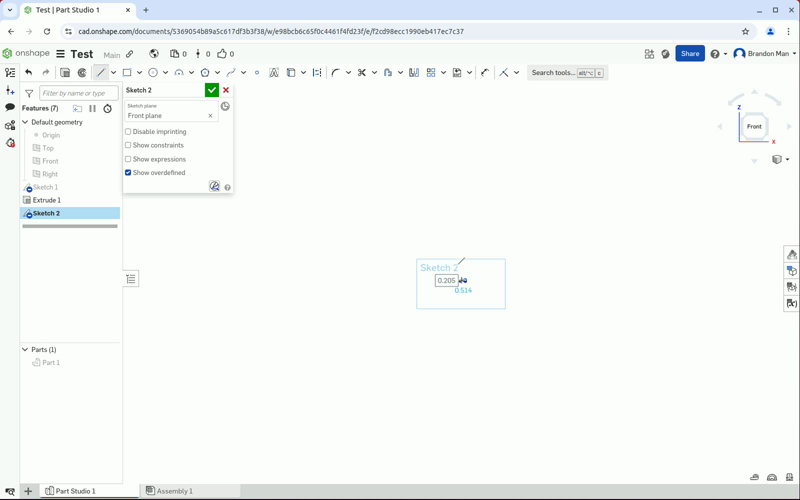
scroll(6)
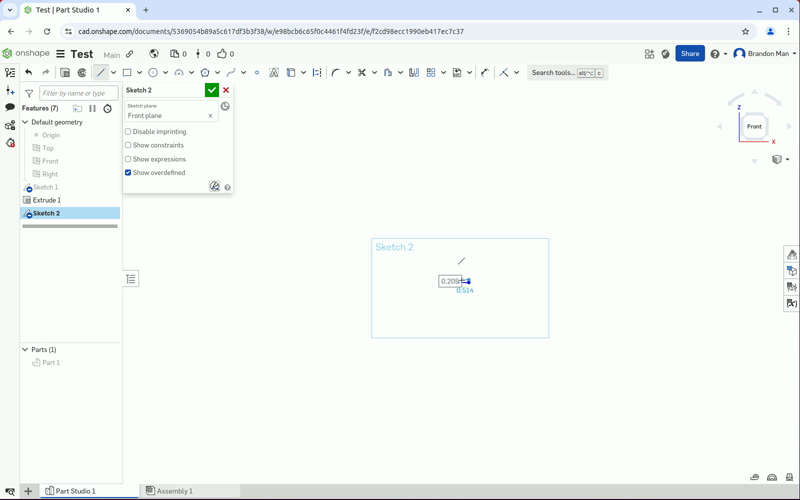
scroll(6)
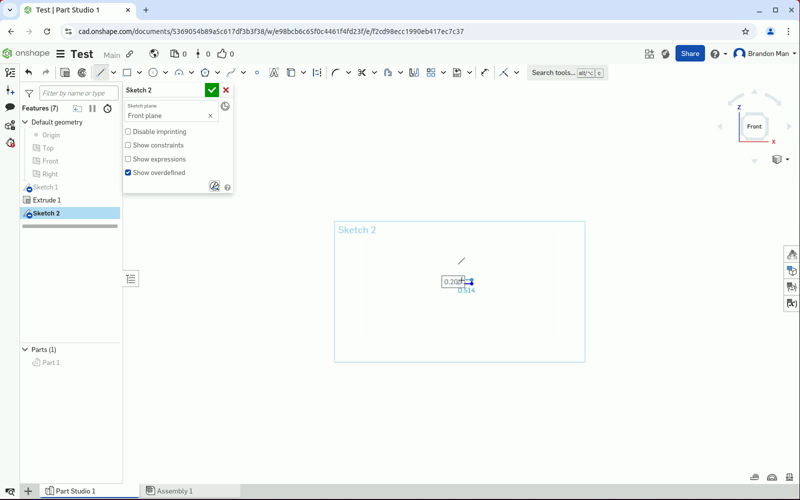
scroll(6)
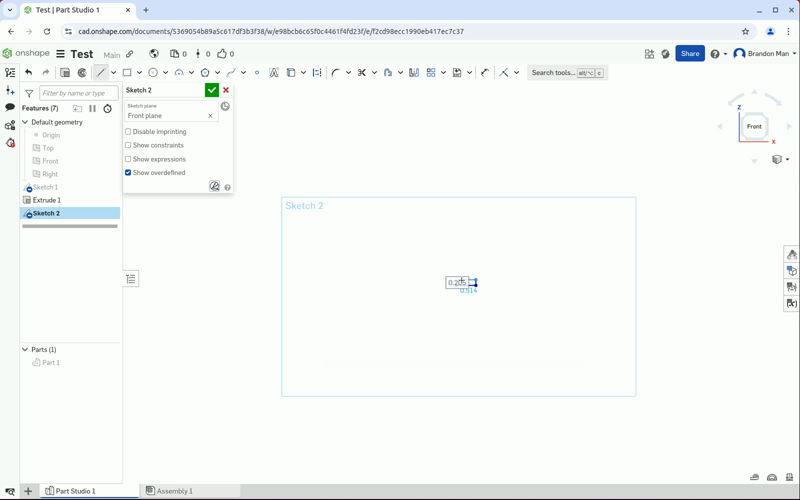
scroll(6)
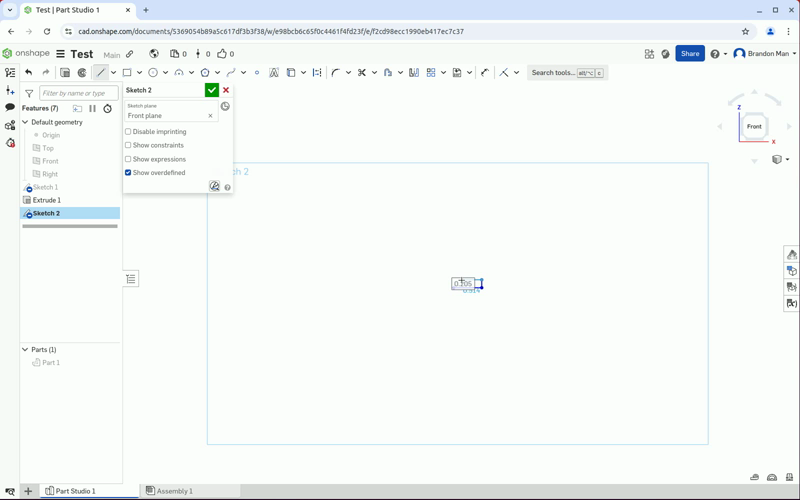
scroll(6)
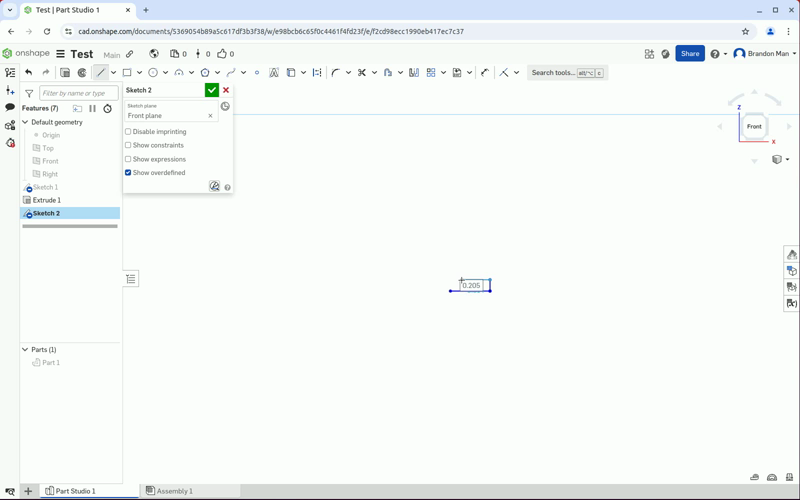
click(461, 279)
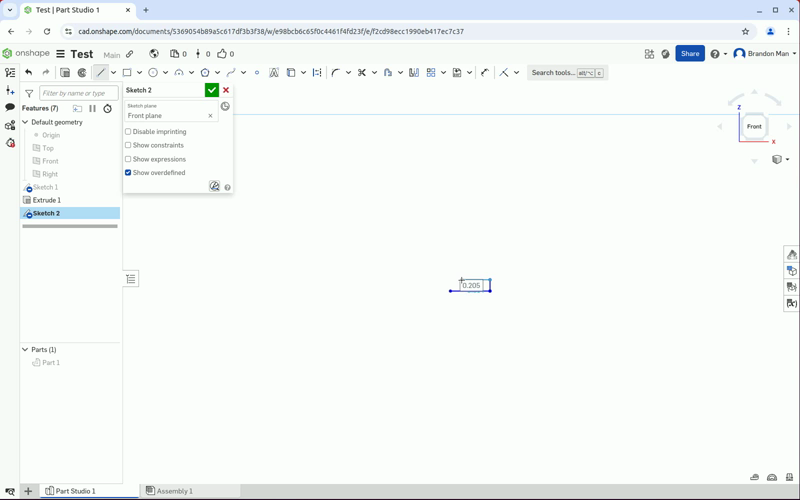
scroll(-6)
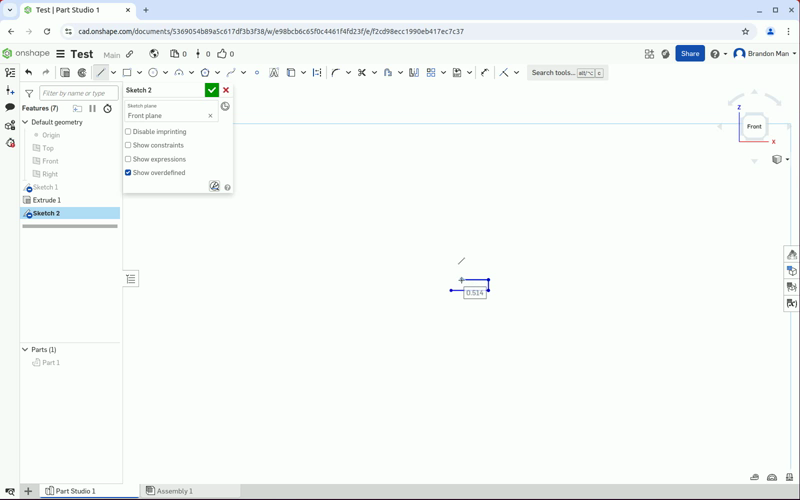
scroll(-6)
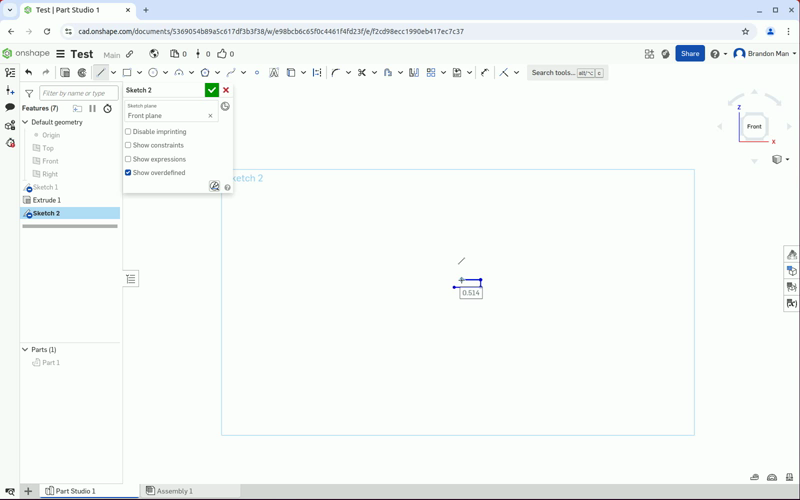
scroll(-6)
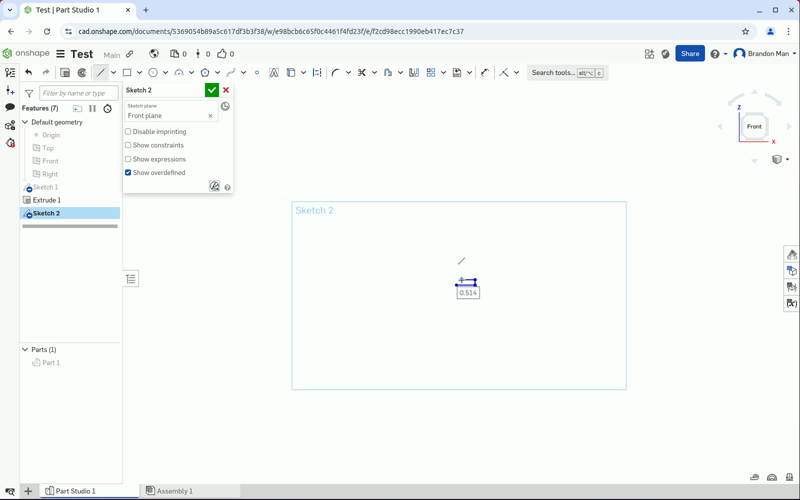
scroll(-6)
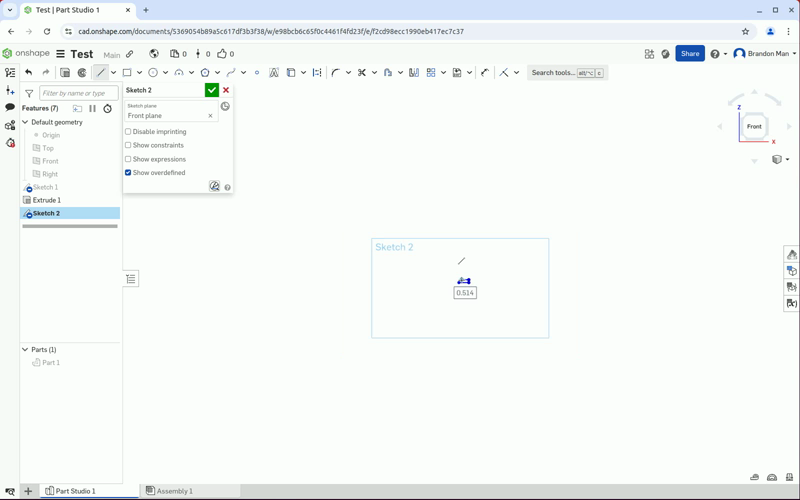
scroll(-6)
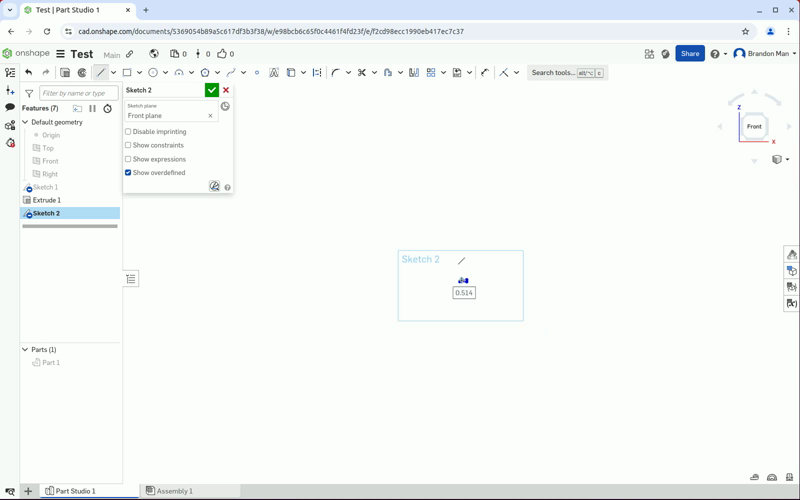
scroll(-6)
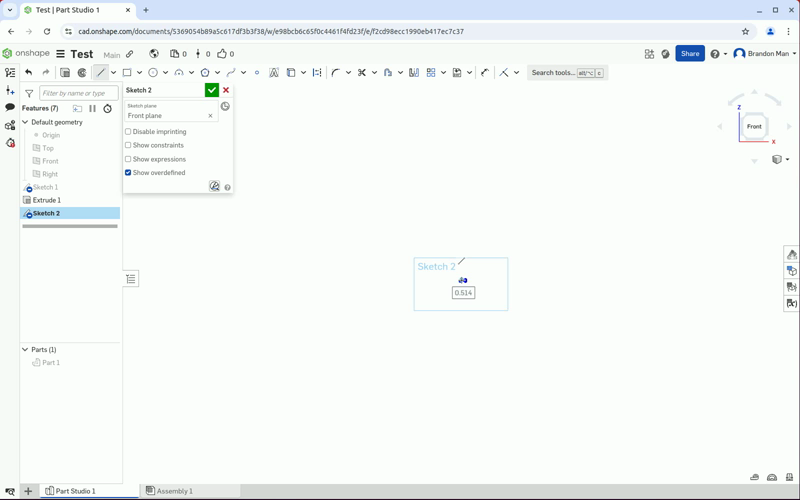
scroll(-6)
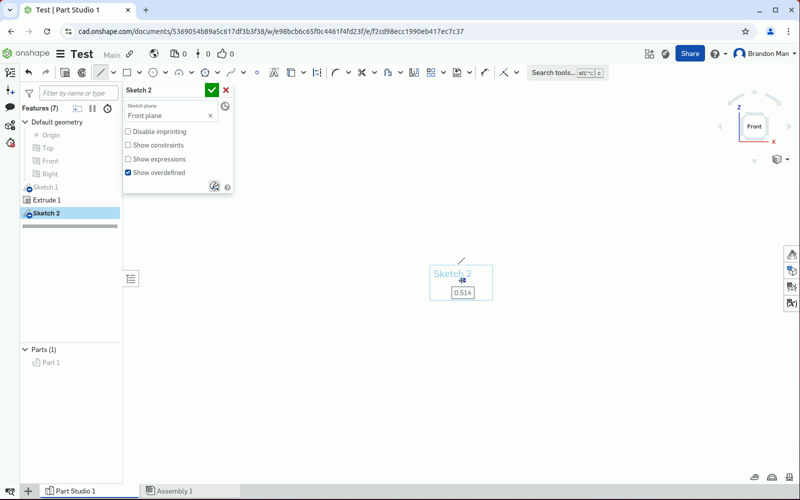
key_up(shift)
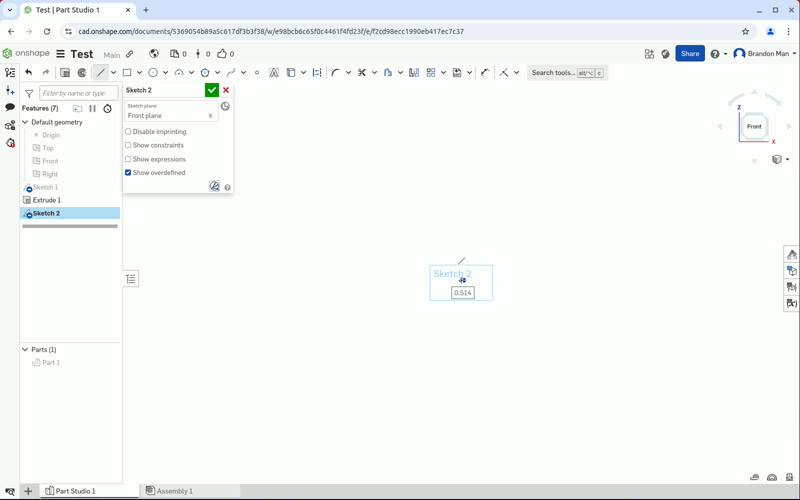
key_down(shift)
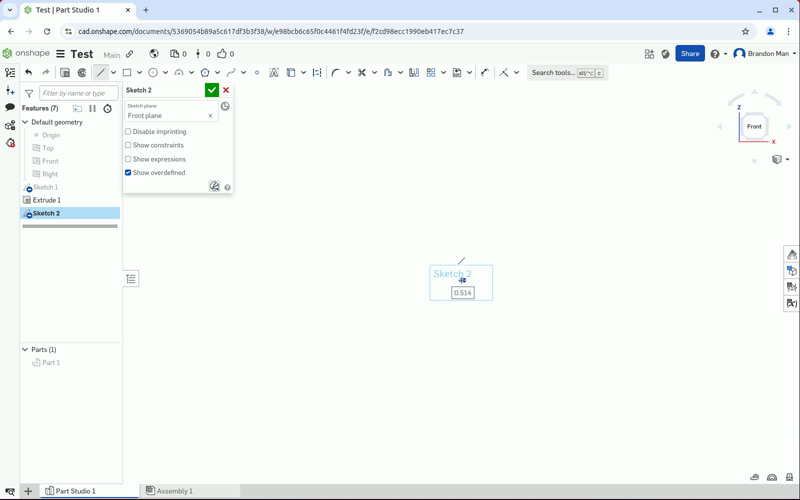
mouse_move(491, 279)
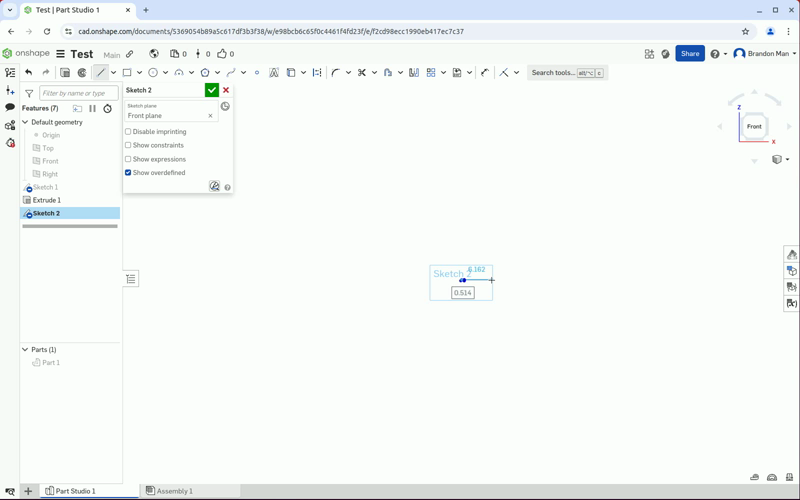
mouse_move(461, 276)
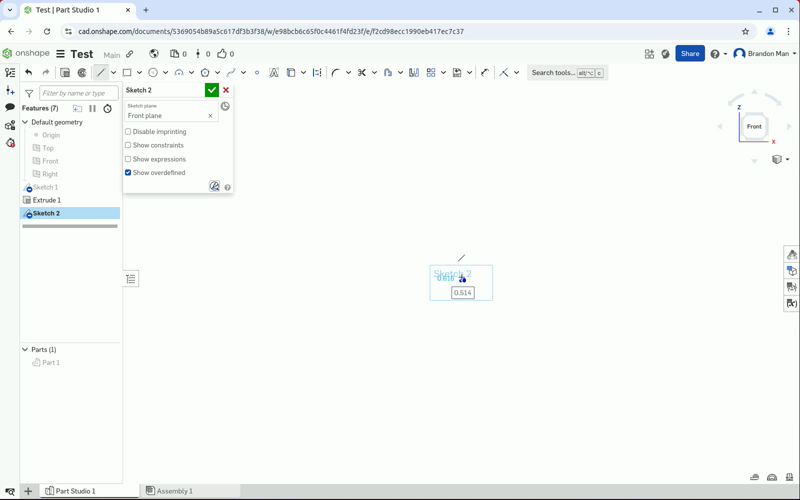
scroll(6)
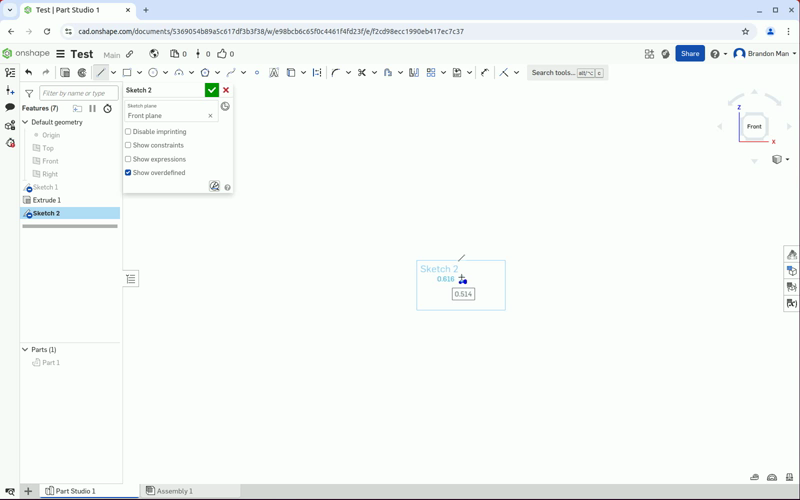
scroll(6)
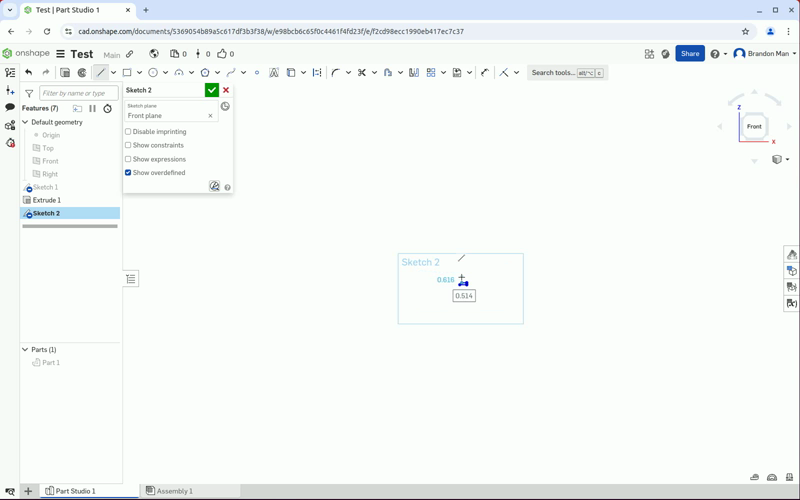
scroll(6)
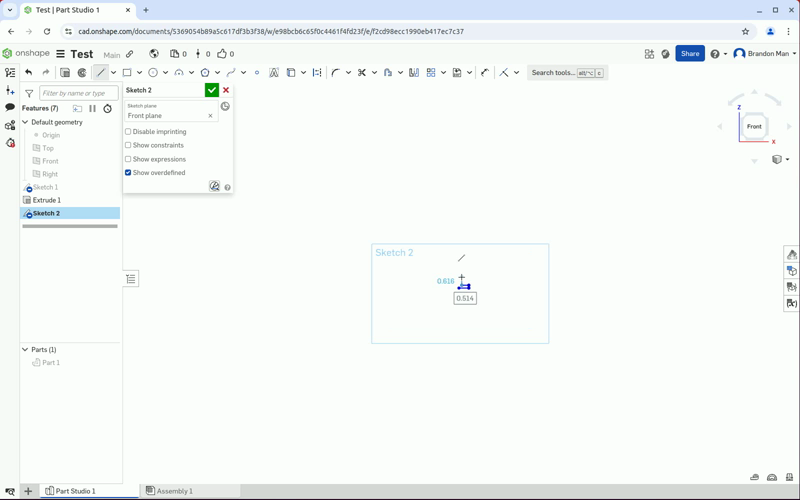
scroll(6)
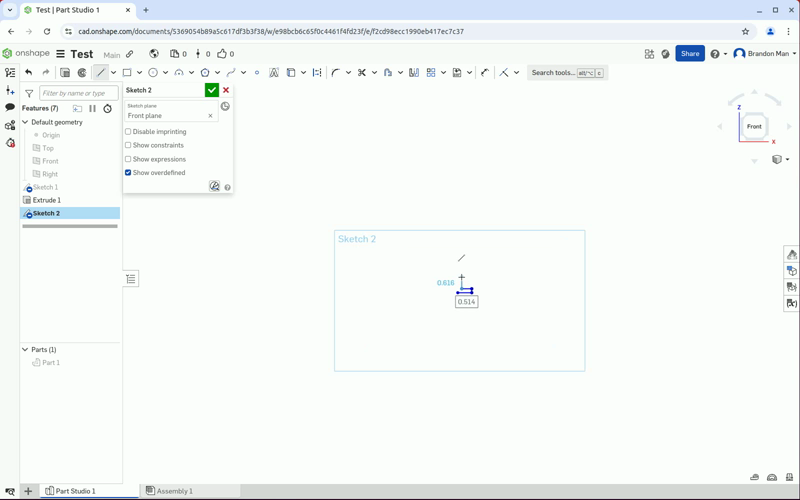
scroll(6)
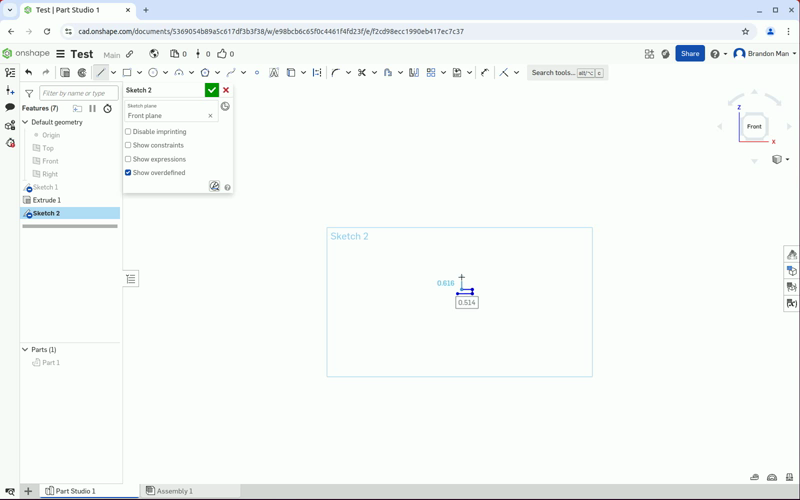
scroll(6)
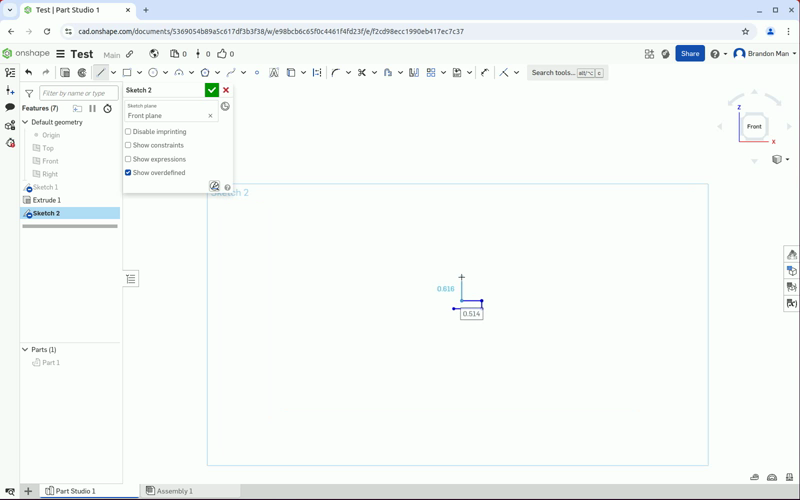
scroll(6)
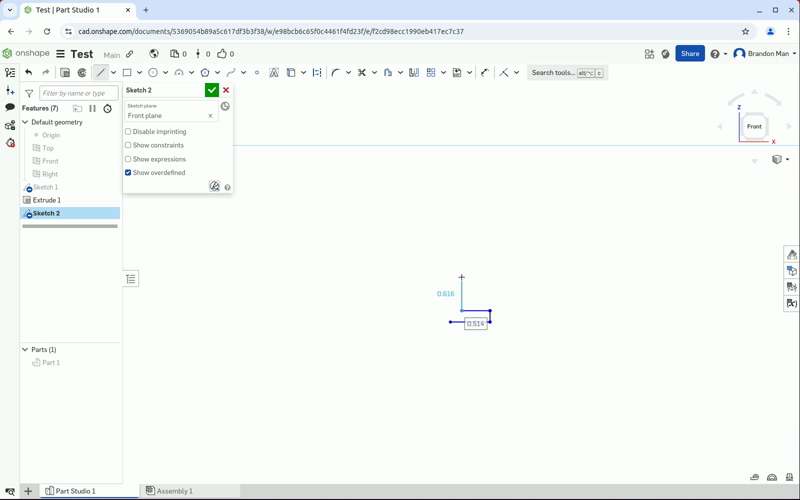
click(461, 276)
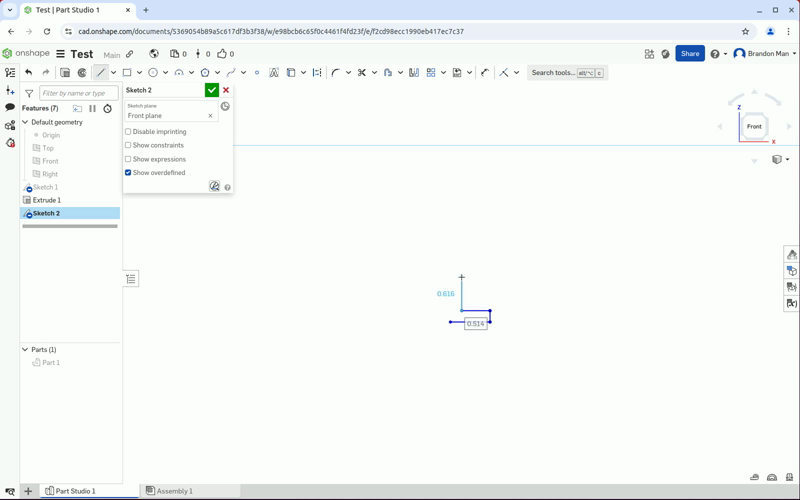
scroll(-6)
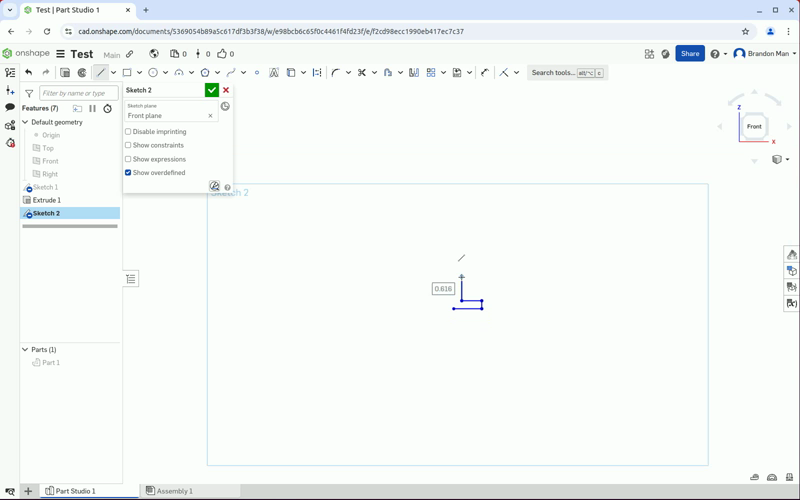
scroll(-6)
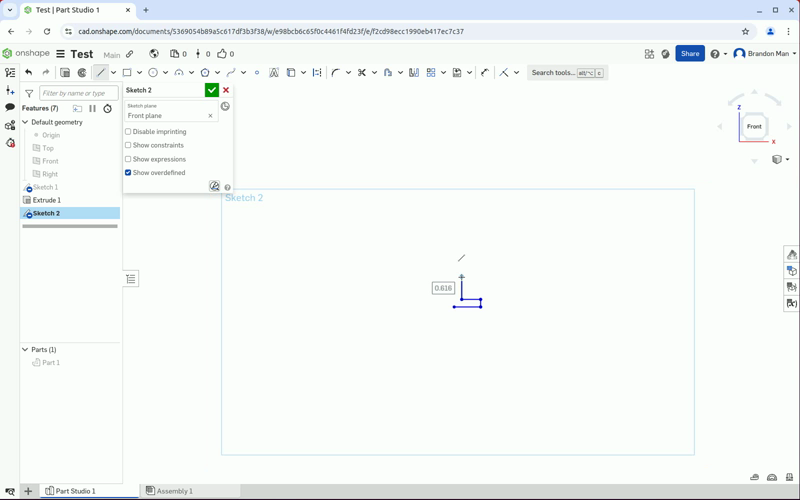
scroll(-6)
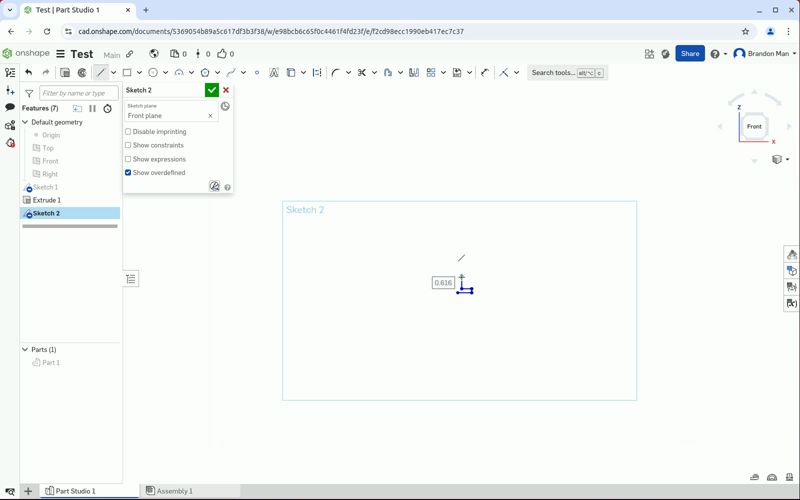
scroll(-6)
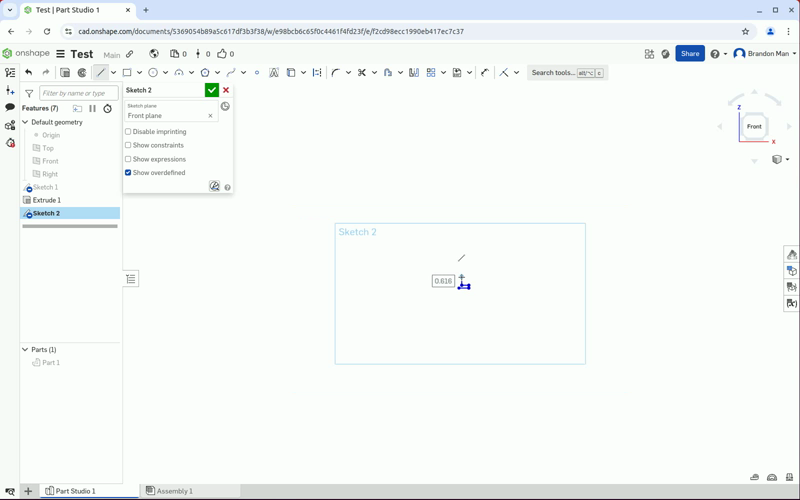
scroll(-6)
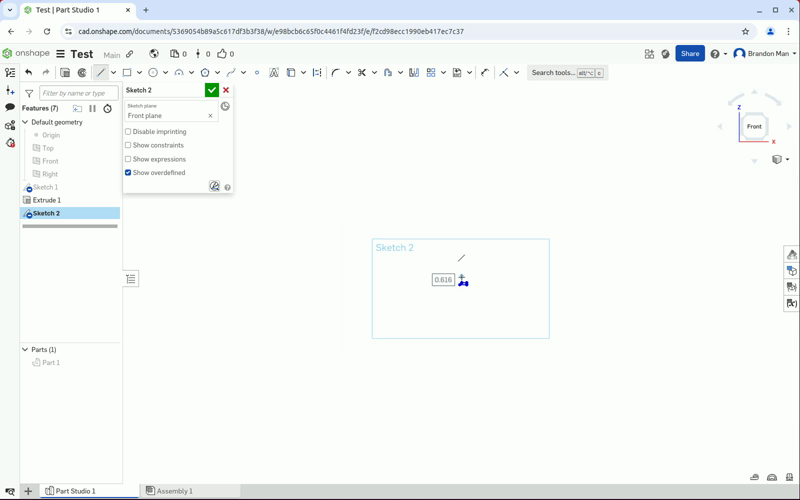
scroll(-6)
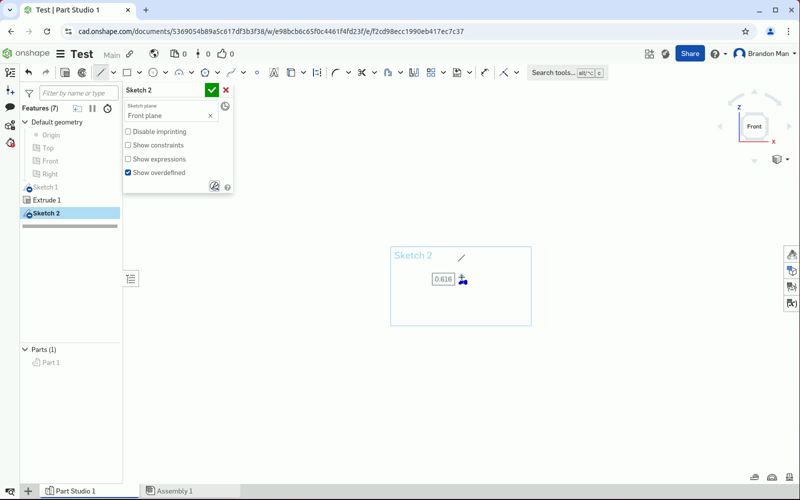
scroll(-6)
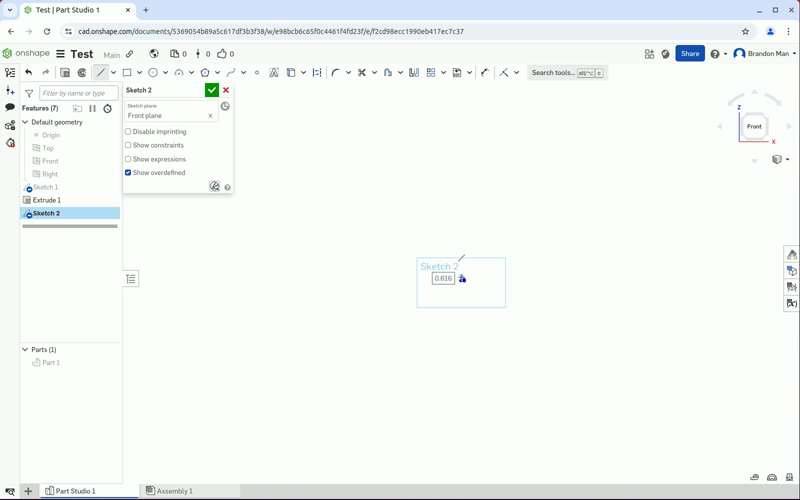
key_up(shift)
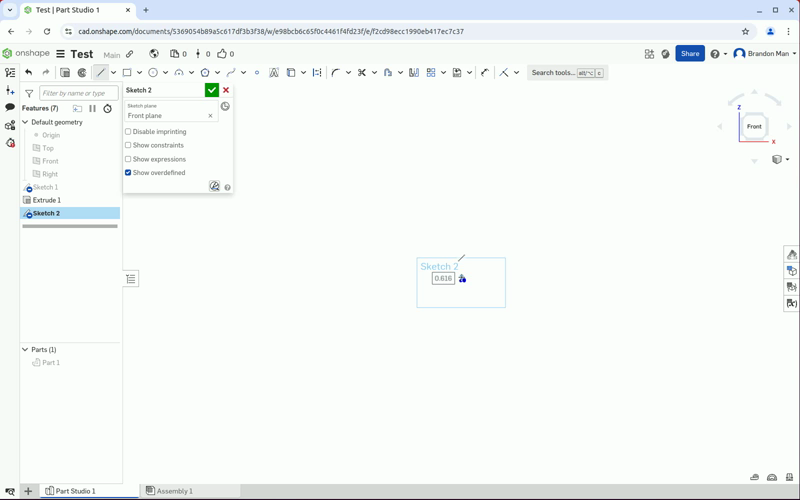
key_down(shift)
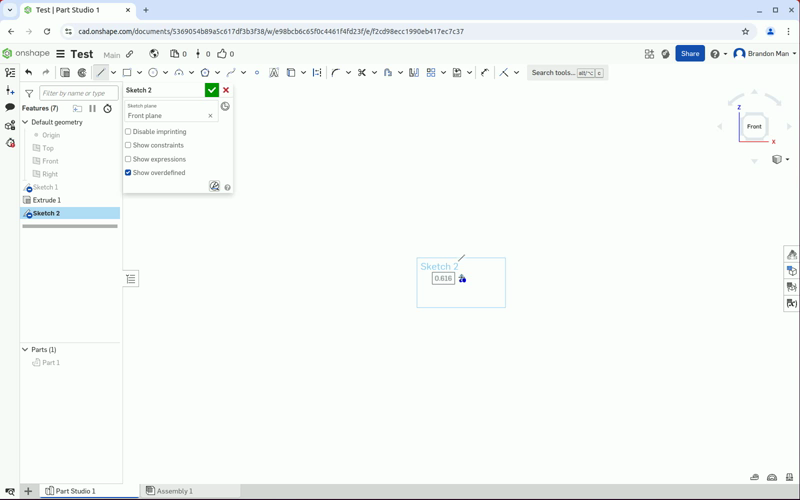
mouse_move(491, 276)
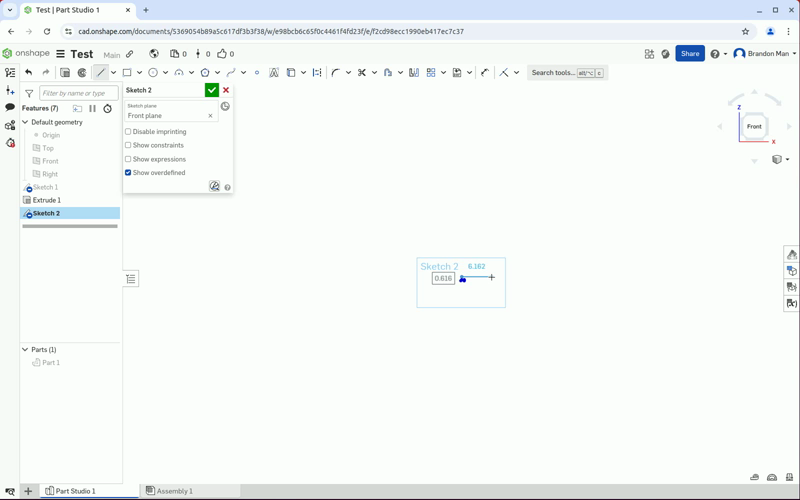
mouse_move(460, 276)
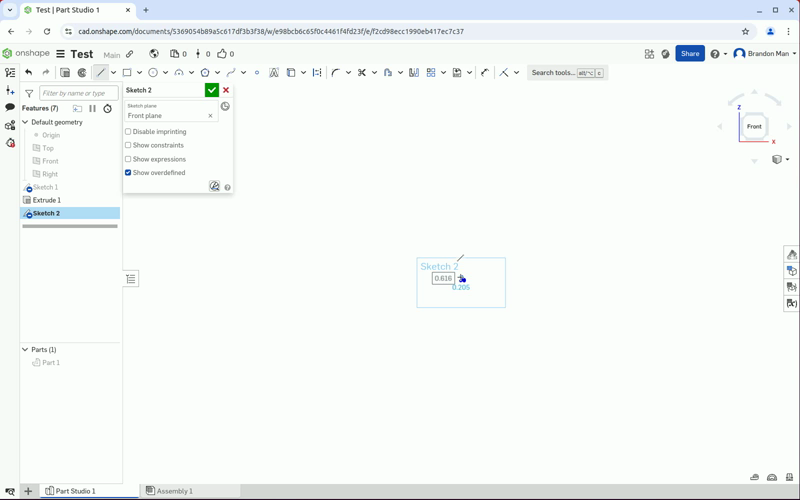
scroll(6)
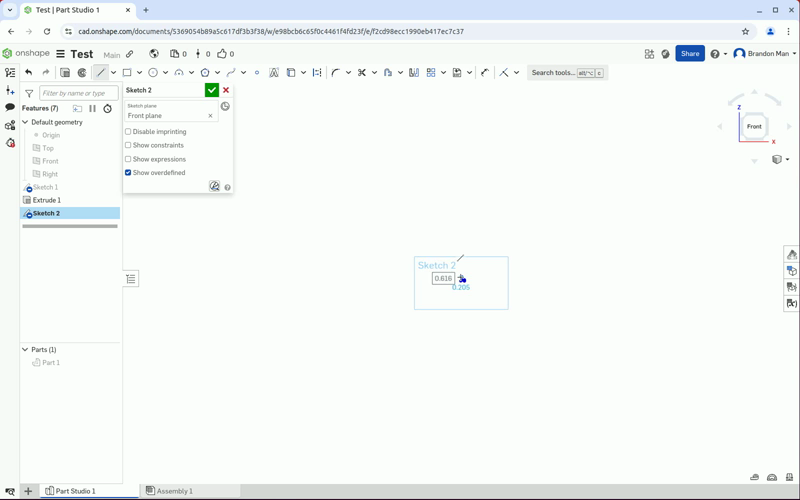
scroll(6)
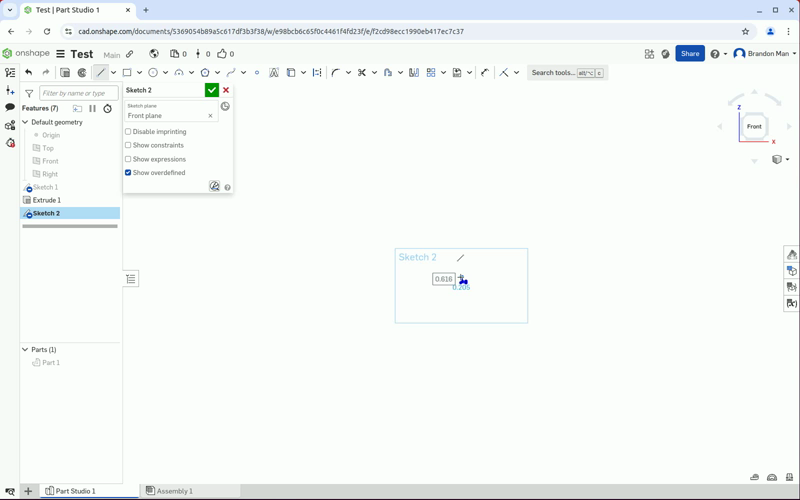
scroll(6)
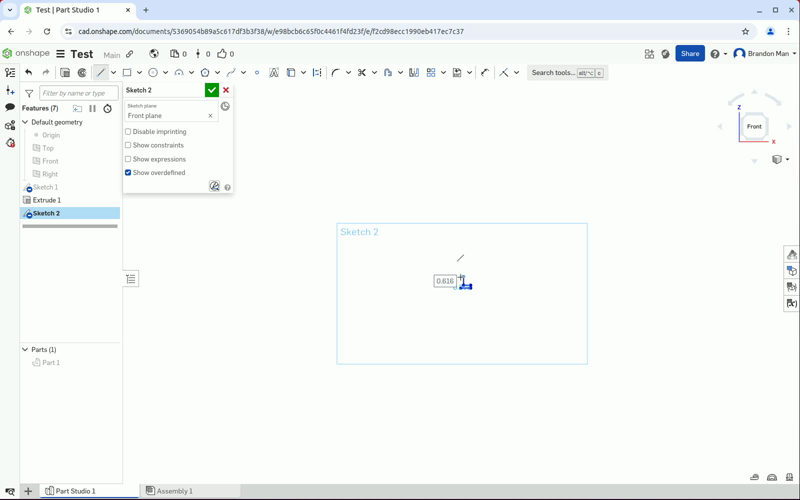
scroll(6)
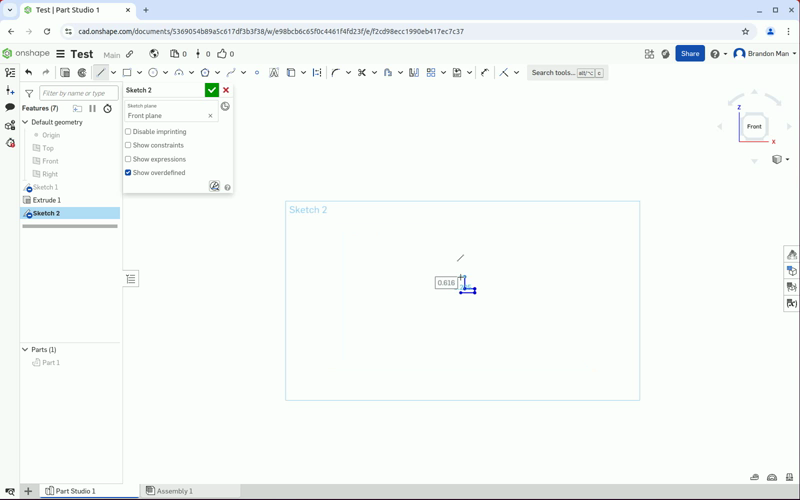
scroll(6)
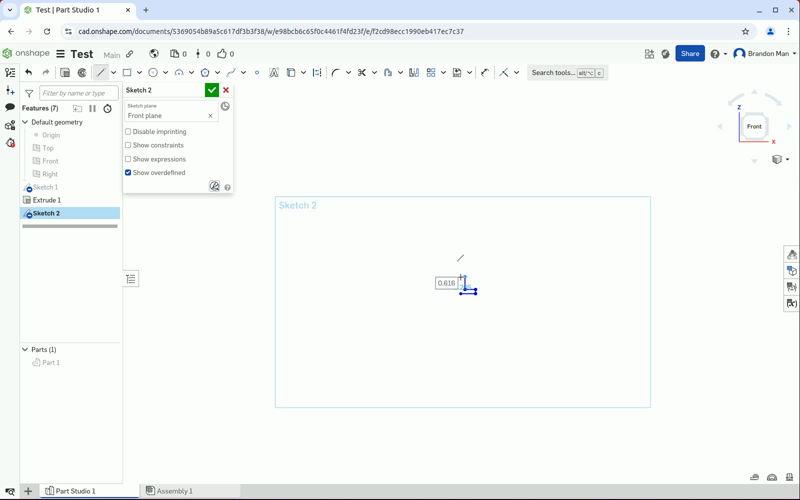
scroll(6)
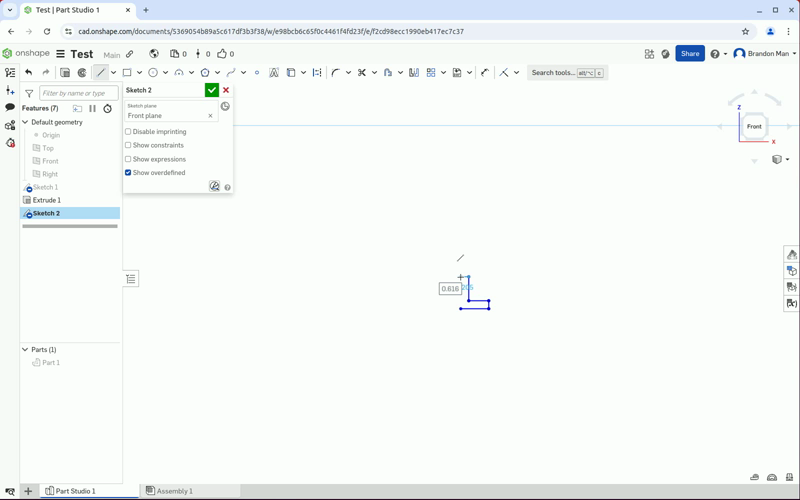
scroll(6)
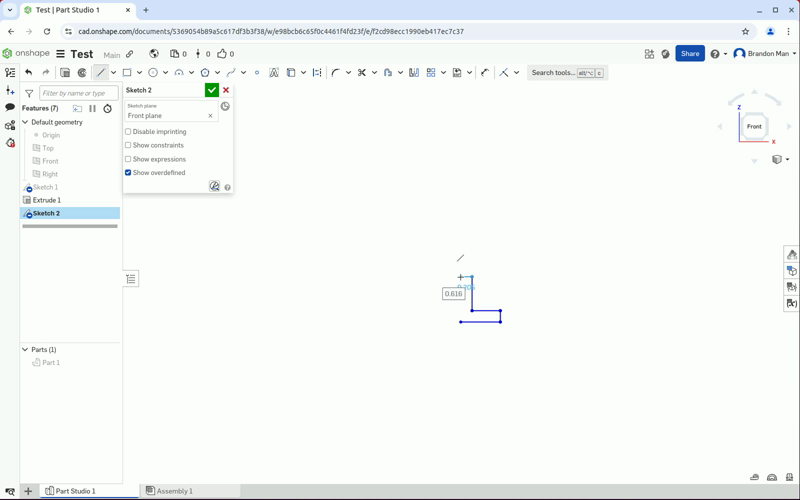
click(460, 276)
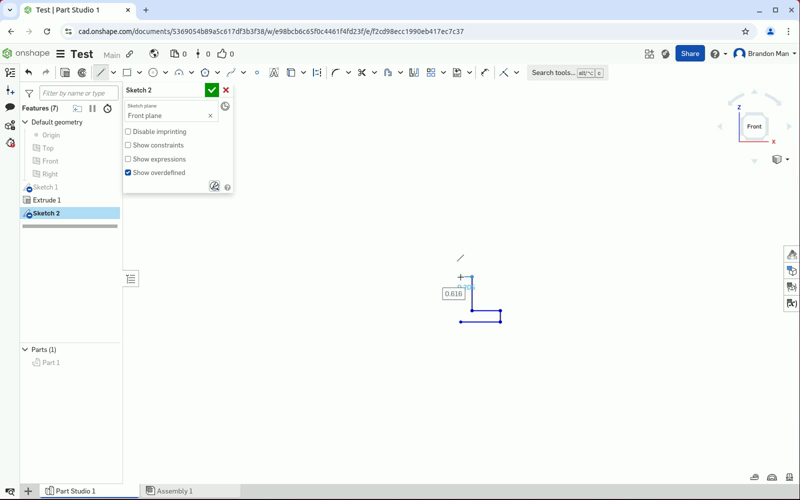
scroll(-6)
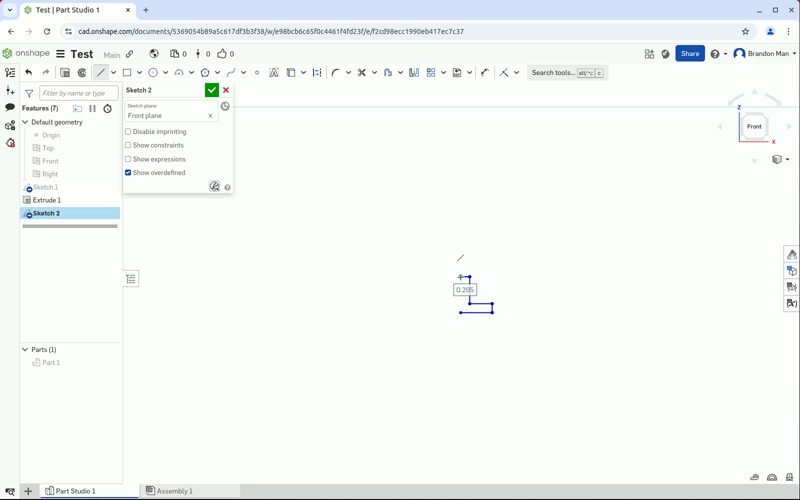
scroll(-6)
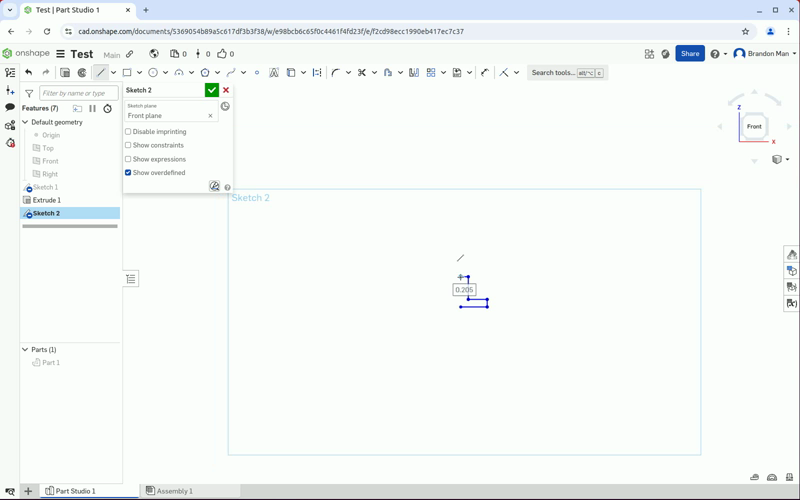
scroll(-6)
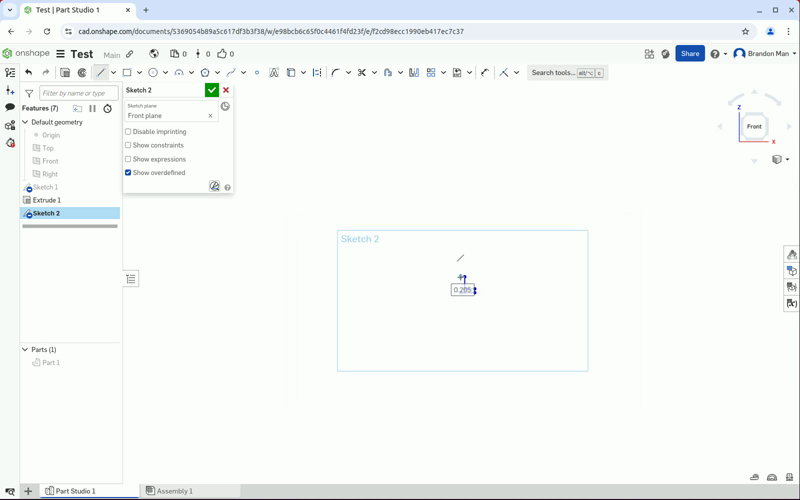
scroll(-6)
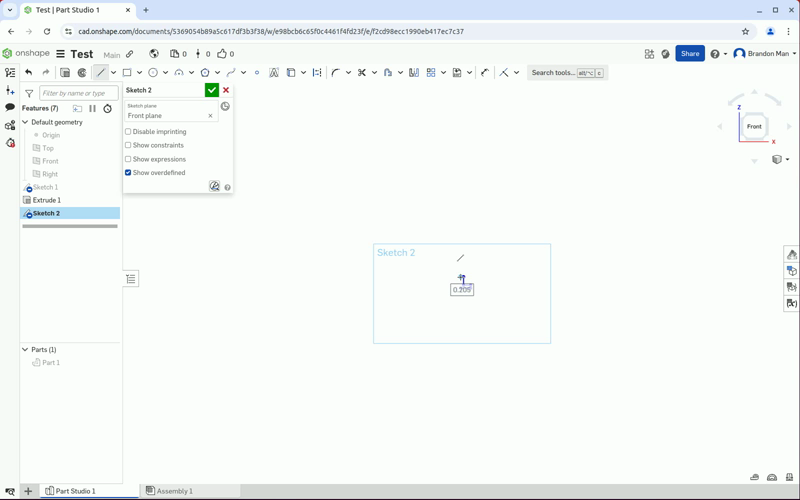
scroll(-6)
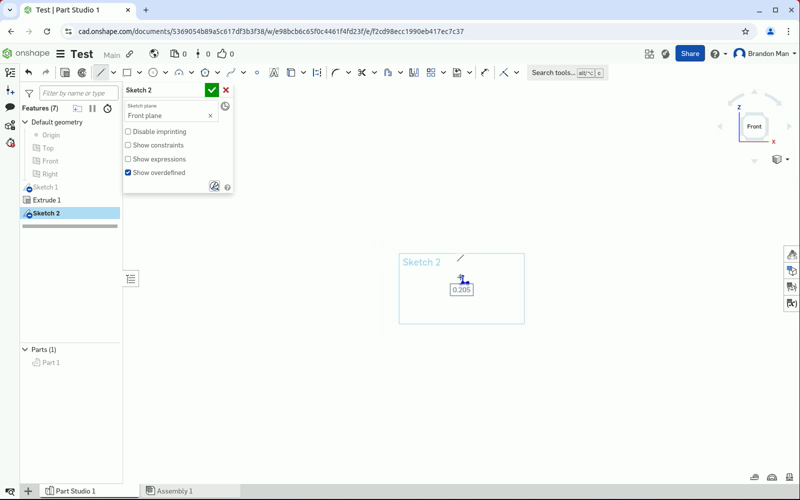
scroll(-6)
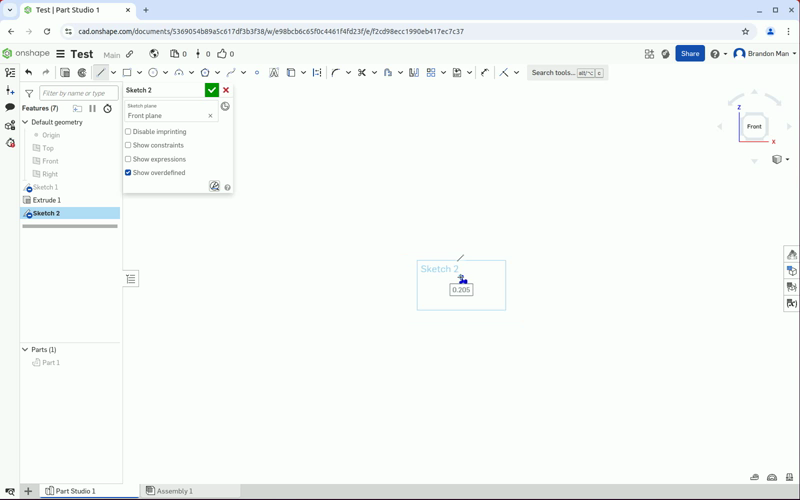
scroll(-6)
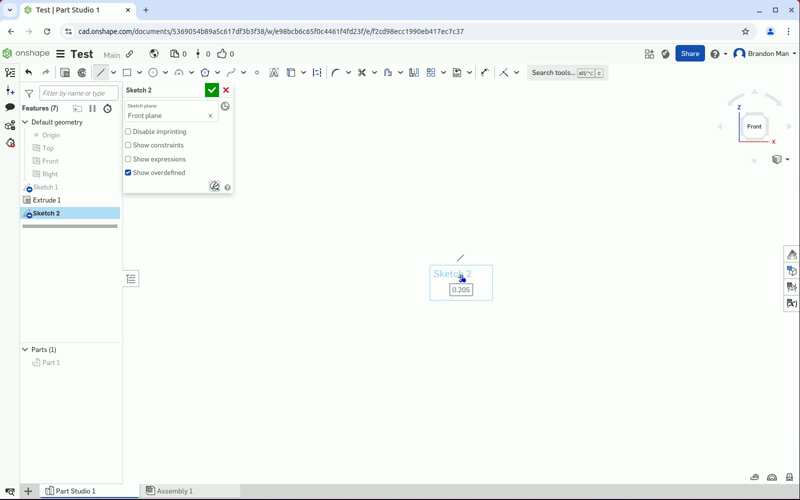
key_up(shift)
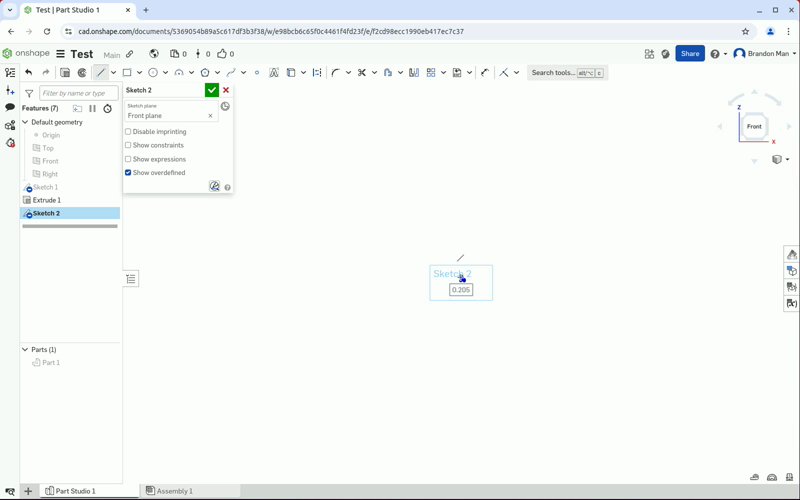
mouse_move(490, 276)
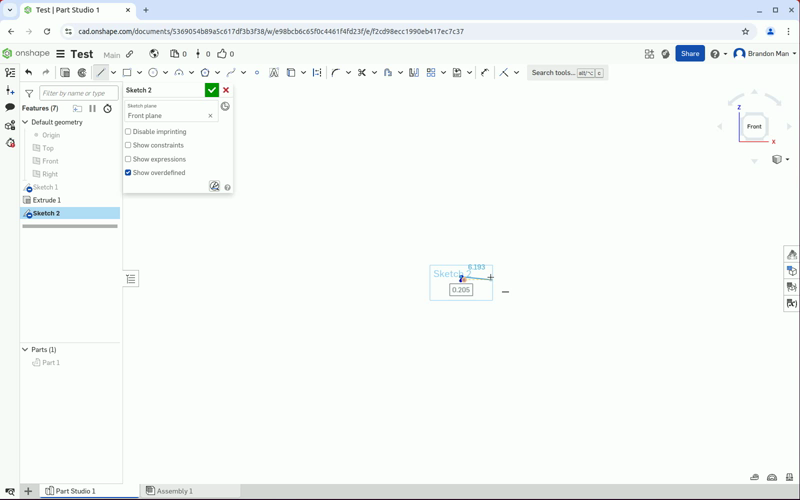
key_down(shift)
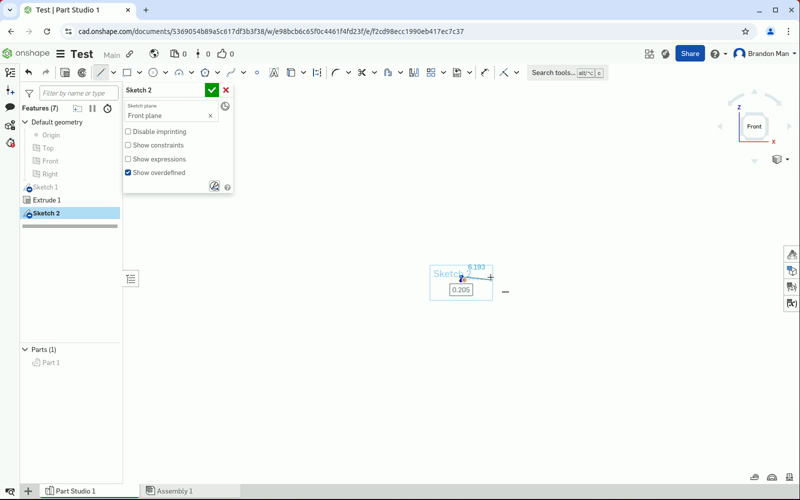
mouse_move(460, 280)
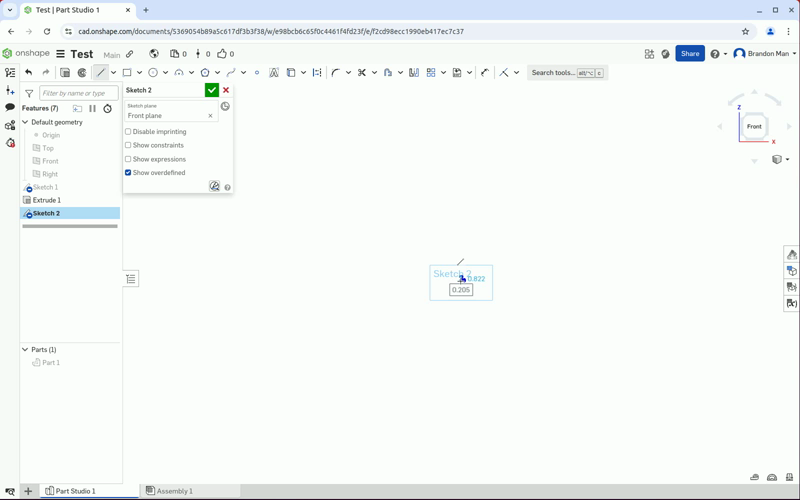
scroll(6)
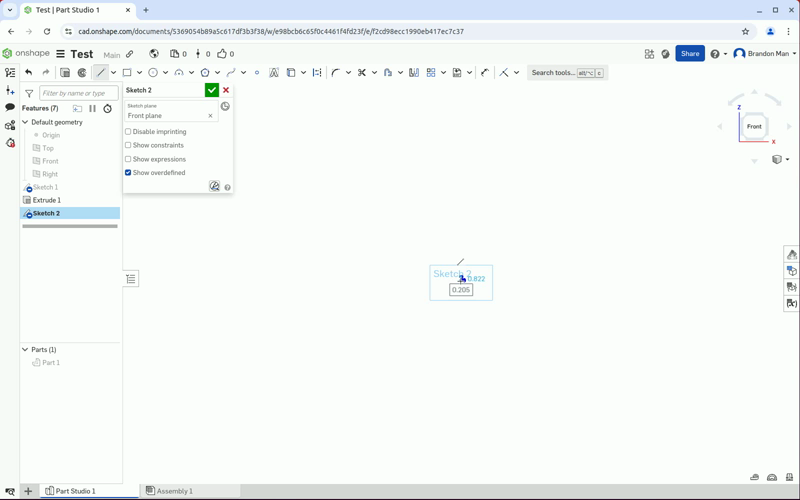
scroll(6)
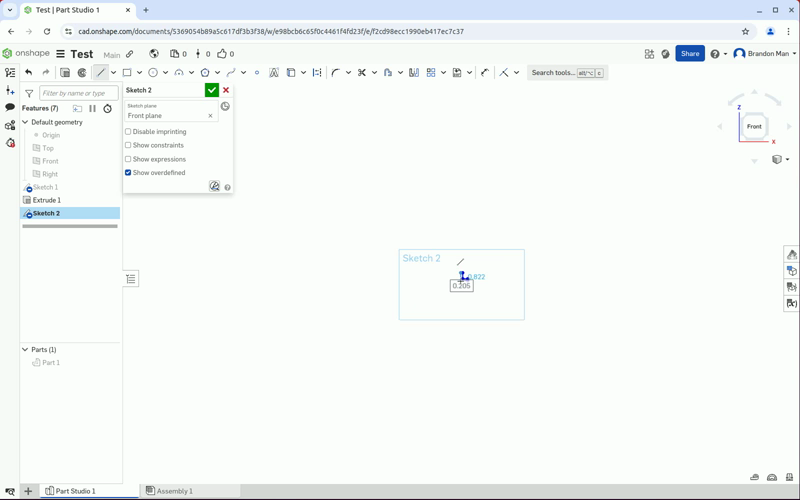
scroll(6)
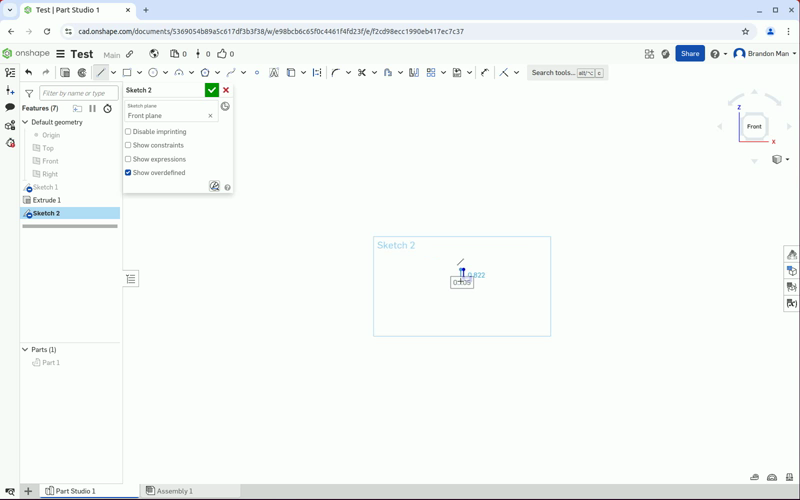
scroll(6)
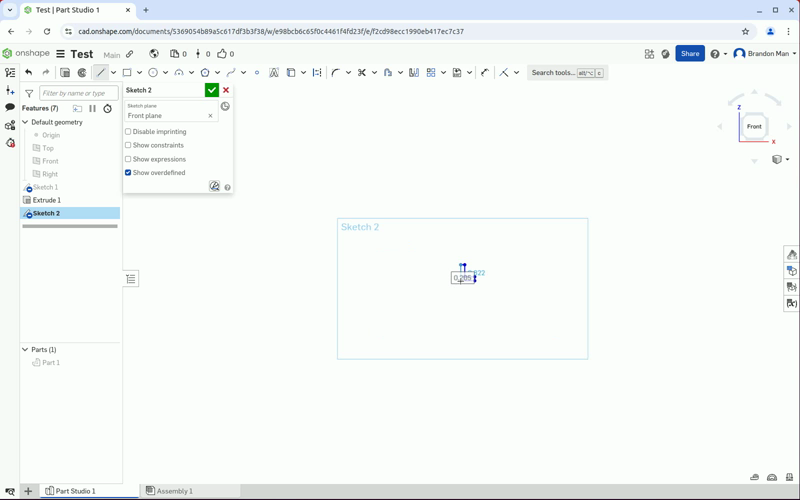
scroll(6)
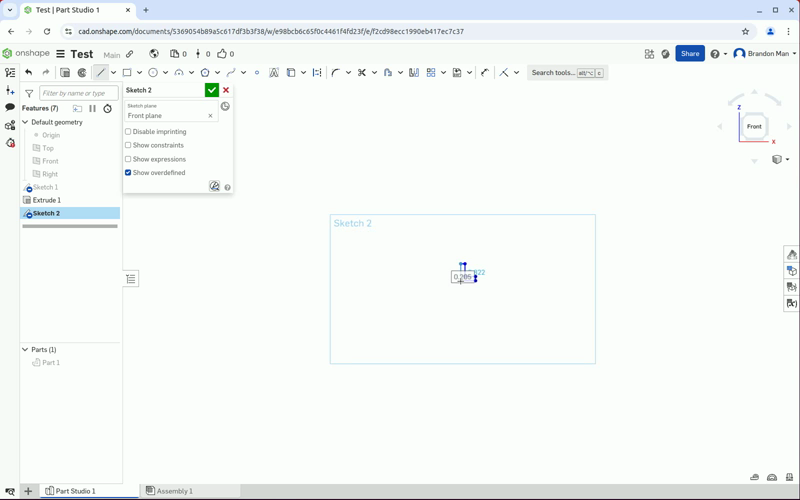
scroll(6)
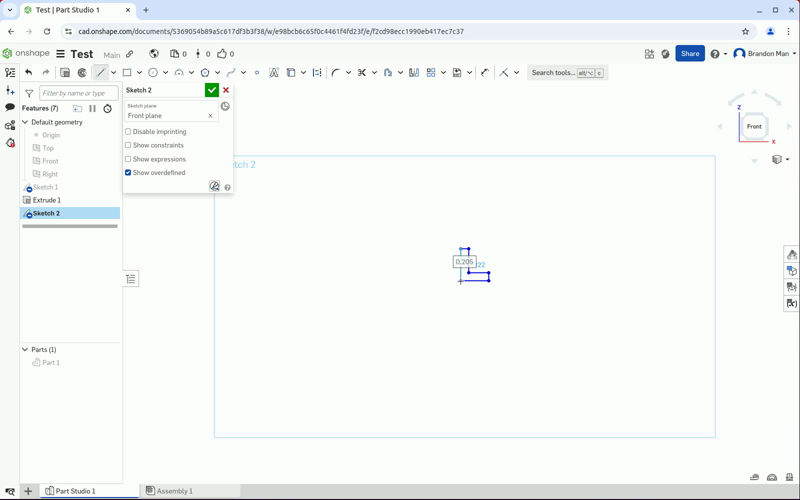
scroll(6)
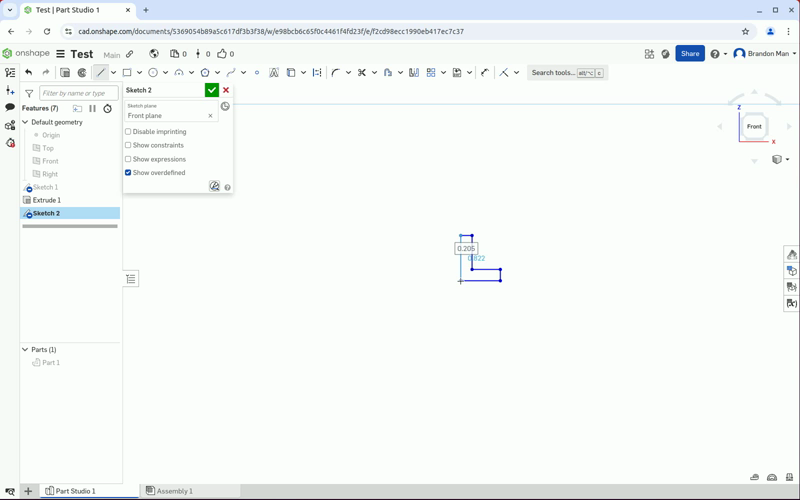
key_up(shift)
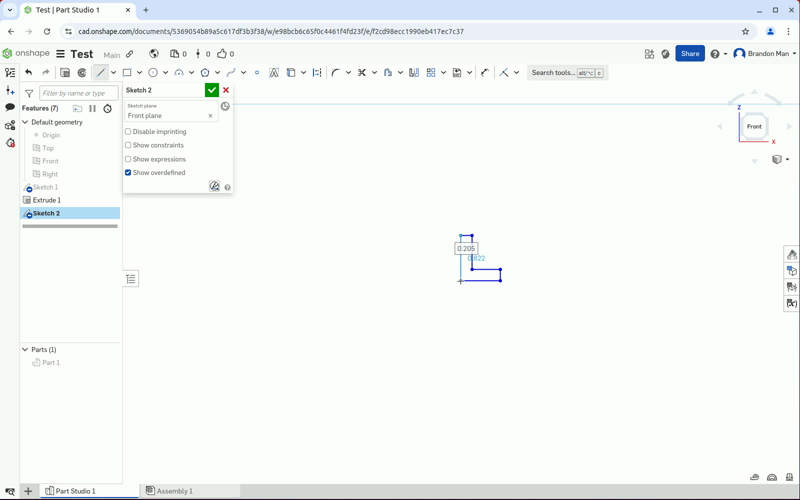
click(460, 280)
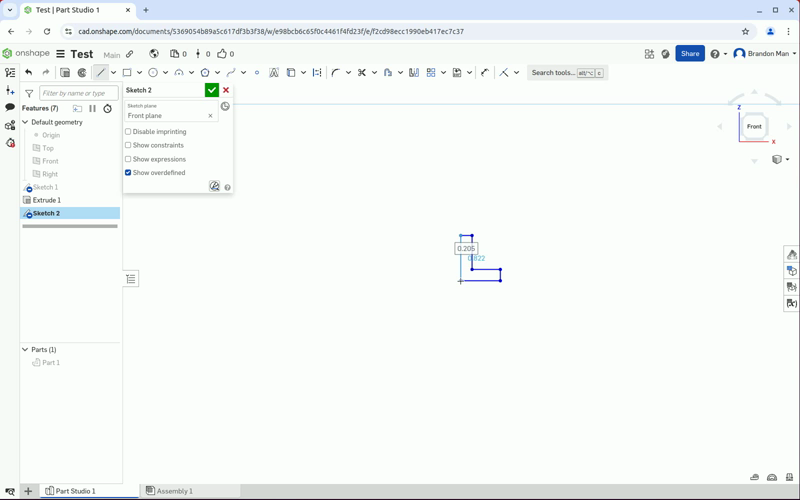
scroll(-6)
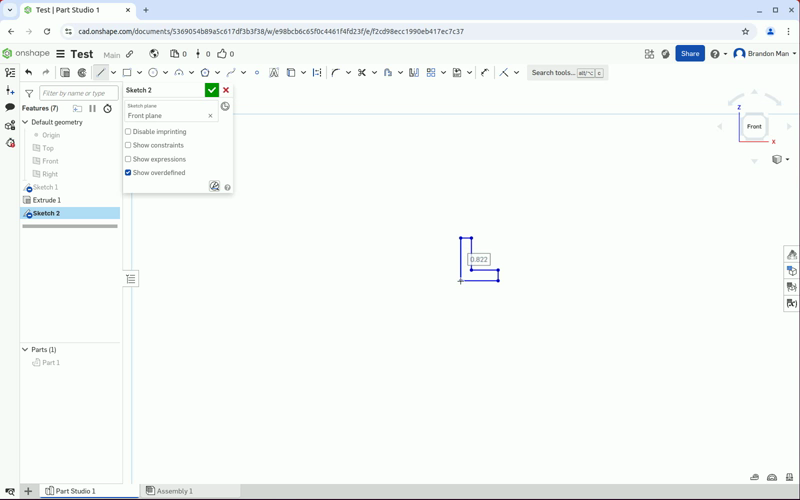
scroll(-6)
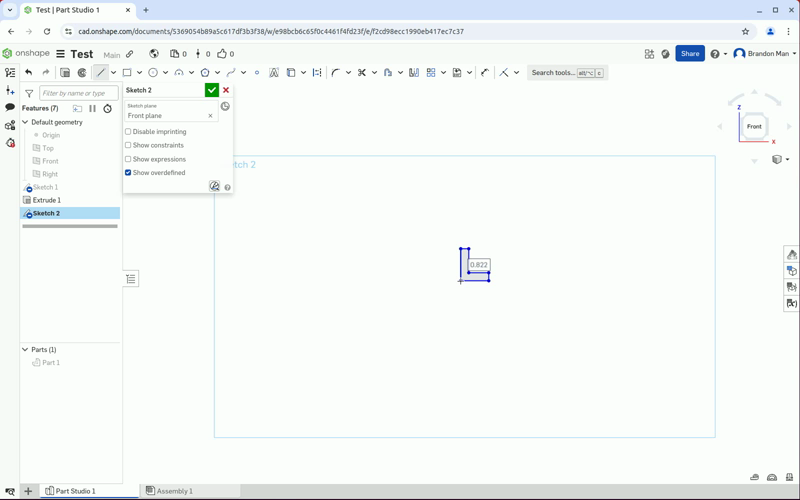
scroll(-6)
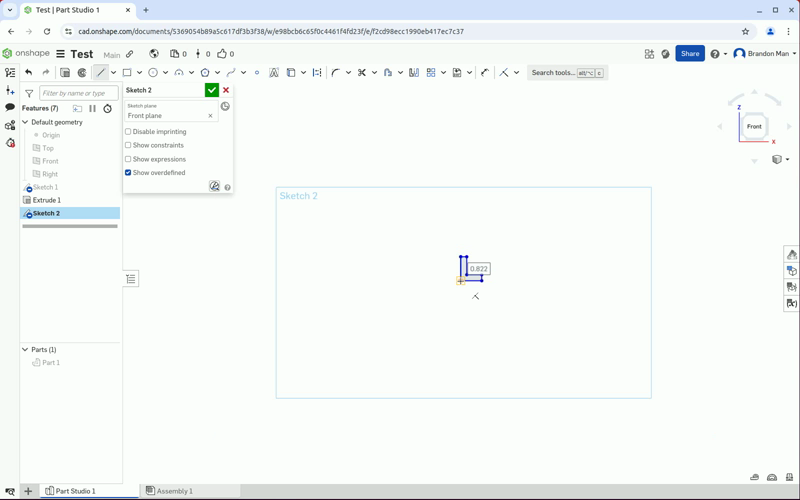
scroll(-6)
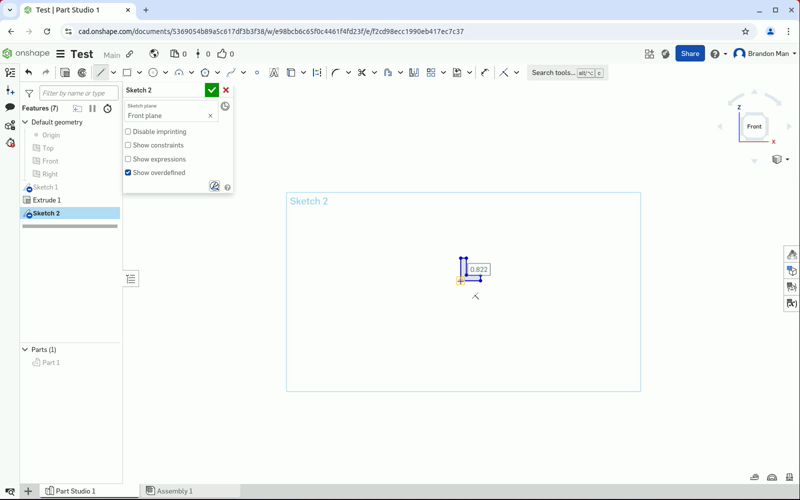
scroll(-6)
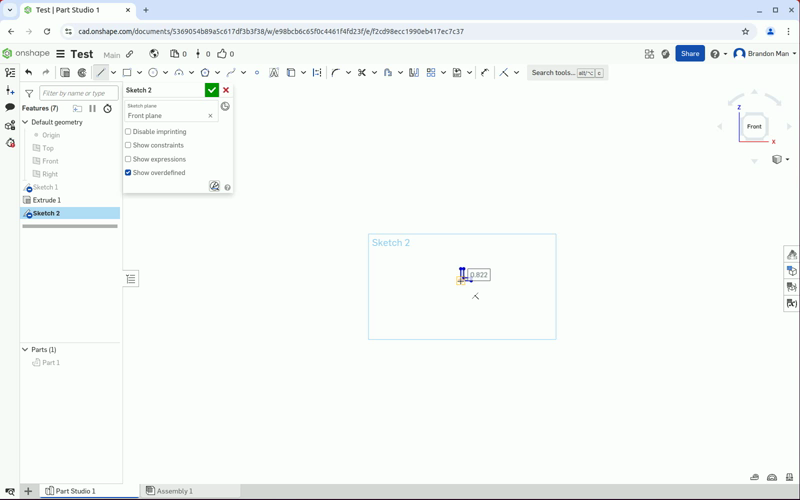
scroll(-6)
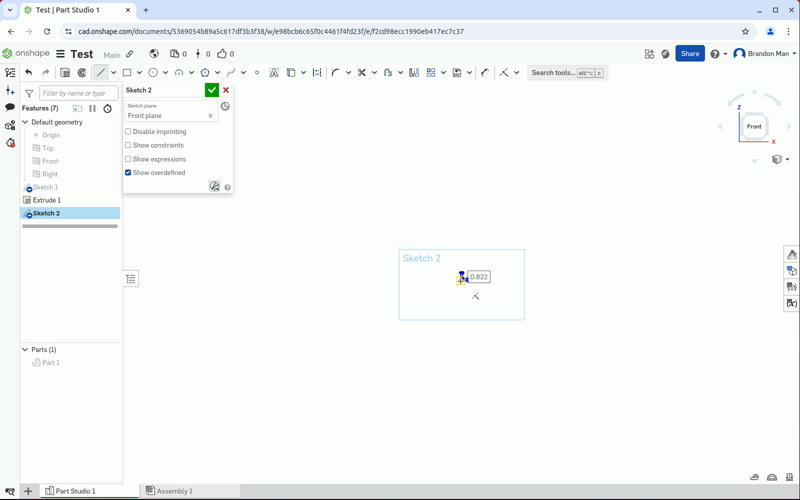
scroll(-6)
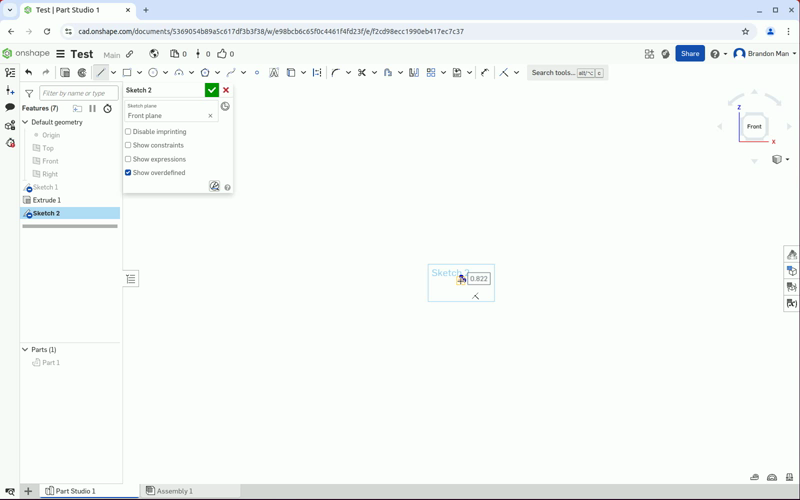
key(esc)
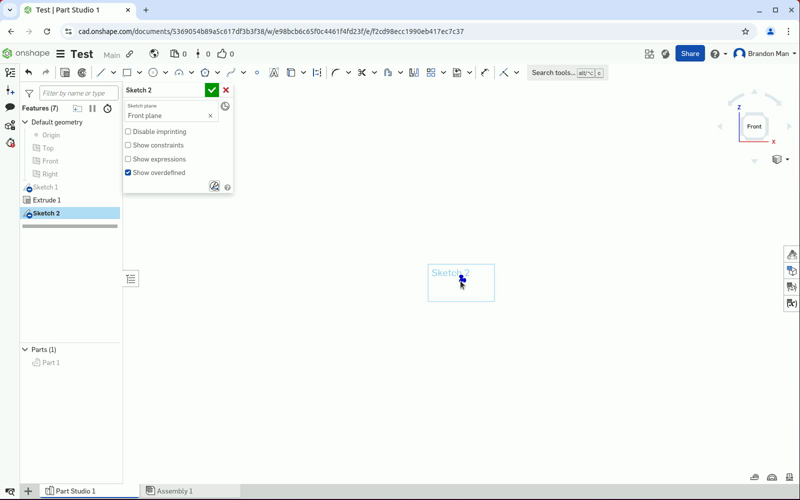
mouse_move(460, 279)
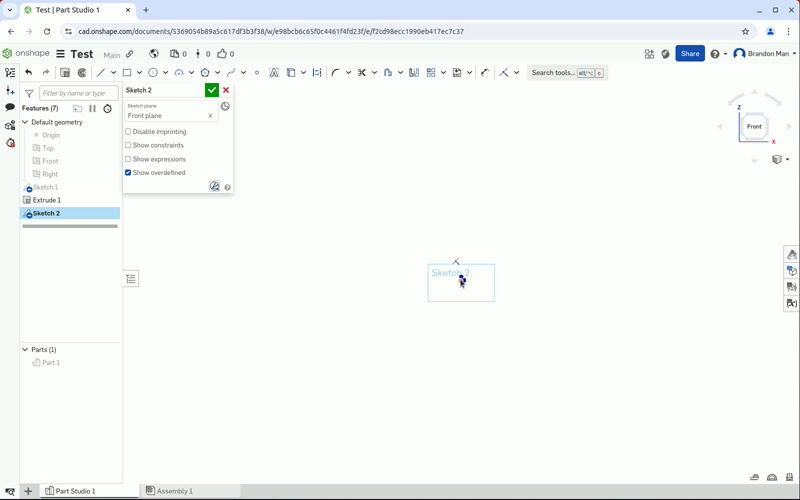
scroll(6)
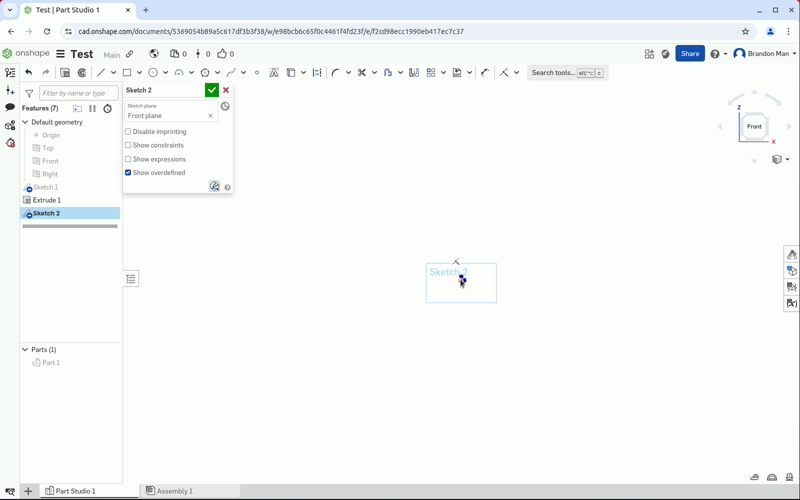
scroll(6)
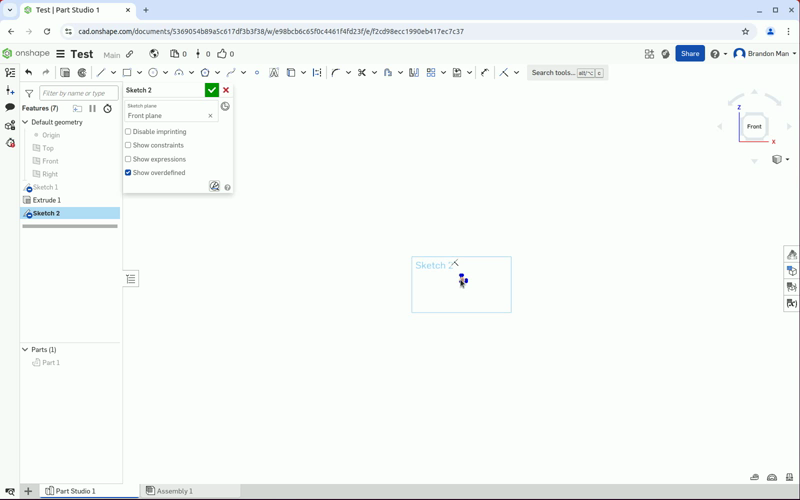
scroll(6)
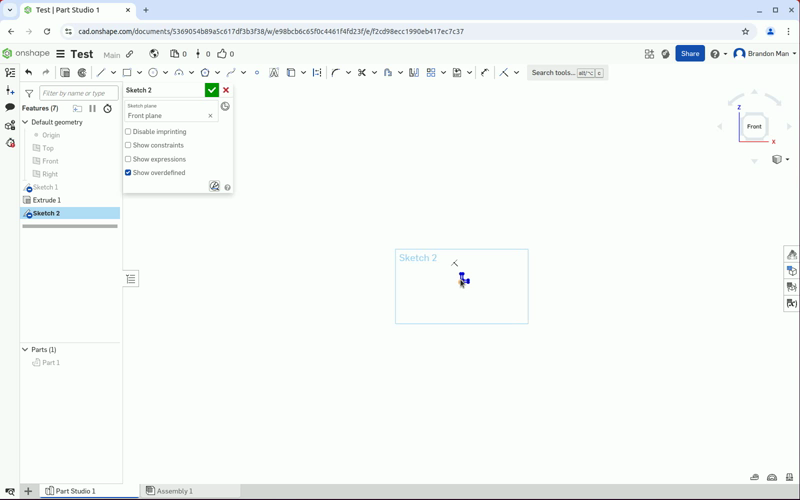
scroll(6)
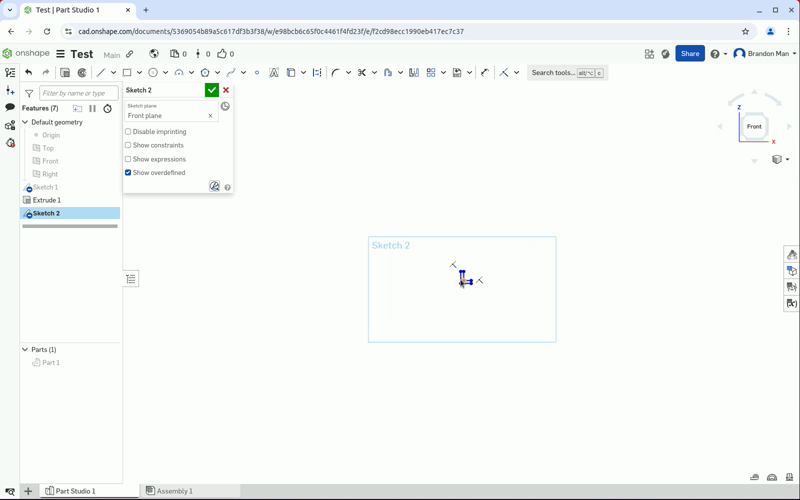
scroll(6)
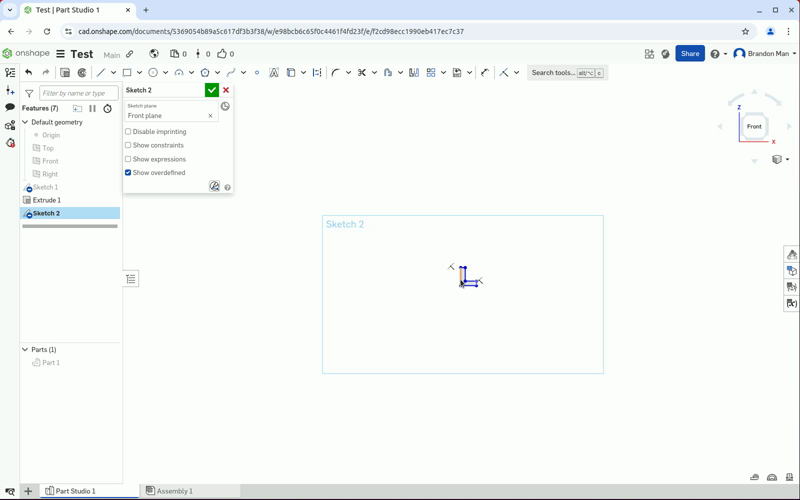
scroll(6)
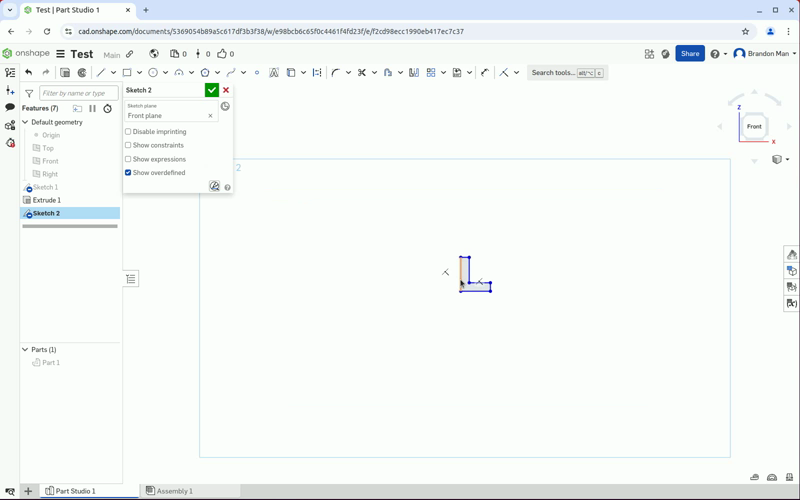
scroll(6)
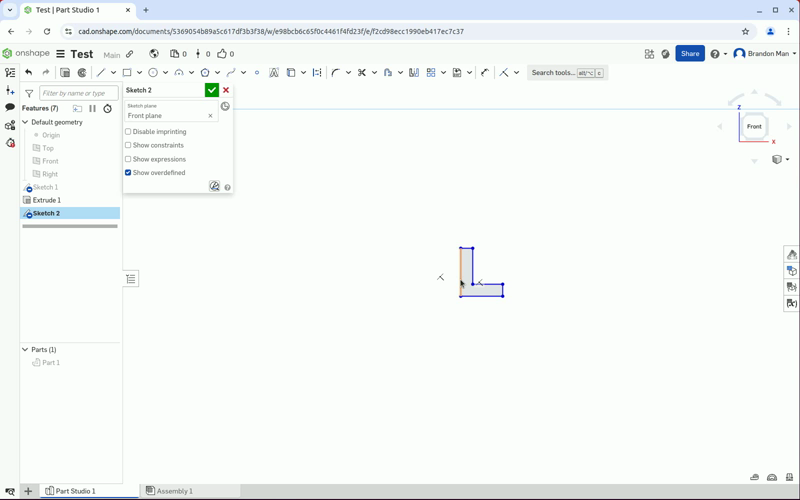
click(460, 279)
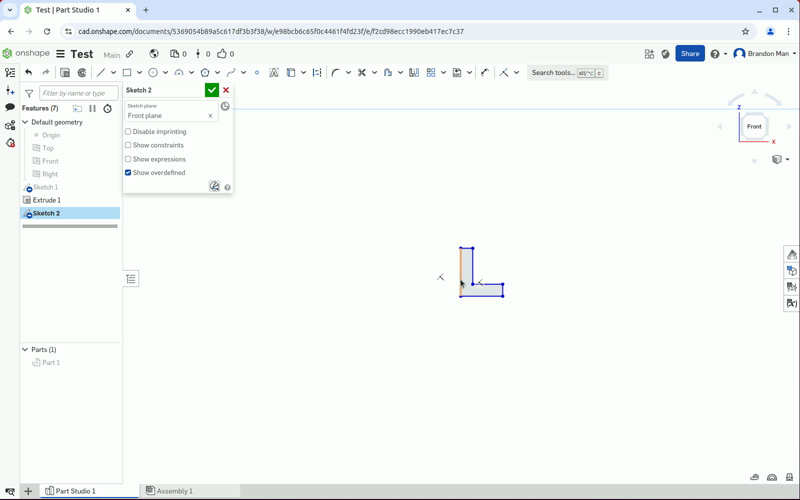
scroll(-6)
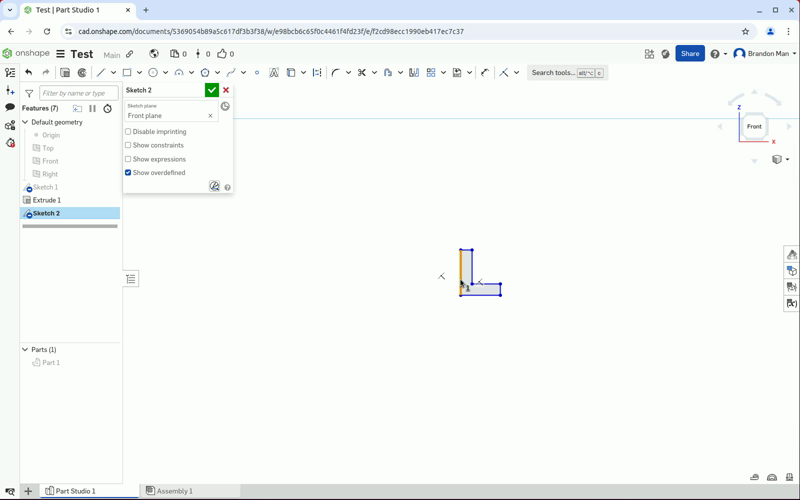
scroll(-6)
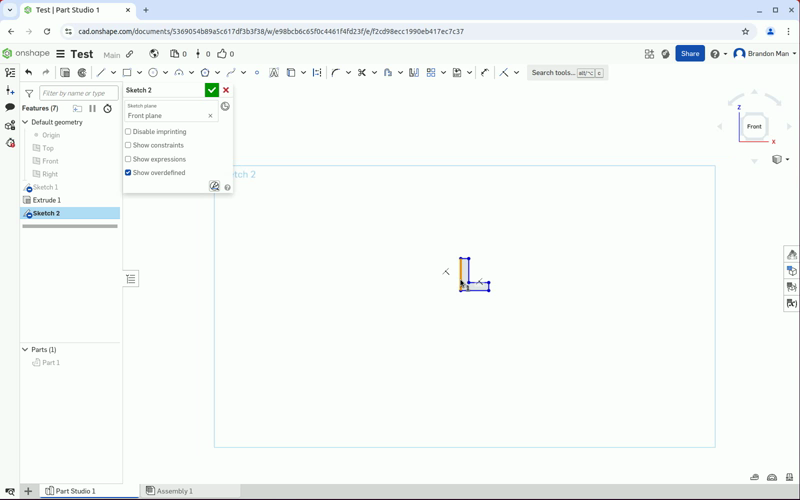
scroll(-6)
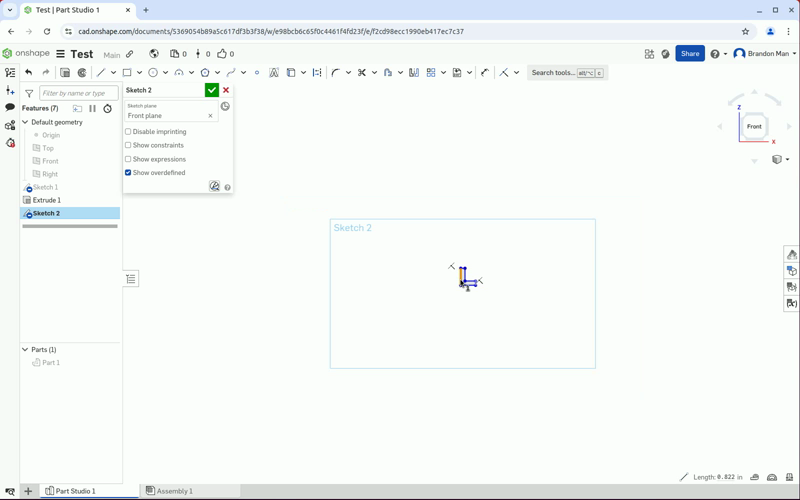
scroll(-6)
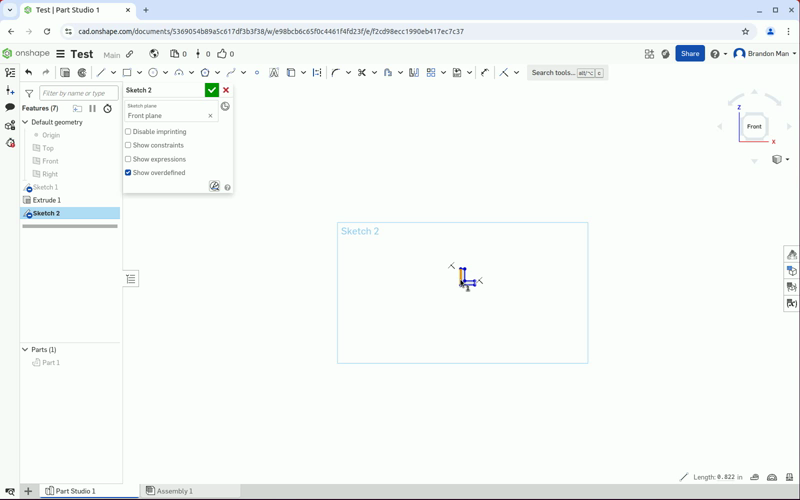
scroll(-6)
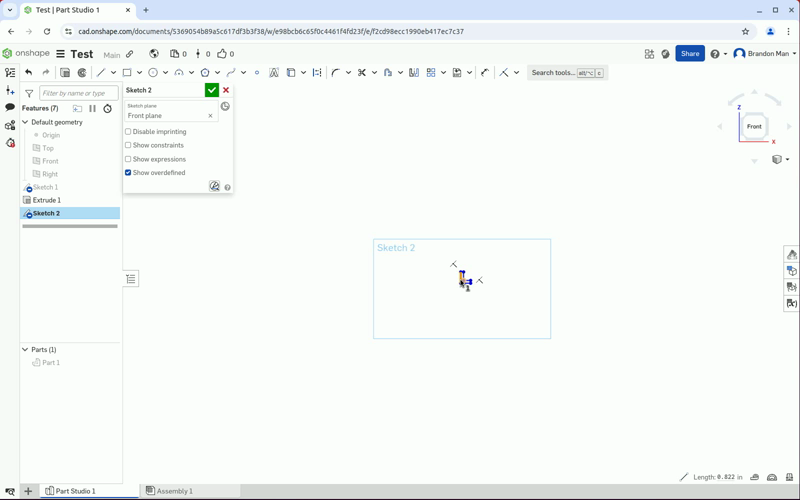
scroll(-6)
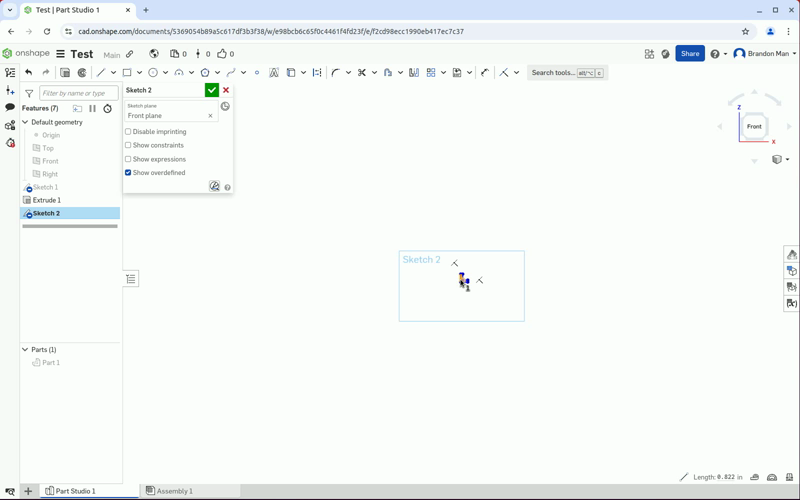
scroll(-6)
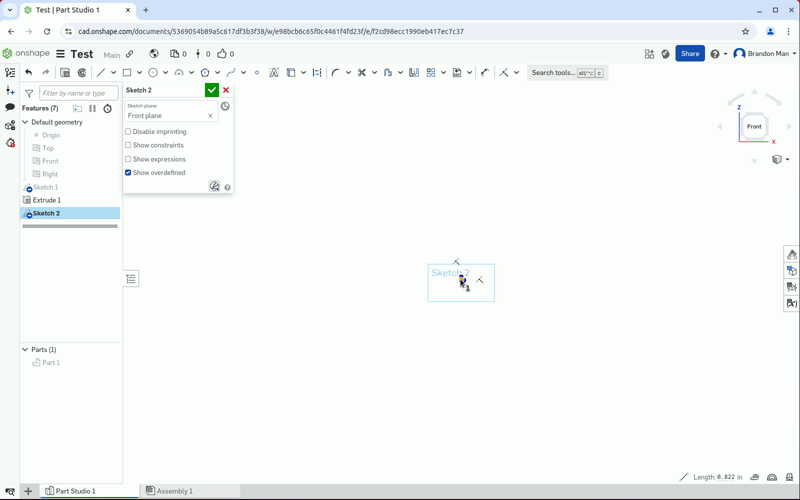
mouse_move(73, 352)
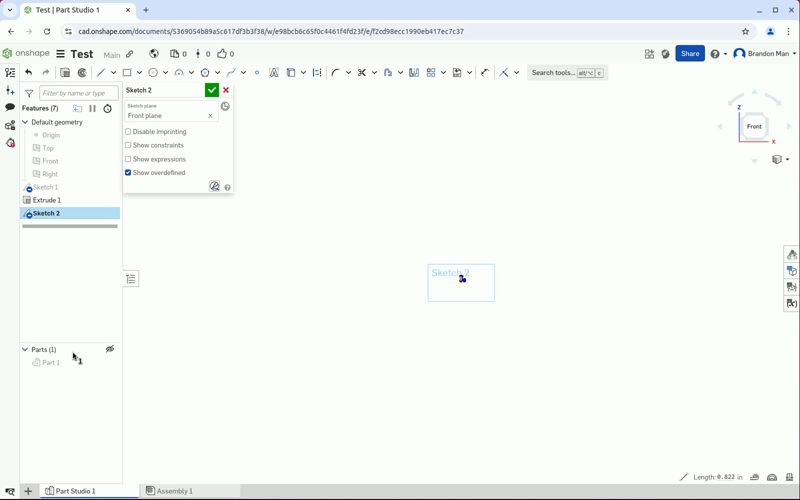
key(shift+y)
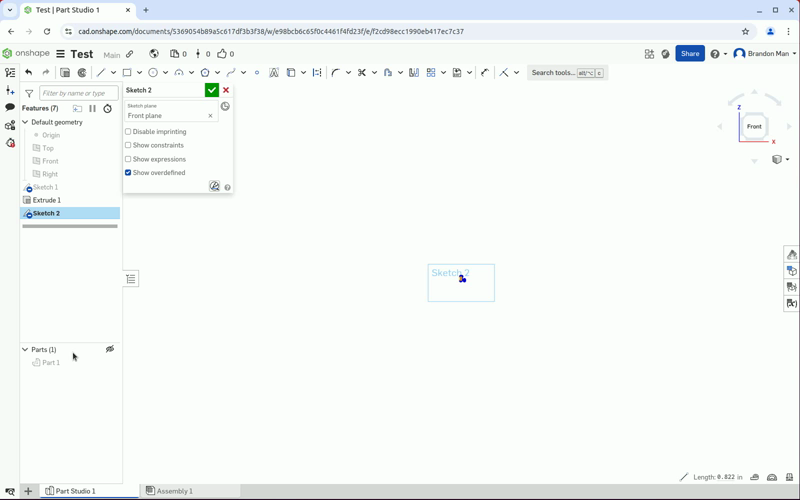
key(shift+e)
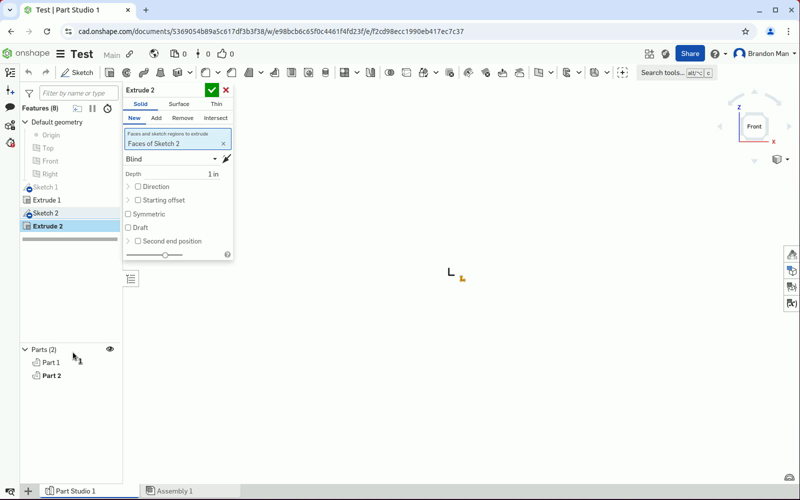
mouse_move(143, 106)
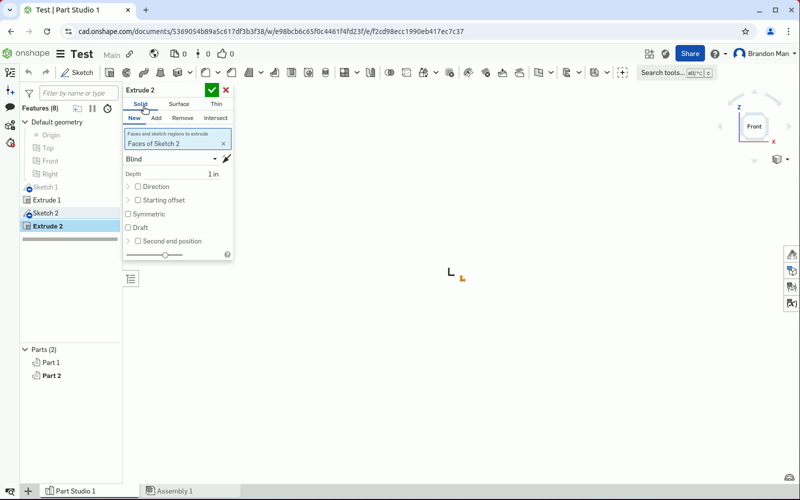
click(143, 106)
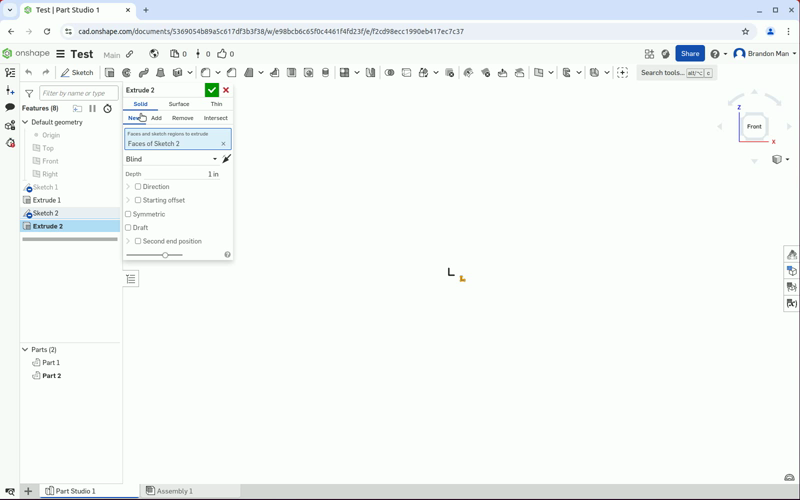
mouse_move(137, 120)
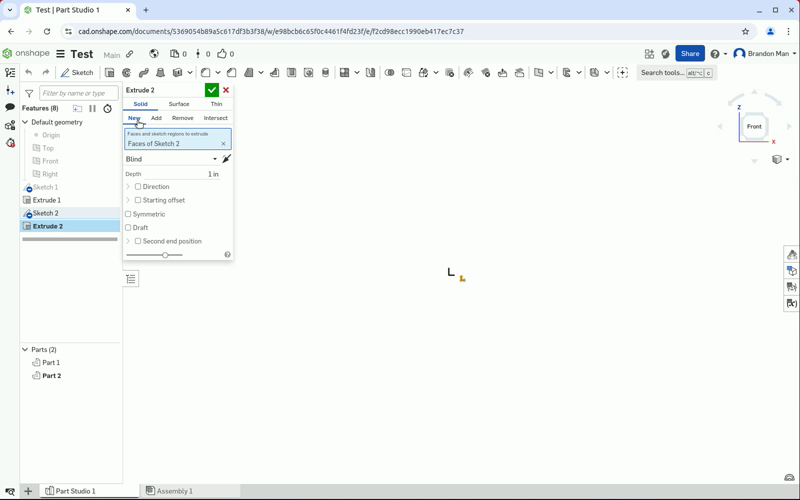
click(137, 120)
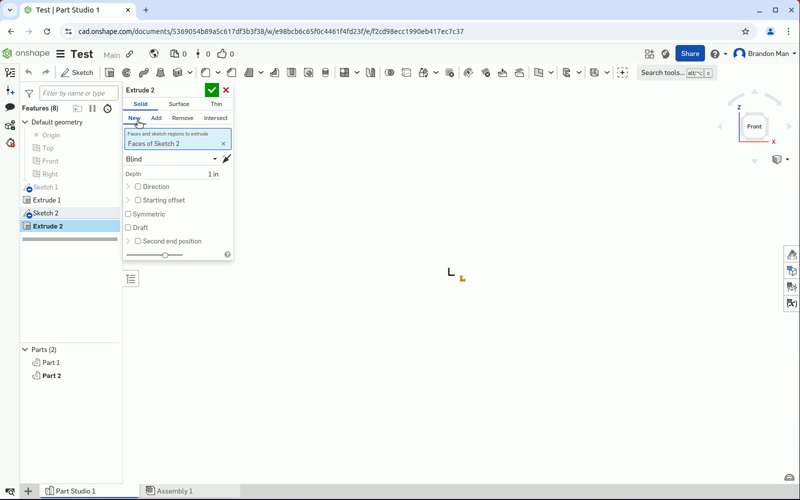
key(tab, 4)
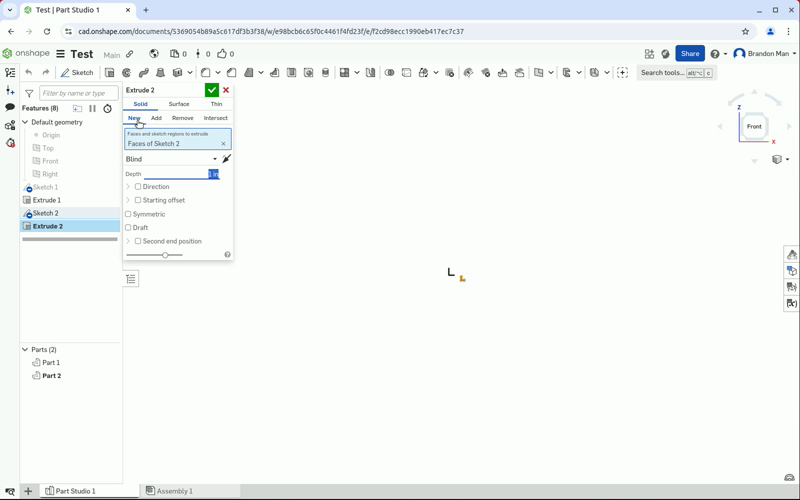
text(17.572)
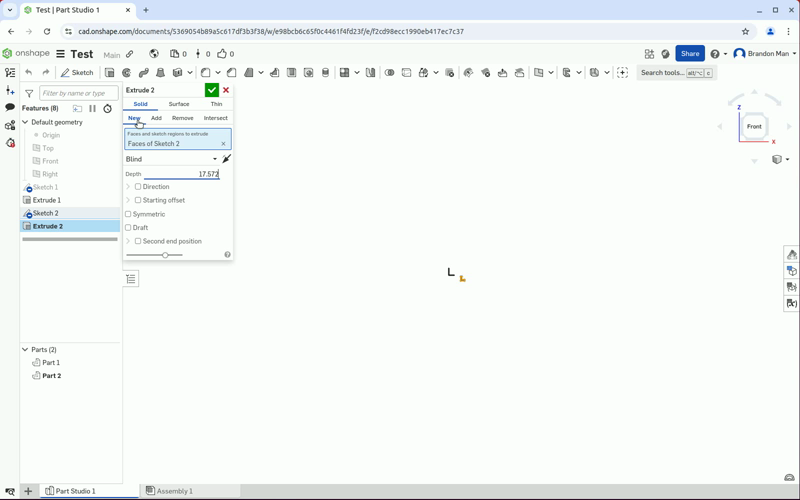
key(enter)
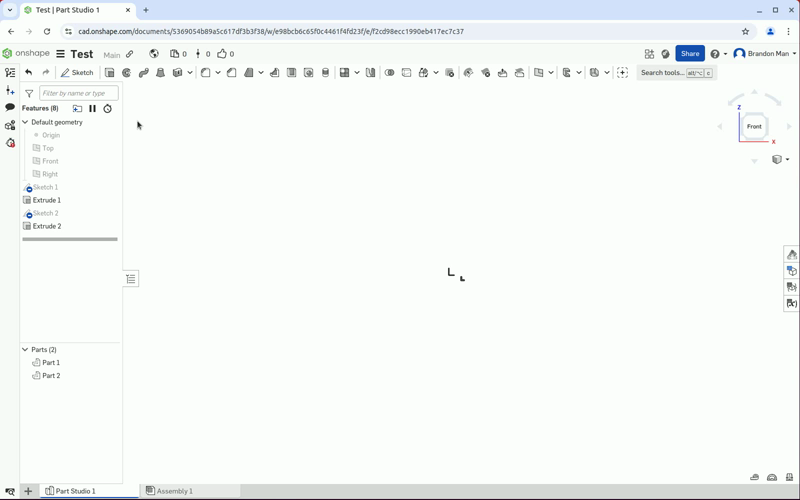
key(shift+h)
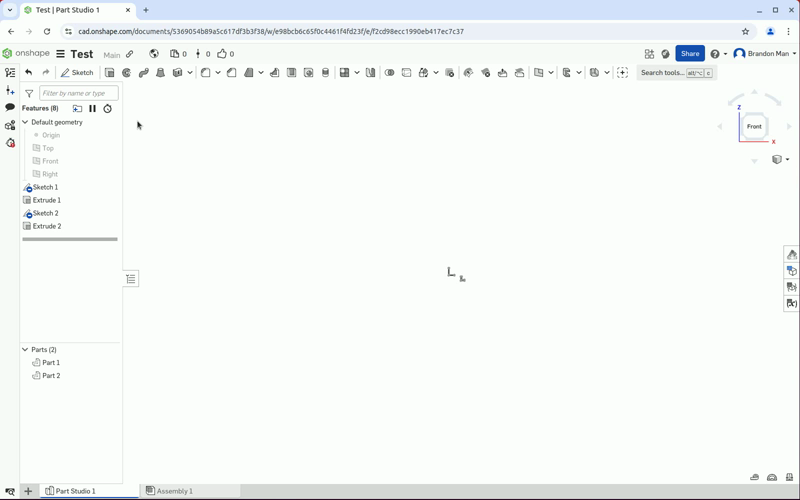
key(shift+h)
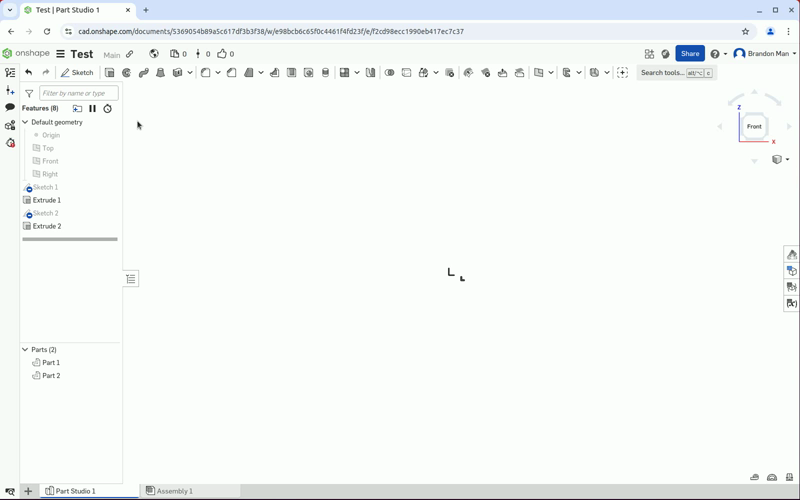
mouse_move(73, 189)
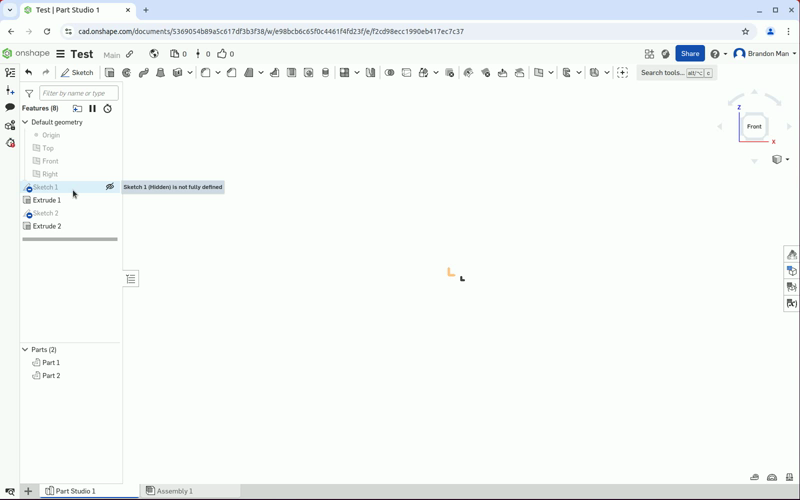
click(73, 189)
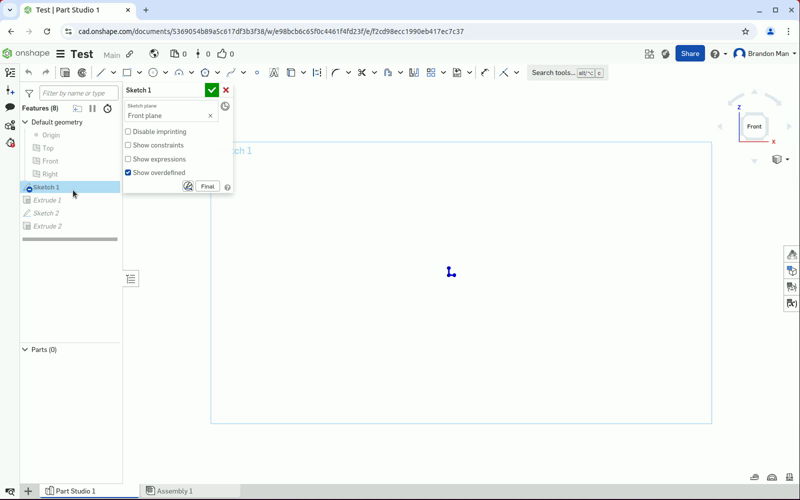
mouse_move(229, 92)
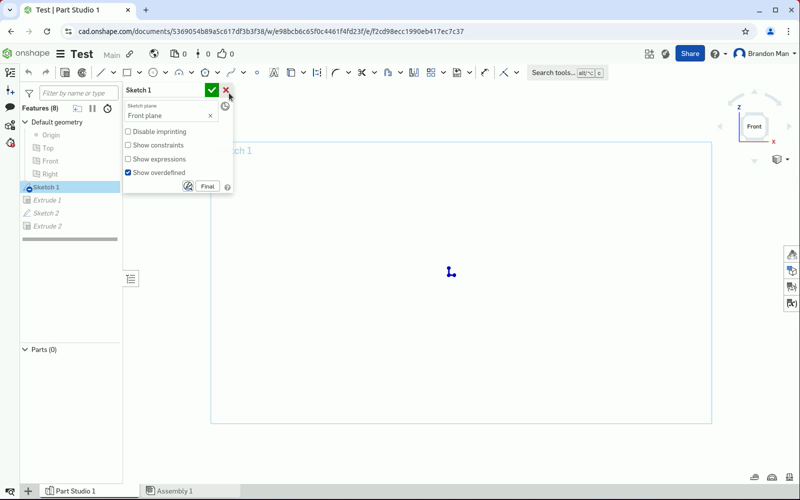
click(229, 92)
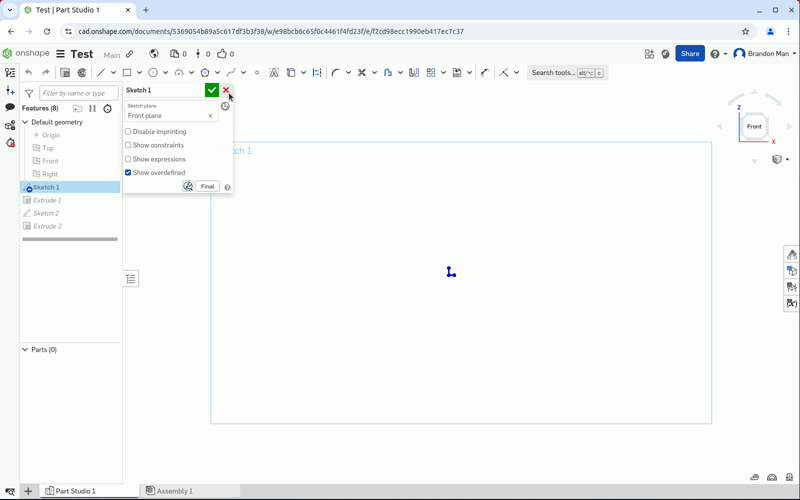
key(shift+s)
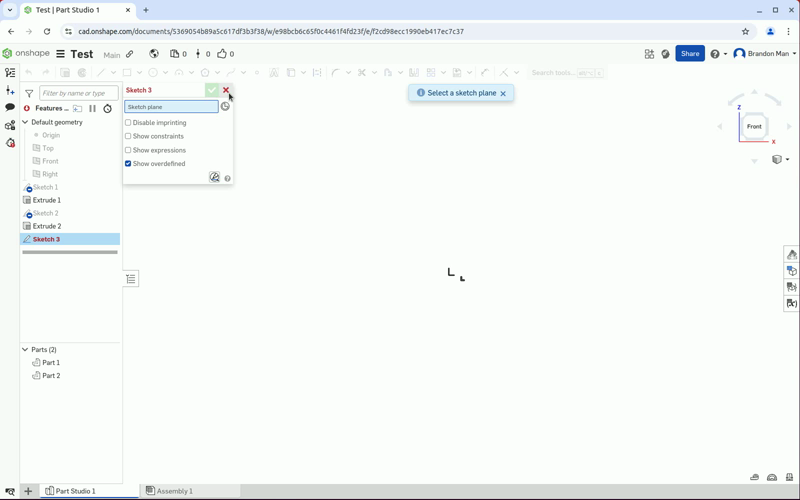
mouse_move(73, 163)
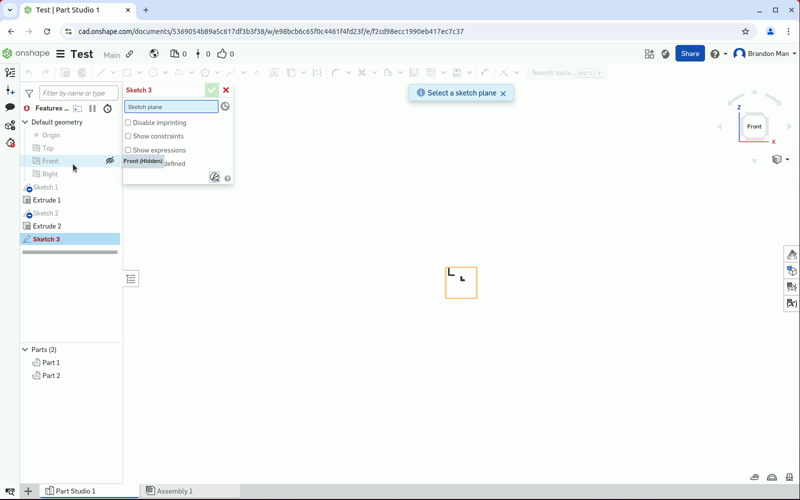
click(73, 163)
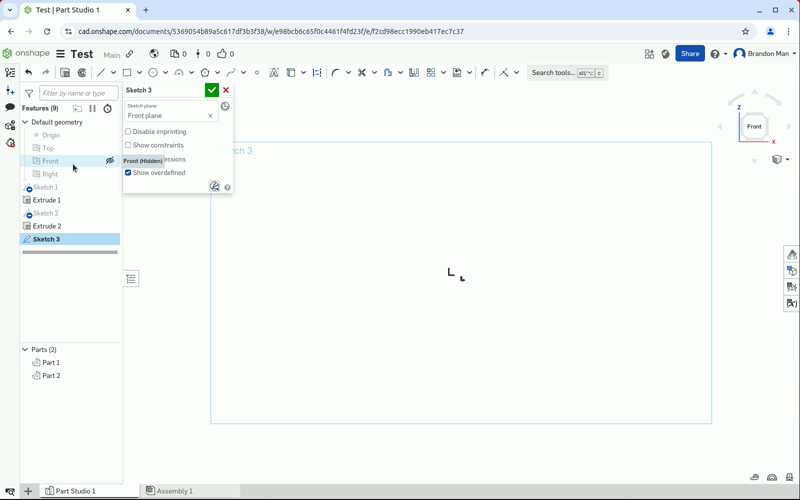
mouse_move(73, 352)
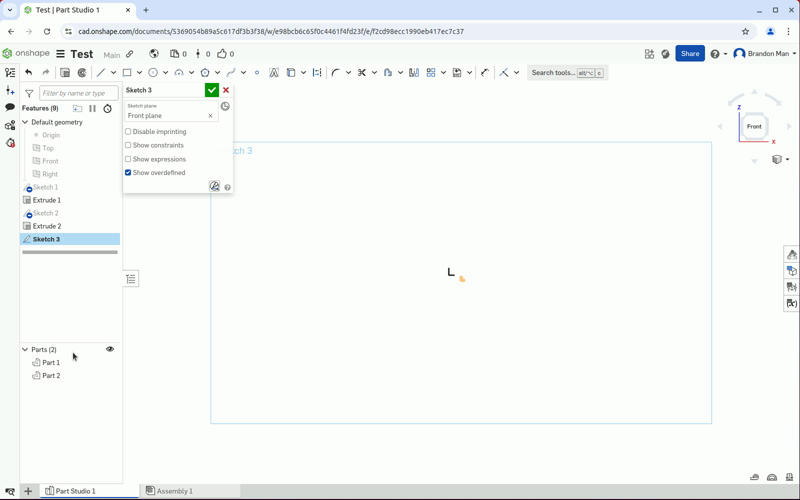
key(y)
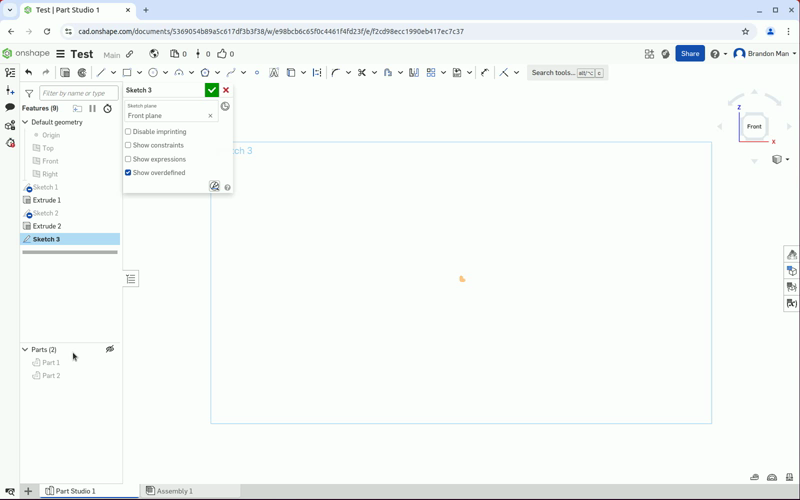
key(l)
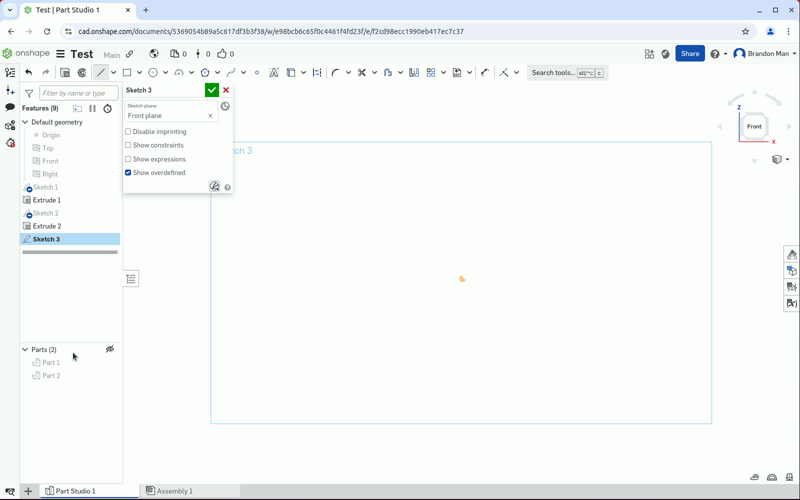
key_down(shift)
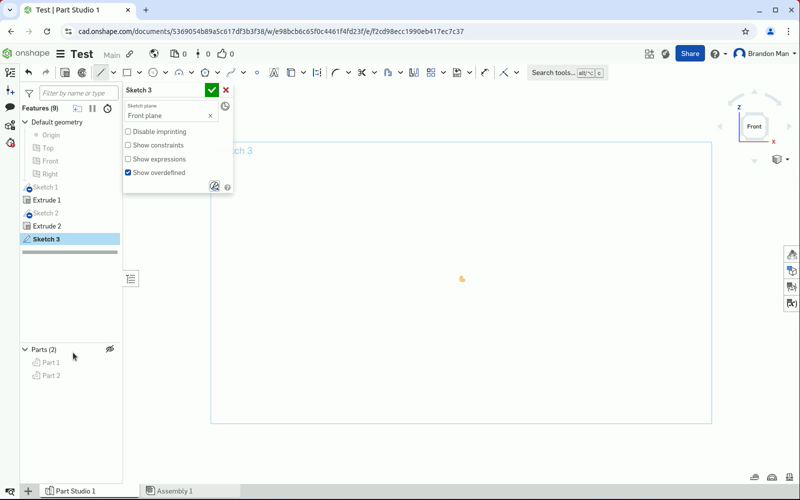
mouse_move(457, 273)
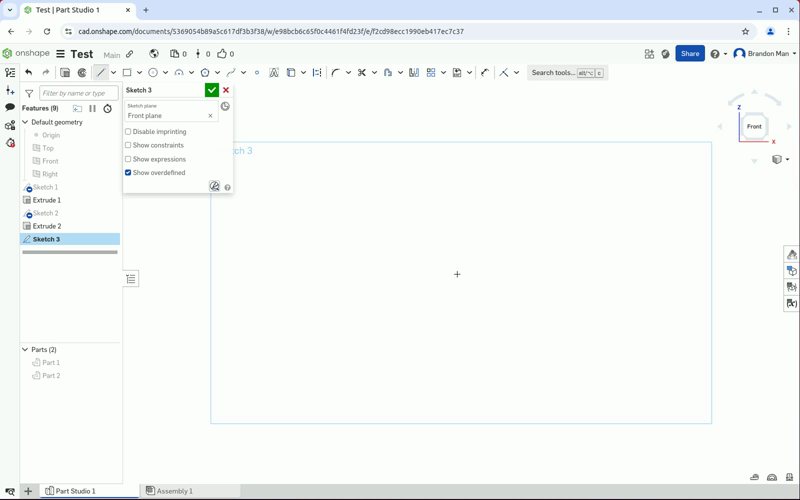
click(457, 273)
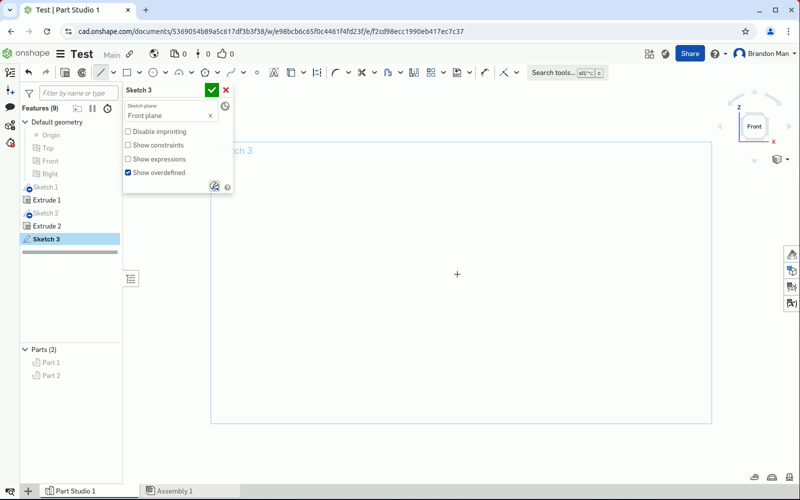
key_up(shift)
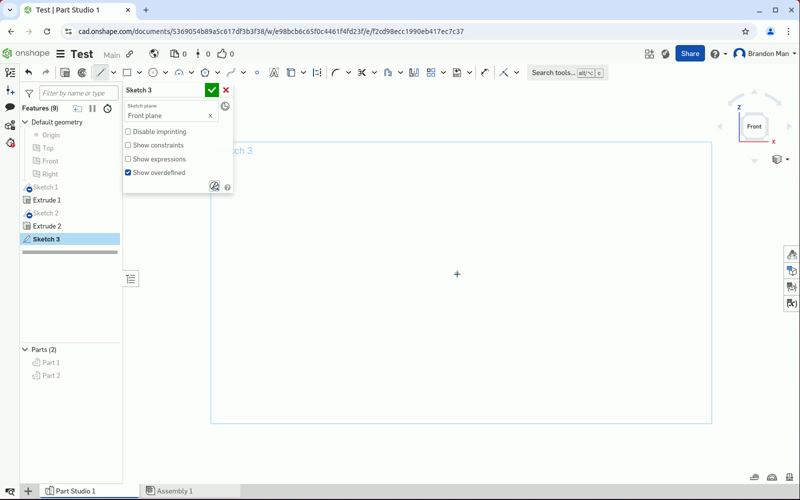
key_down(shift)
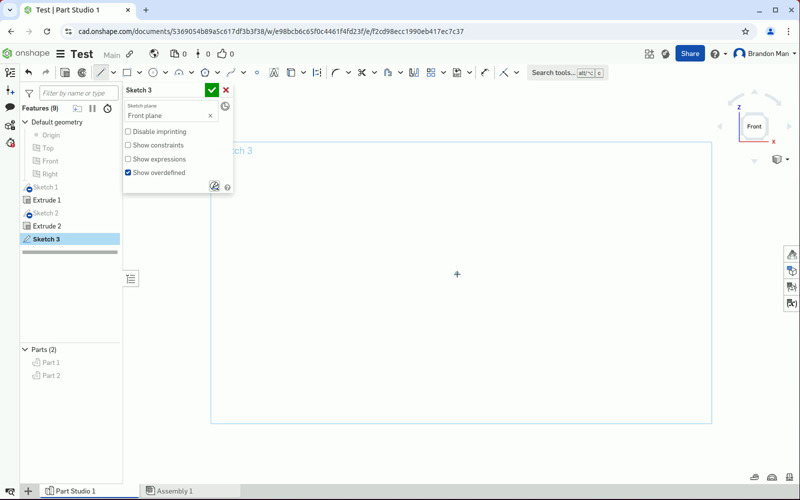
mouse_move(487, 273)
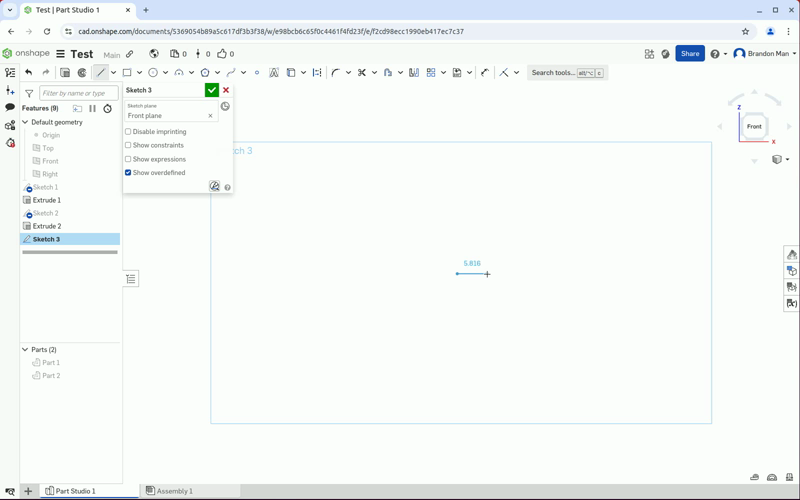
mouse_move(460, 273)
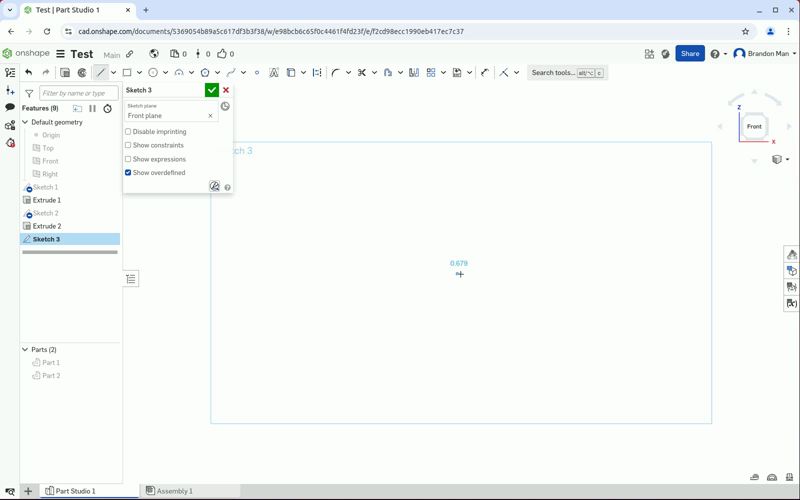
scroll(6)
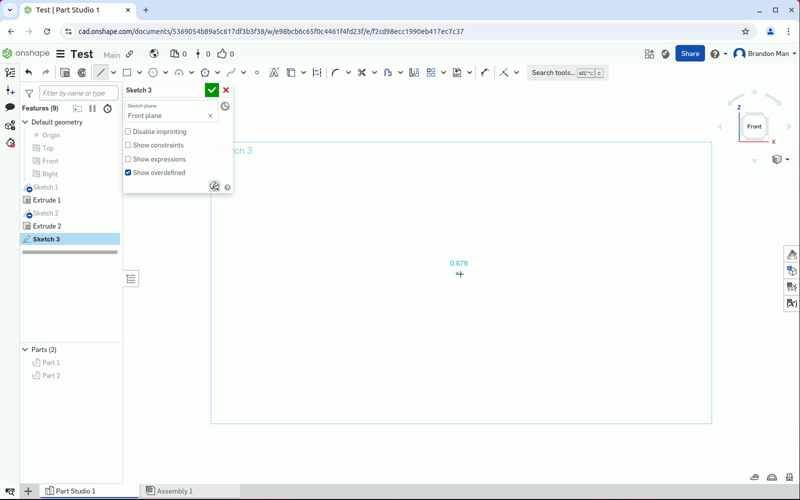
scroll(6)
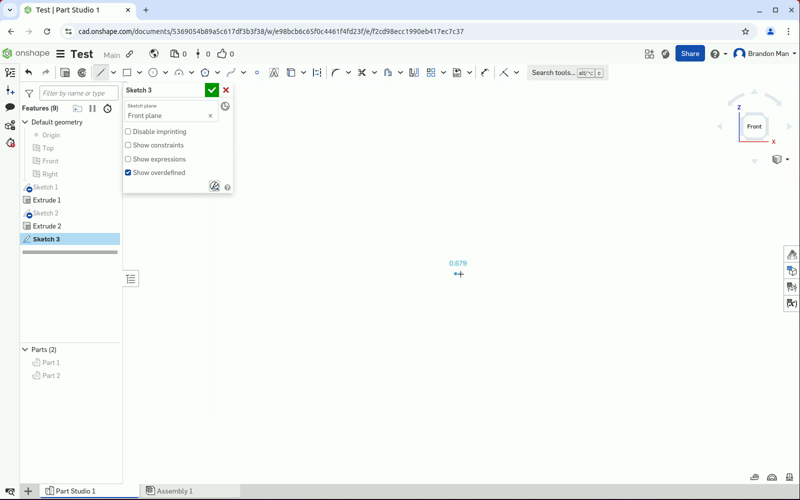
scroll(6)
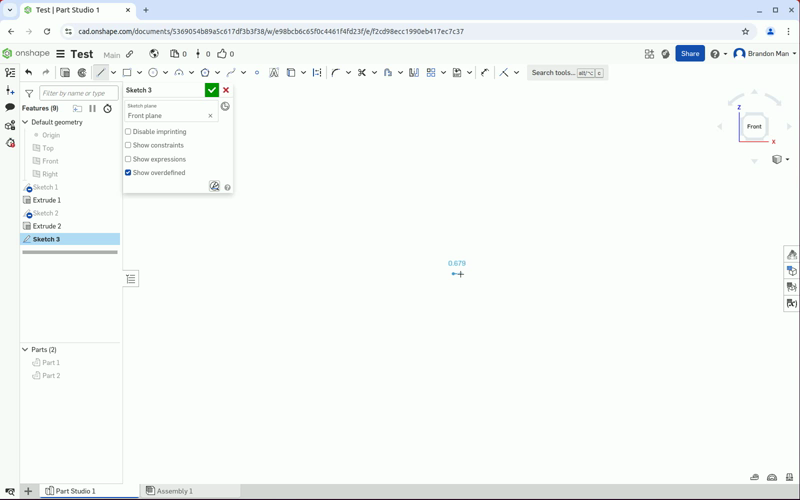
scroll(6)
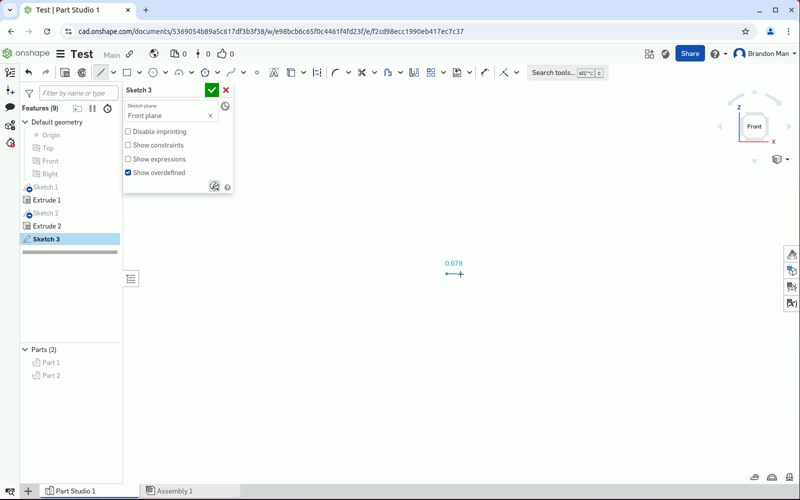
scroll(6)
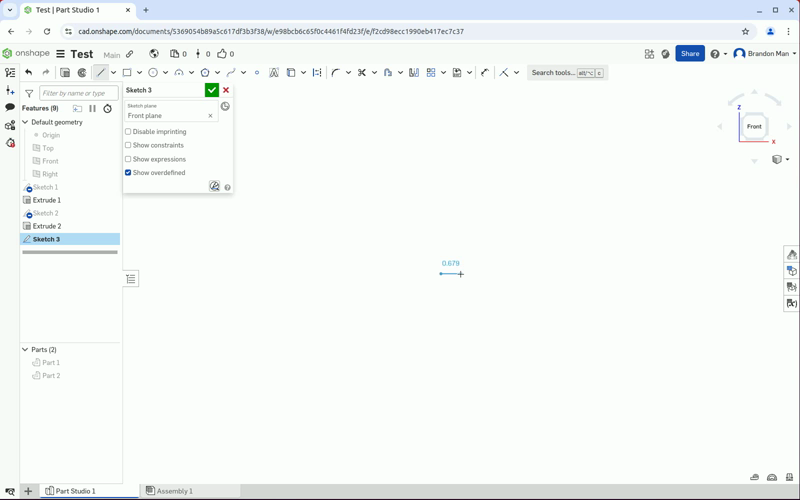
scroll(6)
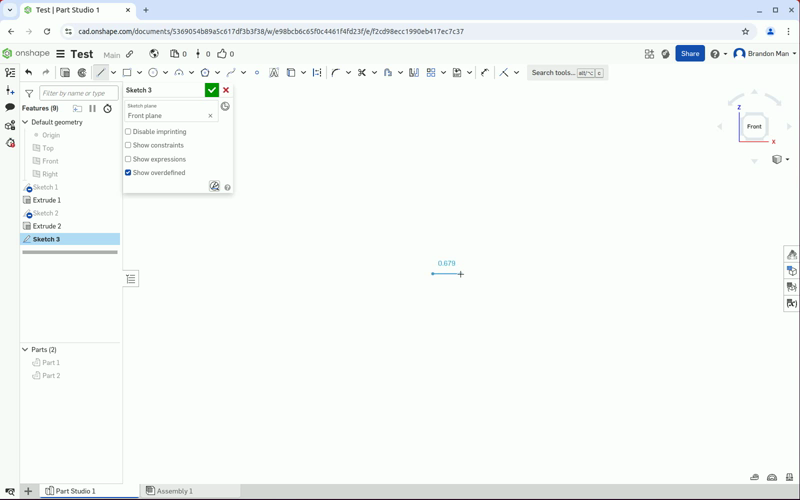
scroll(6)
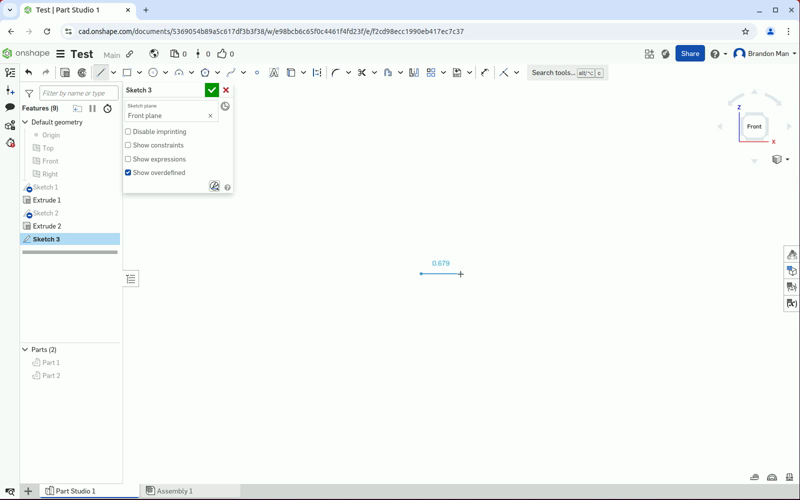
click(460, 273)
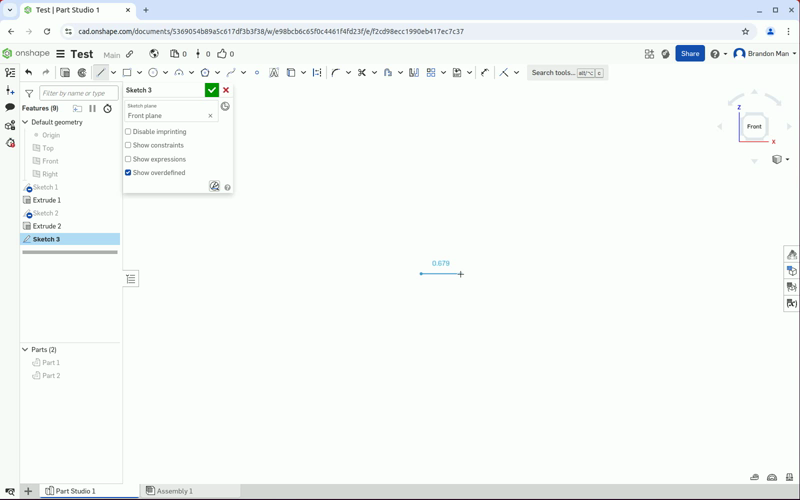
scroll(-6)
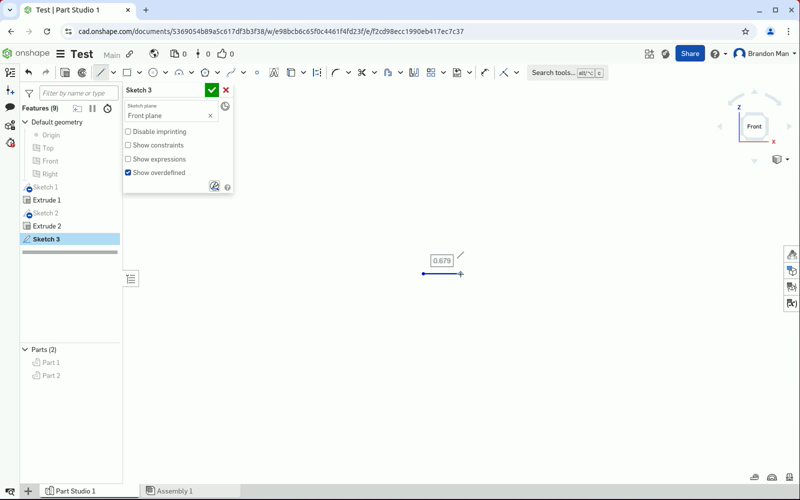
scroll(-6)
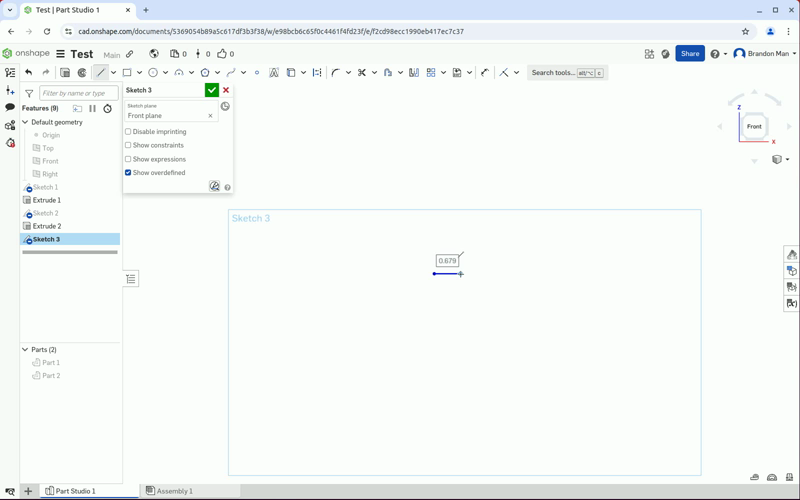
scroll(-6)
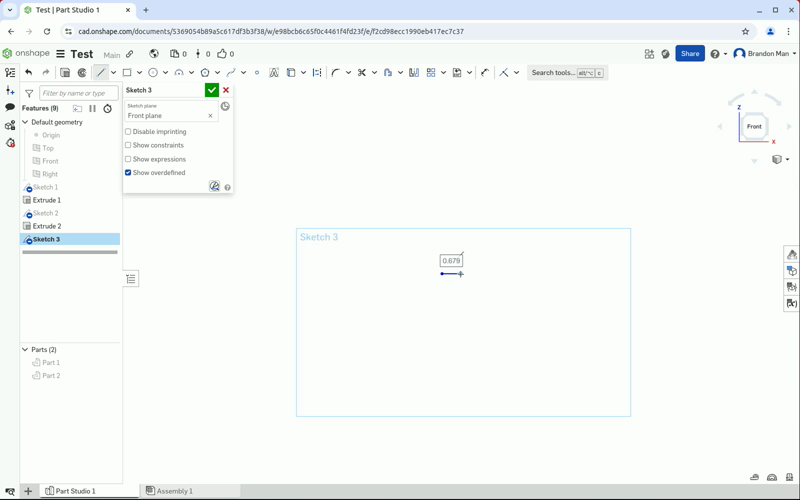
scroll(-6)
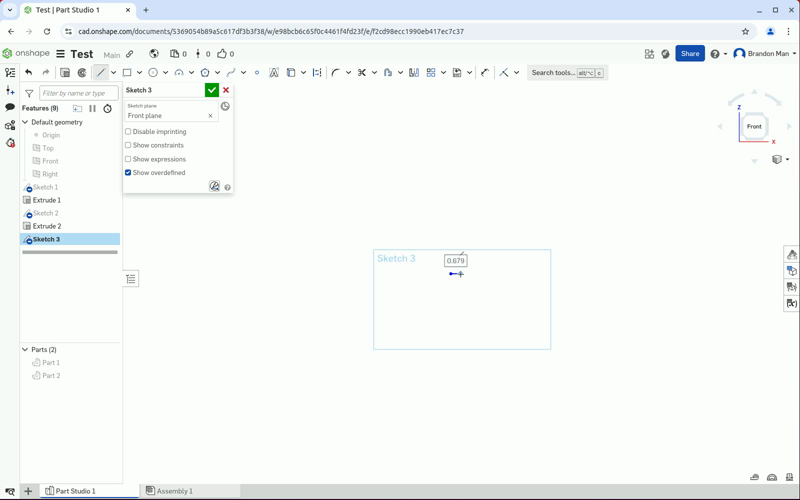
scroll(-6)
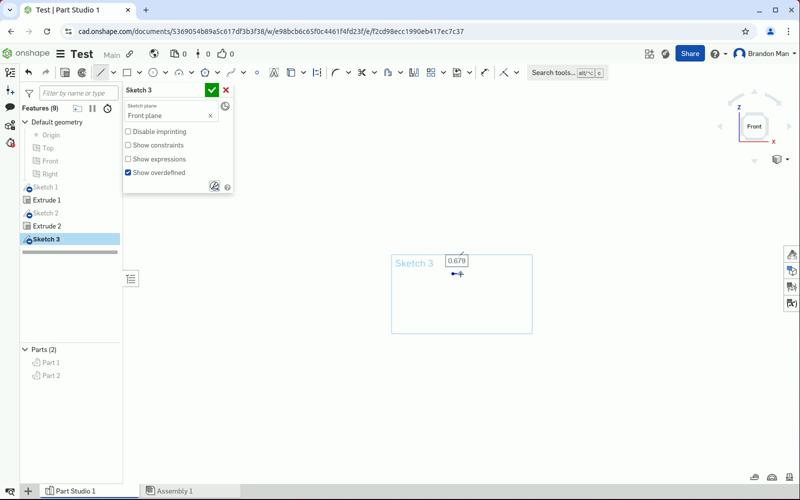
scroll(-6)
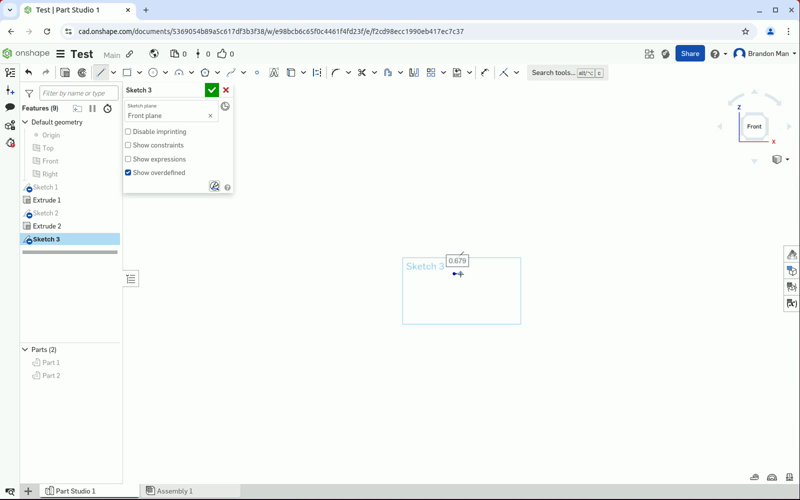
scroll(-6)
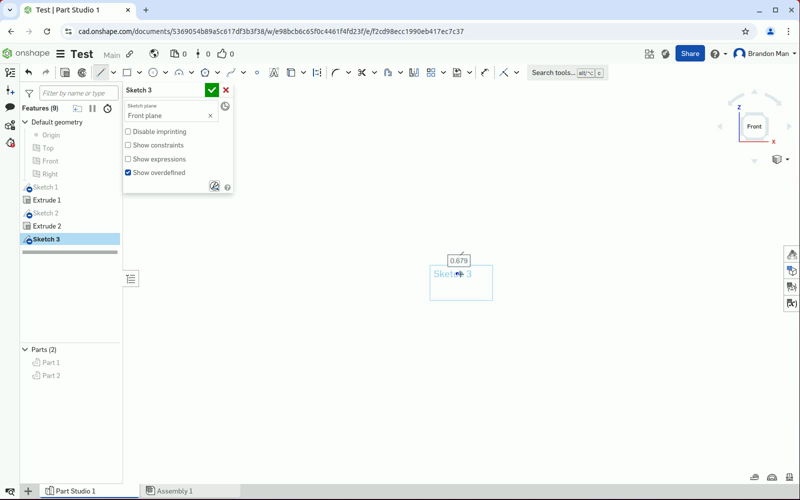
key_up(shift)
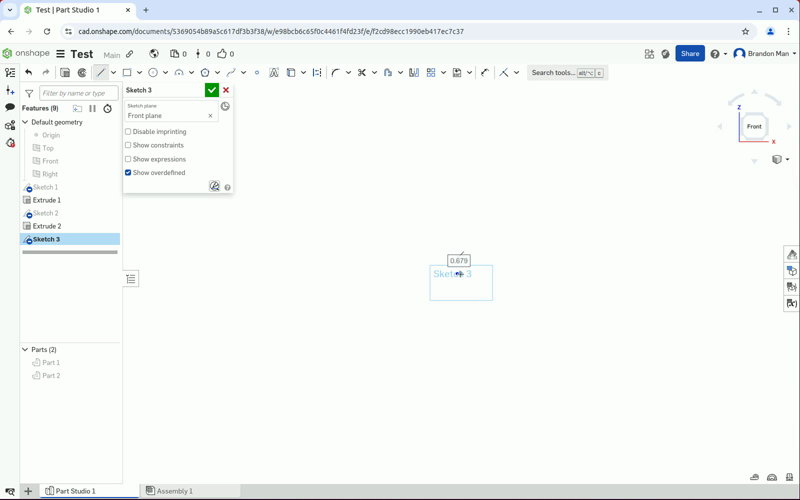
key_down(shift)
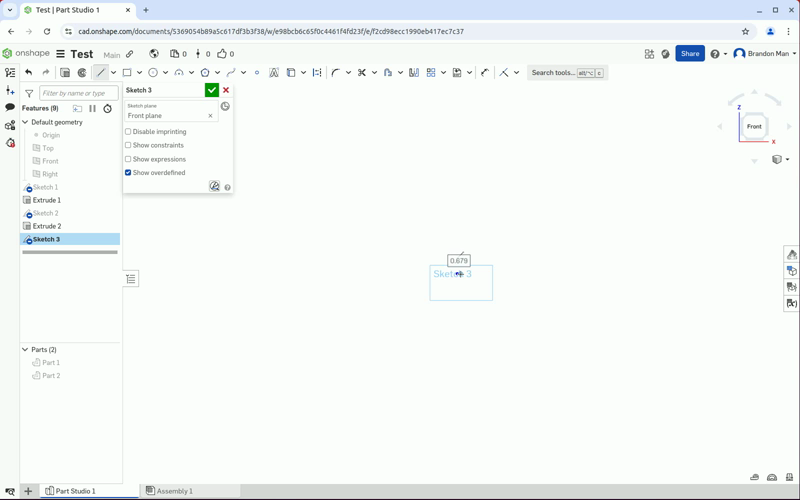
mouse_move(490, 273)
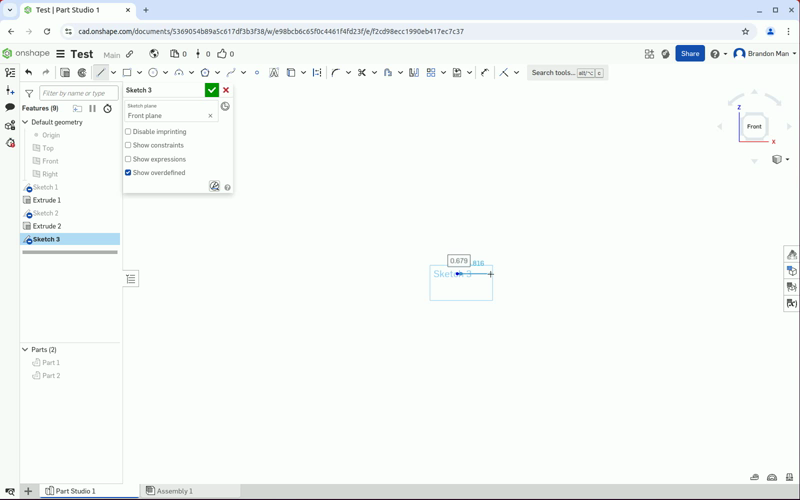
mouse_move(460, 272)
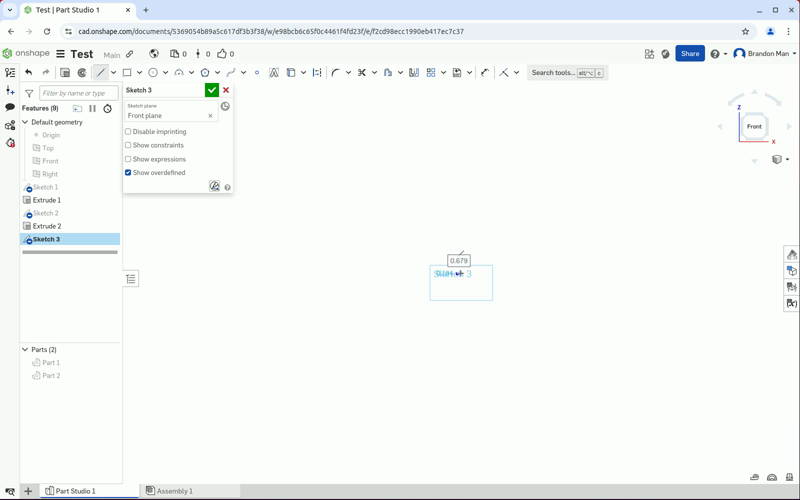
scroll(6)
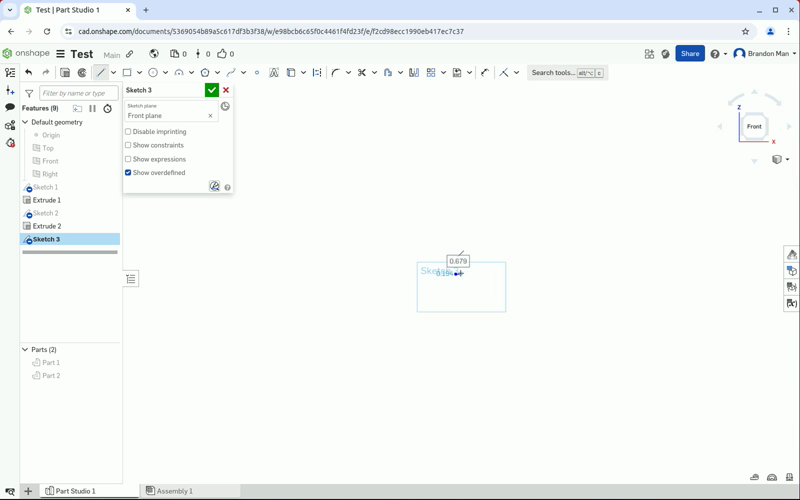
scroll(6)
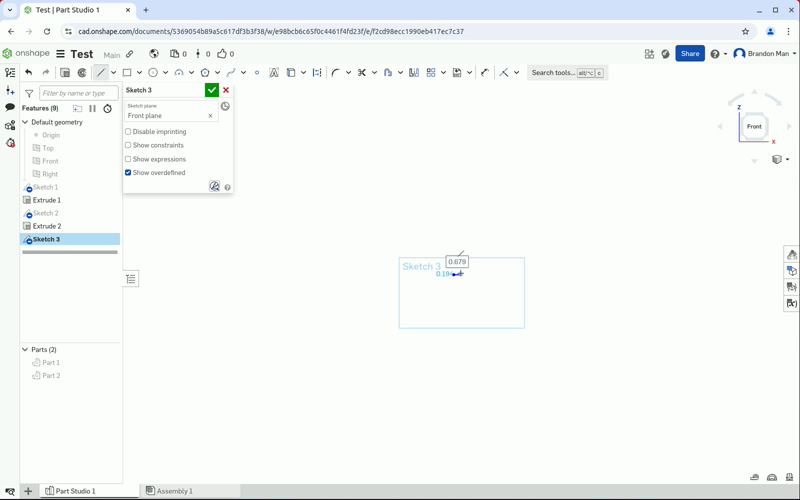
scroll(6)
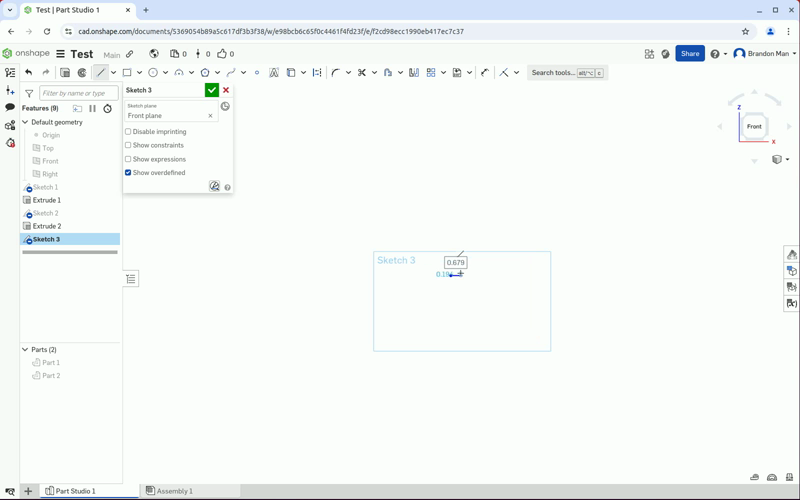
scroll(6)
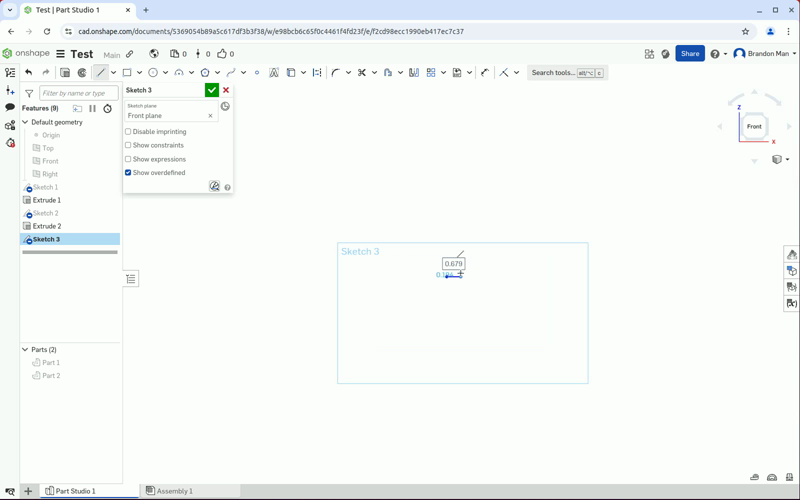
scroll(6)
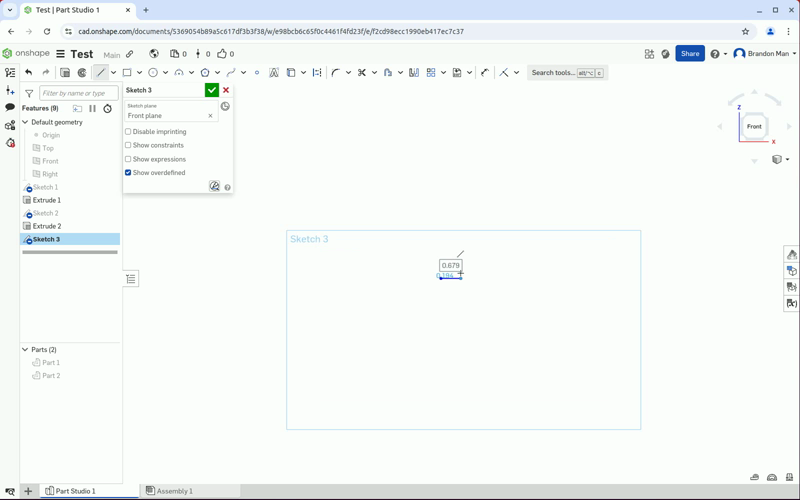
scroll(6)
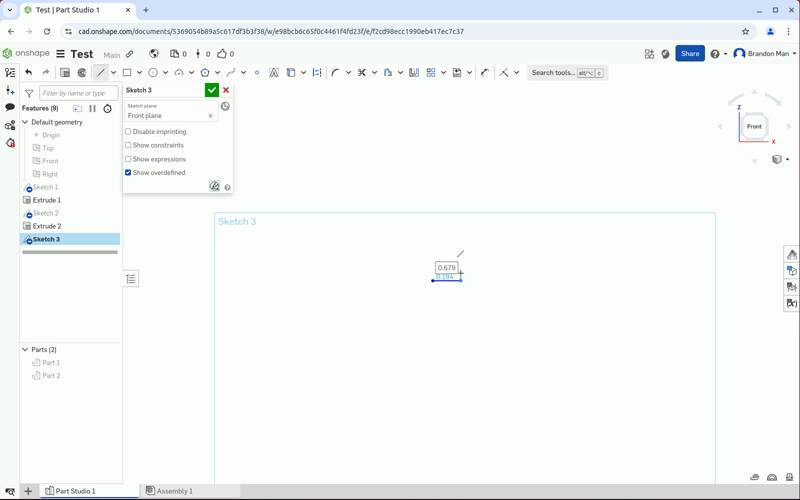
scroll(6)
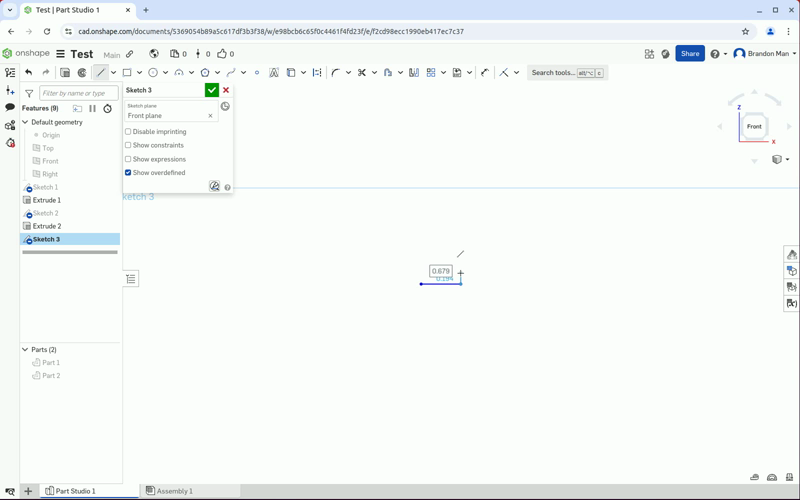
click(460, 272)
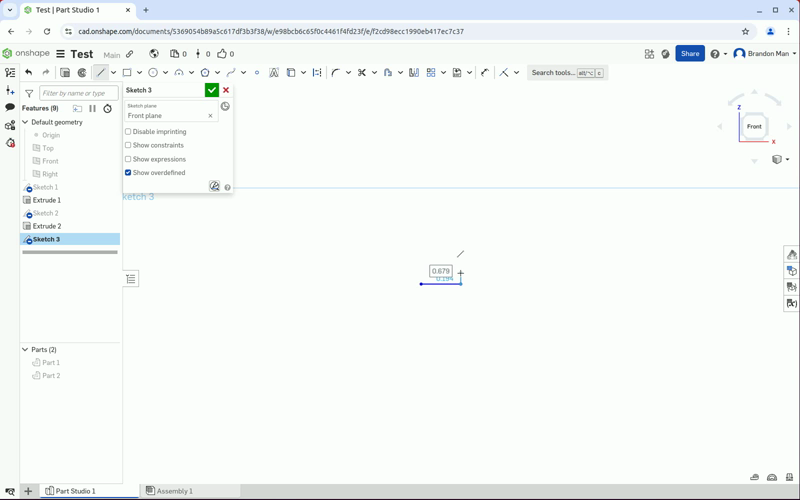
scroll(-6)
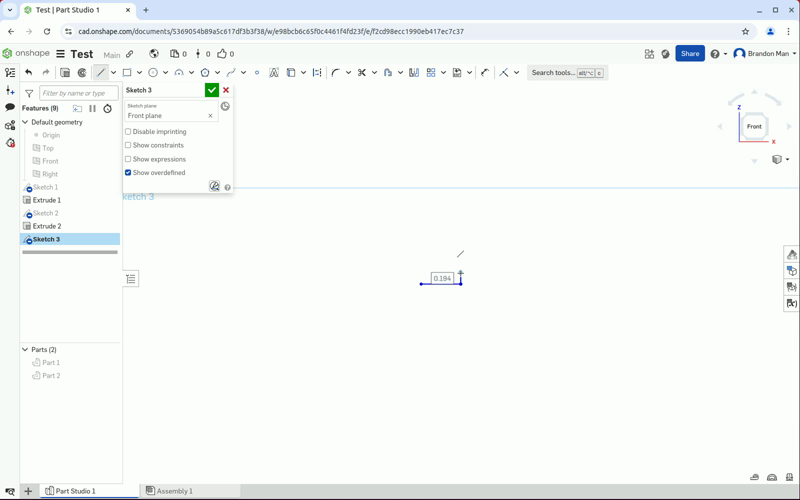
scroll(-6)
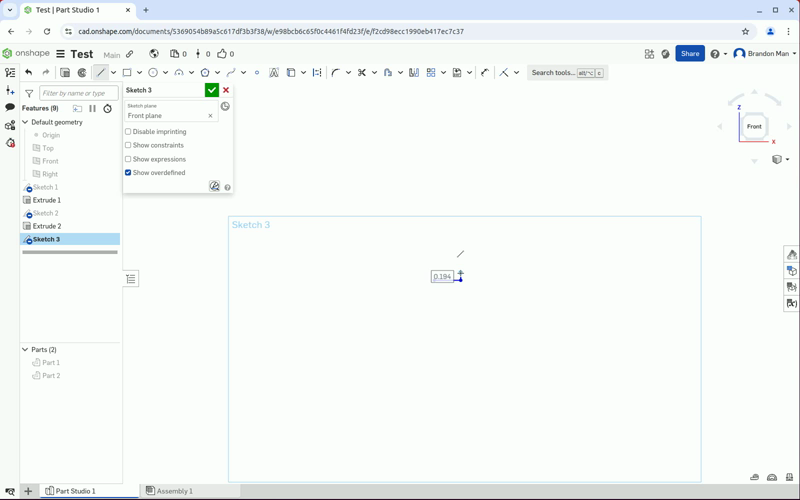
scroll(-6)
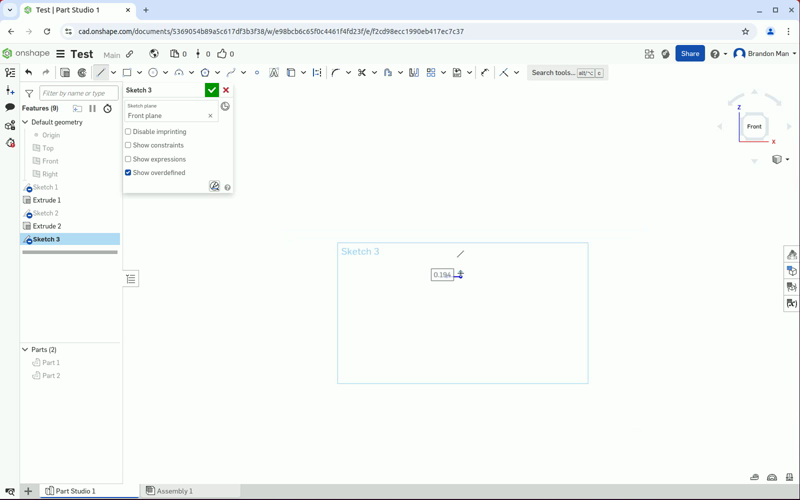
scroll(-6)
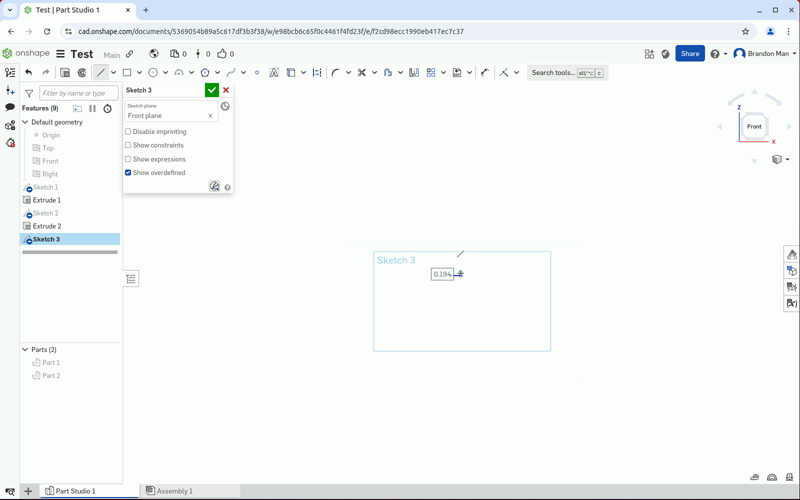
scroll(-6)
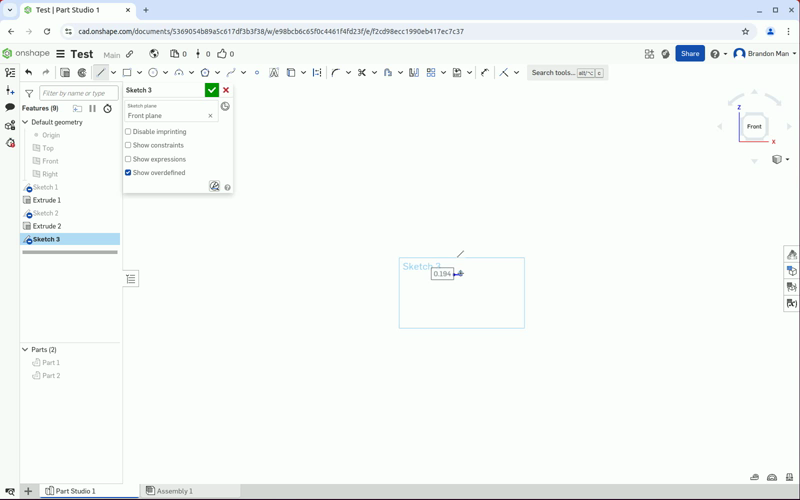
scroll(-6)
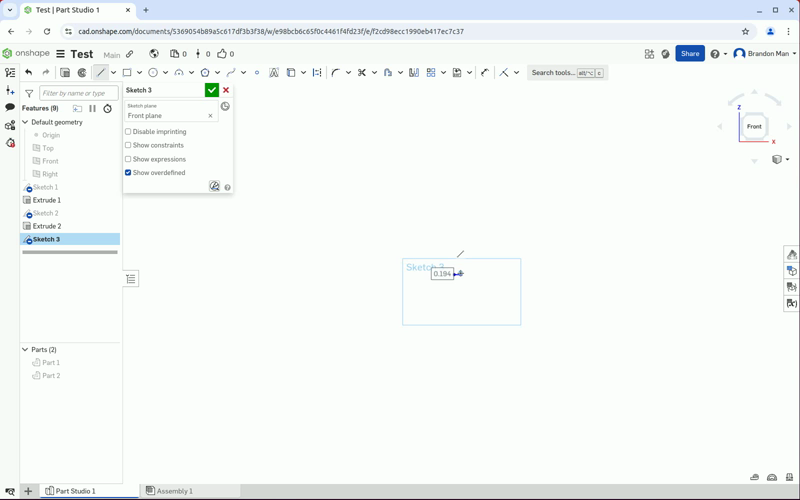
scroll(-6)
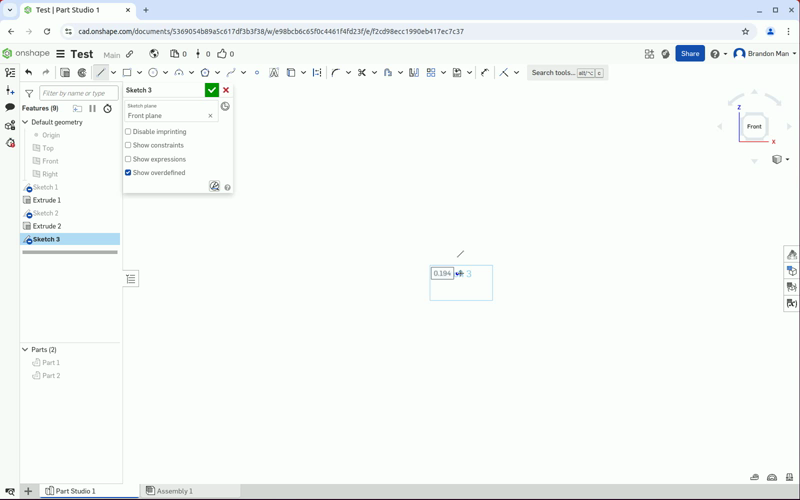
key_up(shift)
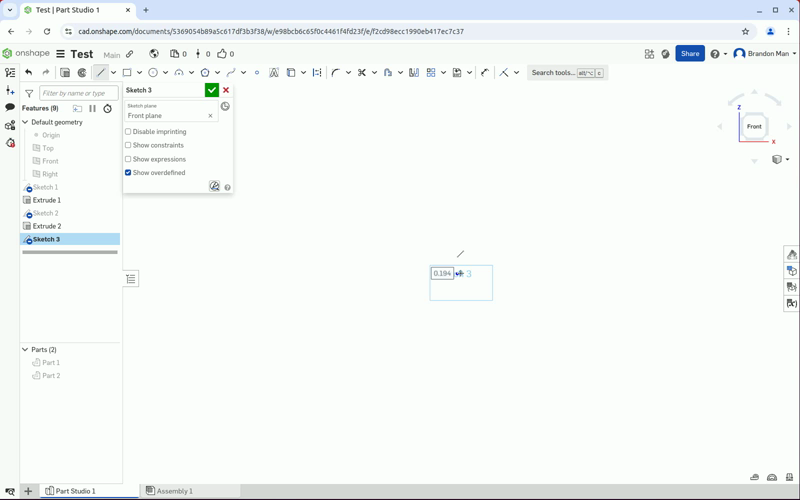
key_down(shift)
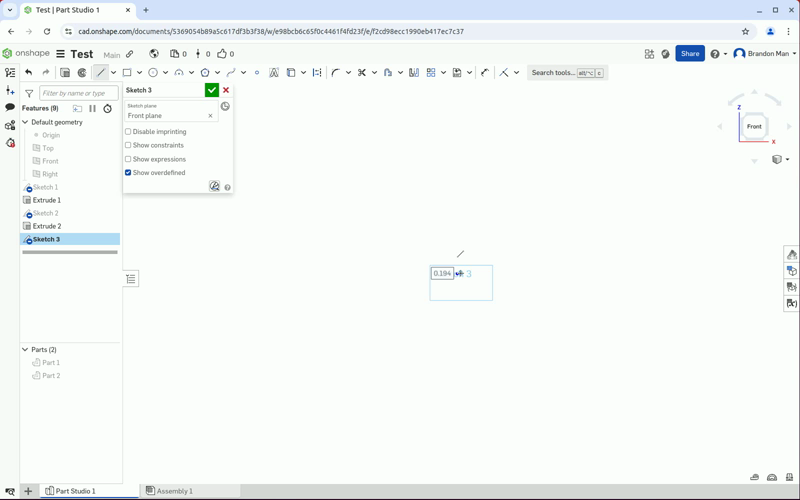
mouse_move(490, 272)
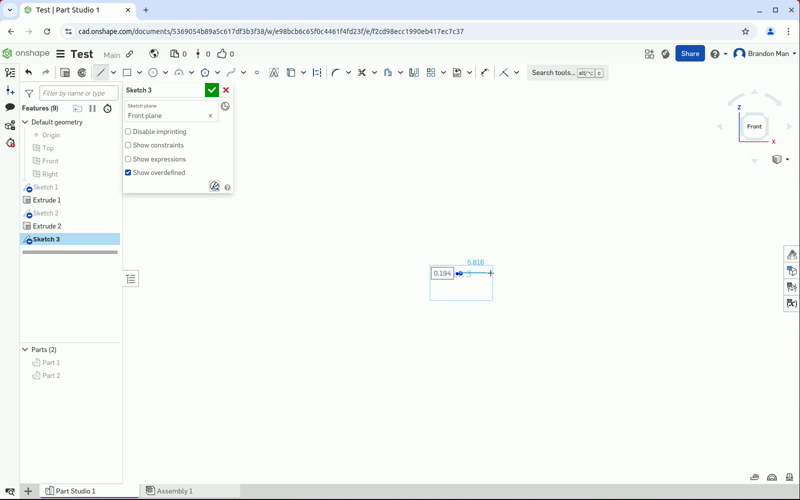
mouse_move(458, 272)
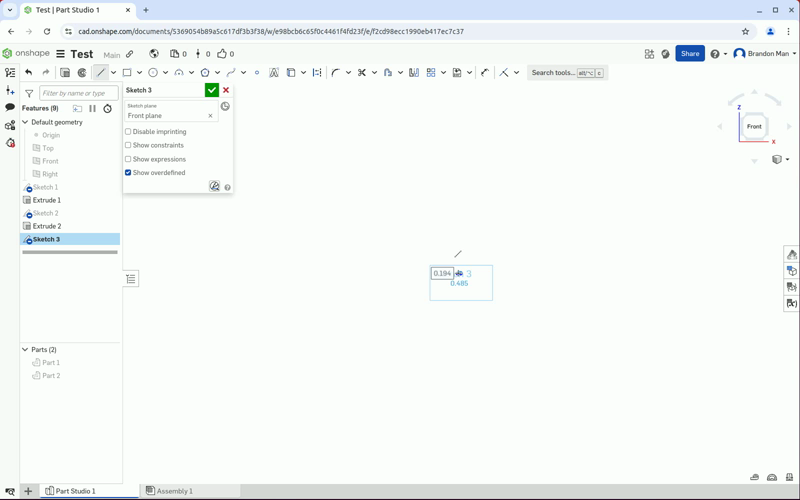
scroll(6)
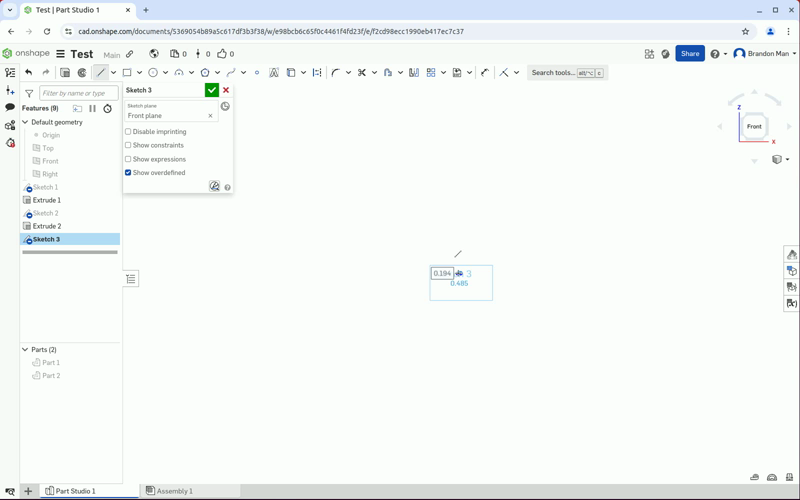
scroll(6)
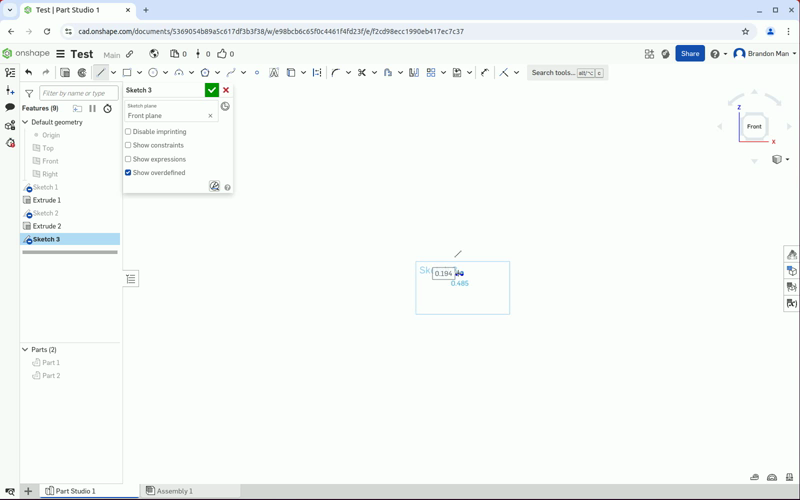
scroll(6)
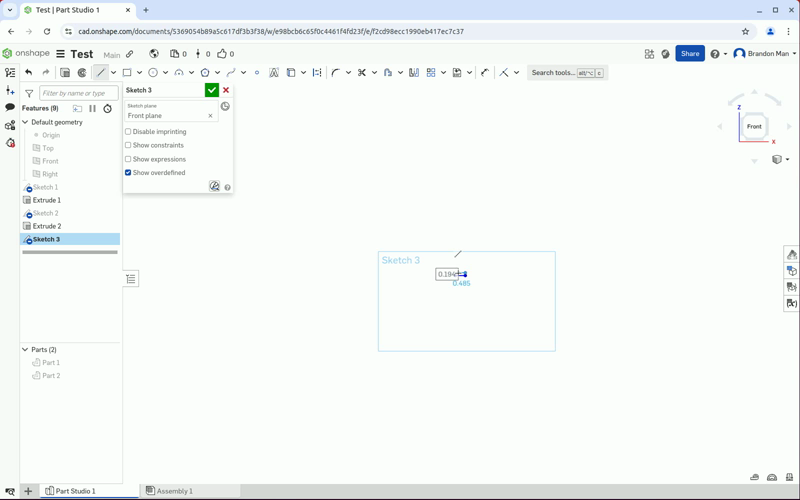
scroll(6)
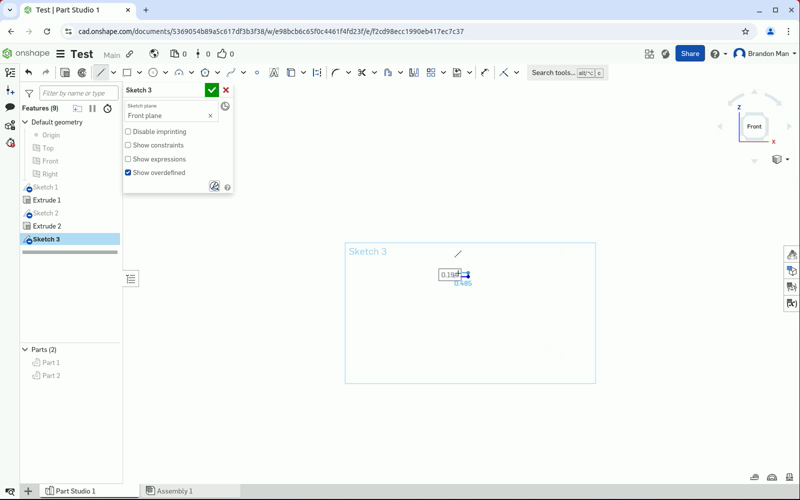
scroll(6)
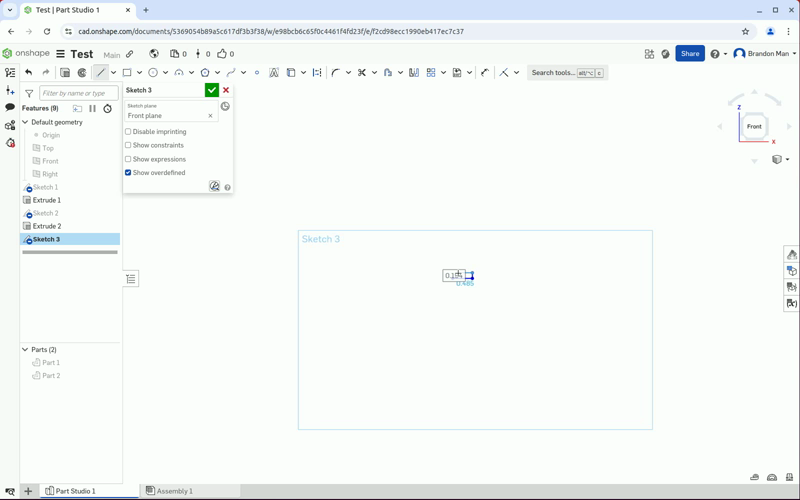
scroll(6)
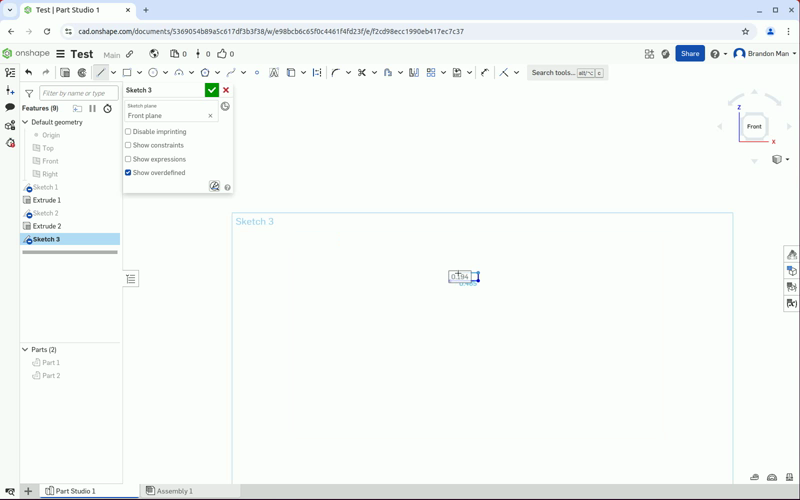
scroll(6)
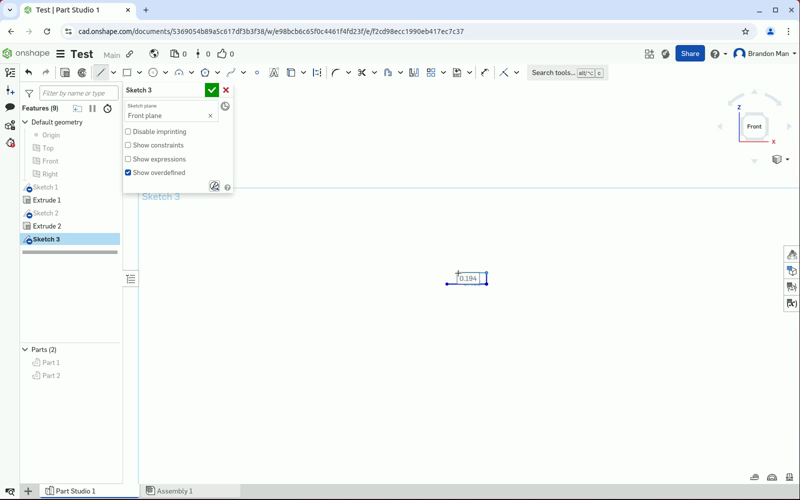
click(458, 272)
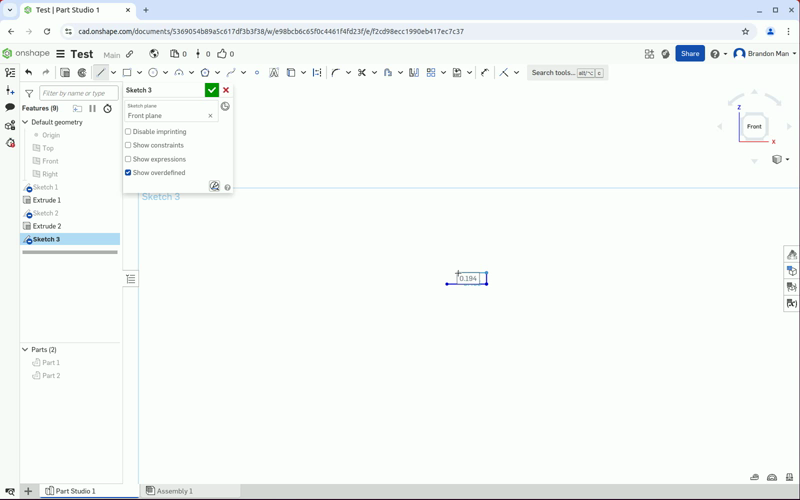
scroll(-6)
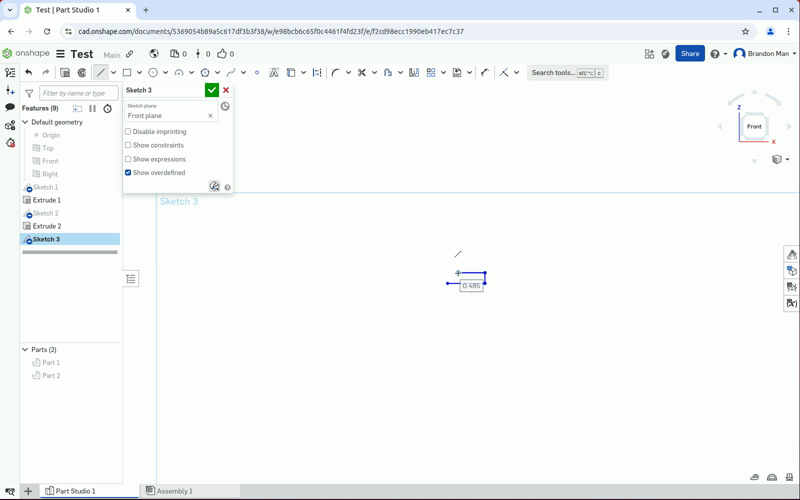
scroll(-6)
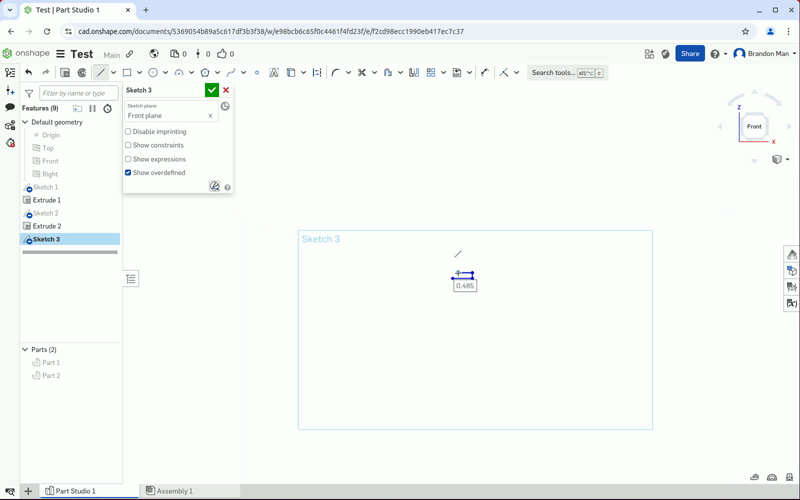
scroll(-6)
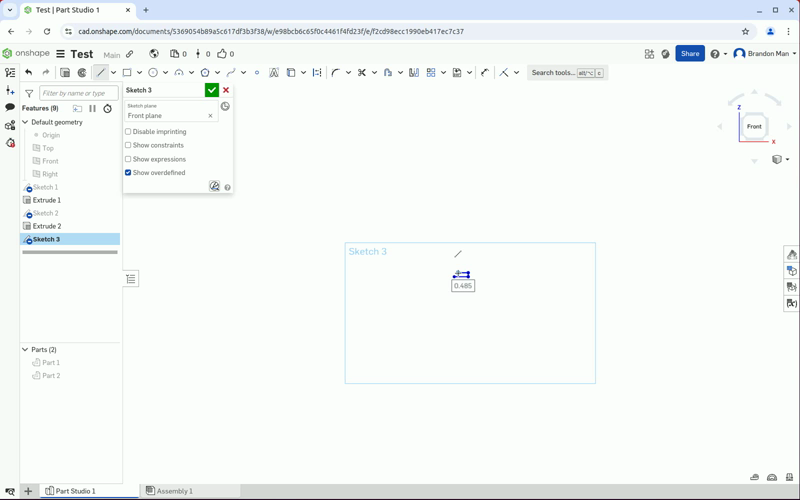
scroll(-6)
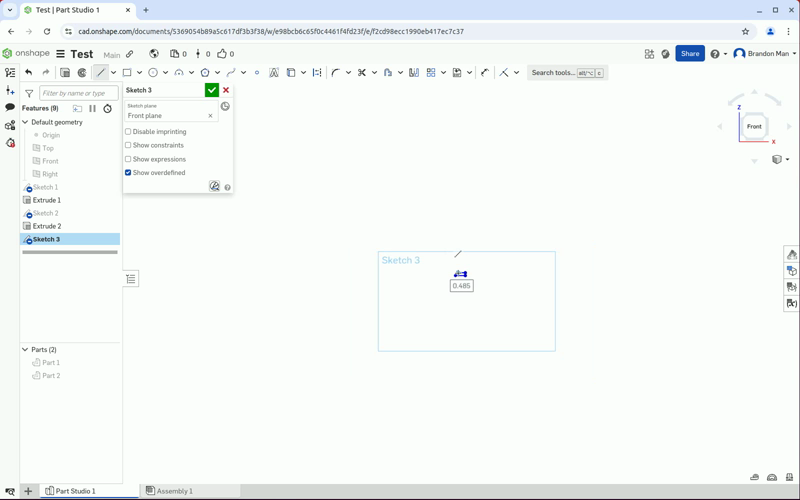
scroll(-6)
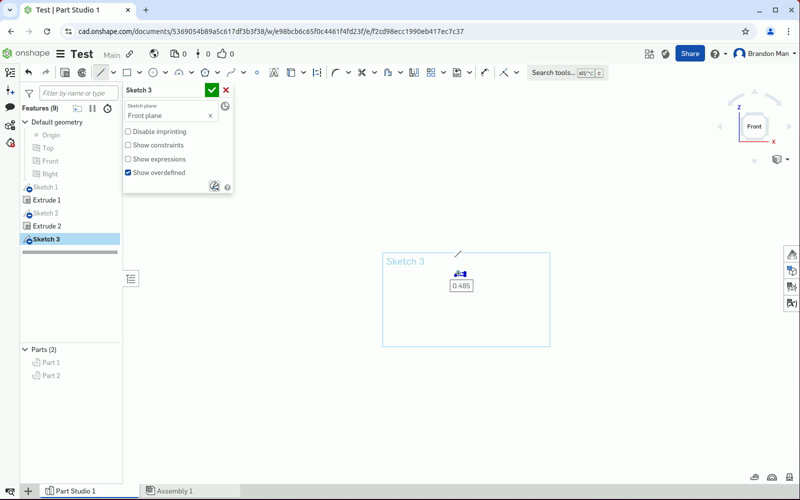
scroll(-6)
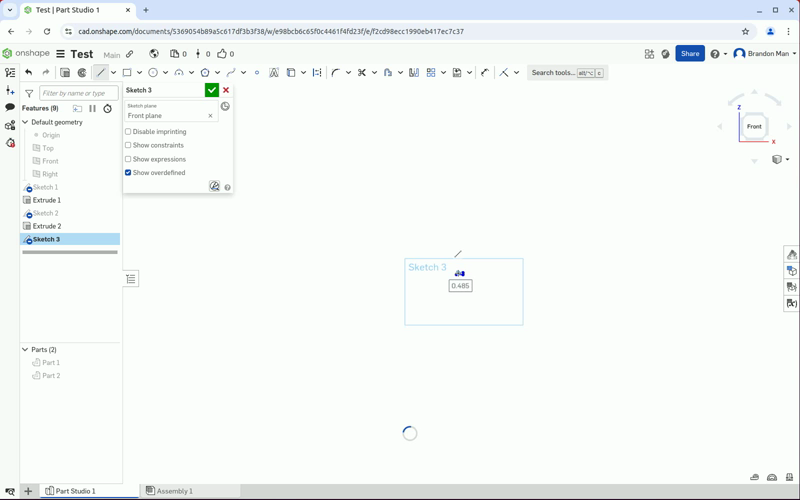
scroll(-6)
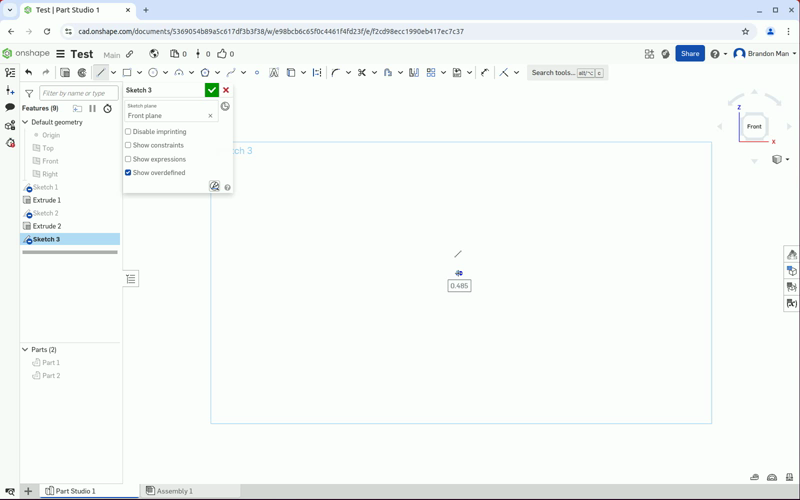
key_up(shift)
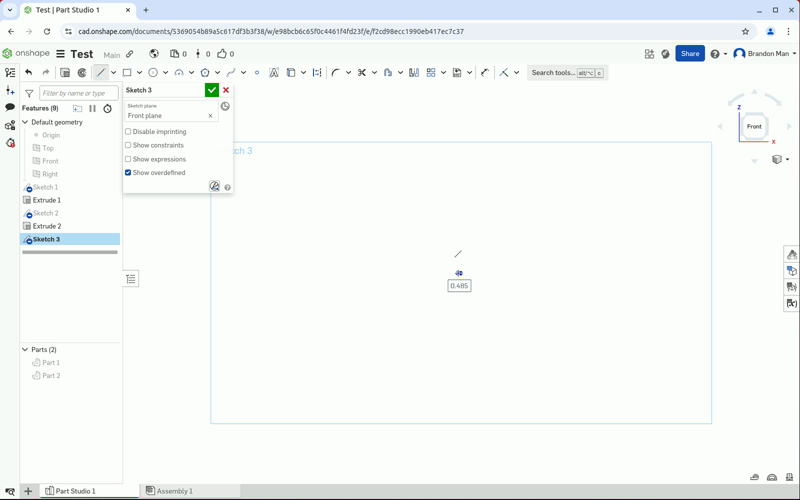
key_down(shift)
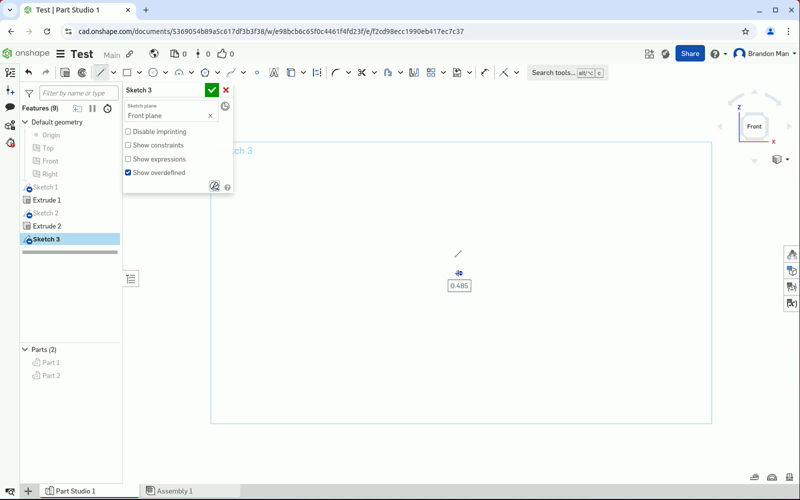
mouse_move(488, 272)
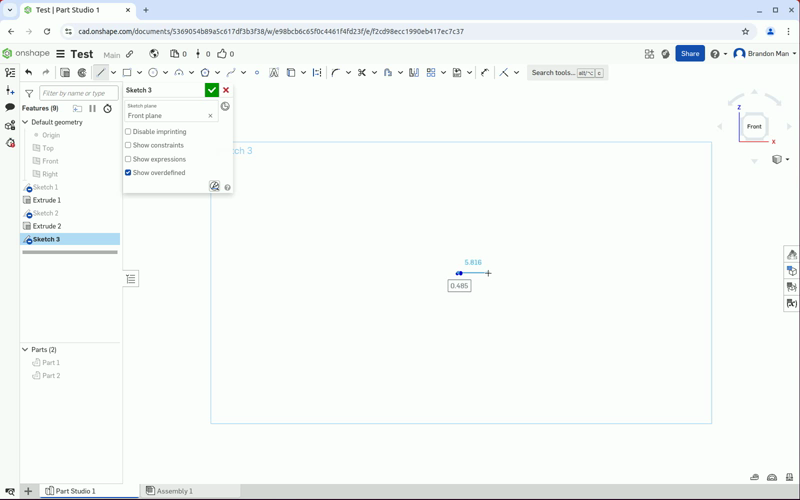
mouse_move(458, 270)
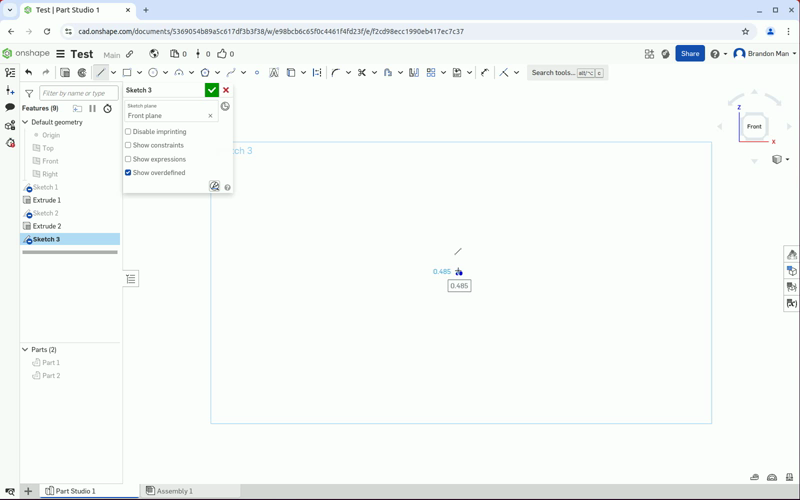
scroll(6)
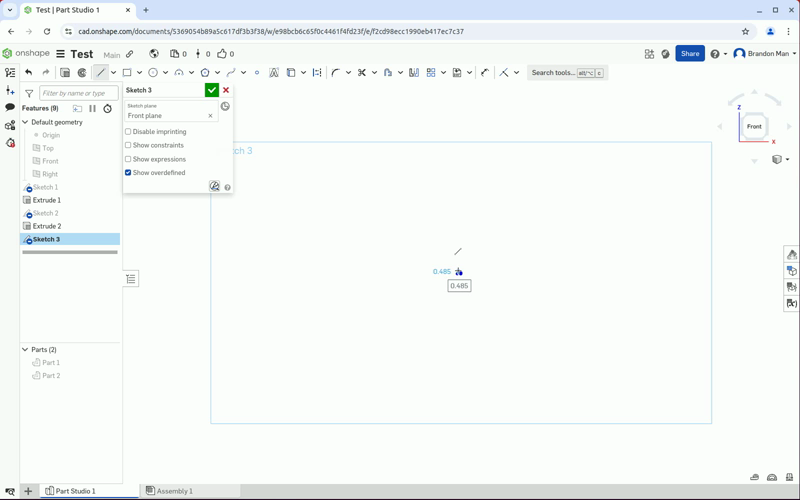
scroll(6)
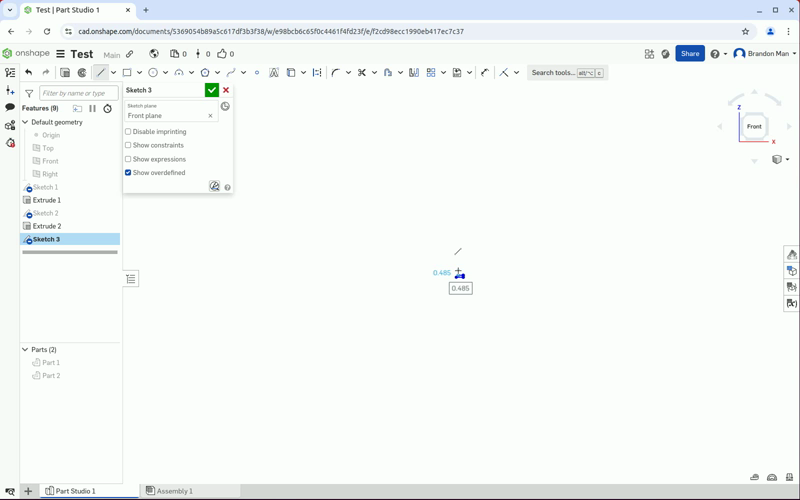
scroll(6)
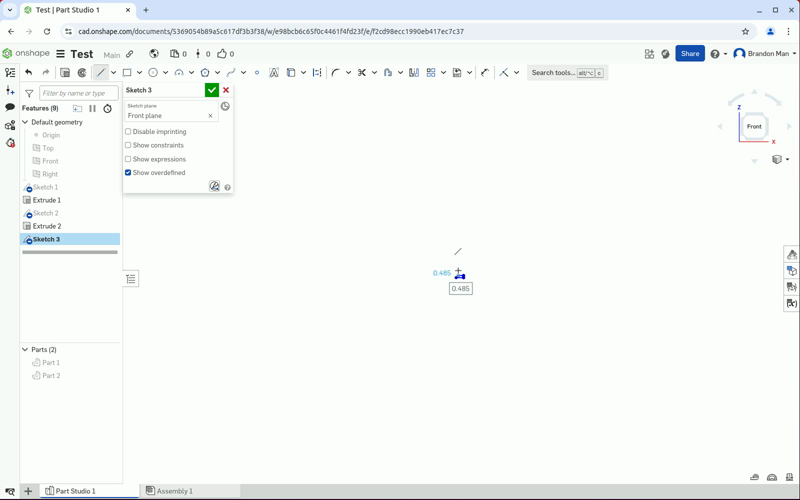
scroll(6)
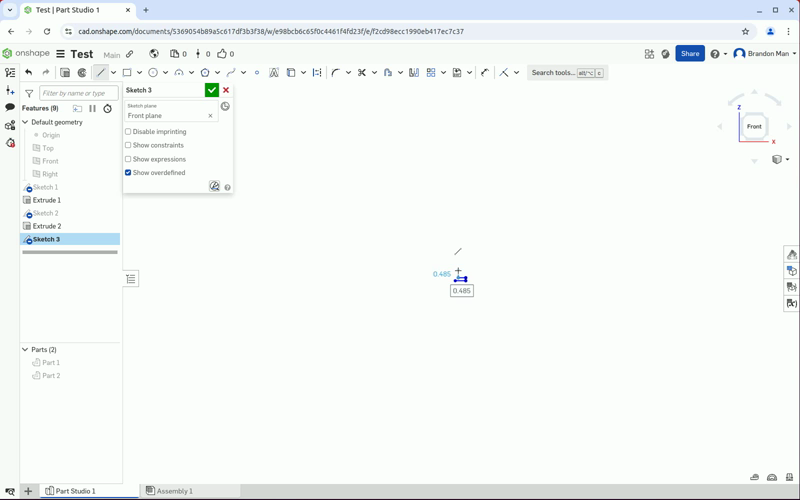
scroll(6)
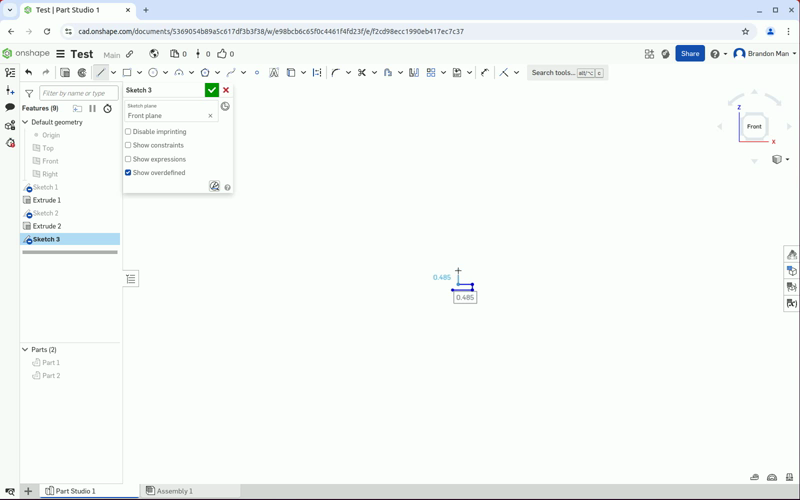
scroll(6)
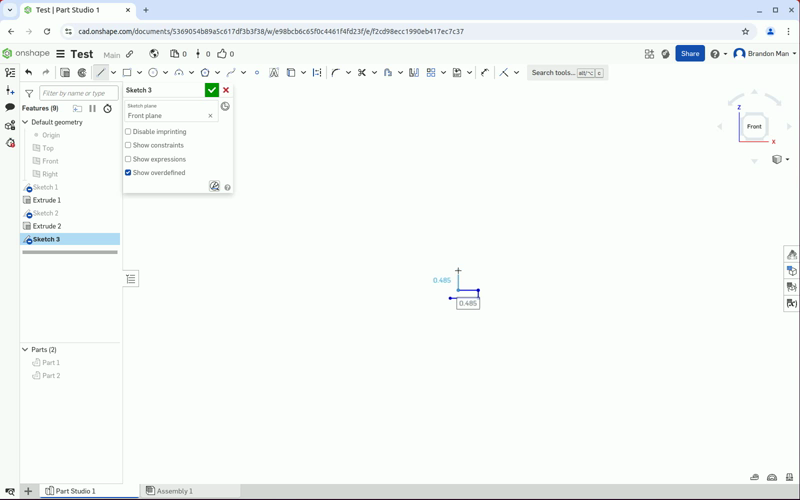
scroll(6)
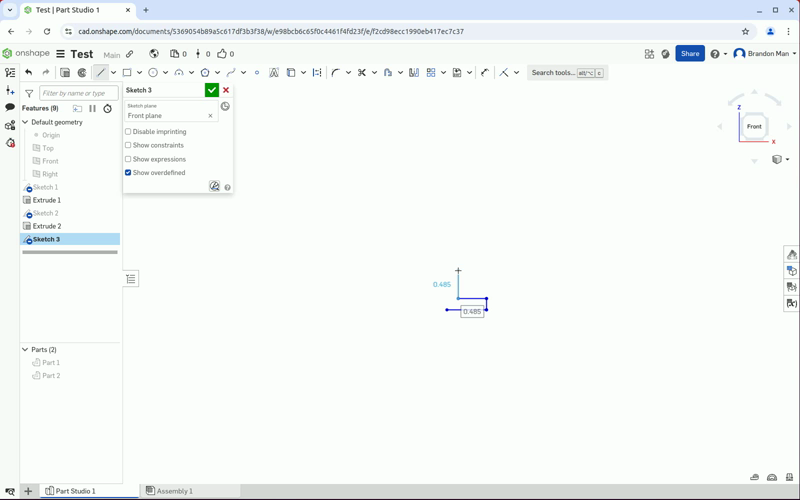
click(458, 270)
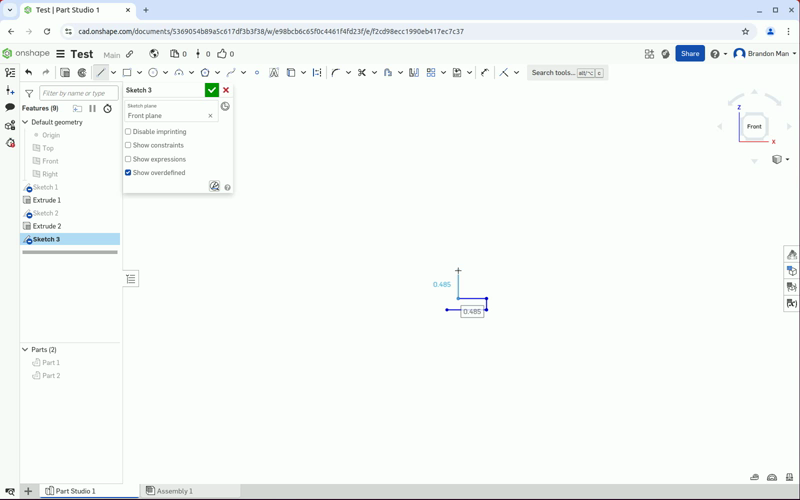
scroll(-6)
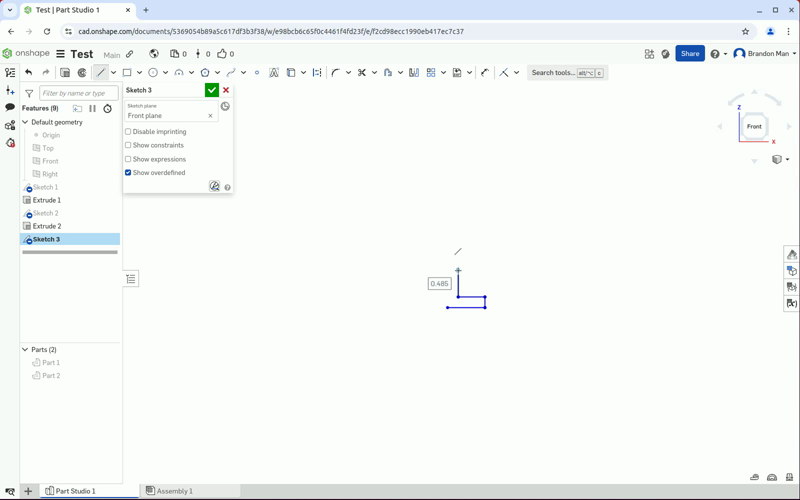
scroll(-6)
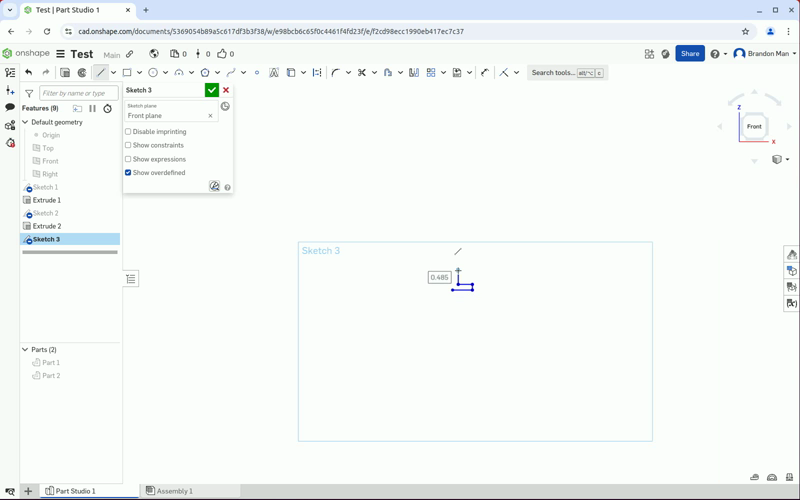
scroll(-6)
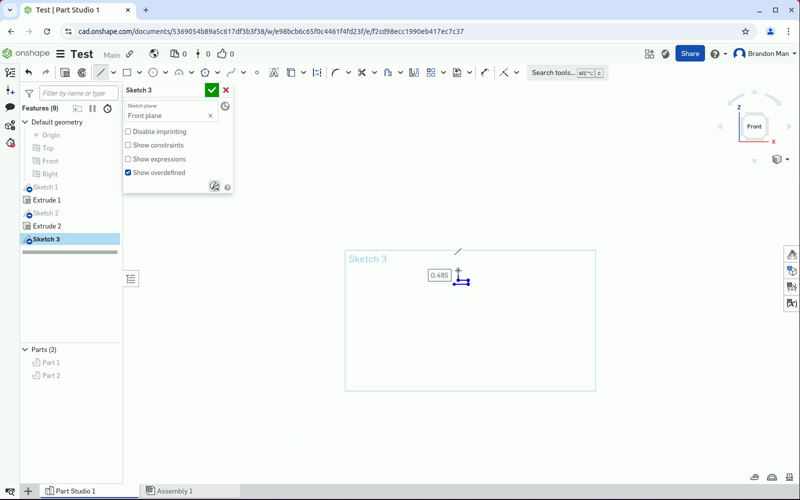
scroll(-6)
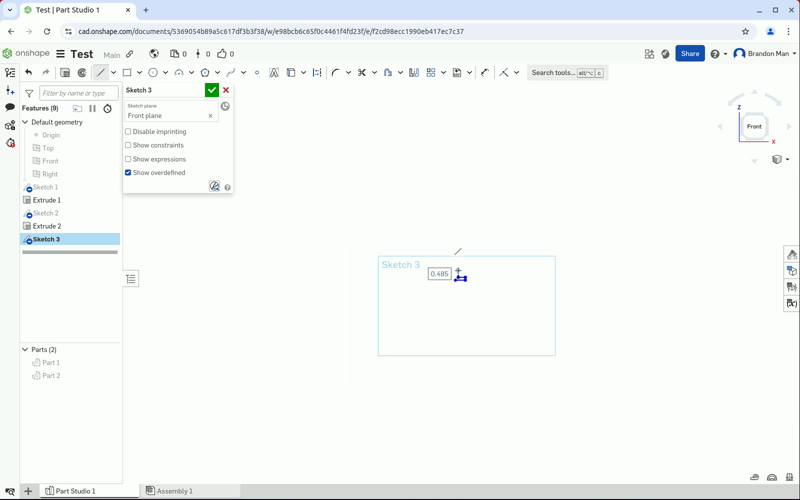
scroll(-6)
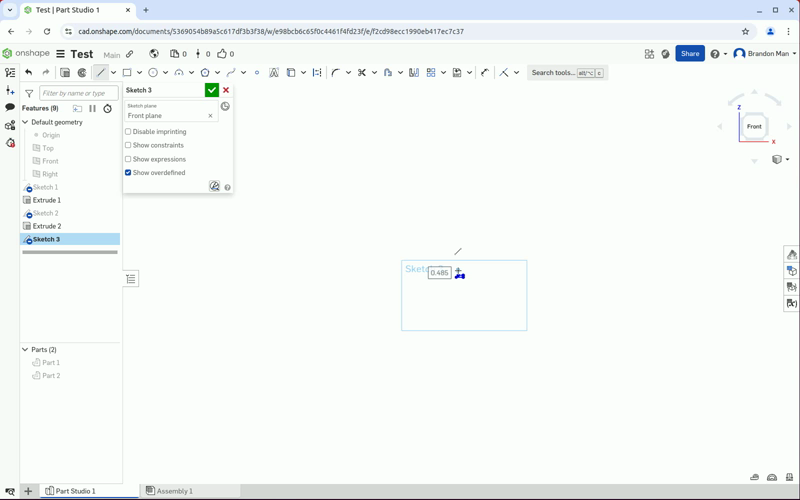
scroll(-6)
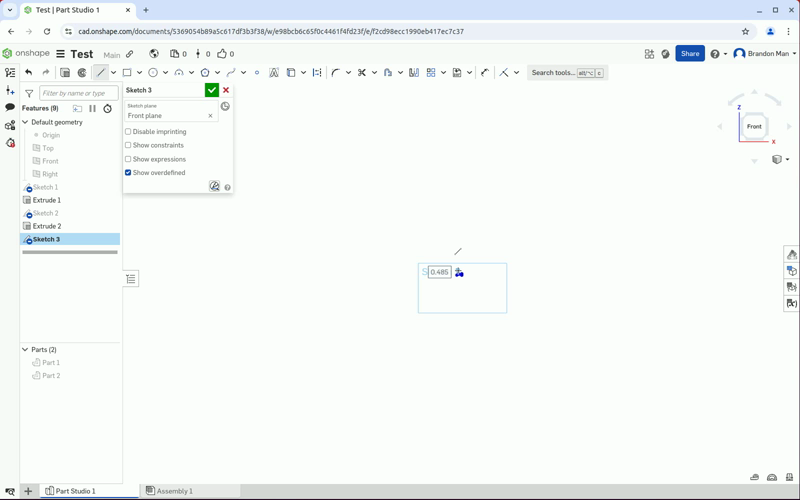
scroll(-6)
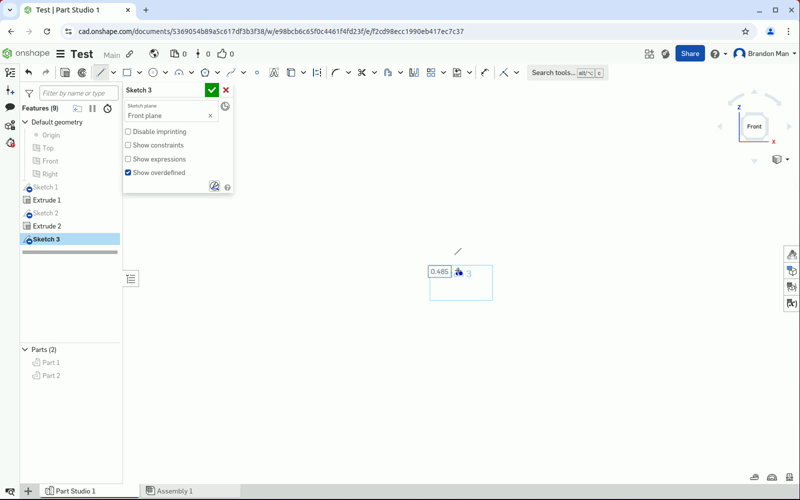
key_up(shift)
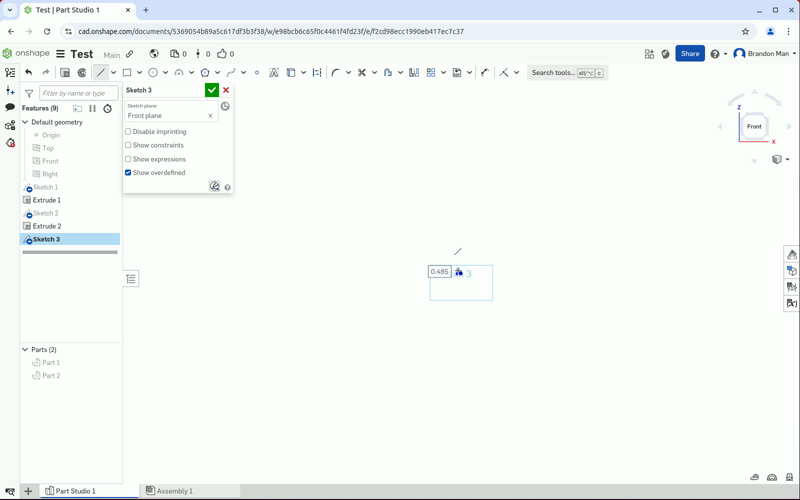
key_down(shift)
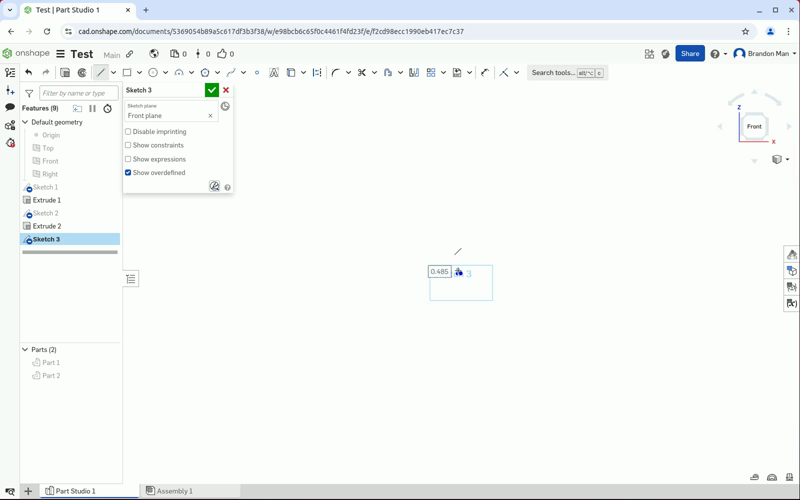
mouse_move(488, 270)
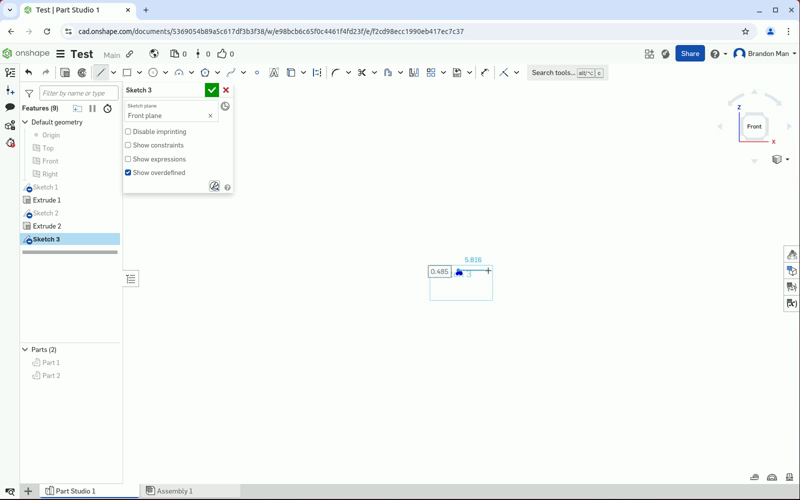
mouse_move(457, 270)
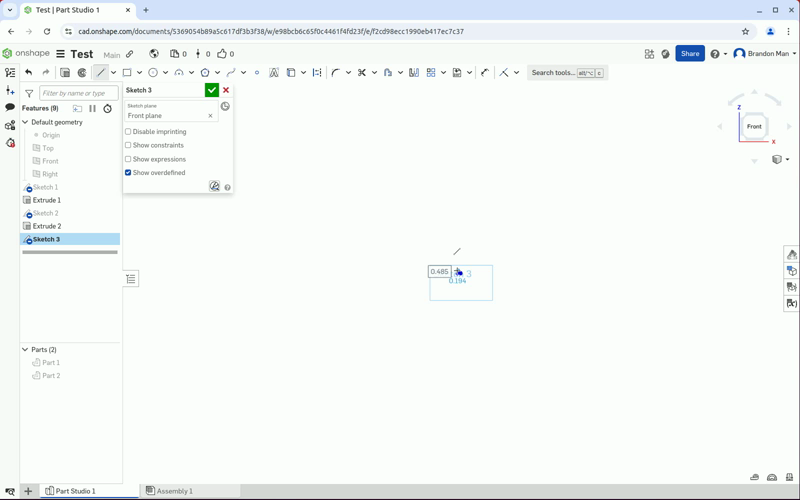
scroll(6)
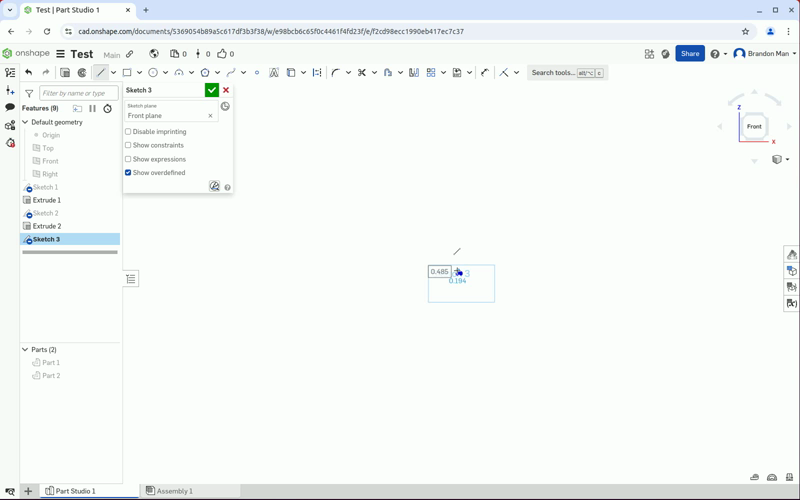
scroll(6)
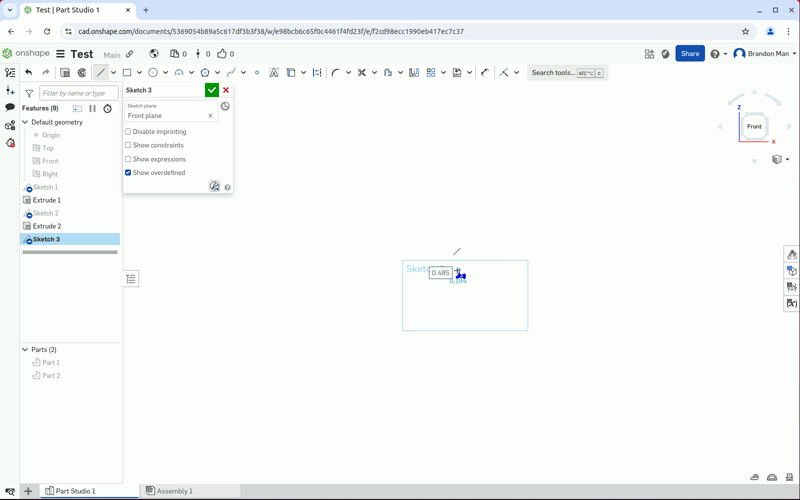
scroll(6)
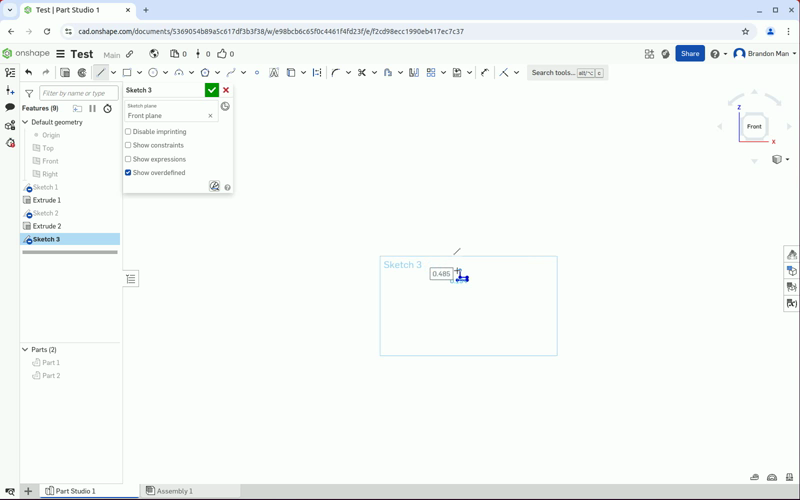
scroll(6)
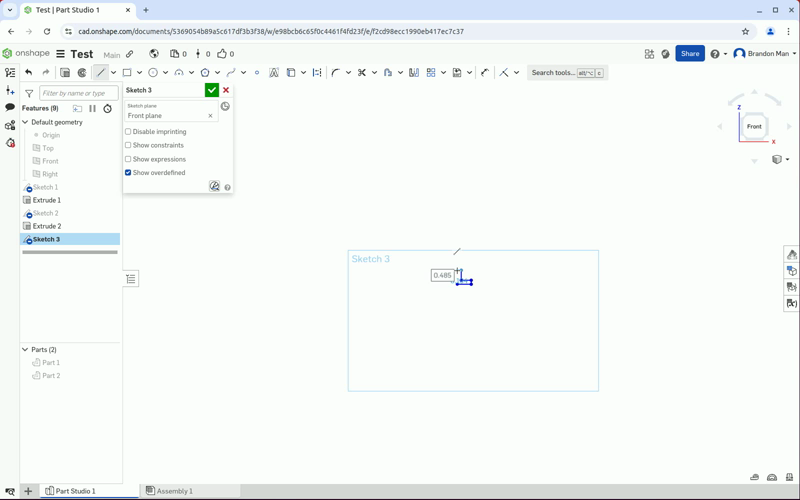
scroll(6)
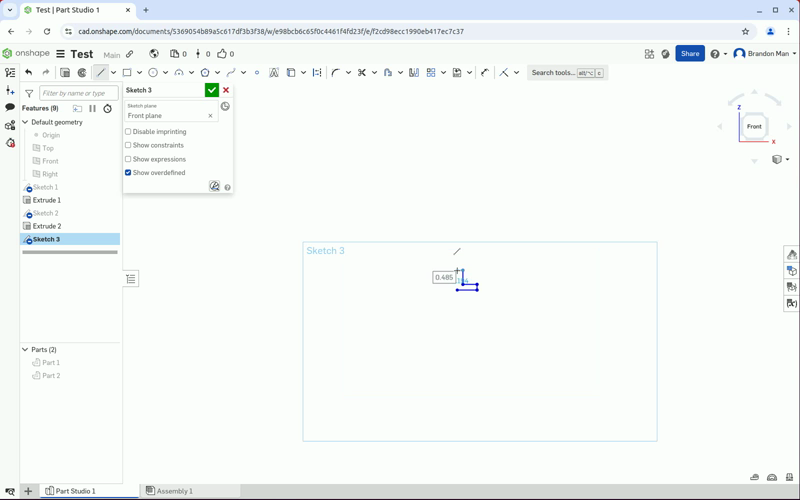
scroll(6)
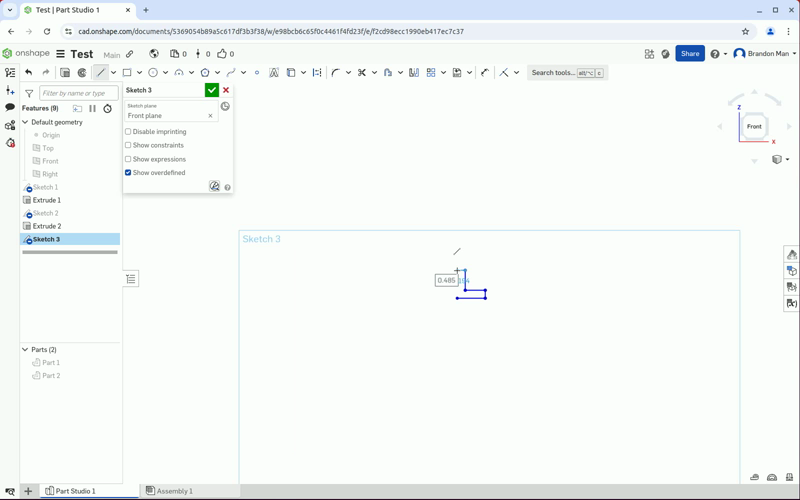
scroll(6)
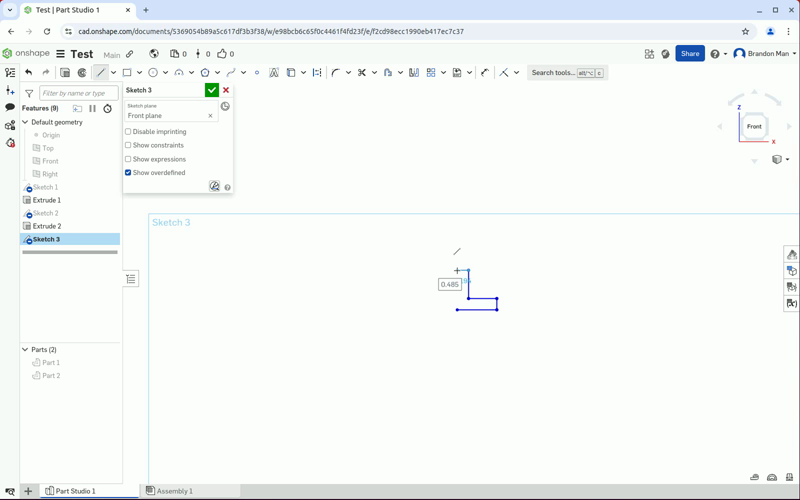
click(457, 270)
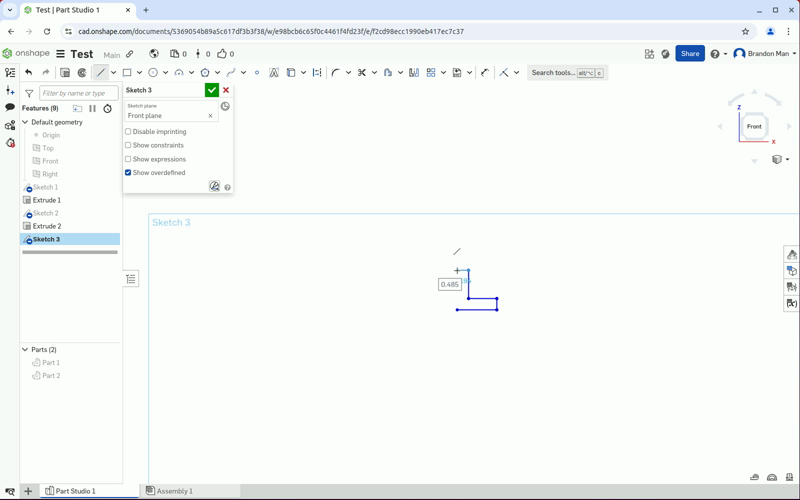
scroll(-6)
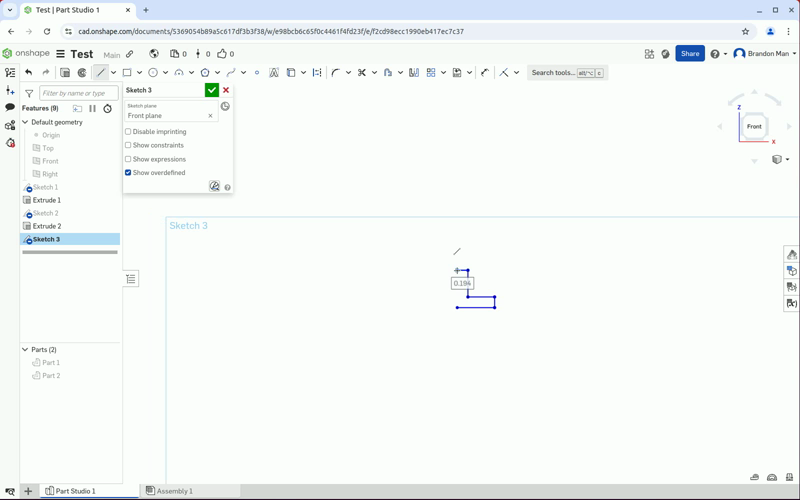
scroll(-6)
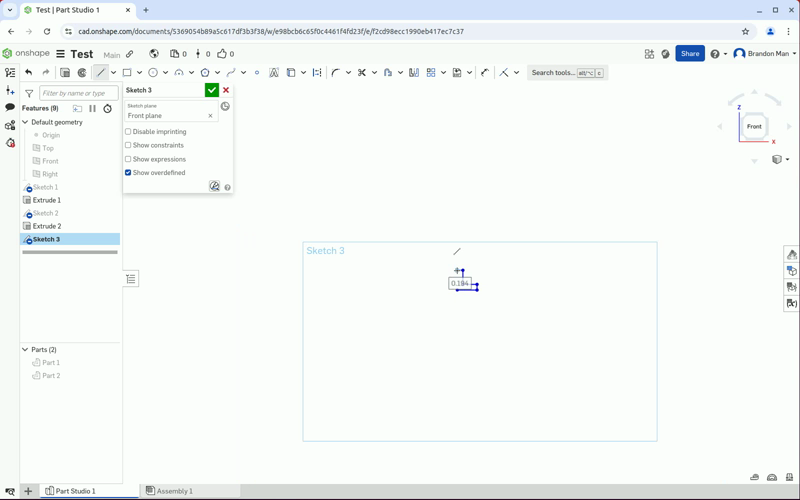
scroll(-6)
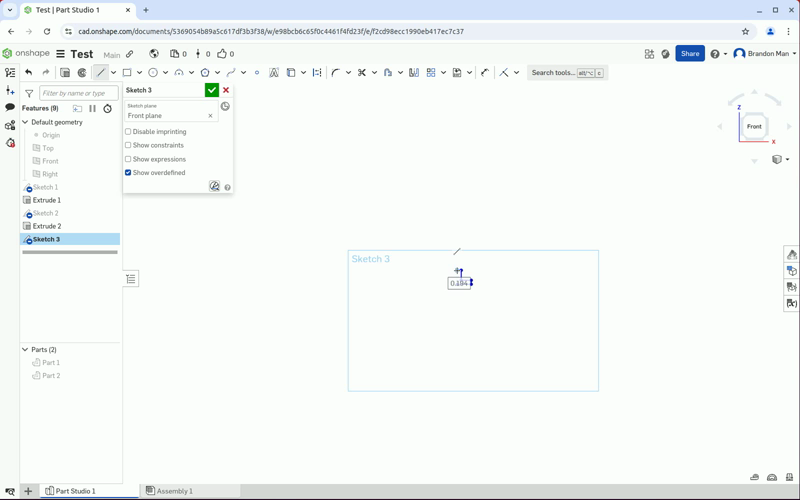
scroll(-6)
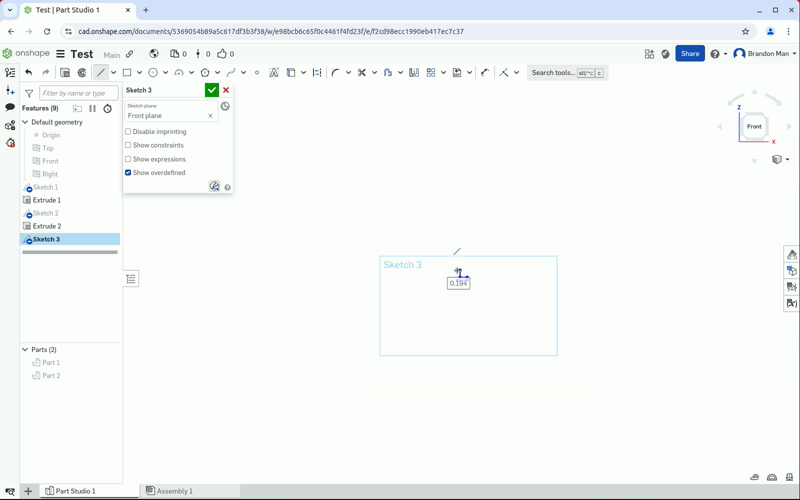
scroll(-6)
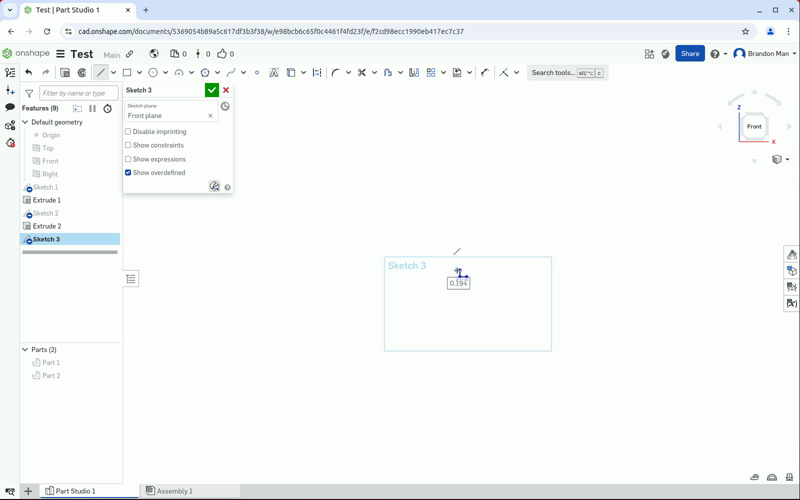
scroll(-6)
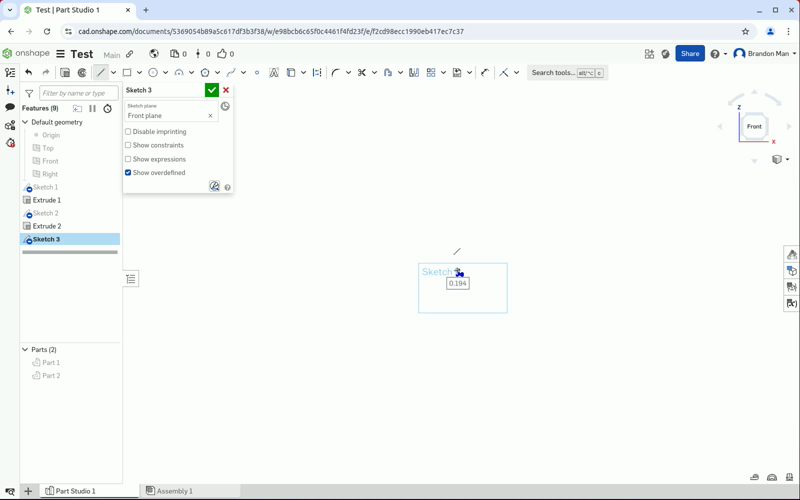
scroll(-6)
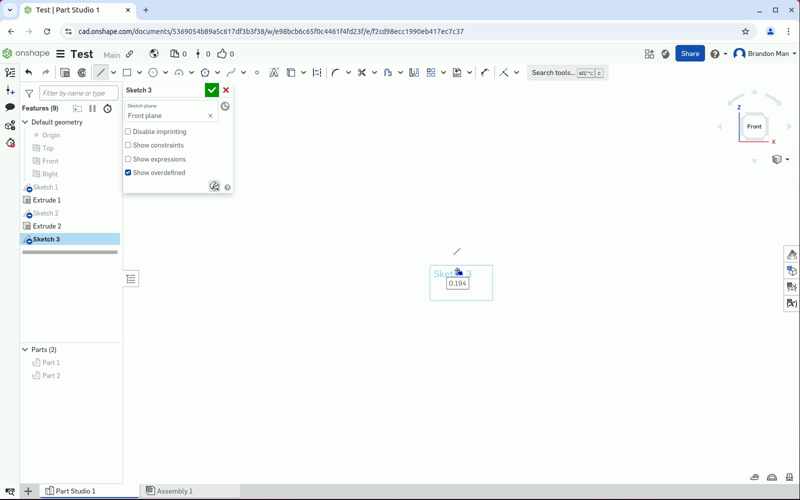
key_up(shift)
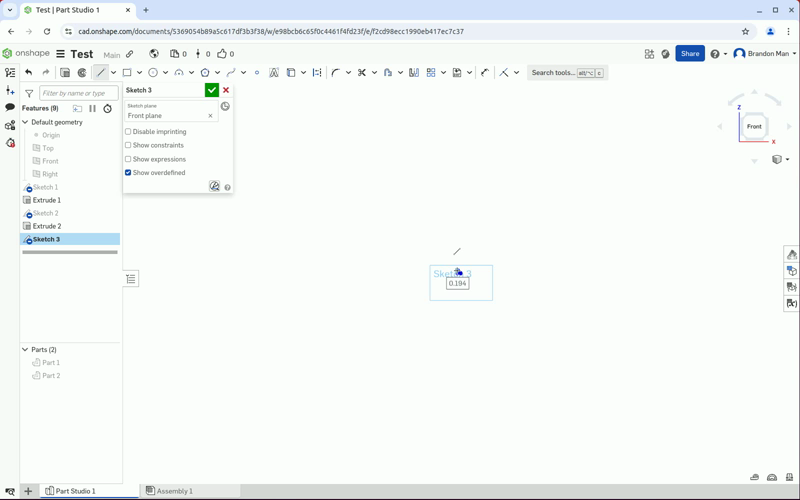
mouse_move(487, 270)
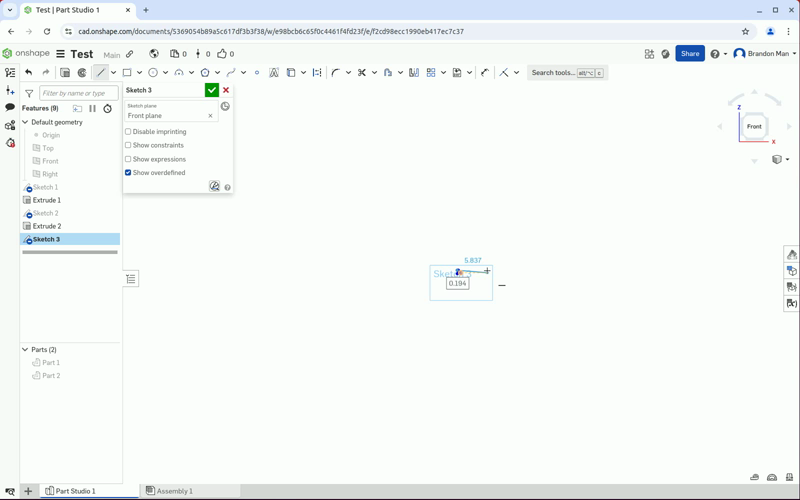
key_down(shift)
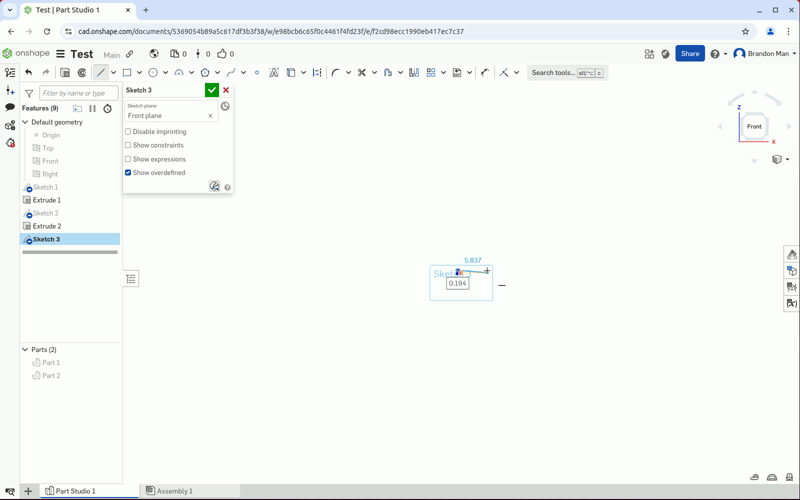
mouse_move(457, 273)
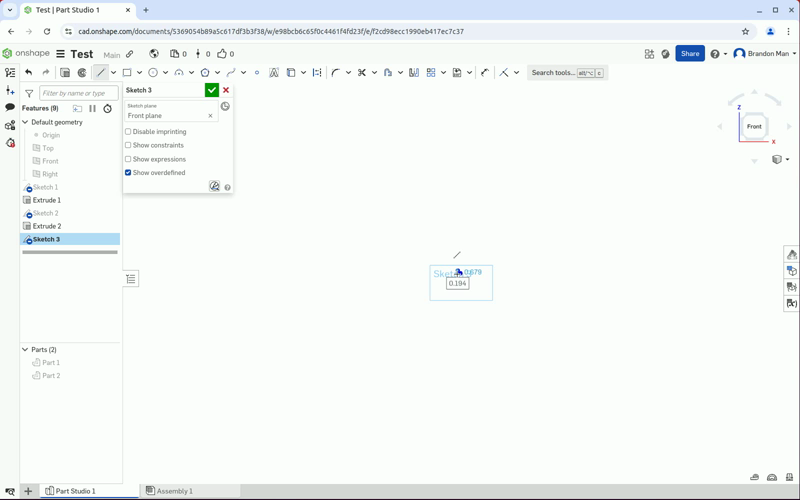
scroll(6)
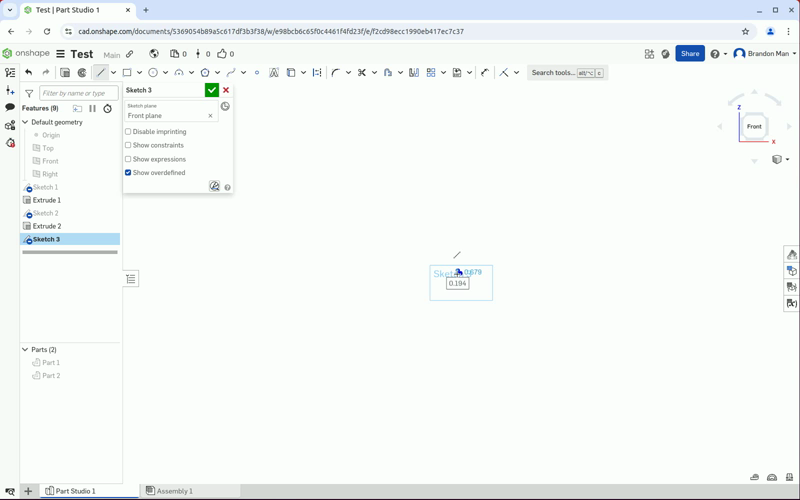
scroll(6)
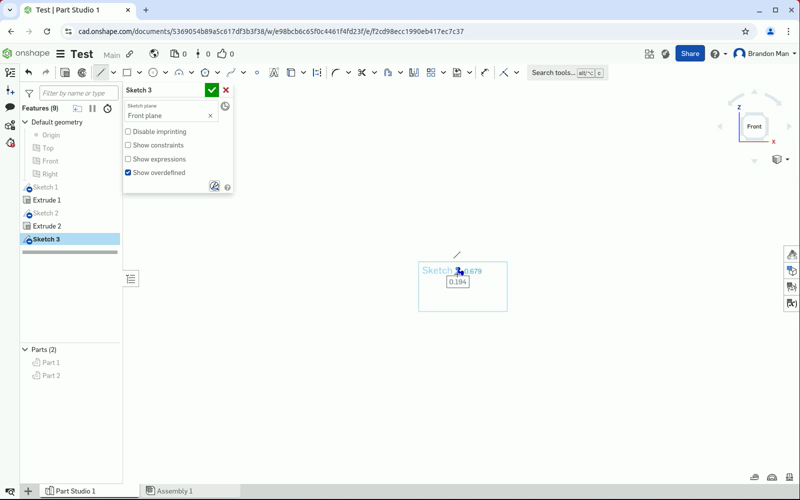
scroll(6)
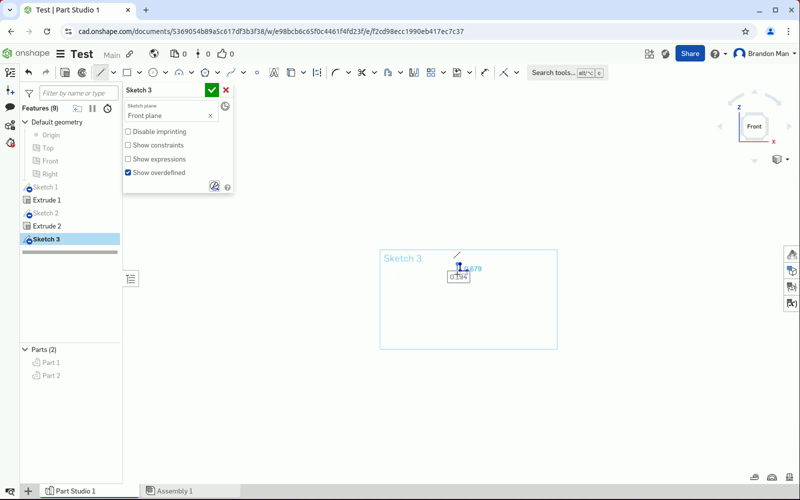
scroll(6)
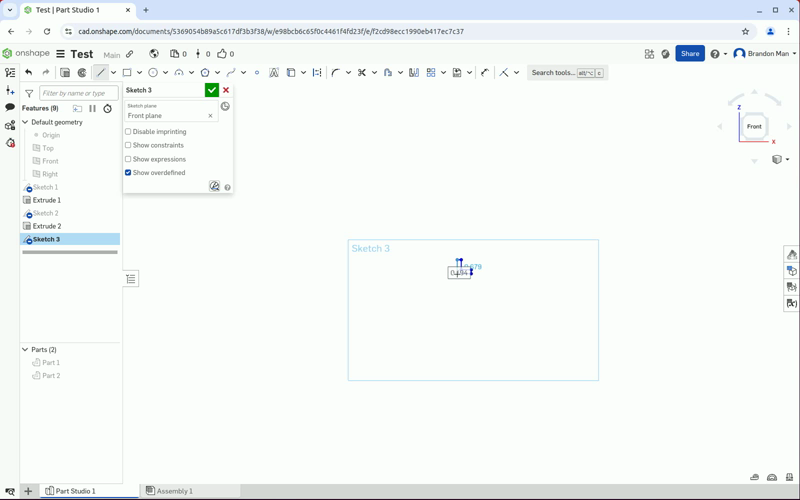
scroll(6)
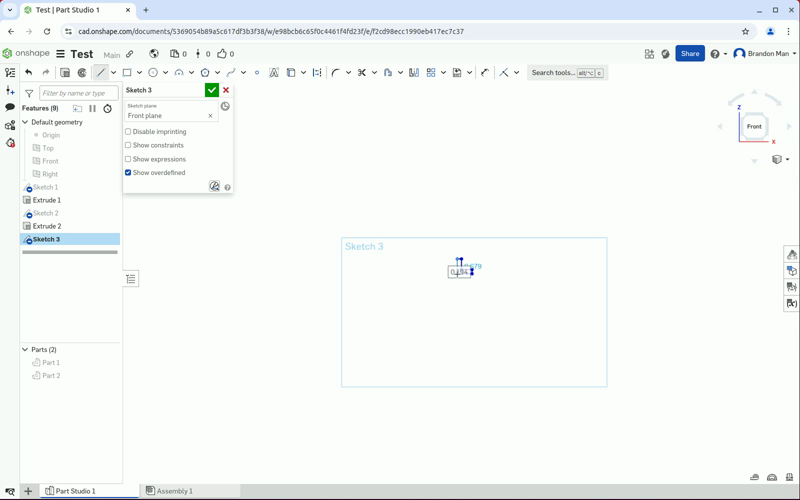
scroll(6)
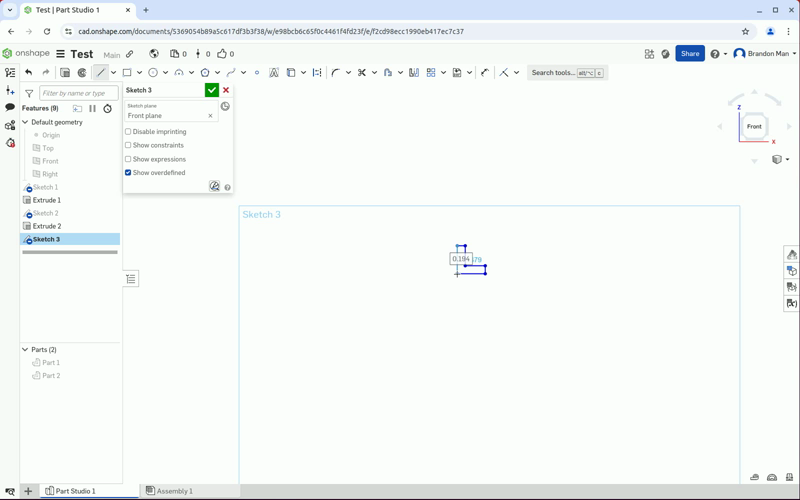
scroll(6)
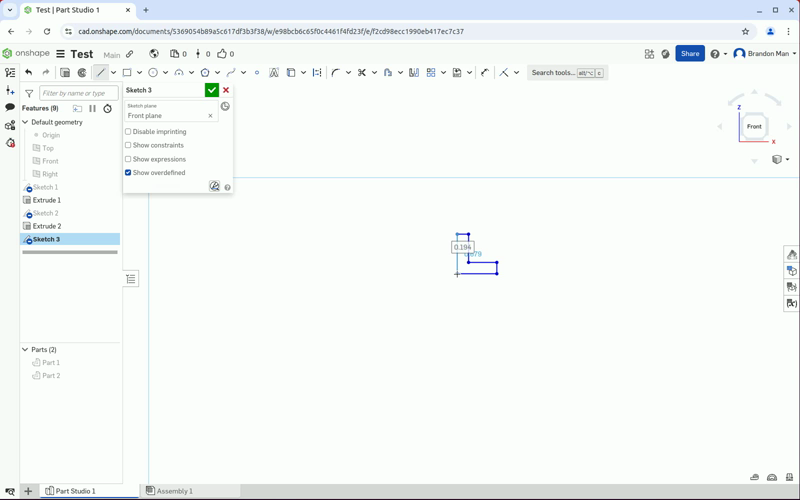
key_up(shift)
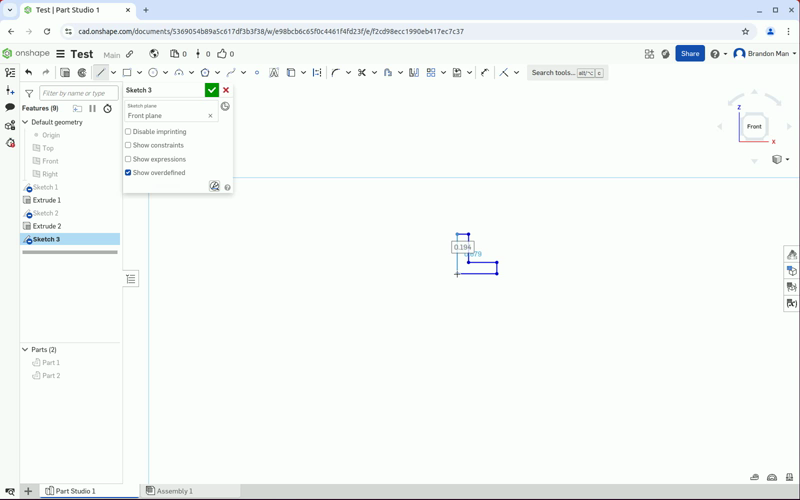
click(457, 273)
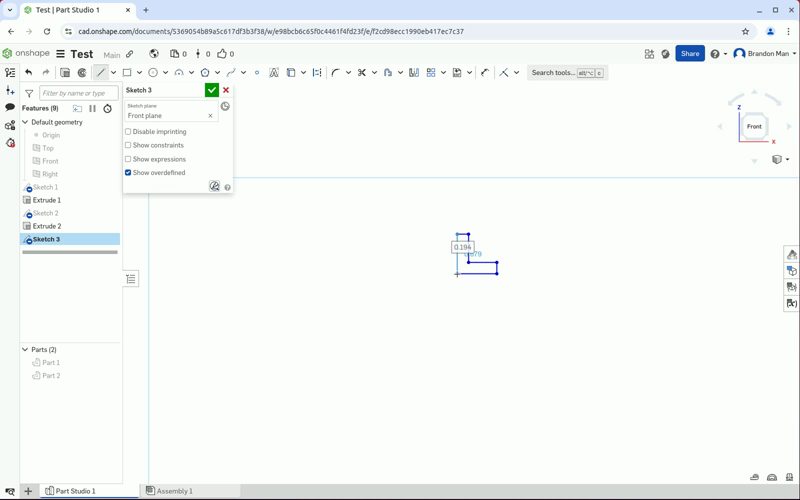
scroll(-6)
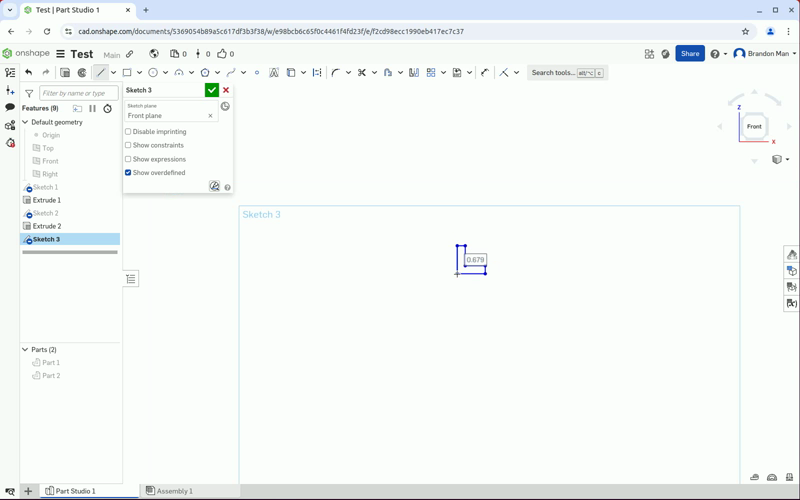
scroll(-6)
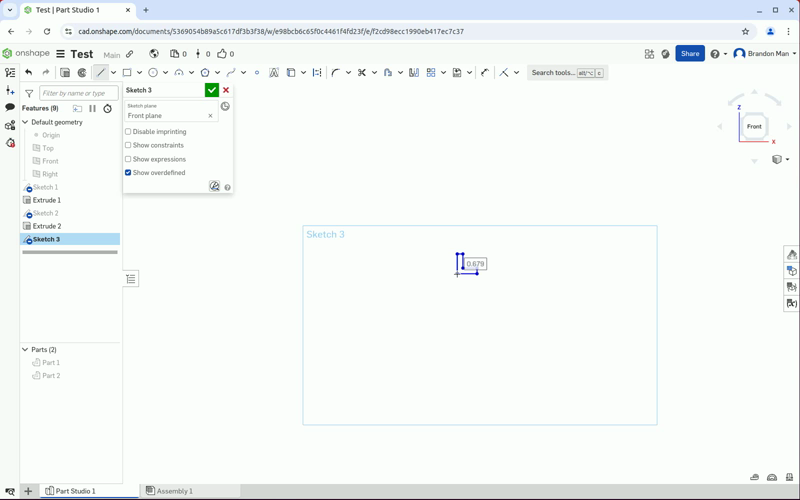
scroll(-6)
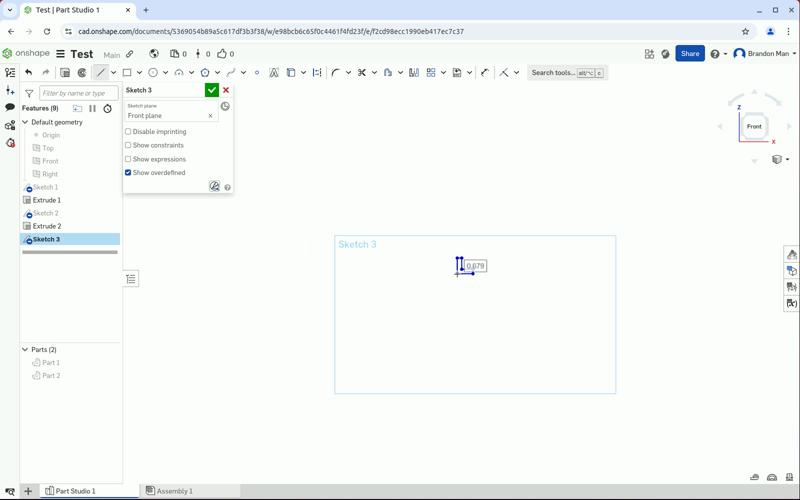
scroll(-6)
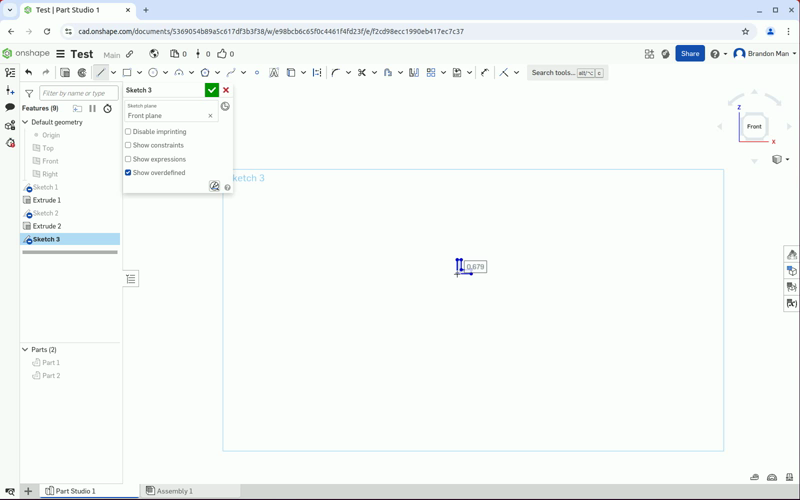
scroll(-6)
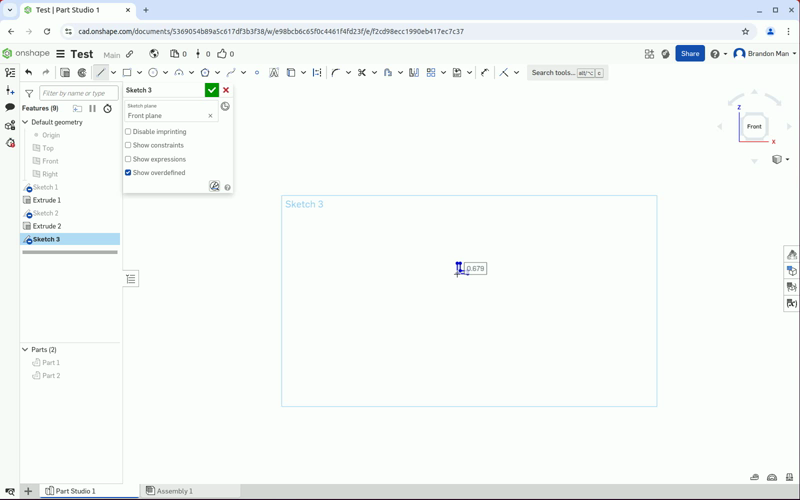
scroll(-6)
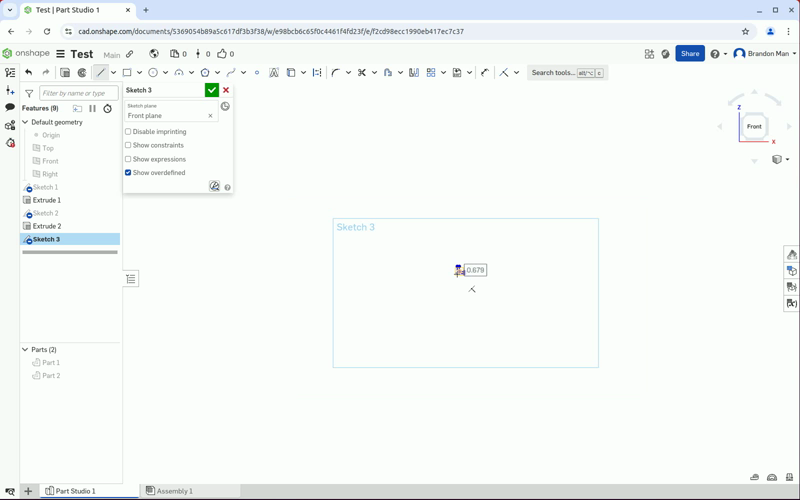
scroll(-6)
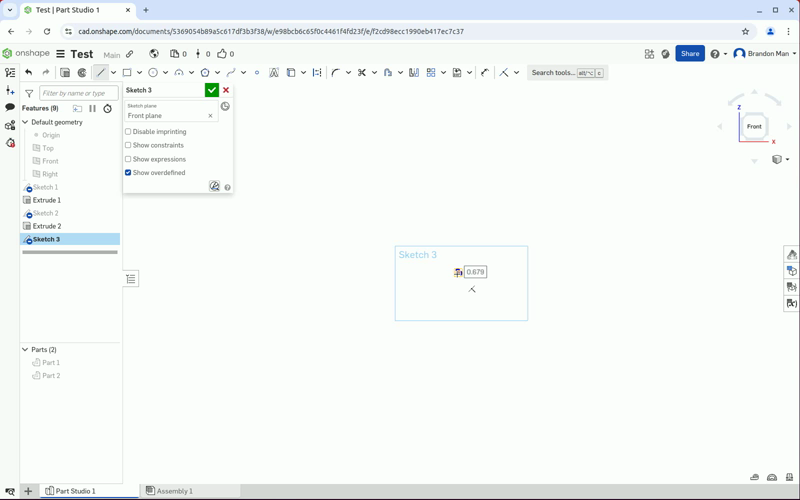
key(esc)
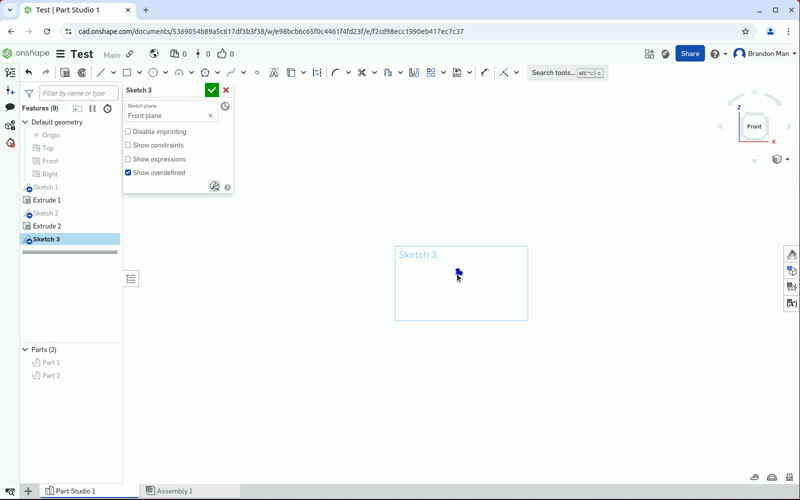
mouse_move(457, 271)
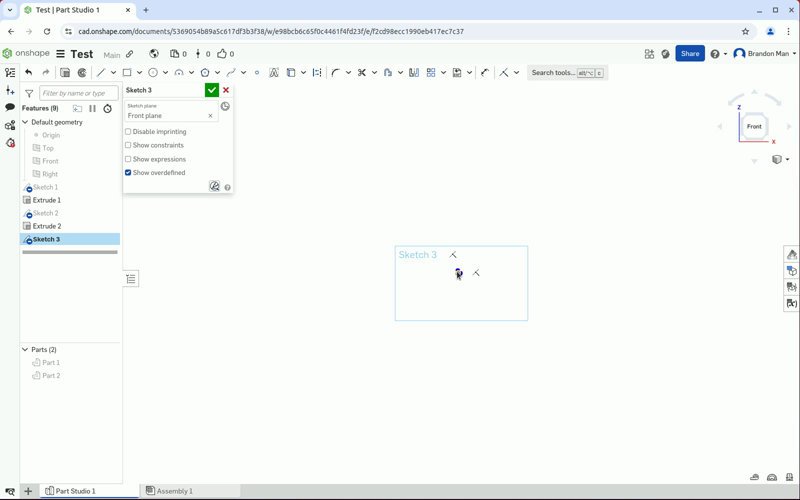
scroll(6)
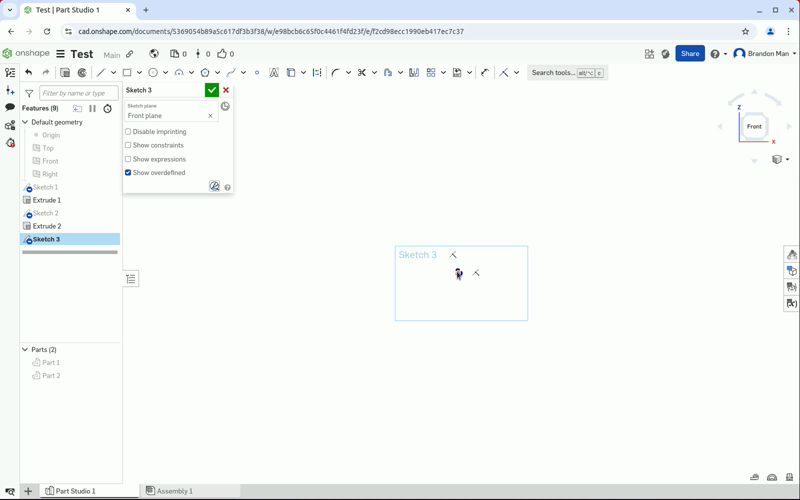
scroll(6)
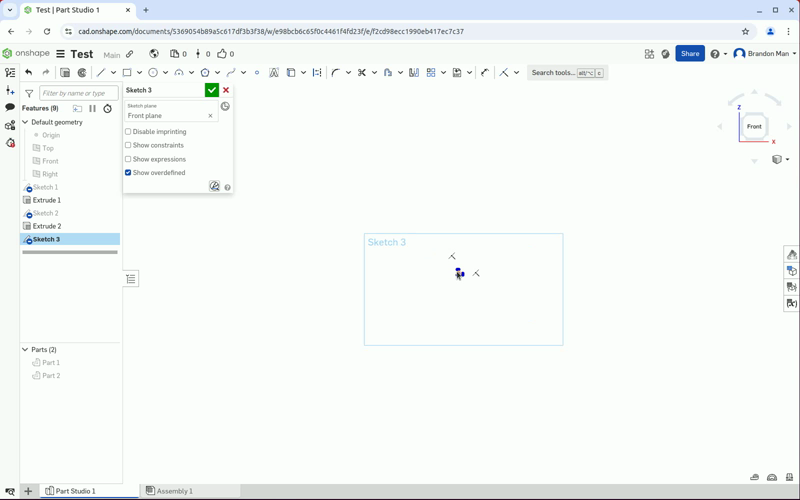
scroll(6)
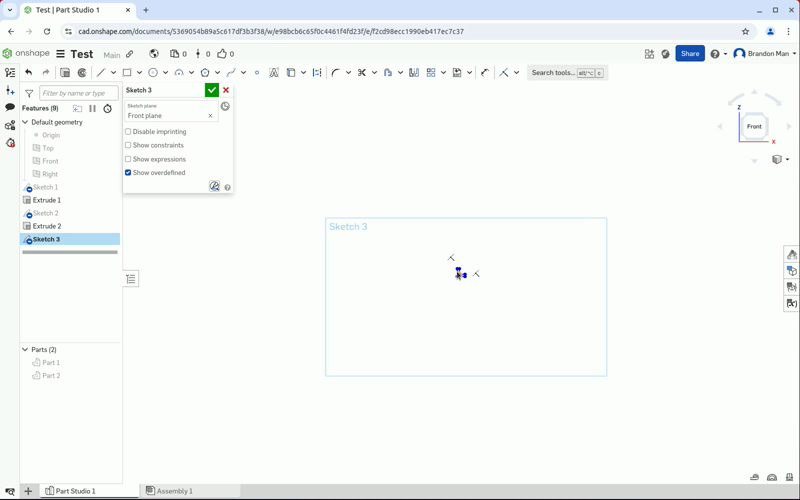
scroll(6)
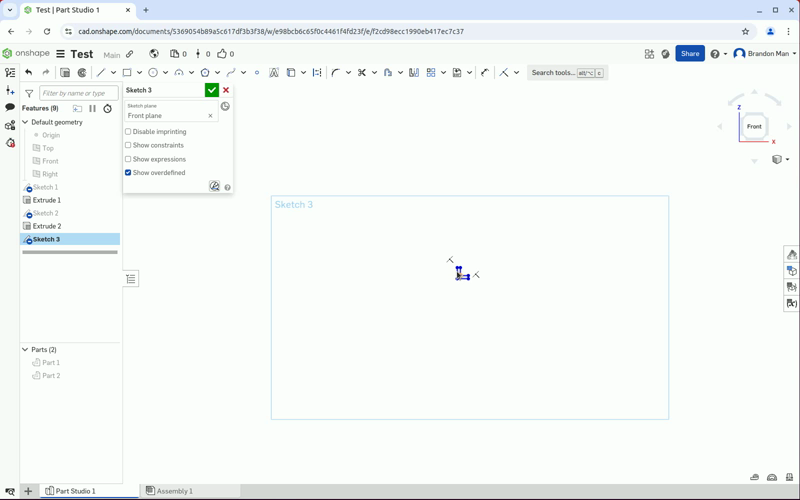
scroll(6)
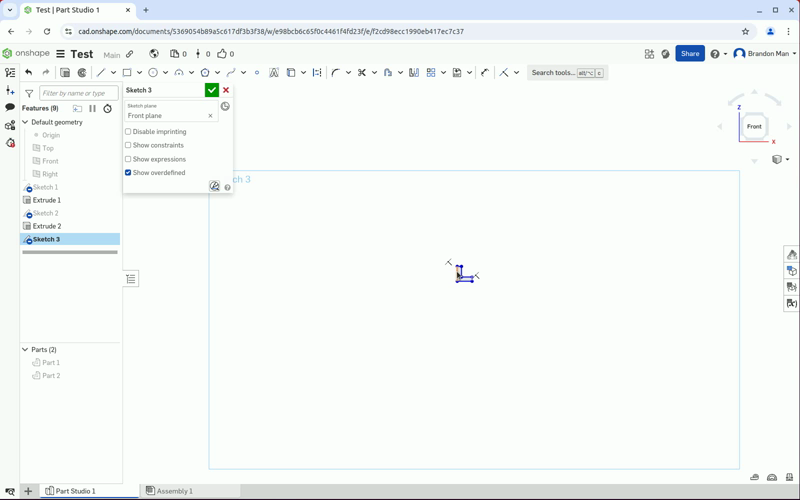
scroll(6)
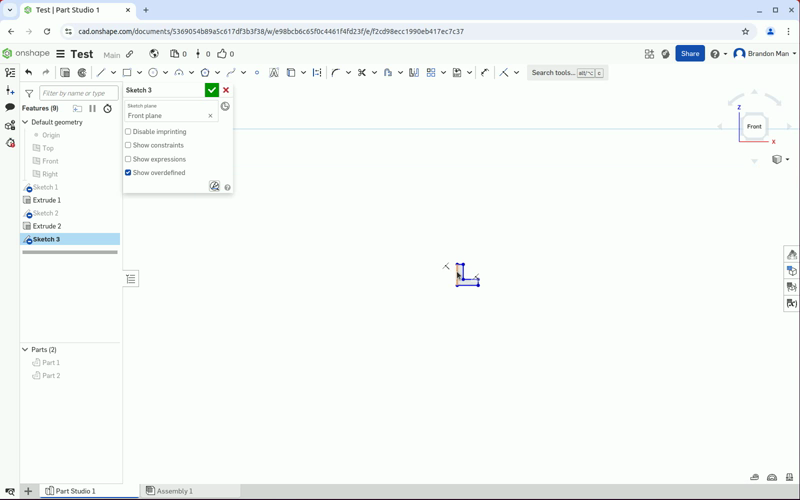
scroll(6)
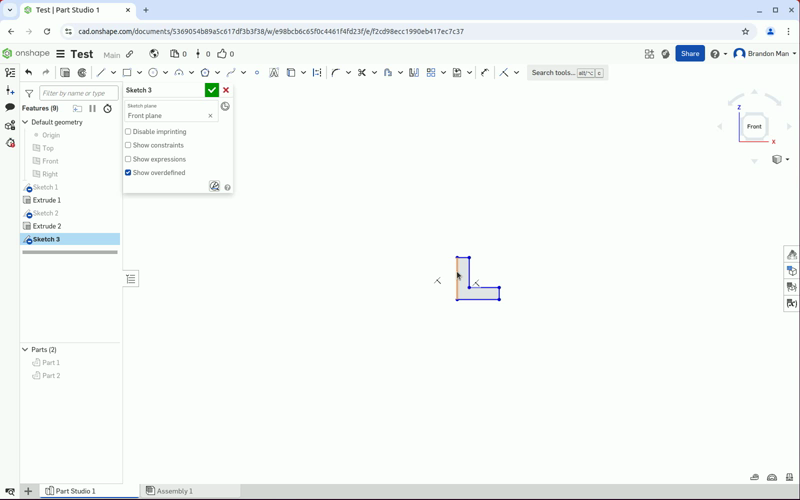
click(457, 271)
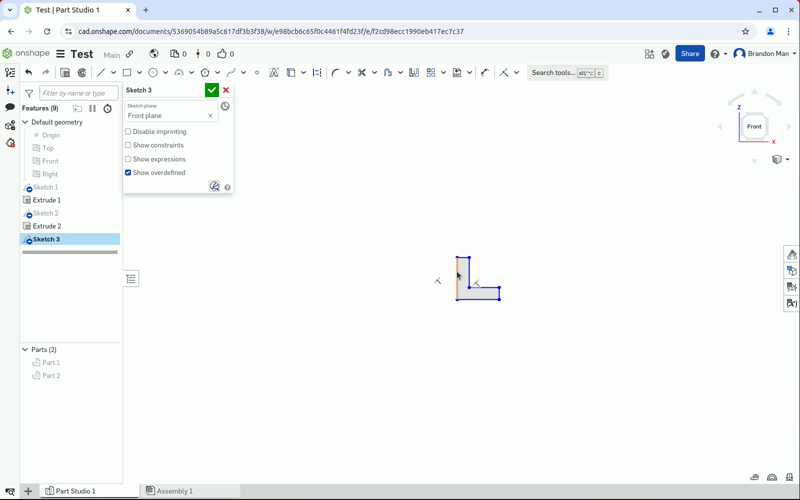
scroll(-6)
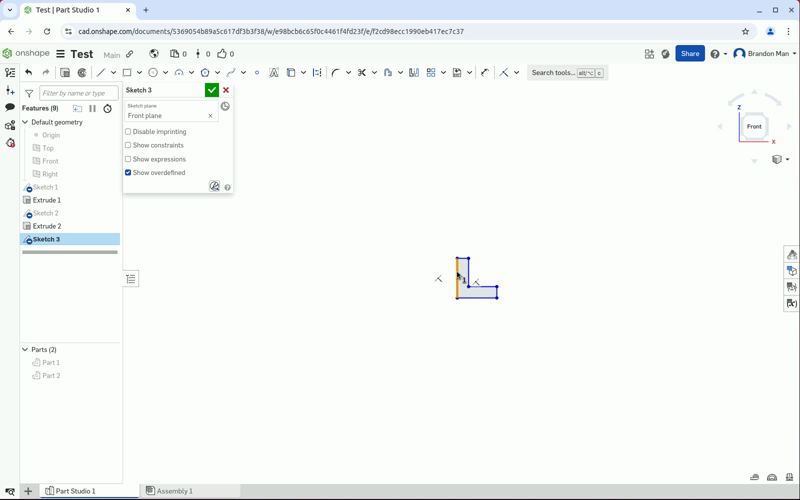
scroll(-6)
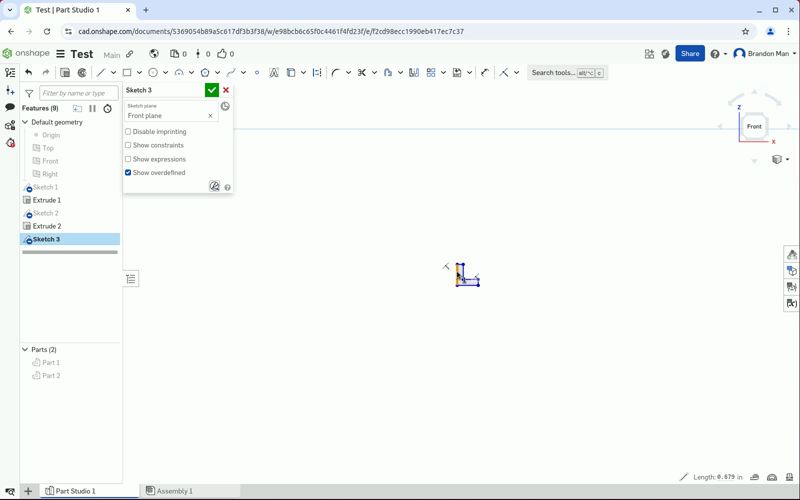
scroll(-6)
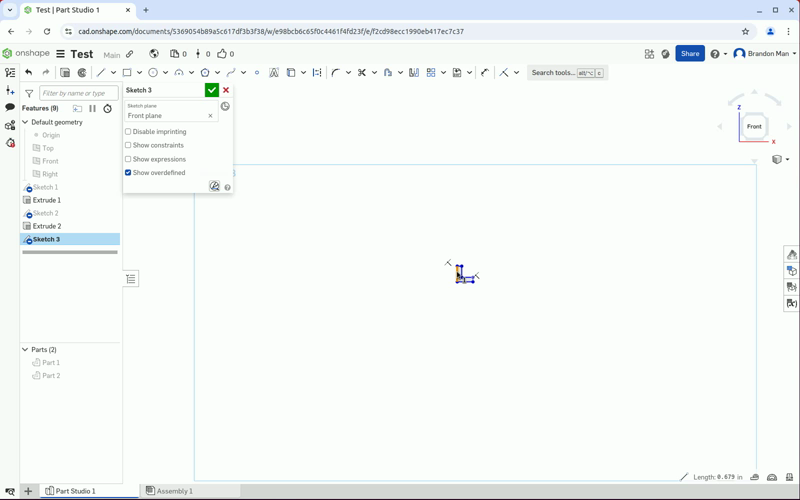
scroll(-6)
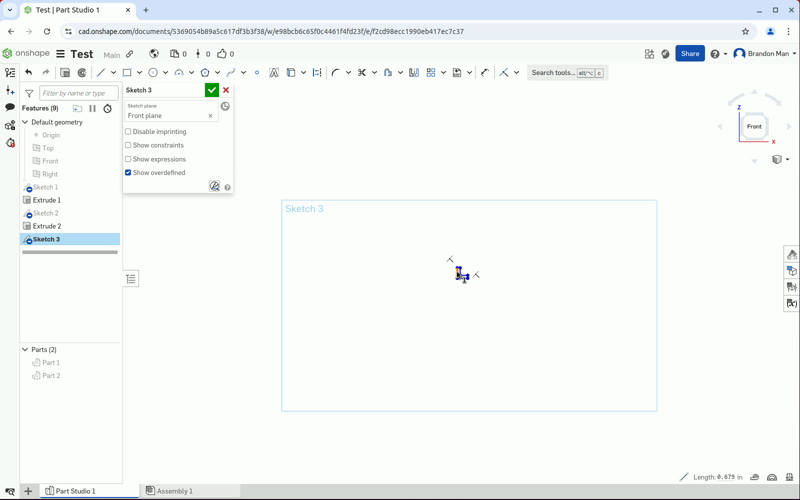
scroll(-6)
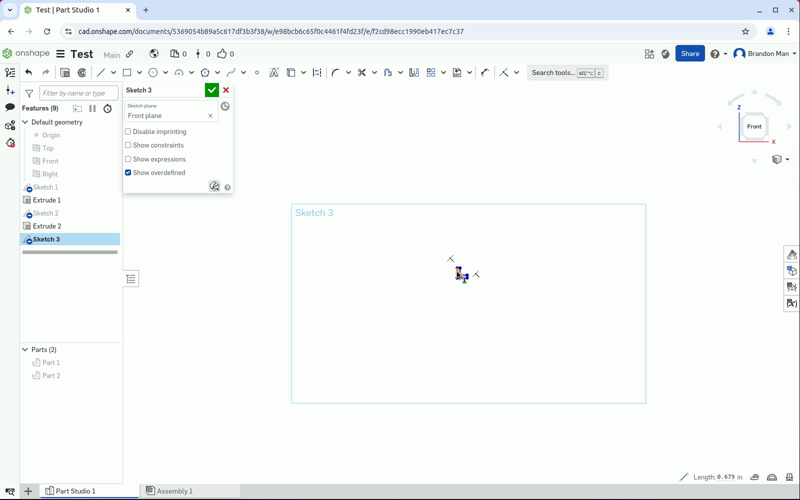
scroll(-6)
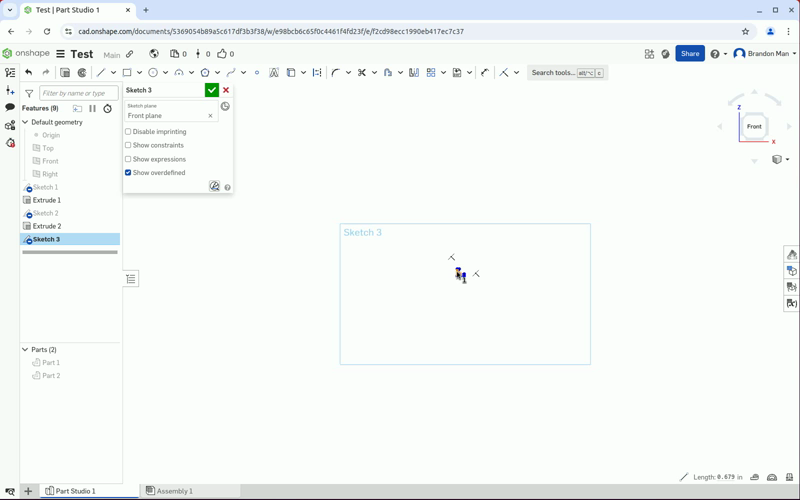
scroll(-6)
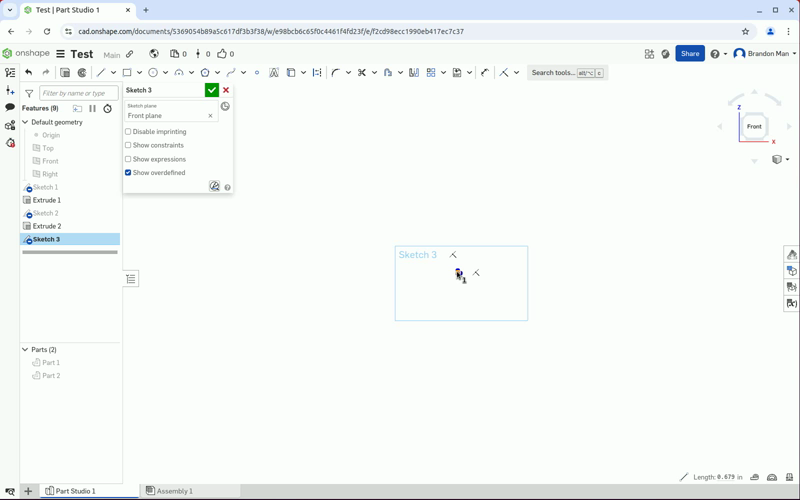
mouse_move(73, 352)
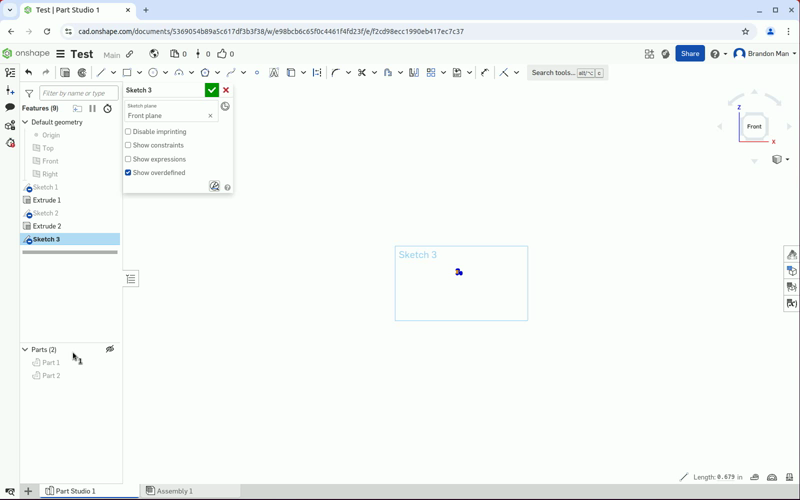
key(shift+y)
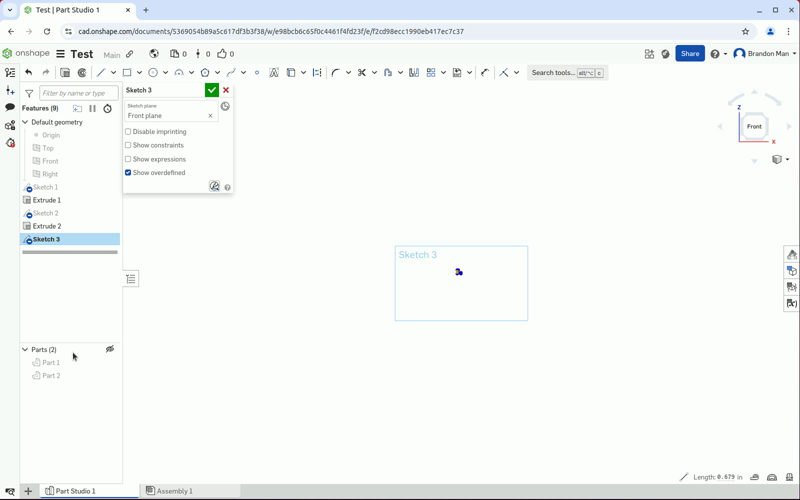
key(shift+e)
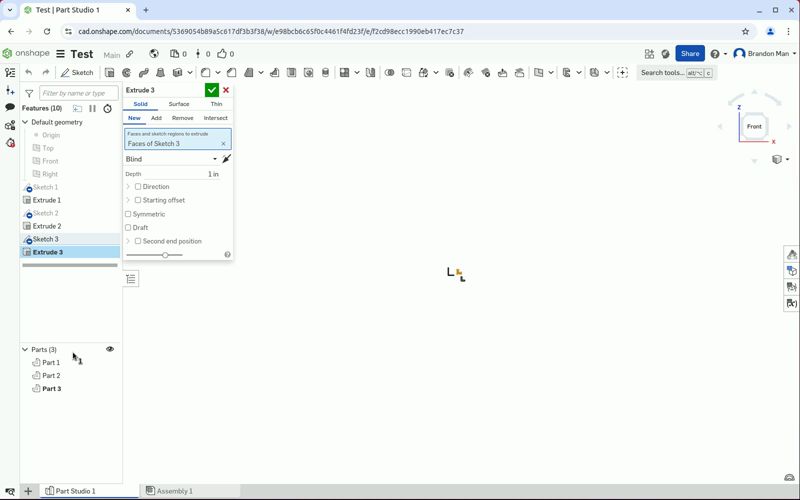
mouse_move(143, 106)
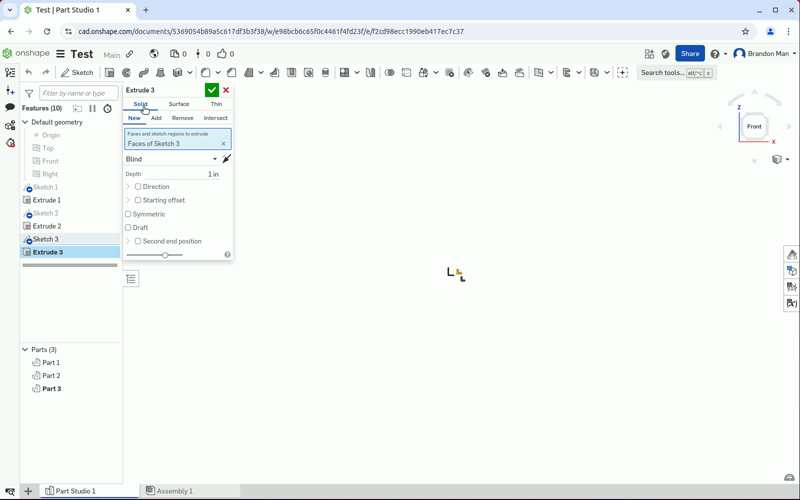
click(143, 106)
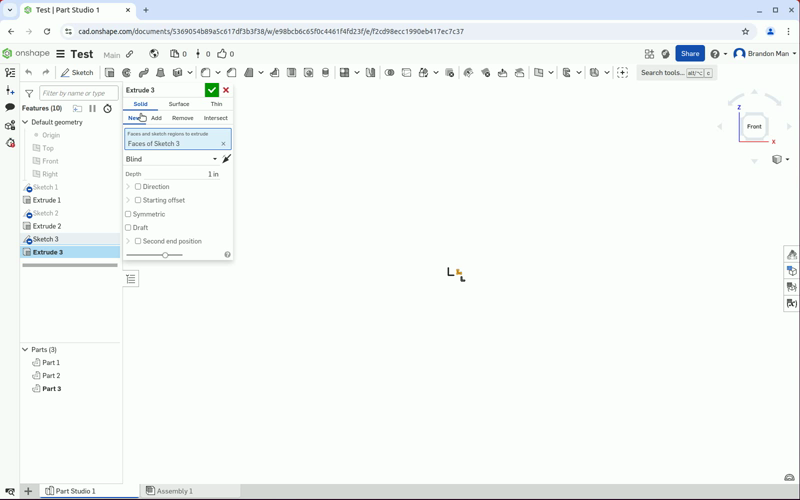
mouse_move(137, 120)
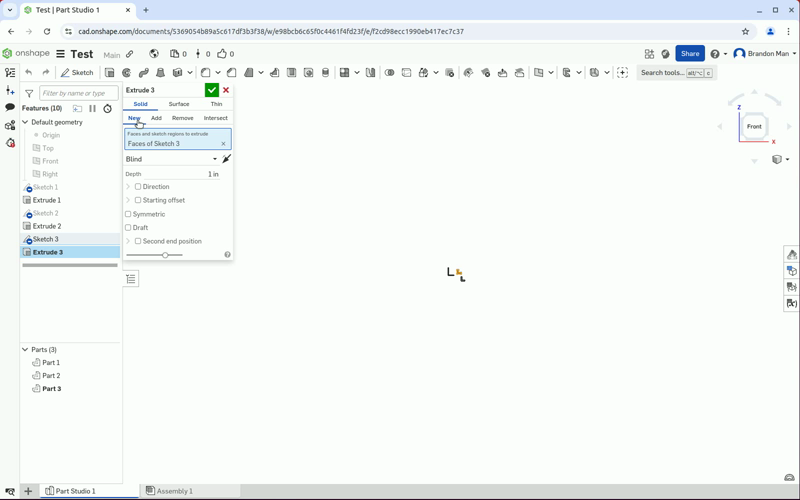
click(137, 120)
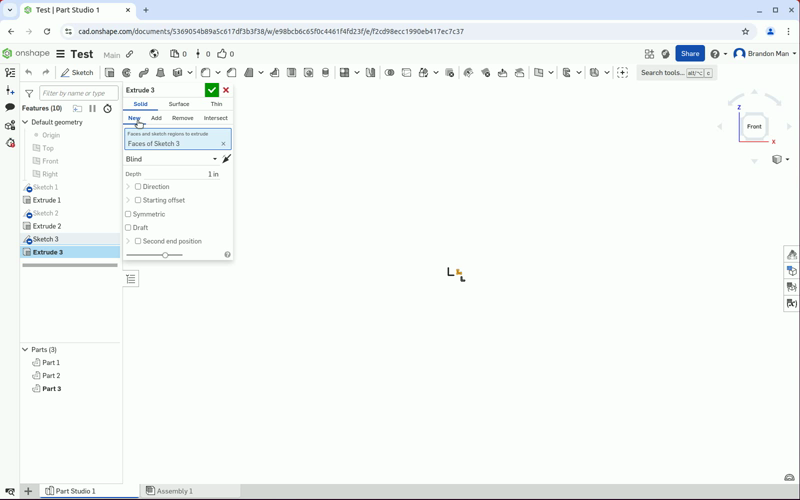
key(tab, 4)
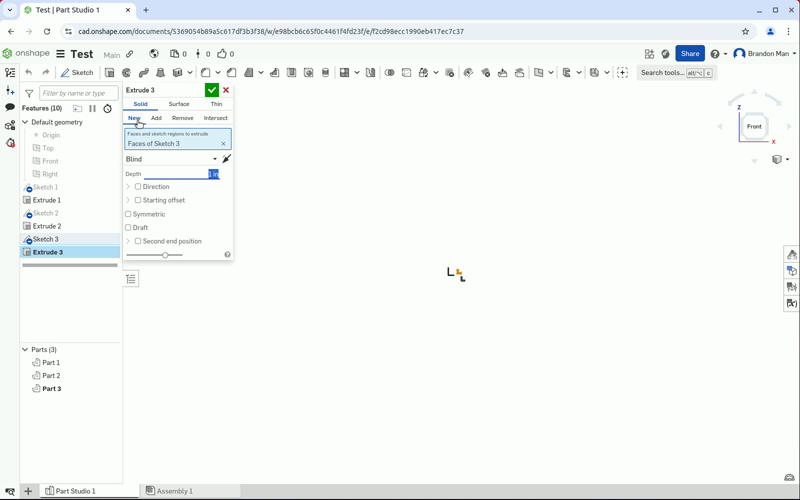
text(17.572)
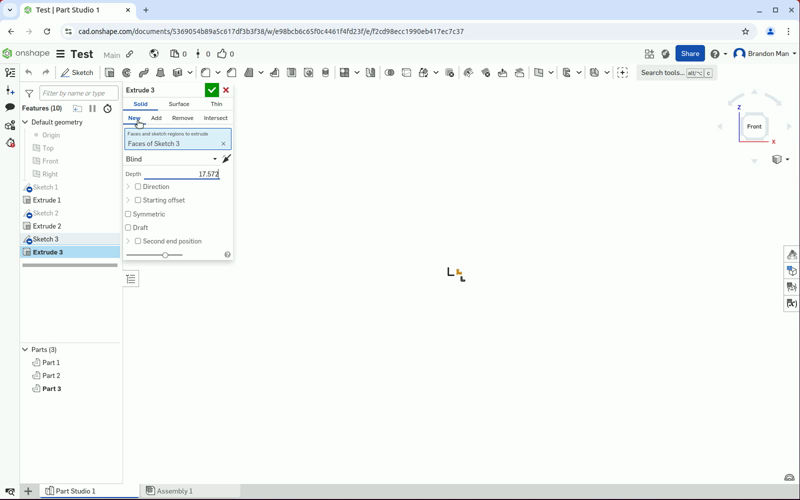
key(enter)
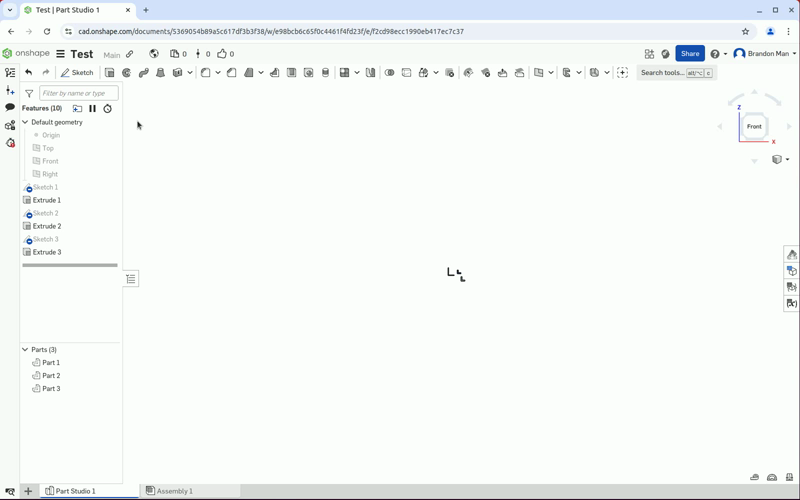
key(shift+h)
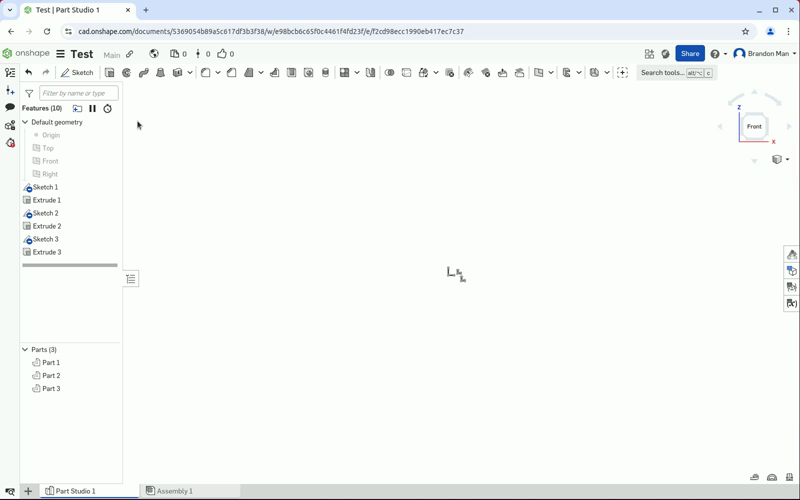
key(shift+h)
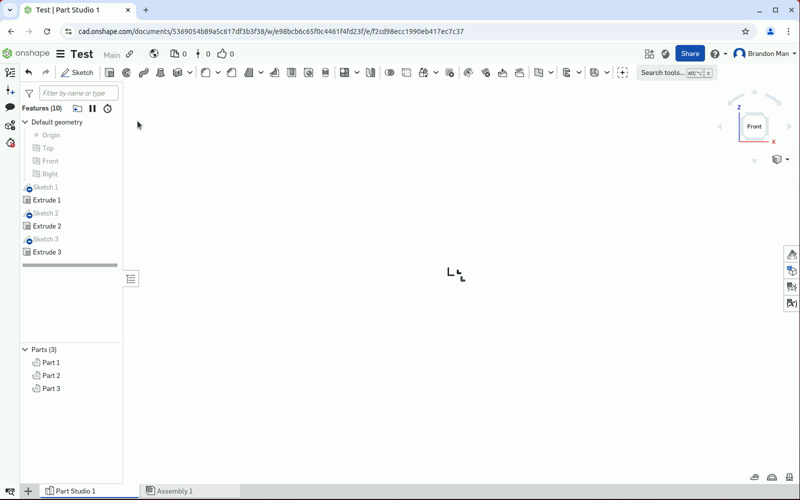
mouse_move(73, 189)
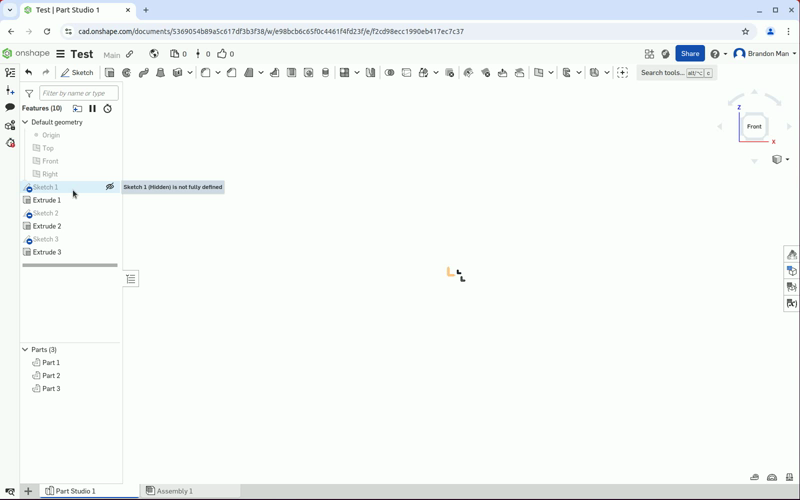
click(73, 189)
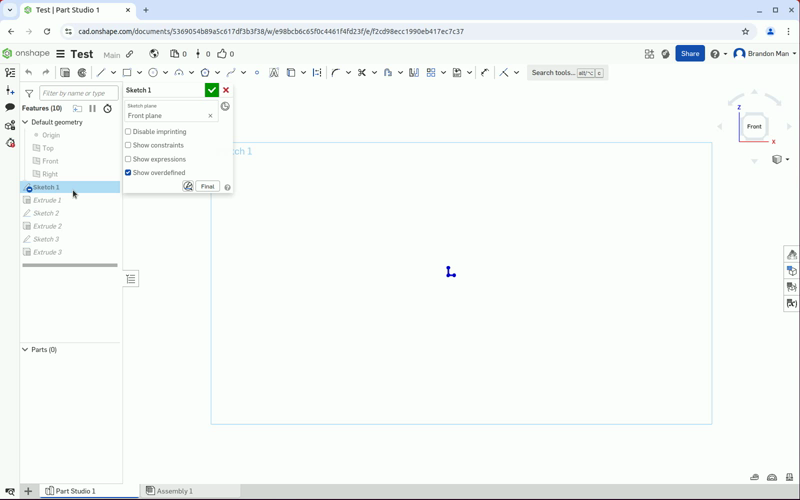
mouse_move(229, 92)
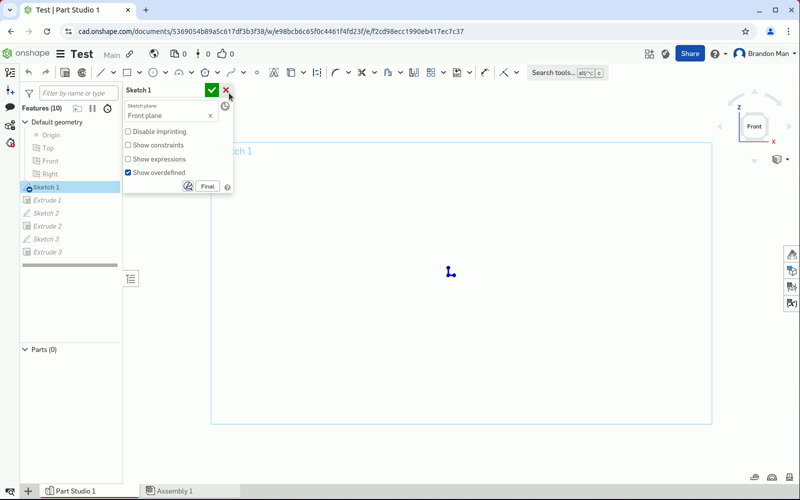
click(229, 92)
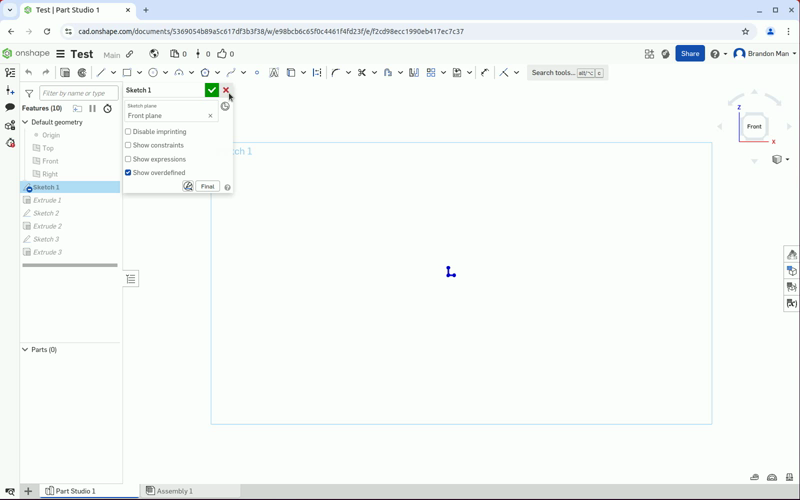
key(shift+s)
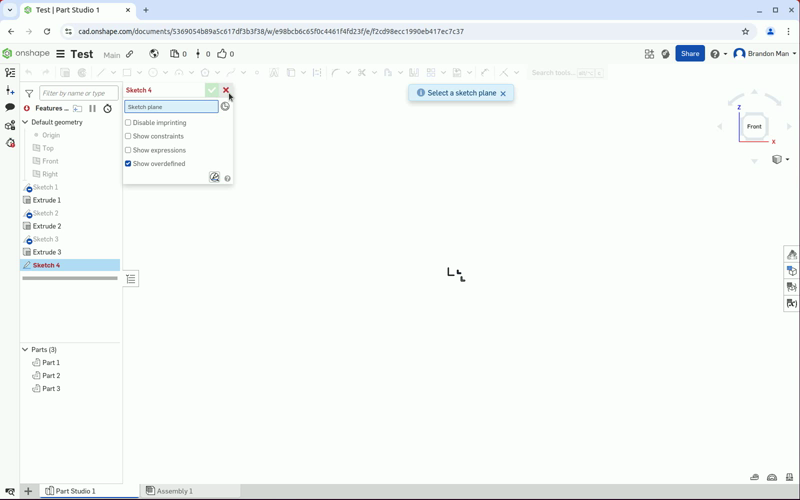
mouse_move(73, 163)
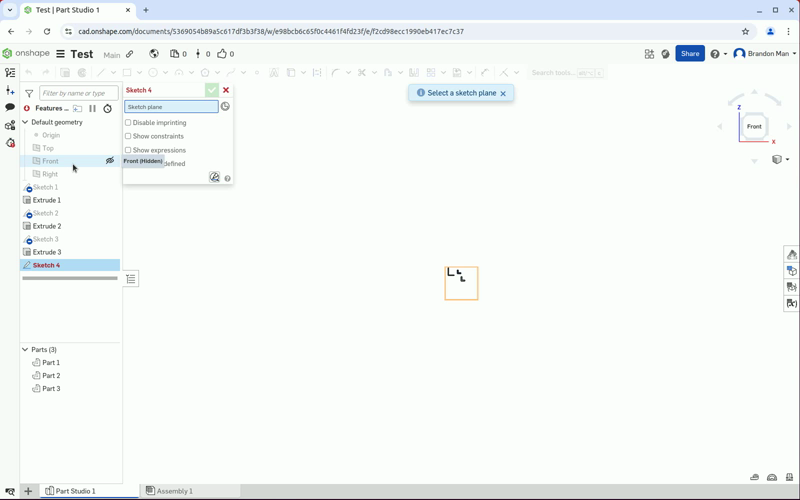
click(73, 163)
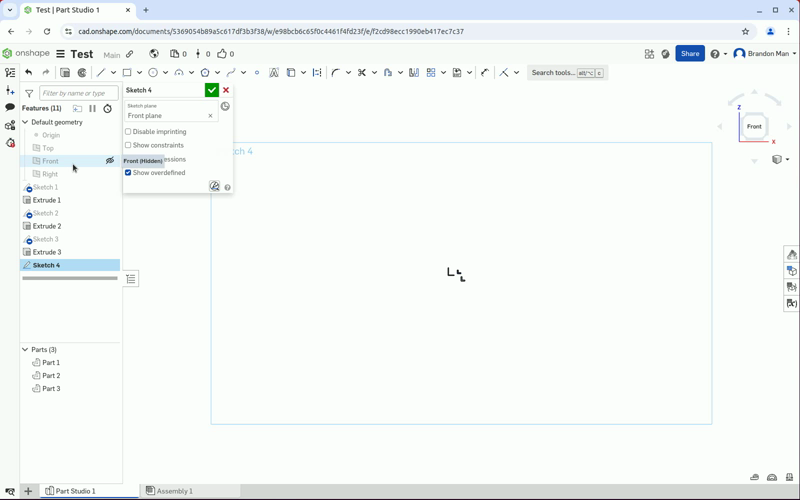
mouse_move(73, 352)
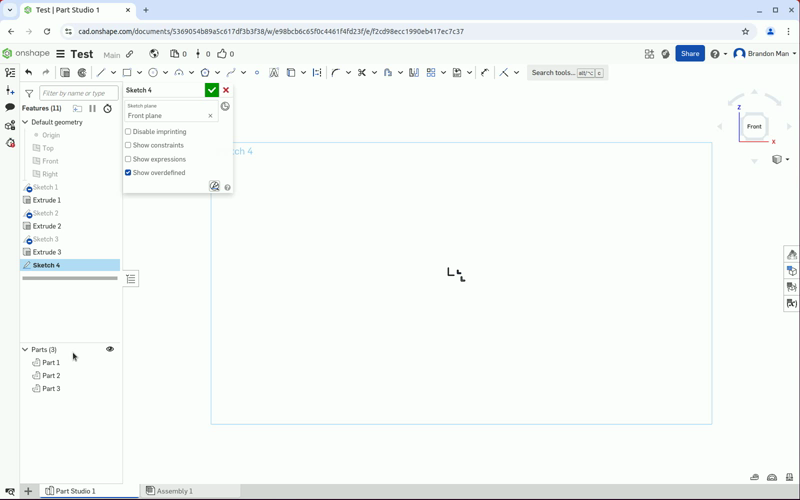
key(y)
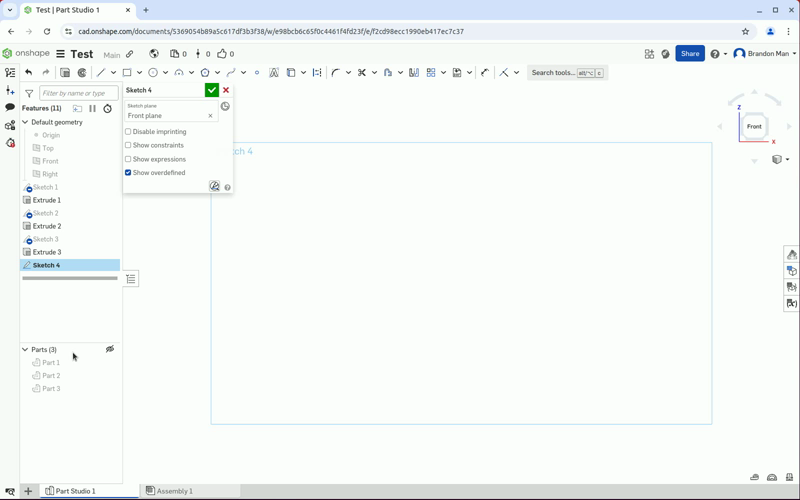
key(l)
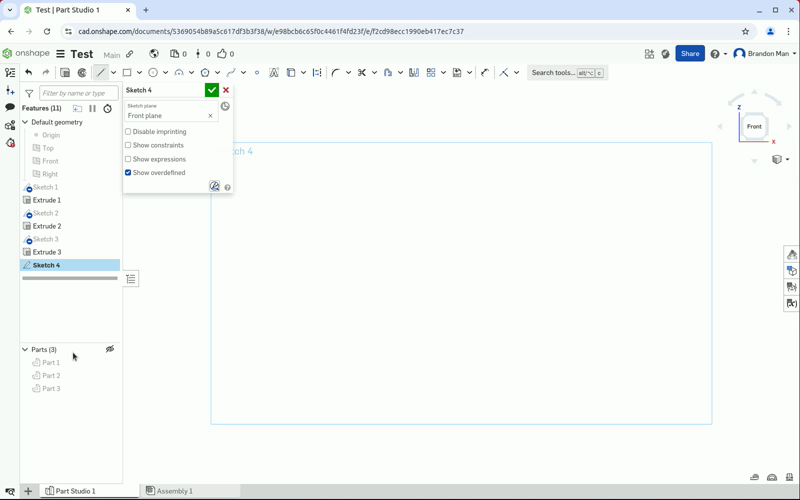
key_down(shift)
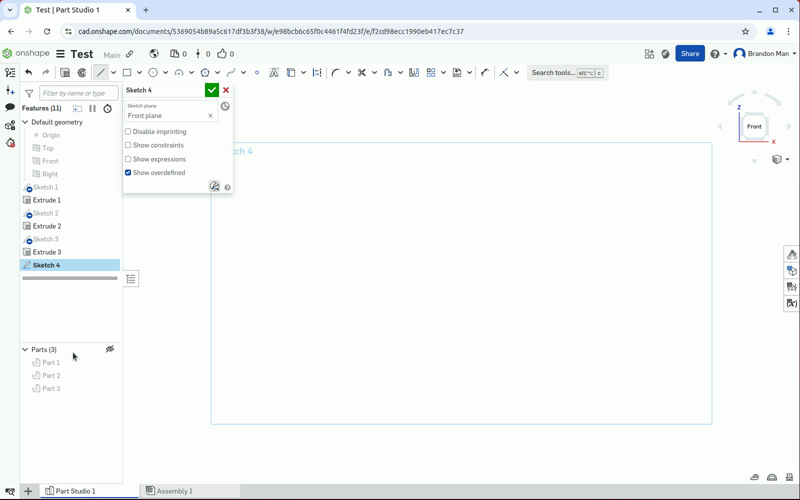
mouse_move(450, 282)
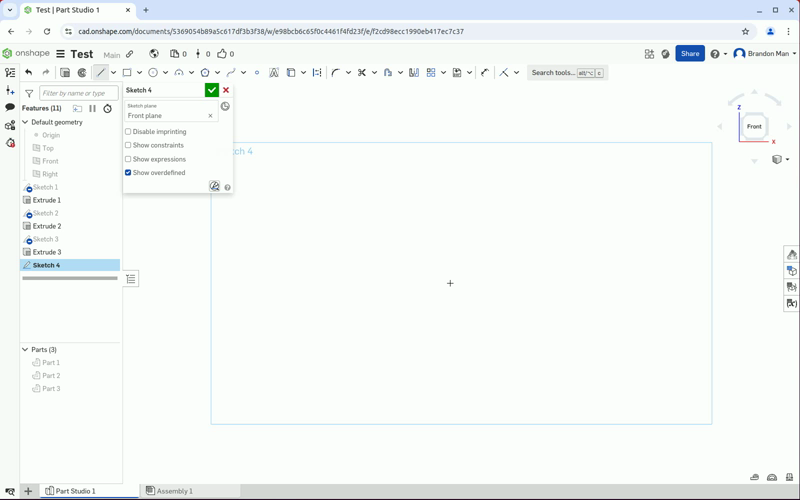
click(450, 282)
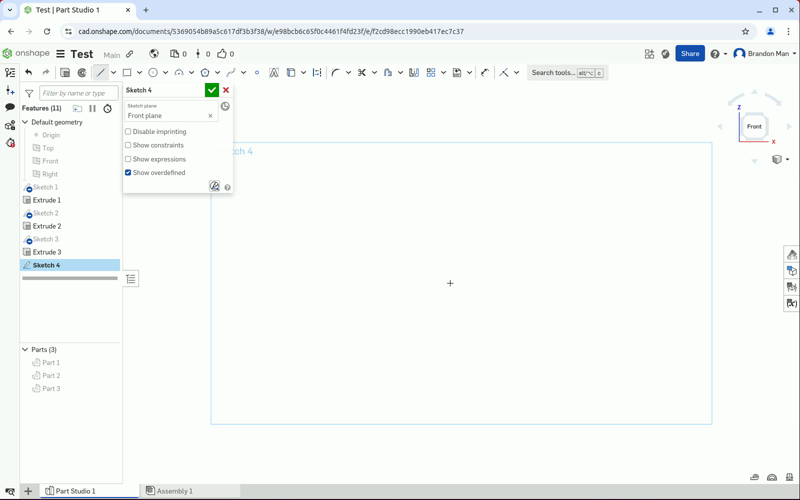
key_up(shift)
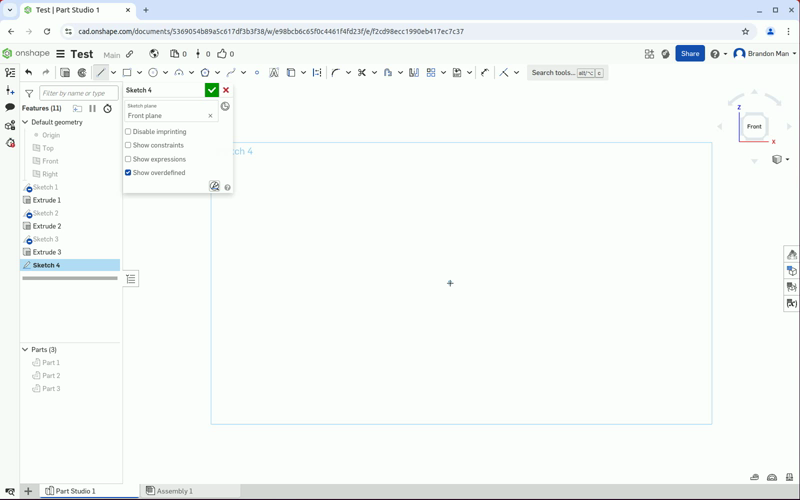
key_down(shift)
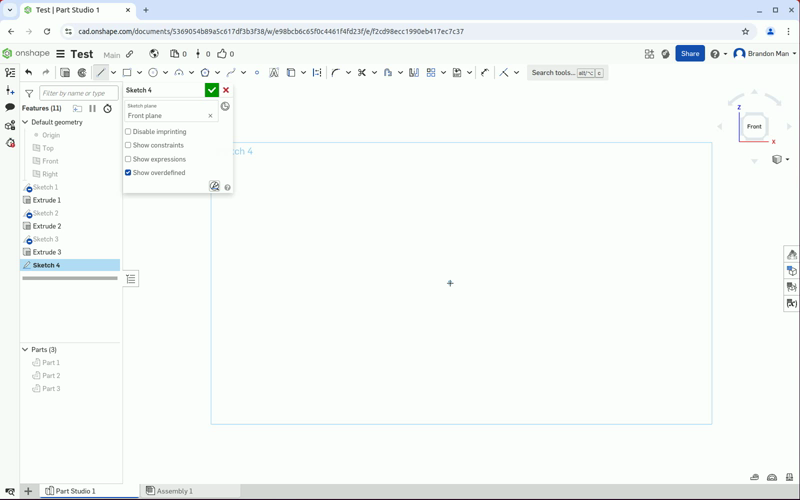
mouse_move(480, 282)
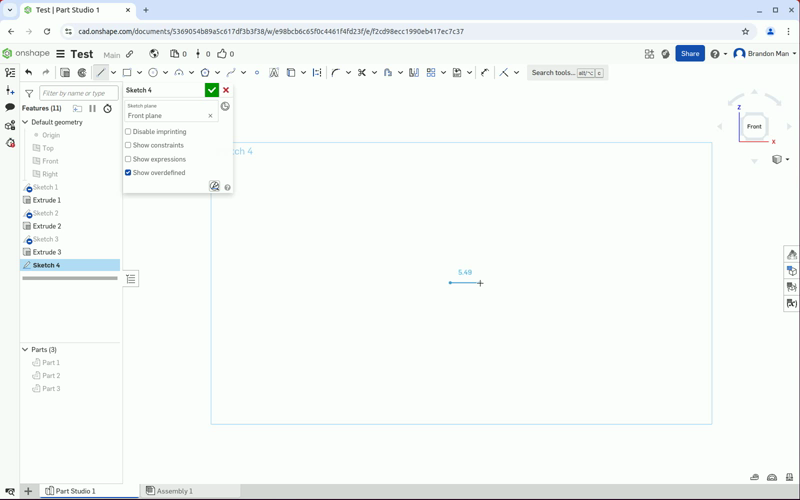
mouse_move(455, 282)
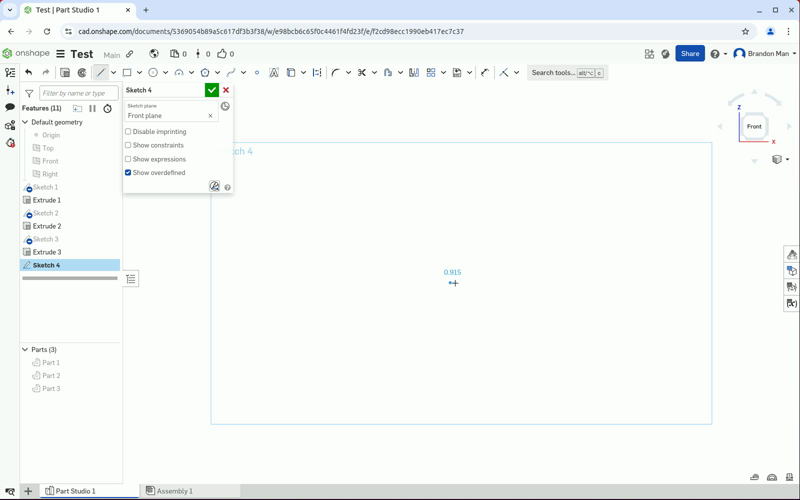
scroll(6)
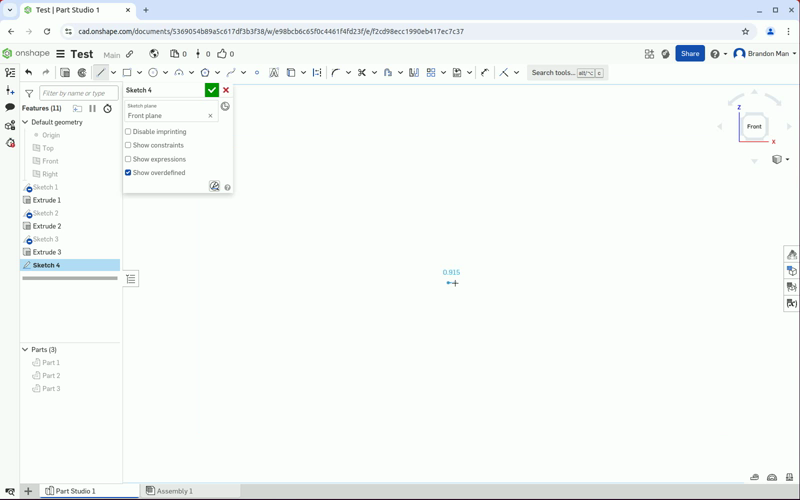
scroll(6)
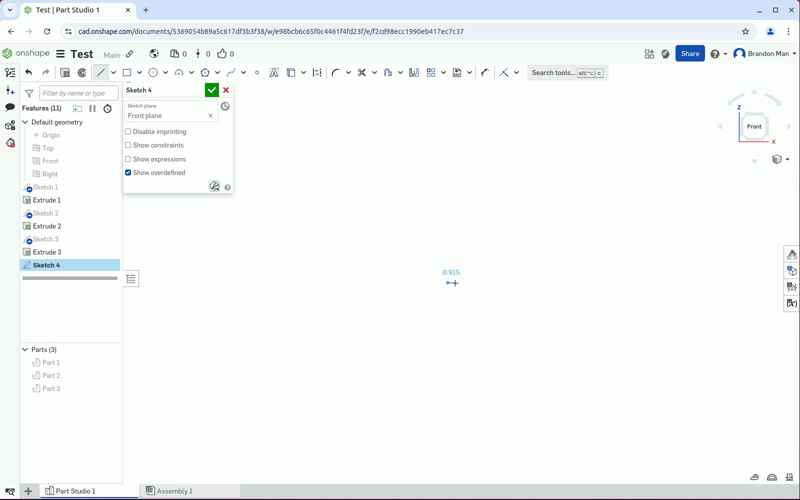
scroll(6)
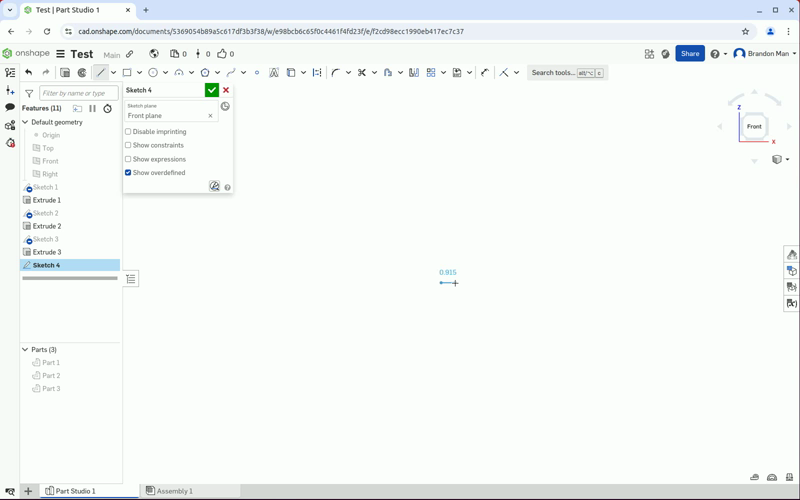
scroll(6)
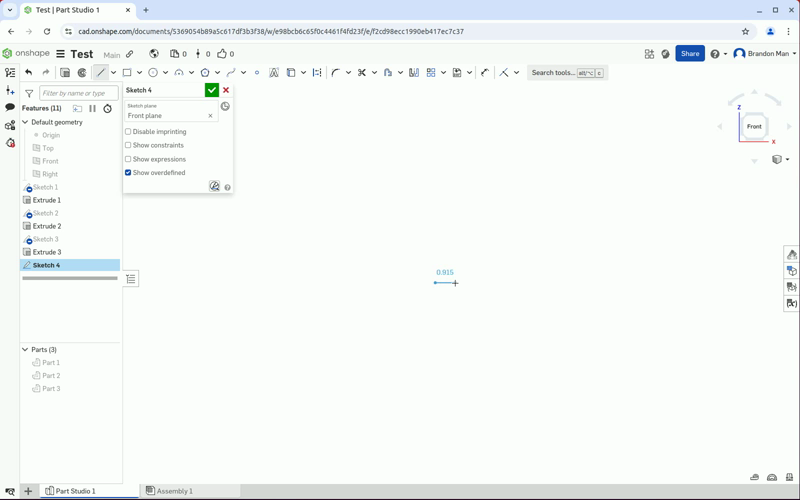
scroll(6)
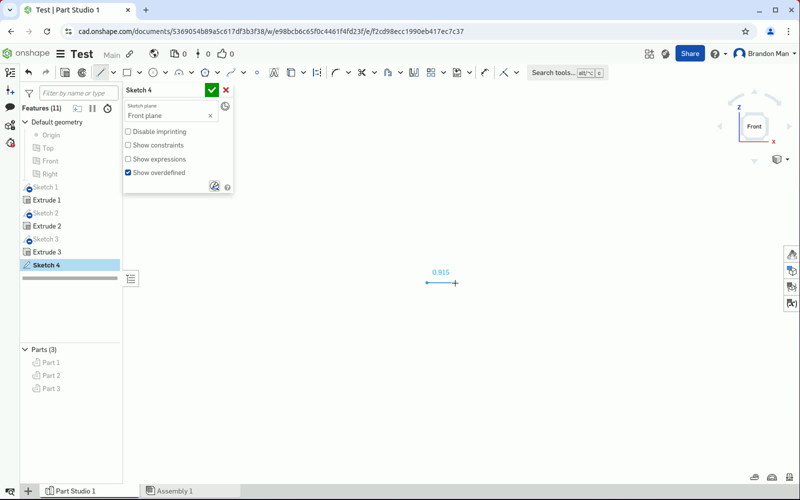
scroll(6)
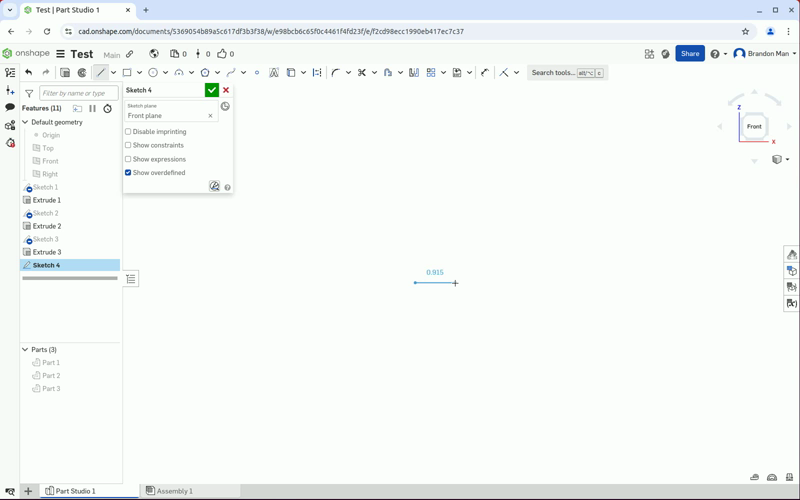
scroll(6)
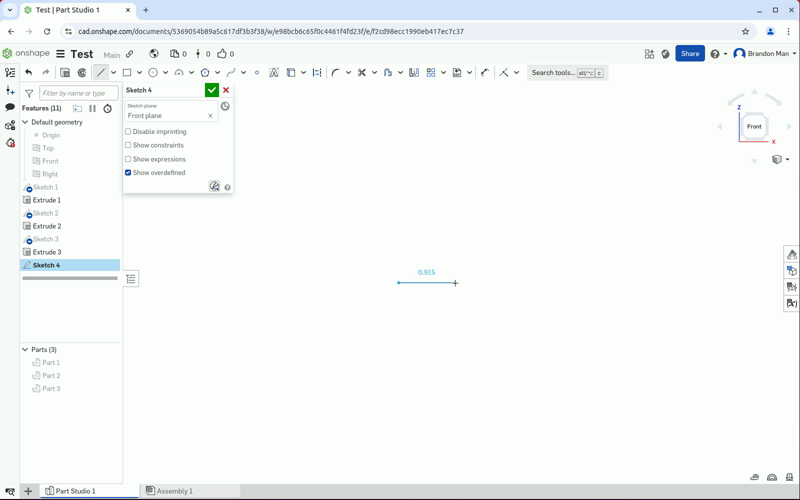
click(455, 282)
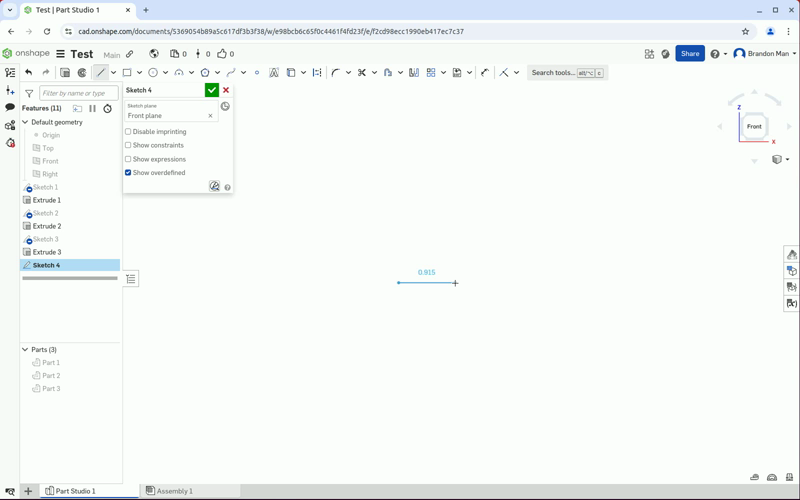
scroll(-6)
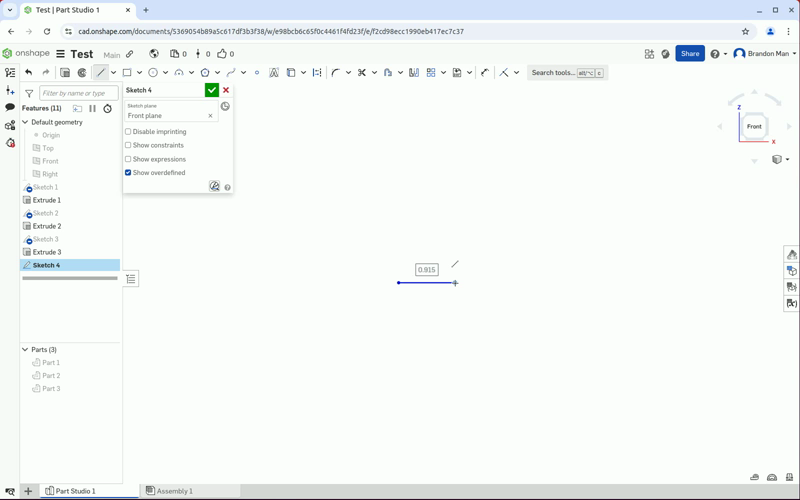
scroll(-6)
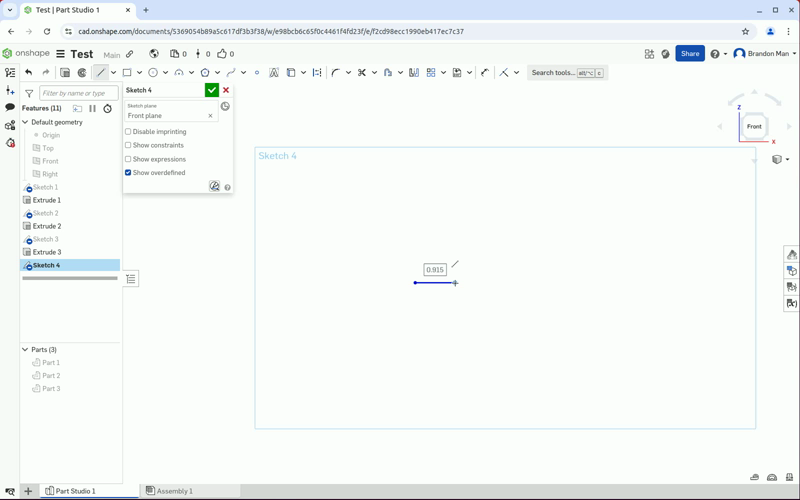
scroll(-6)
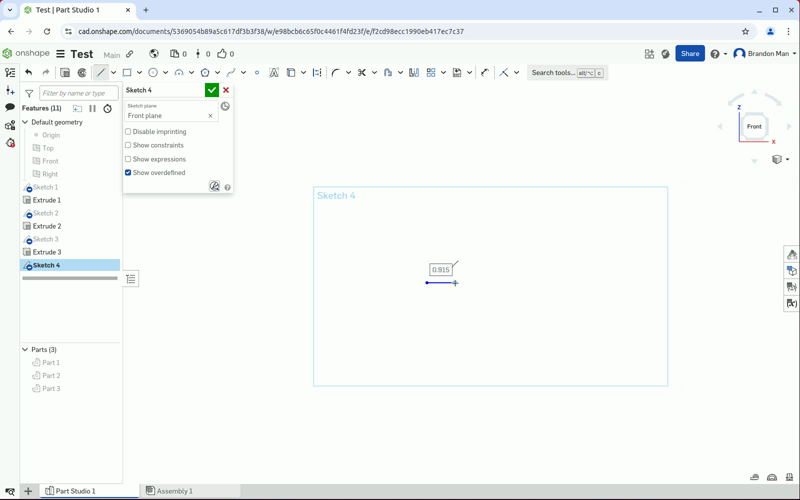
scroll(-6)
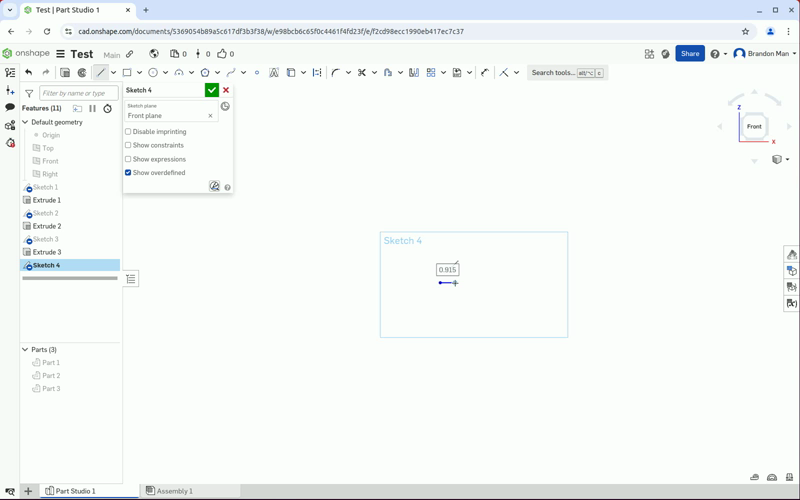
scroll(-6)
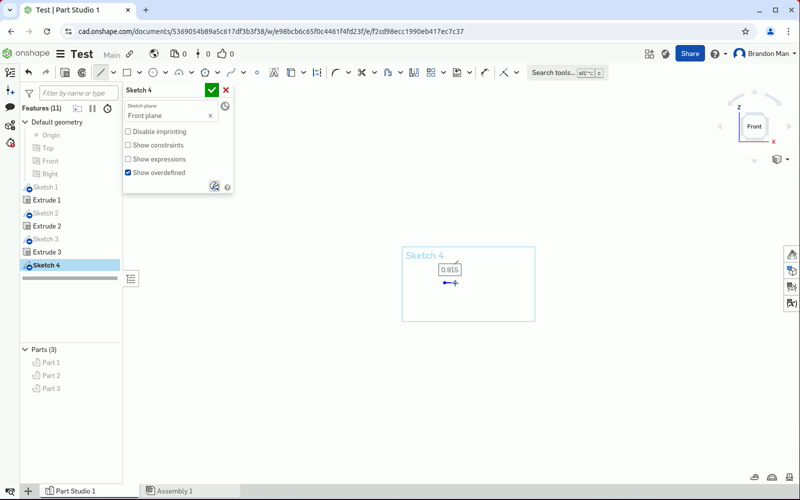
scroll(-6)
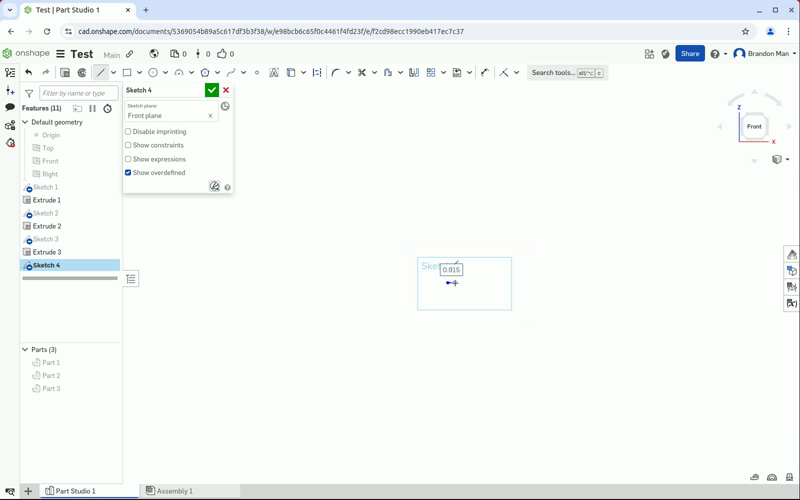
scroll(-6)
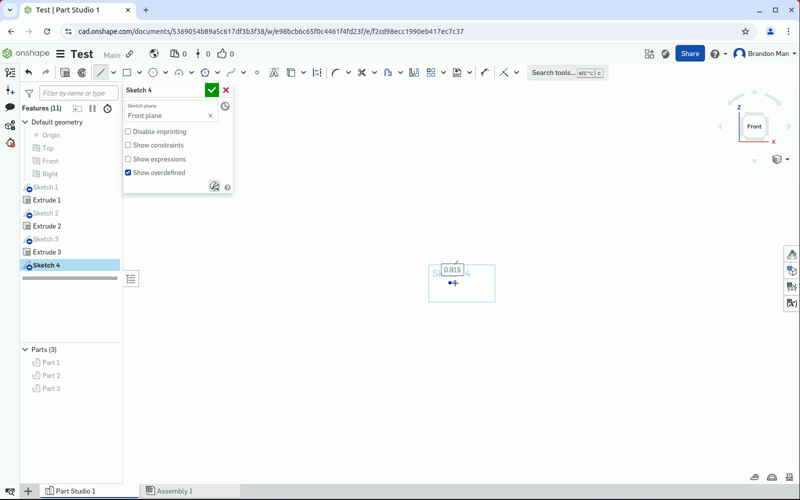
key_up(shift)
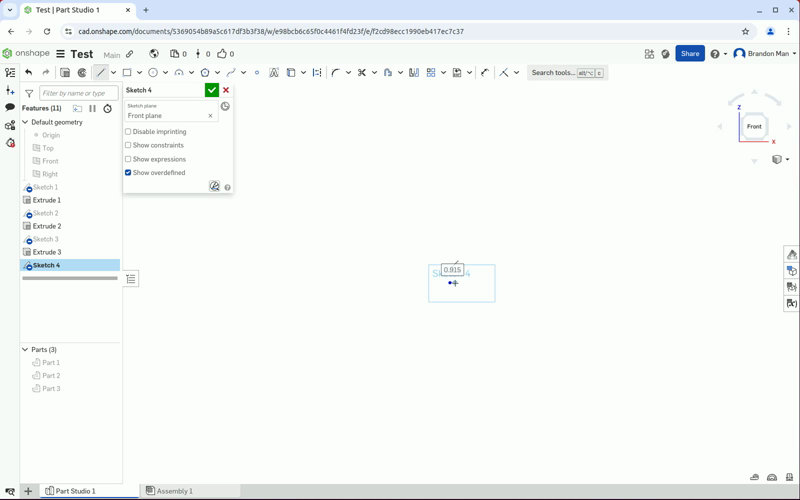
key_down(shift)
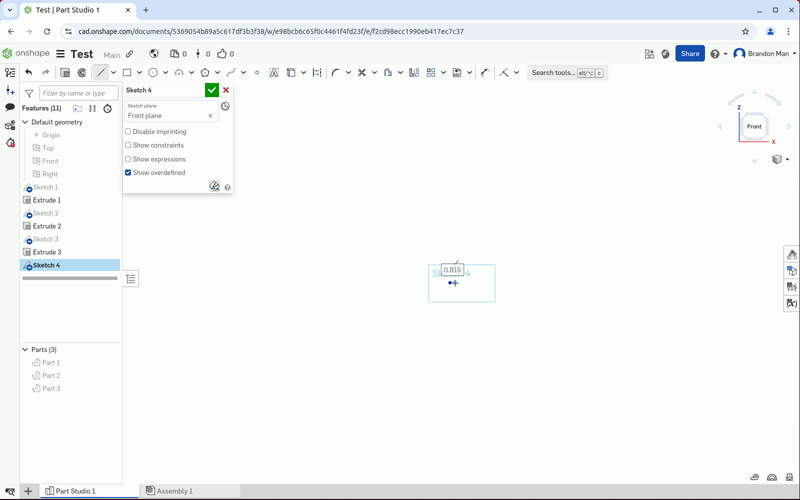
mouse_move(485, 282)
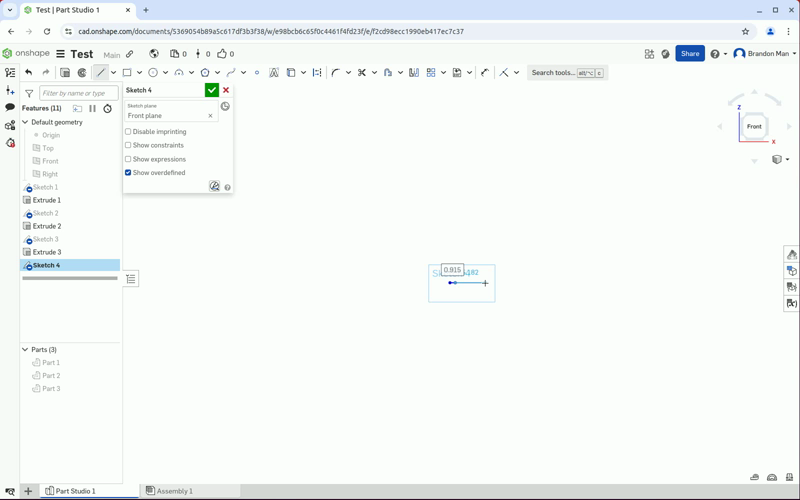
mouse_move(455, 288)
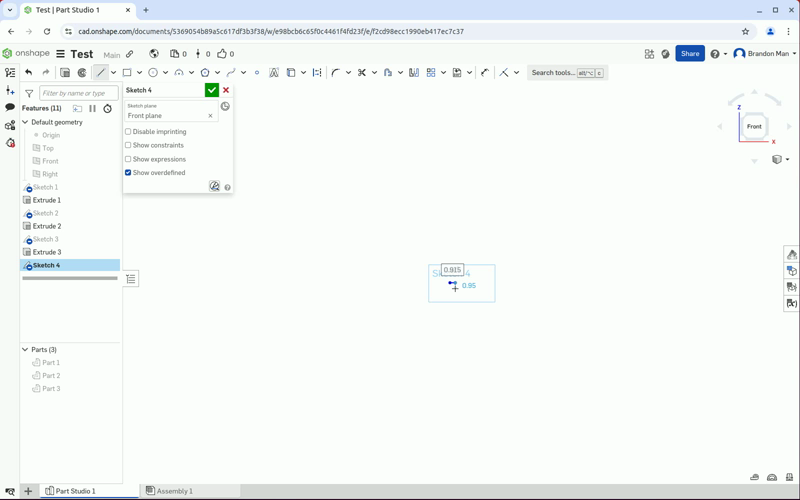
scroll(6)
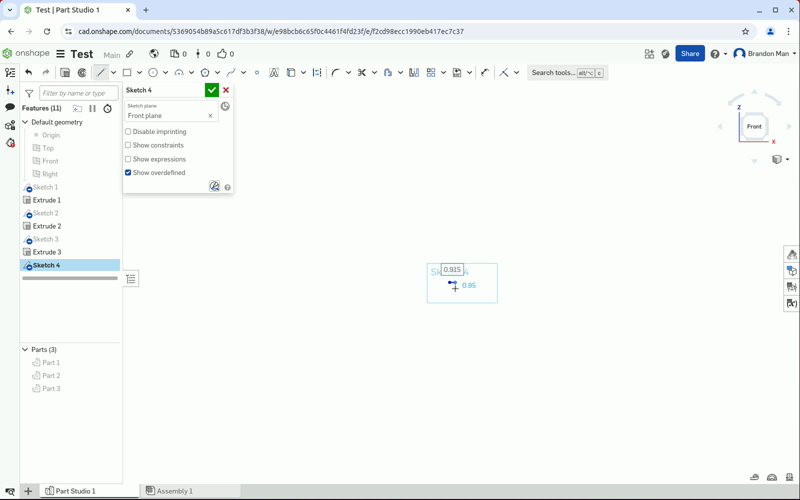
scroll(6)
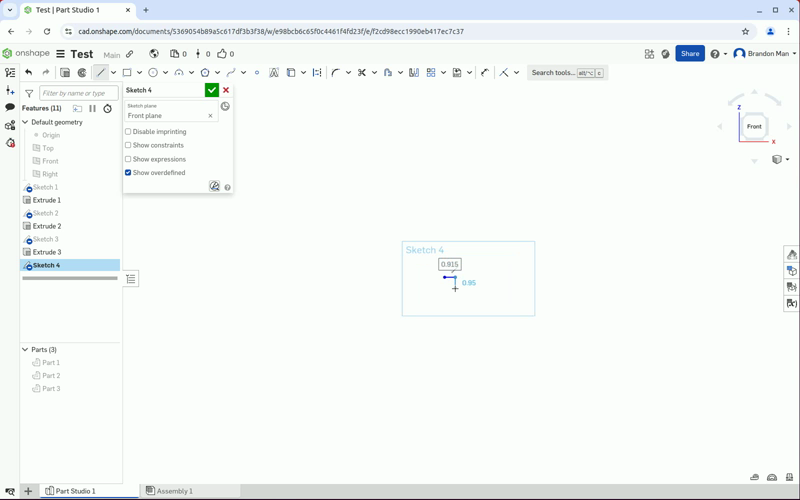
scroll(6)
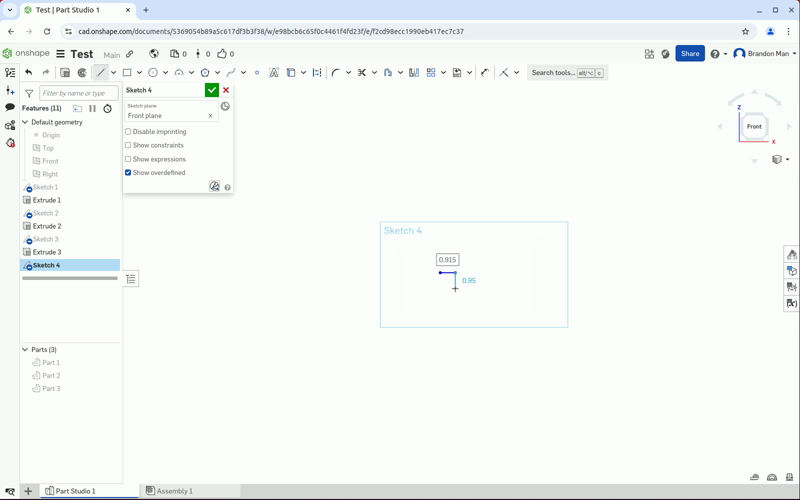
scroll(6)
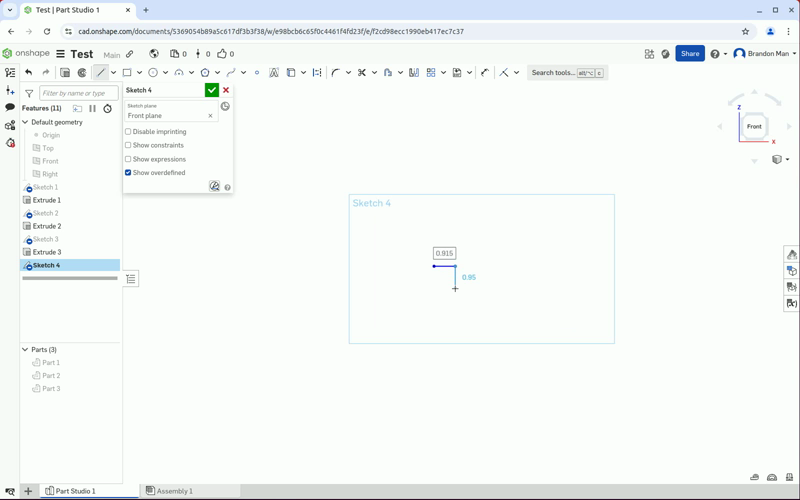
scroll(6)
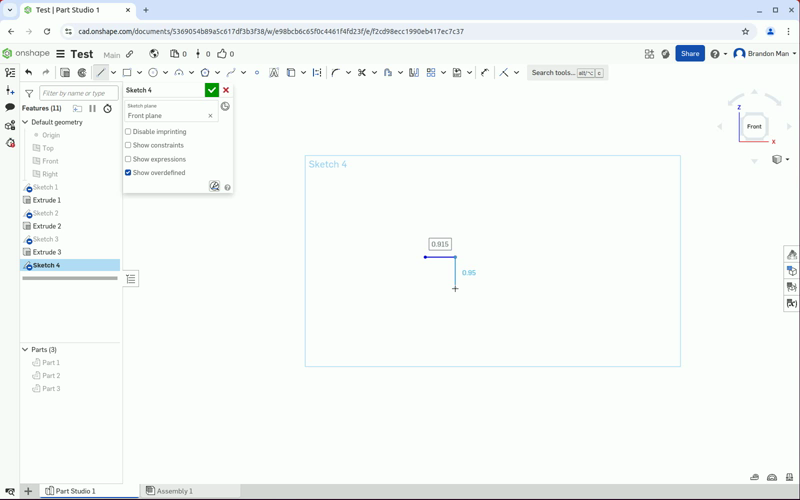
scroll(6)
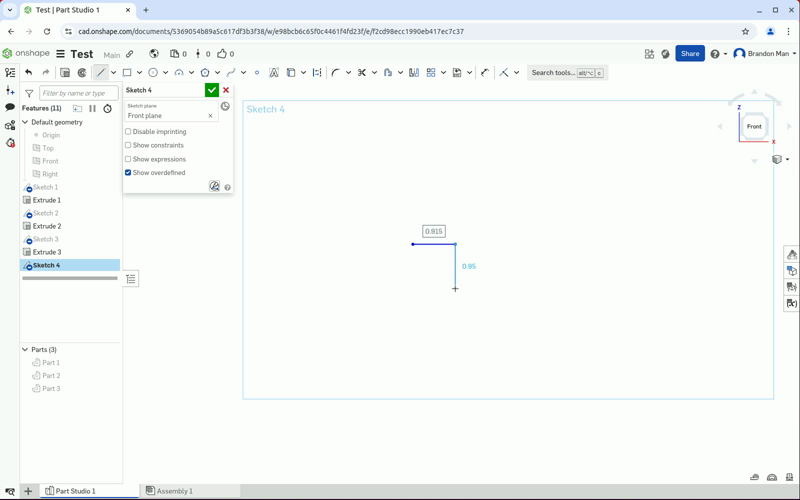
scroll(6)
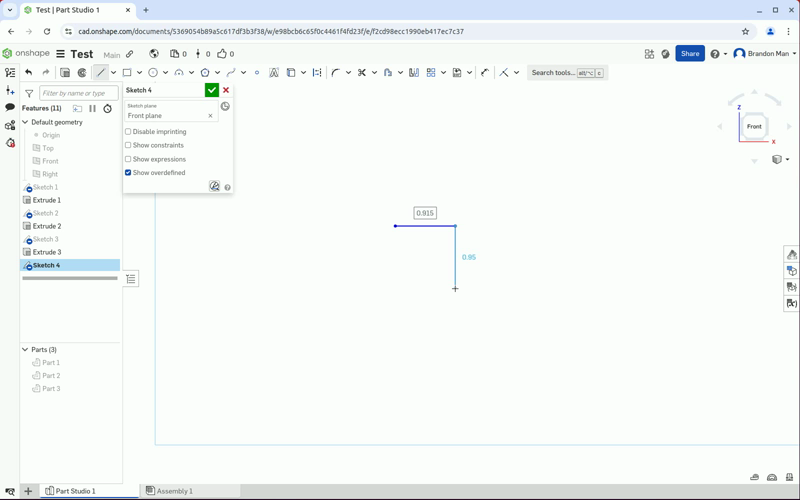
click(455, 288)
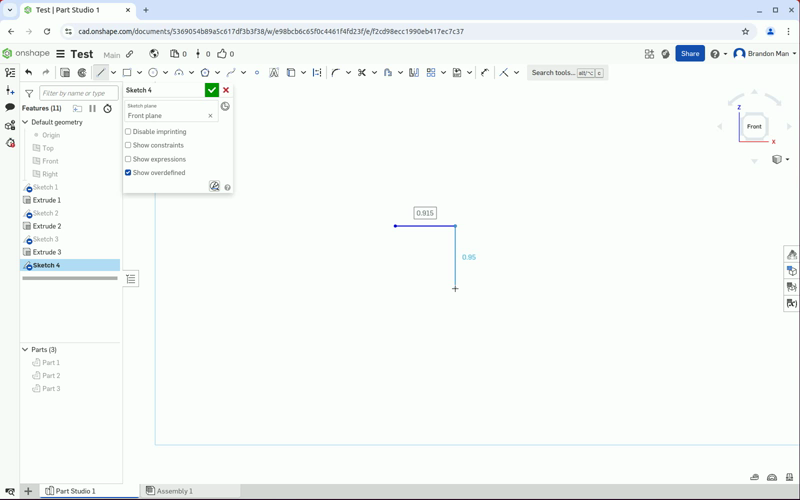
scroll(-6)
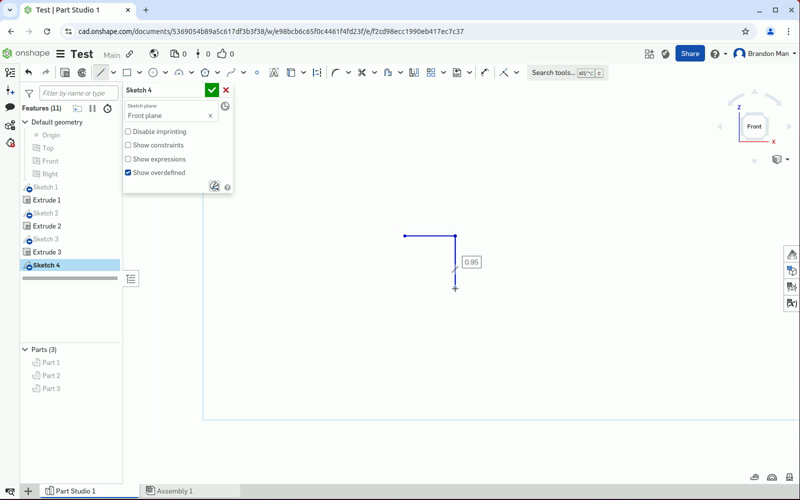
scroll(-6)
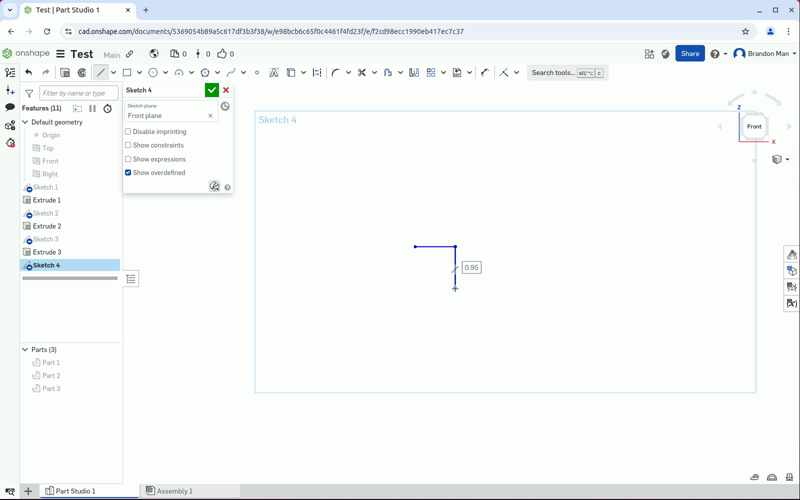
scroll(-6)
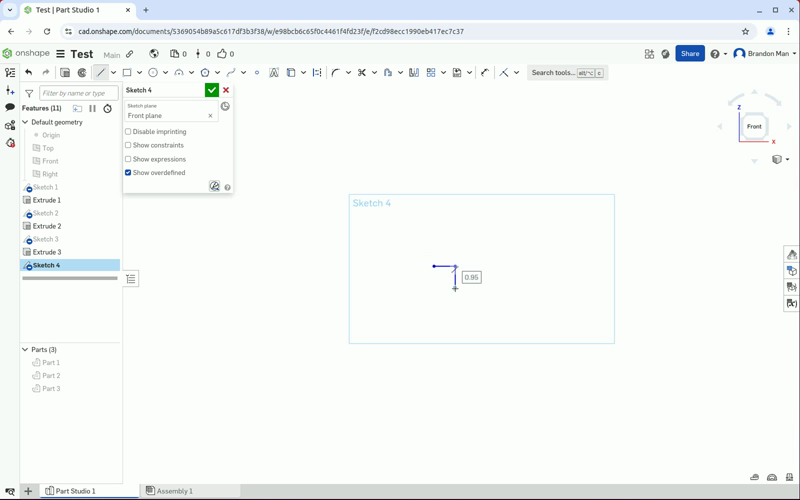
scroll(-6)
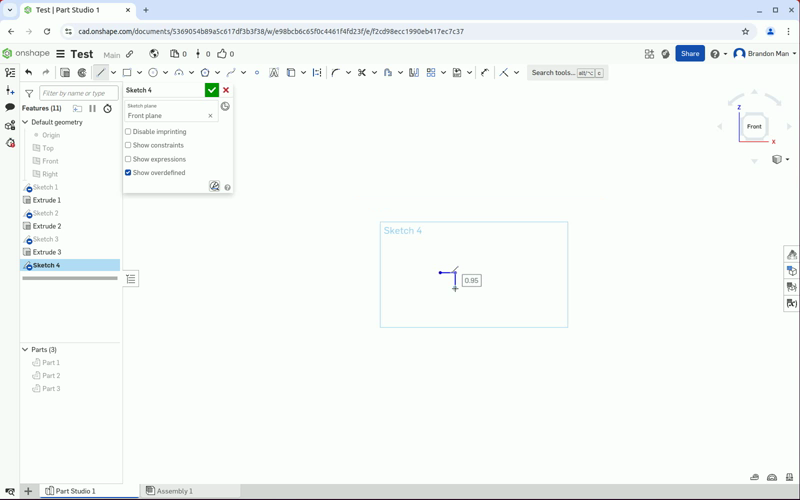
scroll(-6)
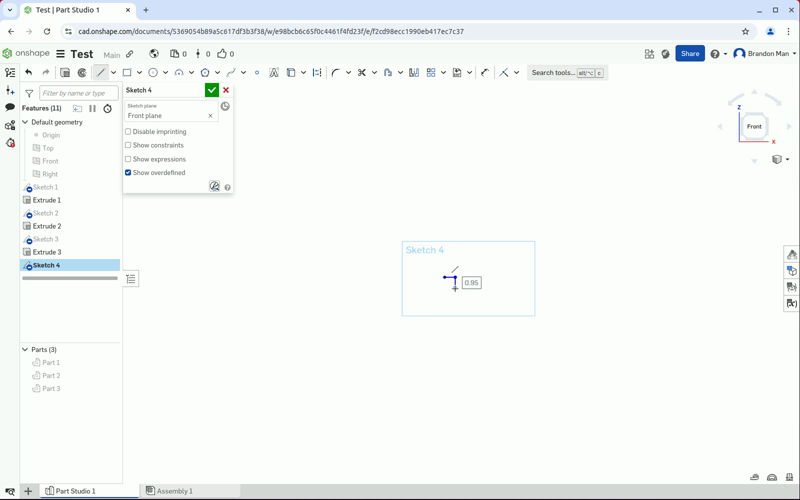
scroll(-6)
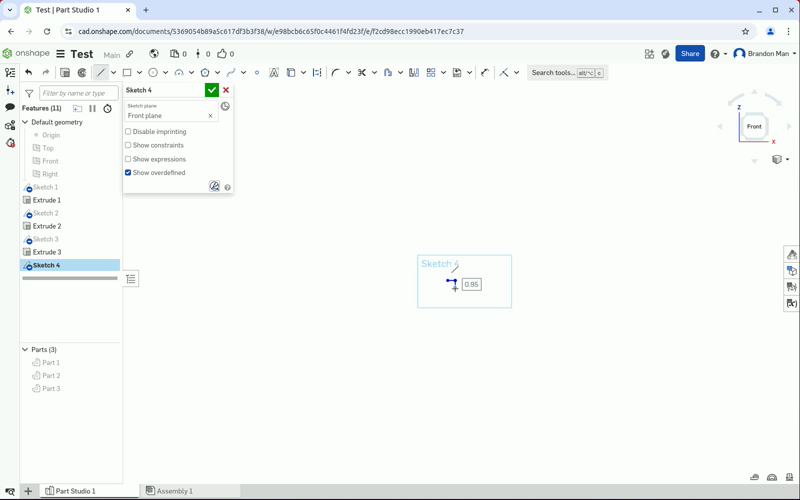
scroll(-6)
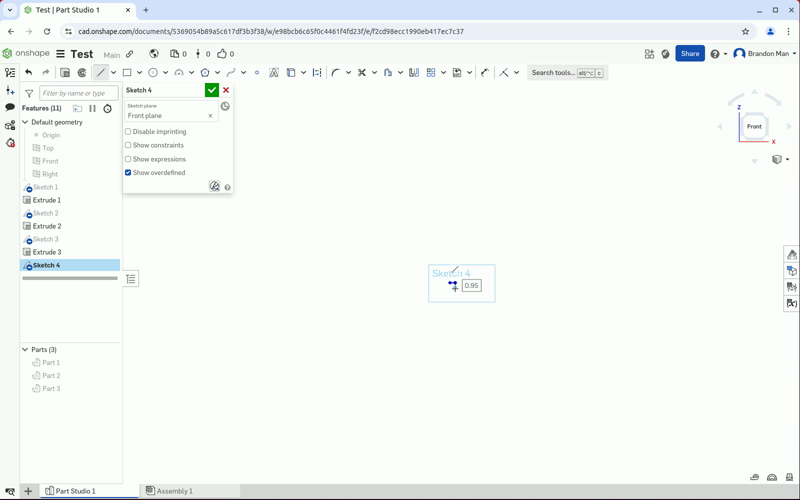
key_up(shift)
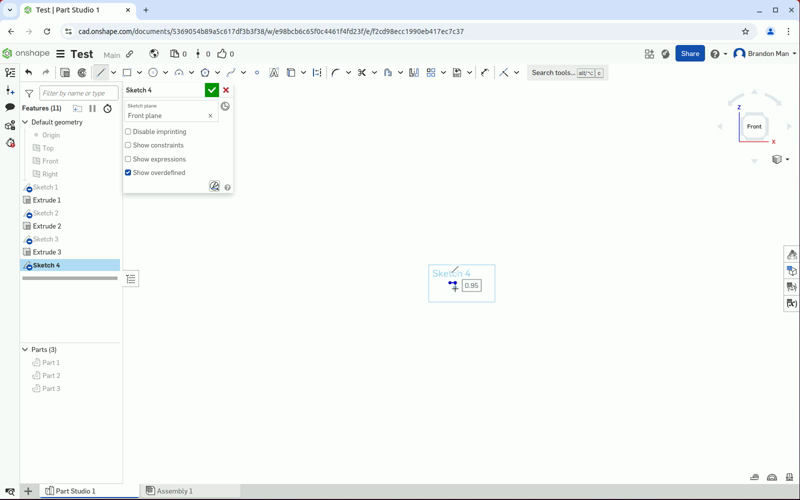
key_down(shift)
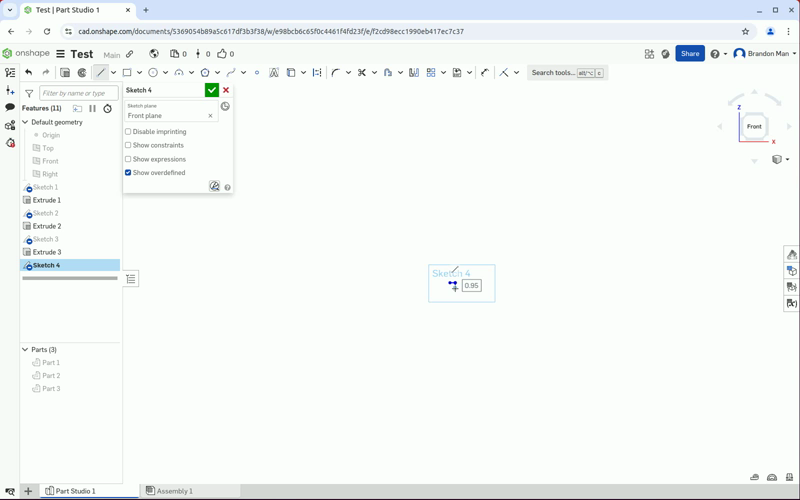
mouse_move(485, 288)
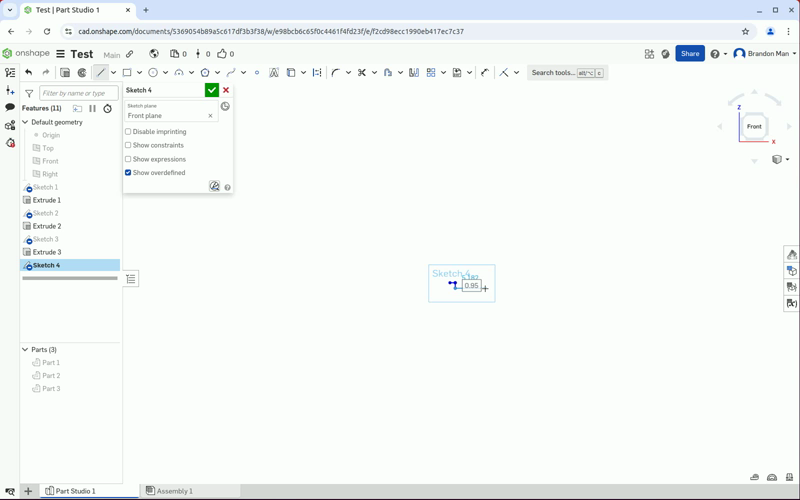
mouse_move(456, 288)
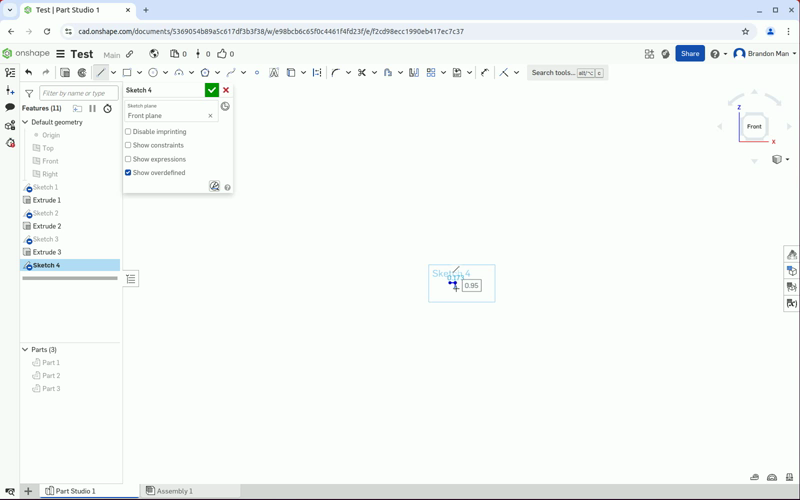
scroll(6)
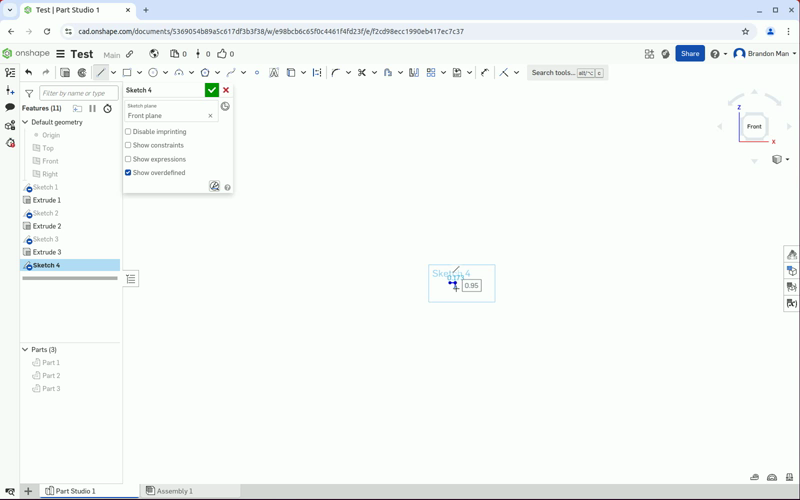
scroll(6)
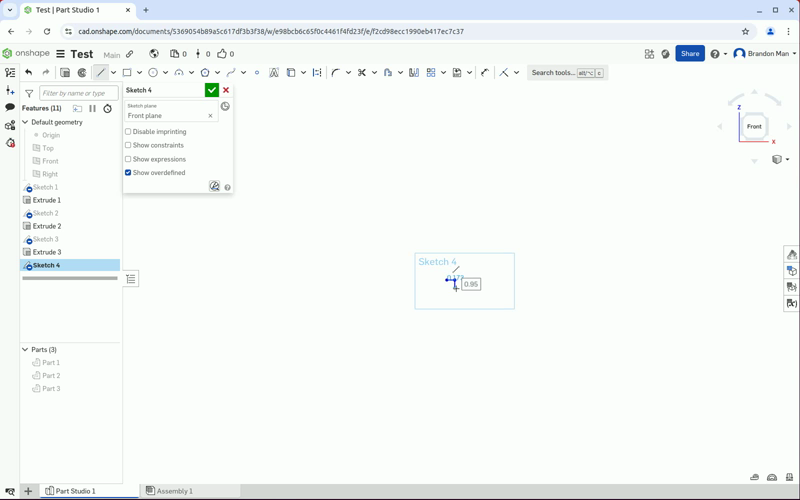
scroll(6)
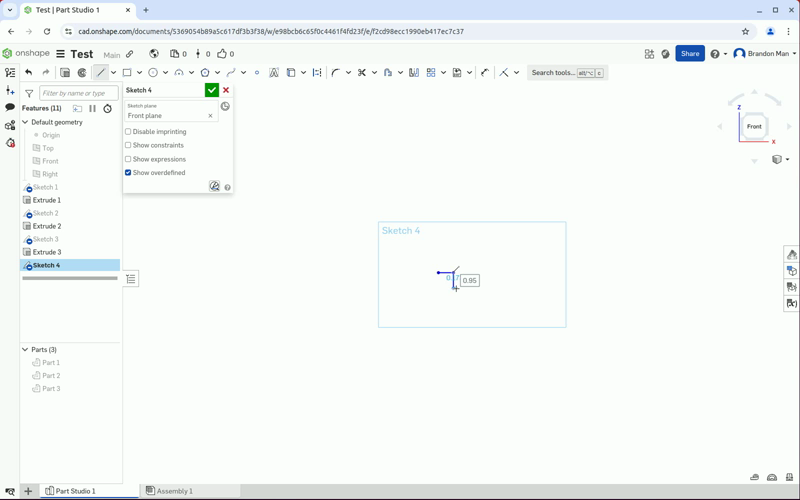
scroll(6)
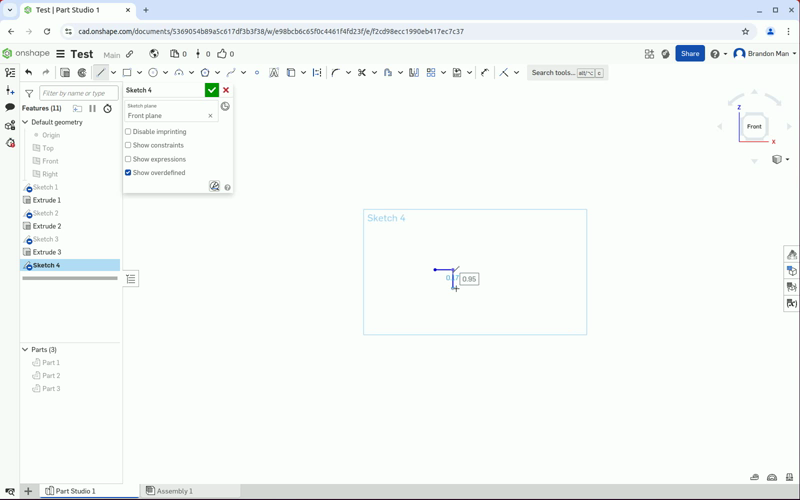
scroll(6)
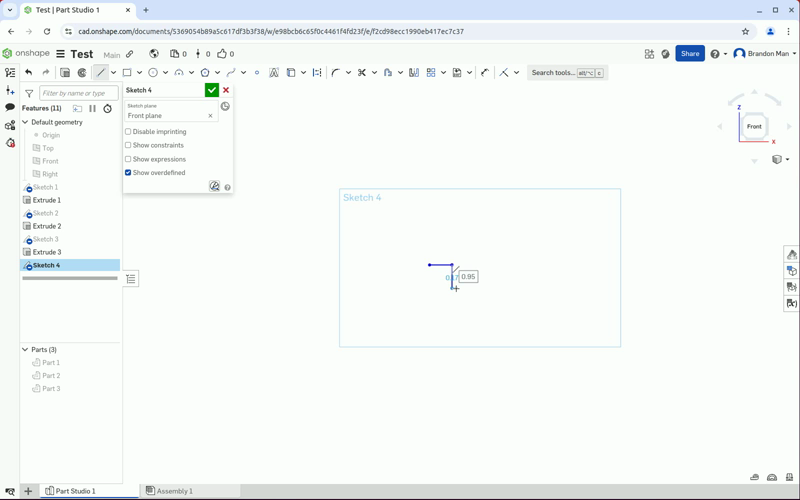
scroll(6)
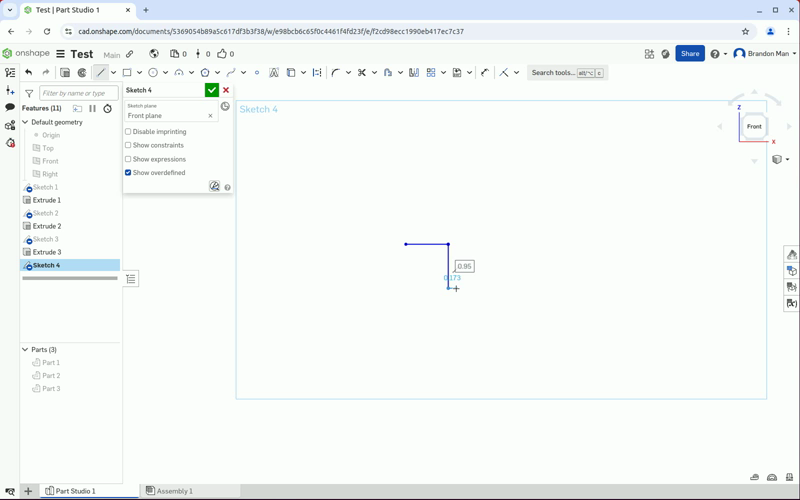
scroll(6)
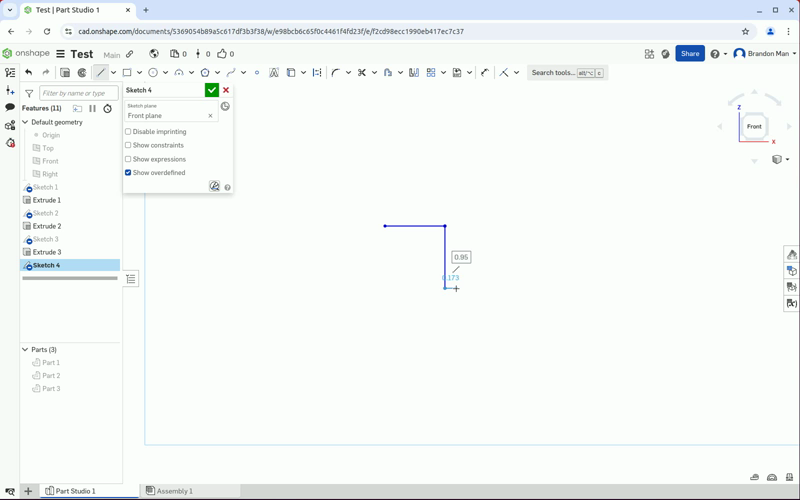
click(456, 288)
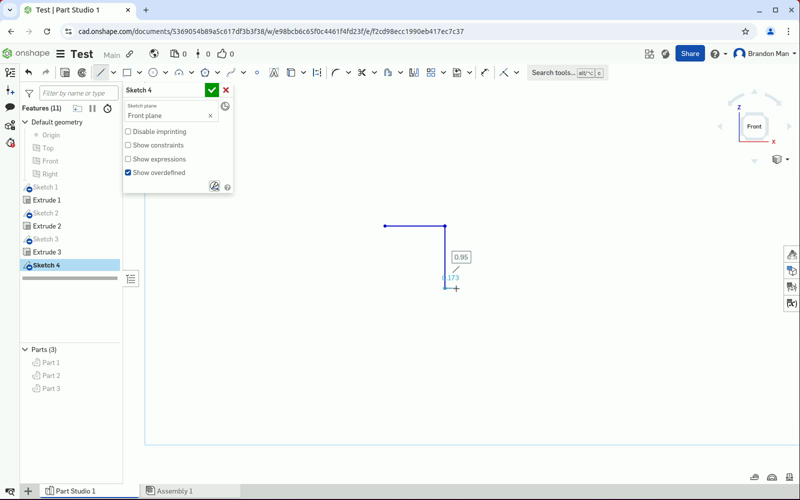
scroll(-6)
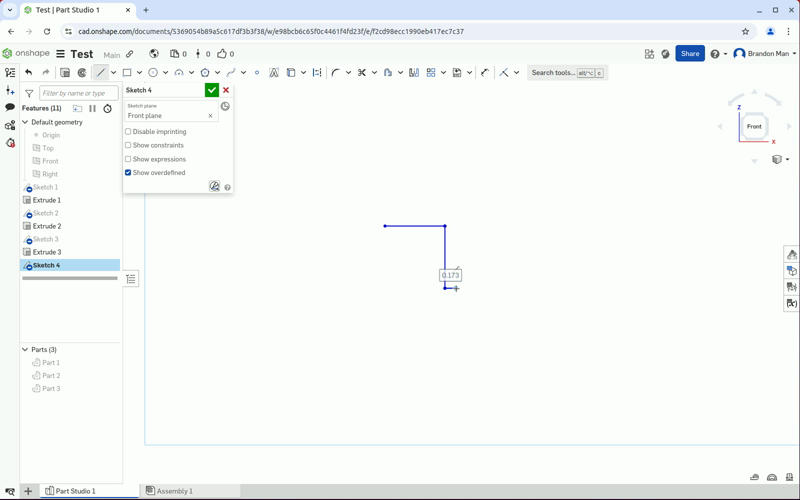
scroll(-6)
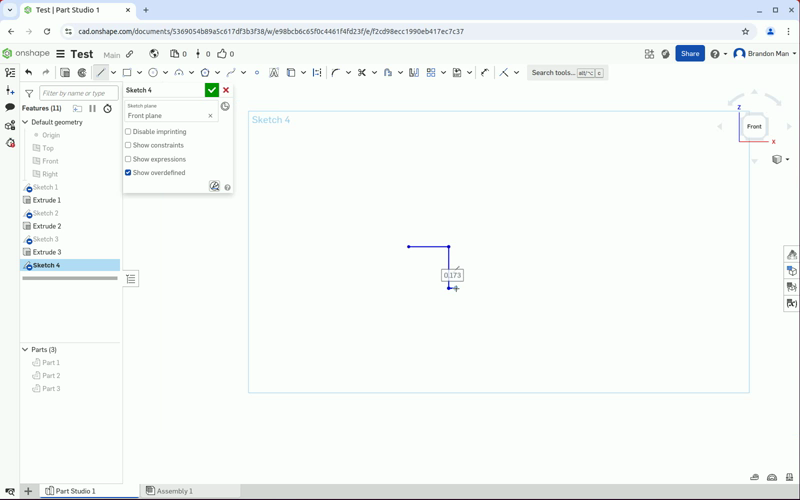
scroll(-6)
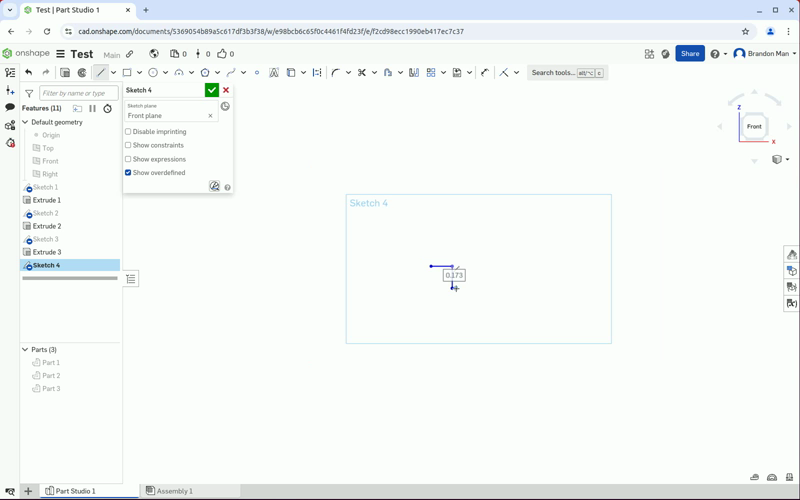
scroll(-6)
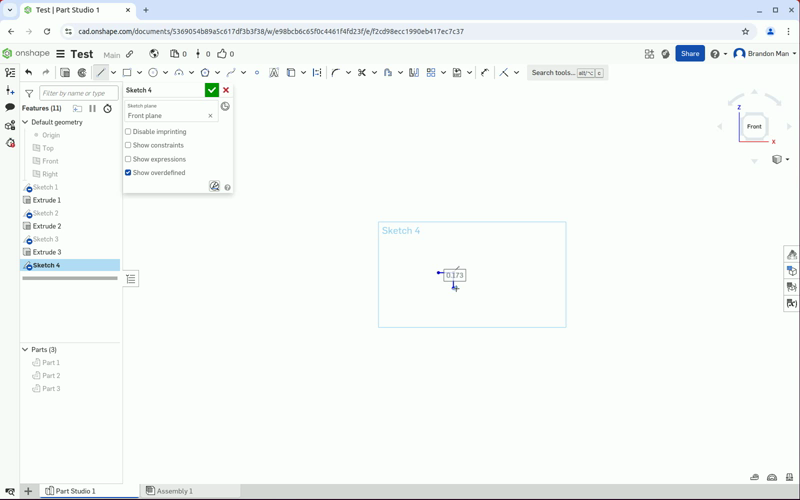
scroll(-6)
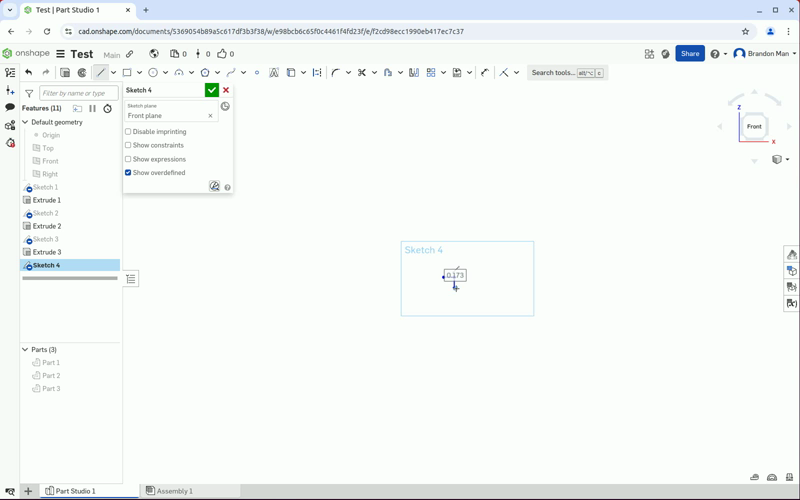
scroll(-6)
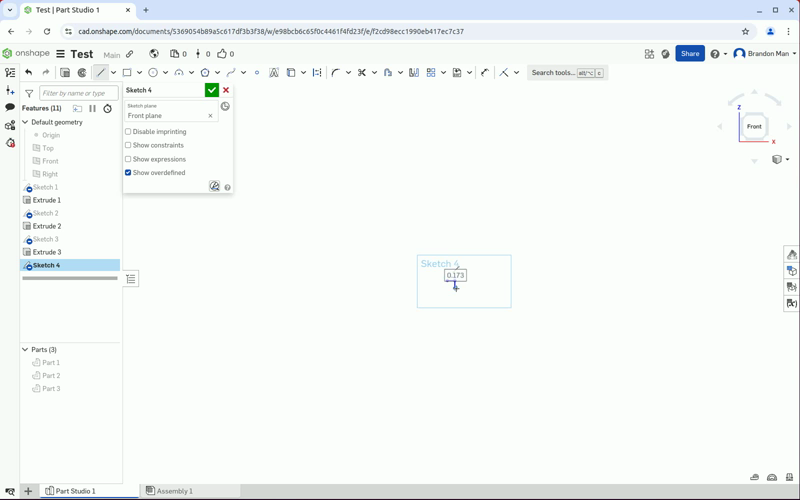
scroll(-6)
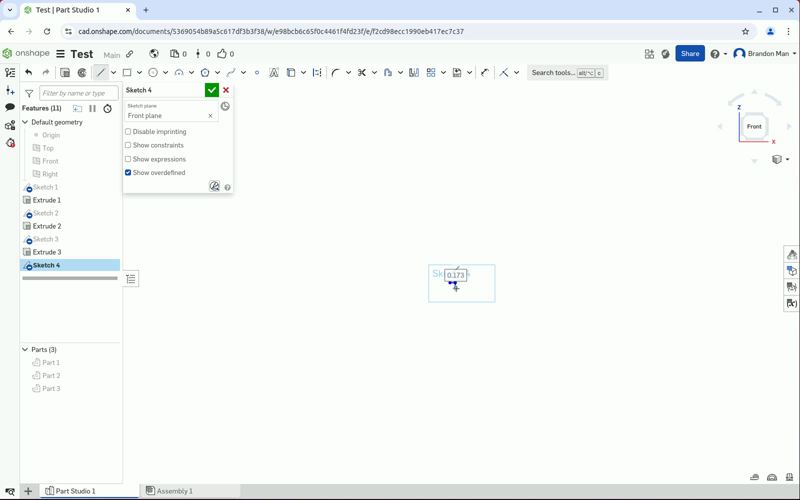
key_up(shift)
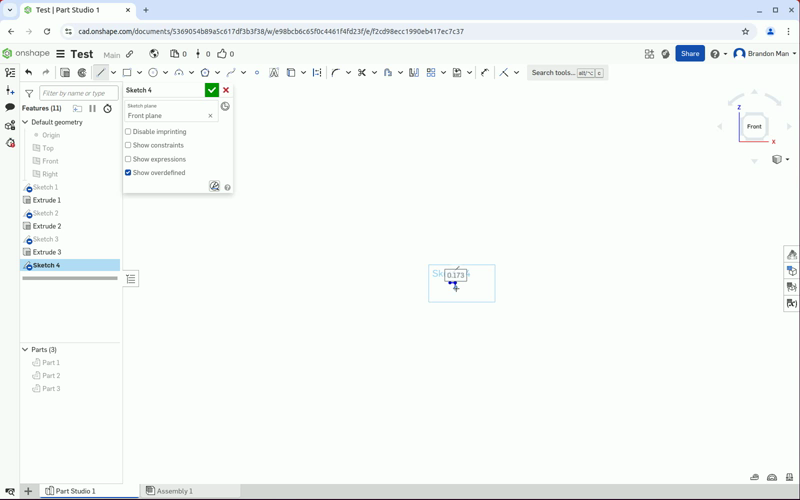
key_down(shift)
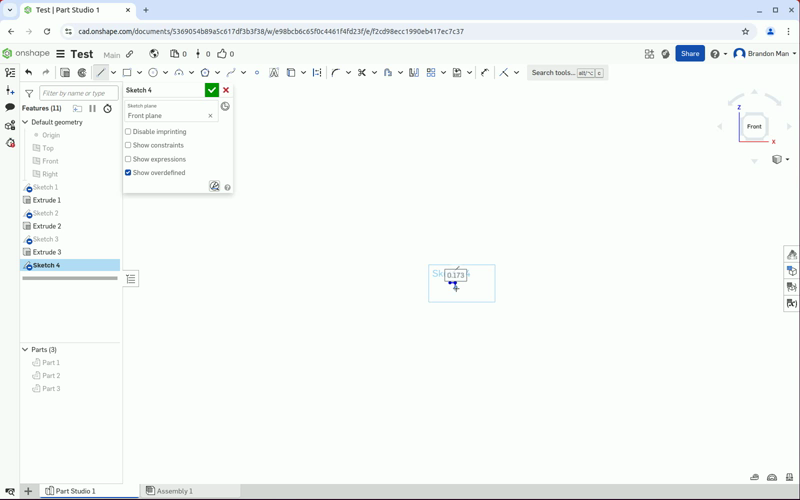
mouse_move(486, 288)
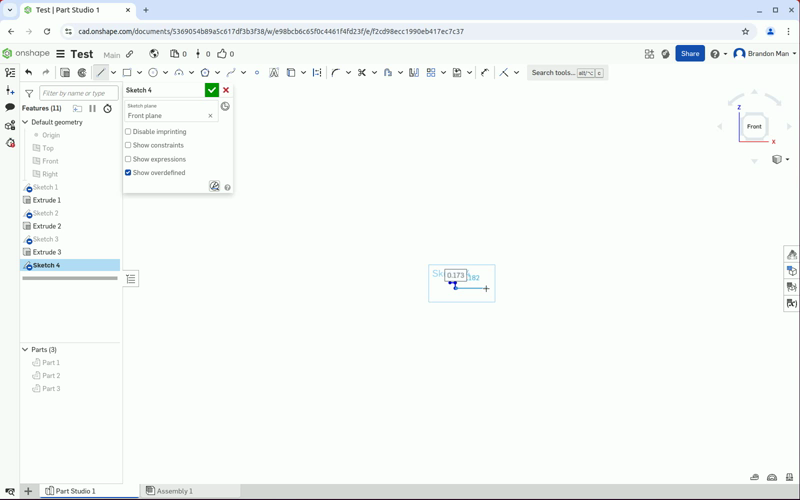
mouse_move(456, 282)
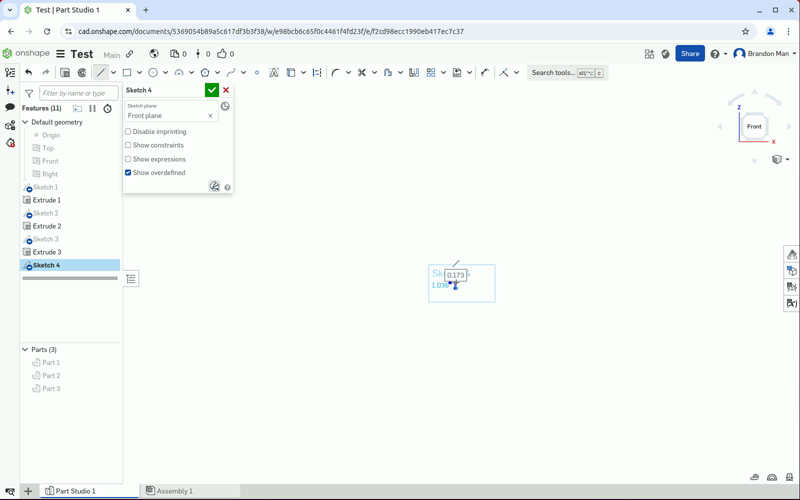
scroll(6)
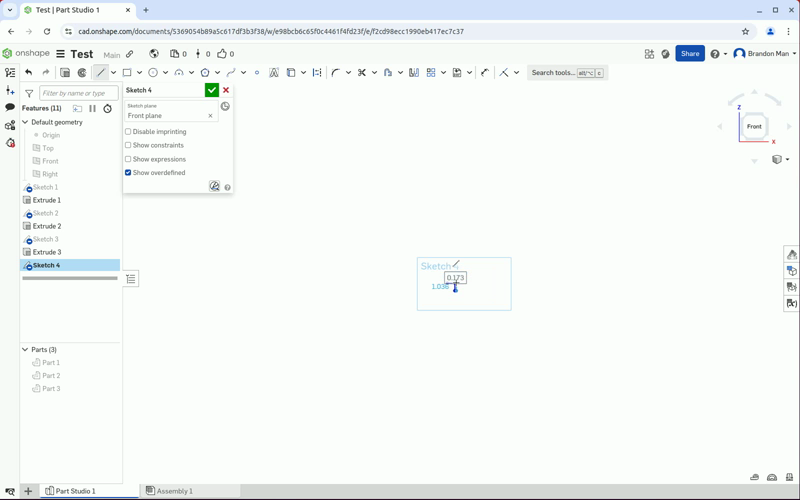
scroll(6)
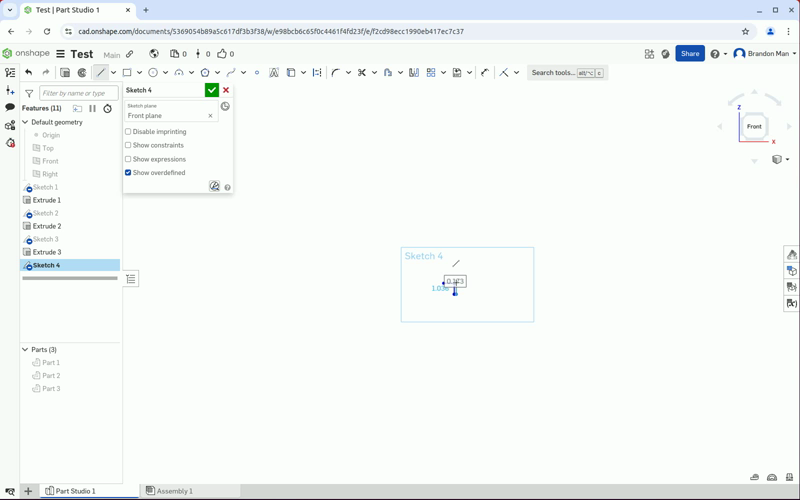
scroll(6)
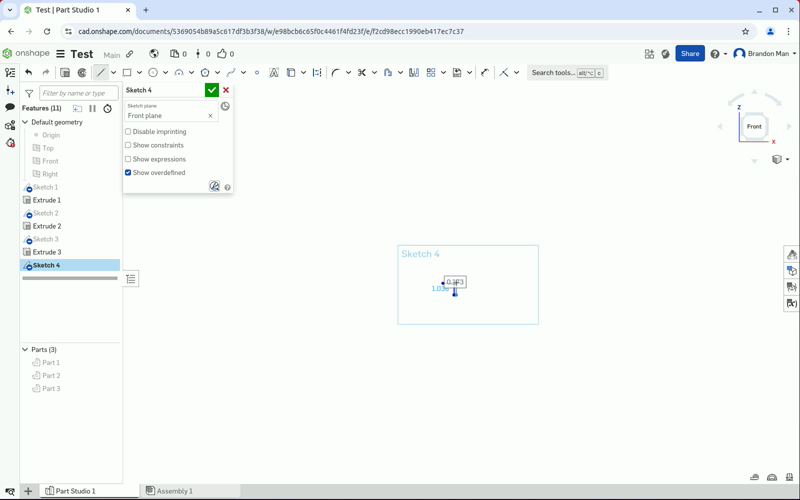
scroll(6)
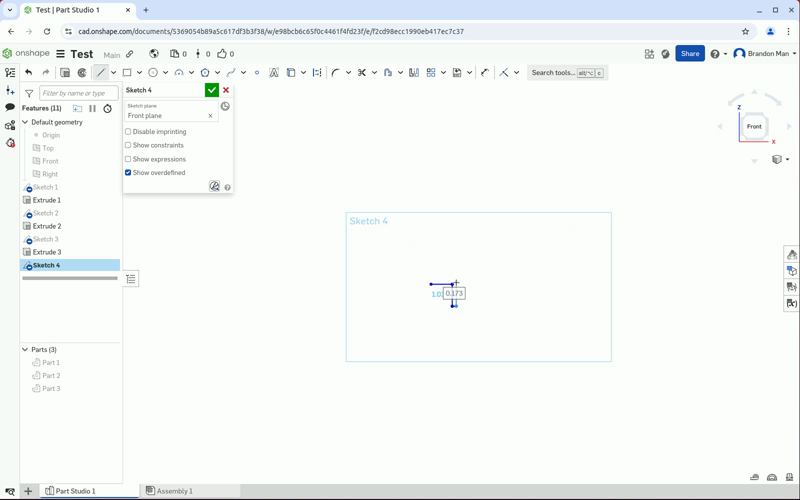
scroll(6)
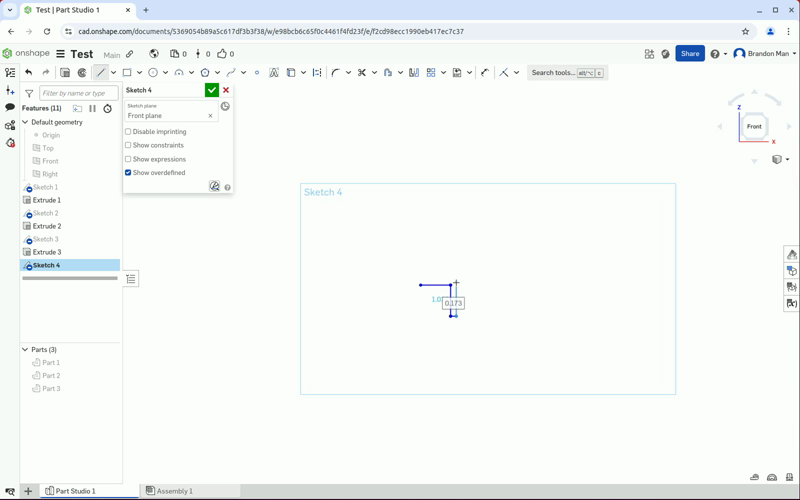
scroll(6)
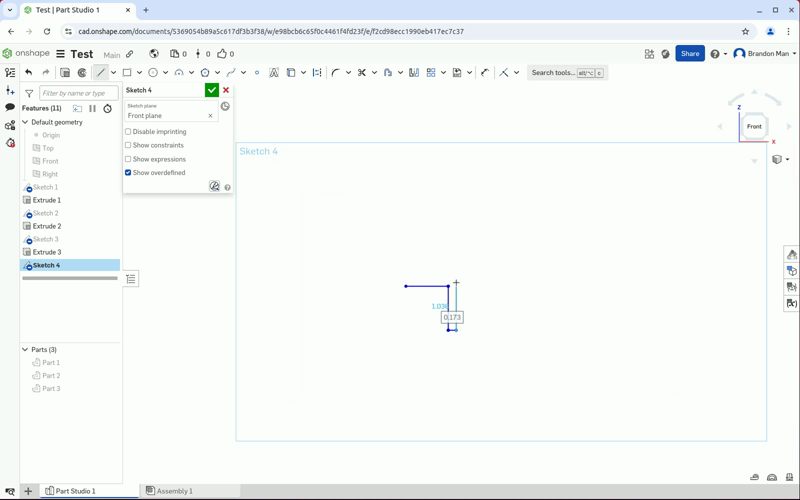
scroll(6)
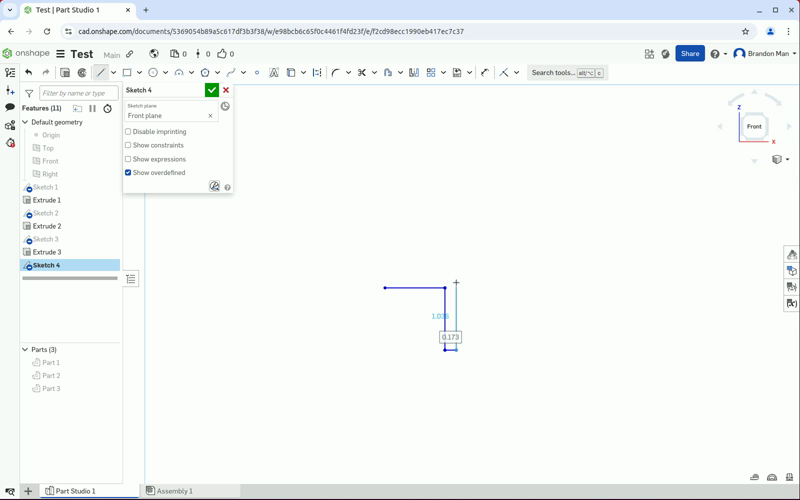
click(456, 282)
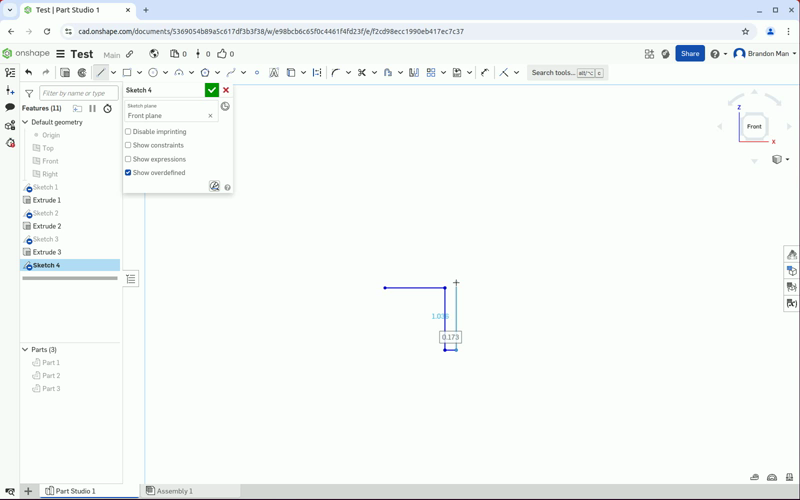
scroll(-6)
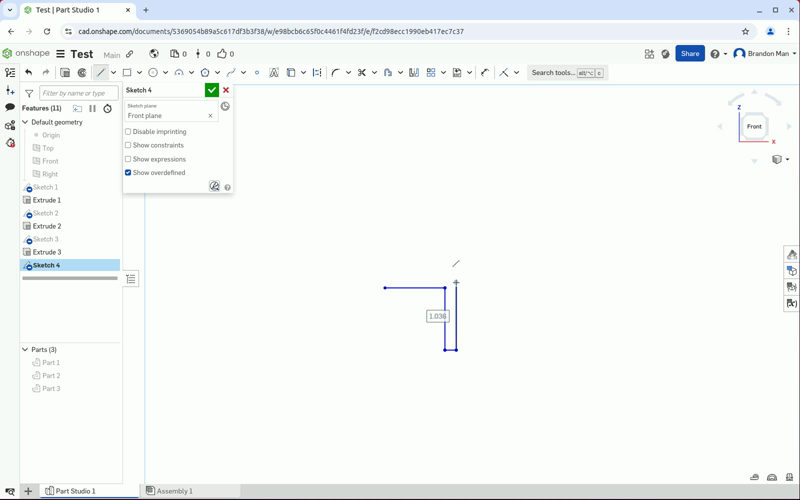
scroll(-6)
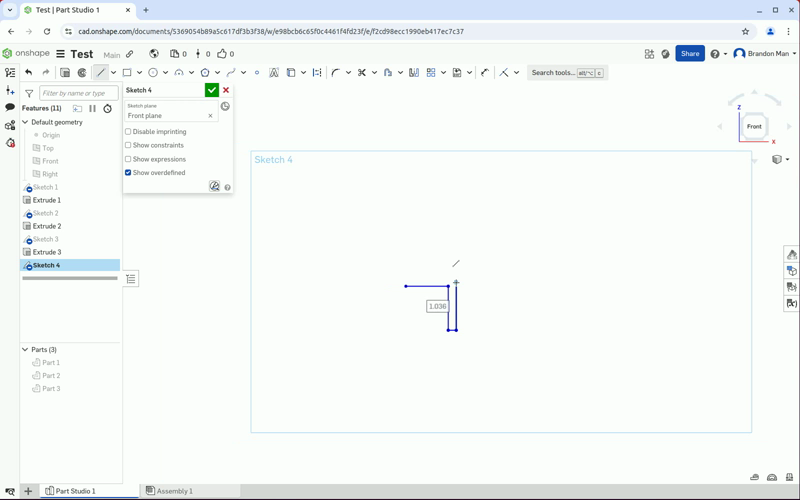
scroll(-6)
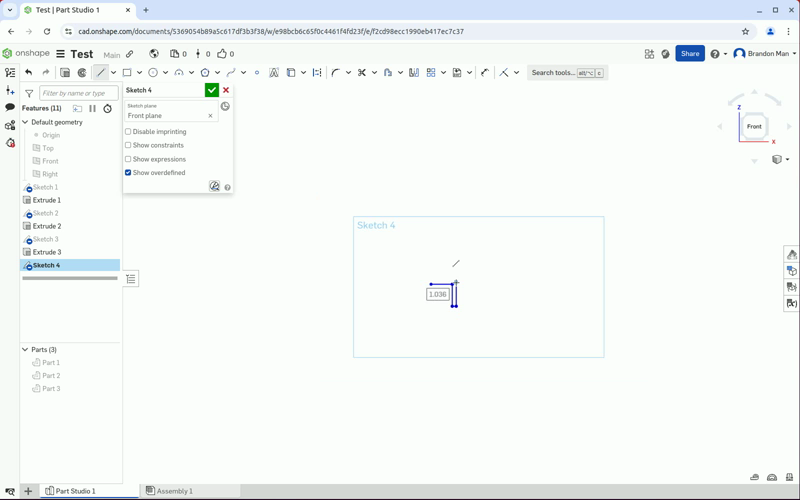
scroll(-6)
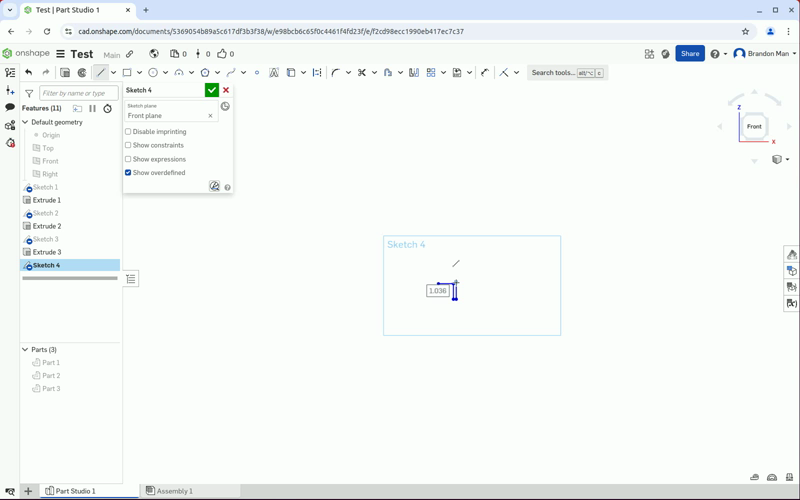
scroll(-6)
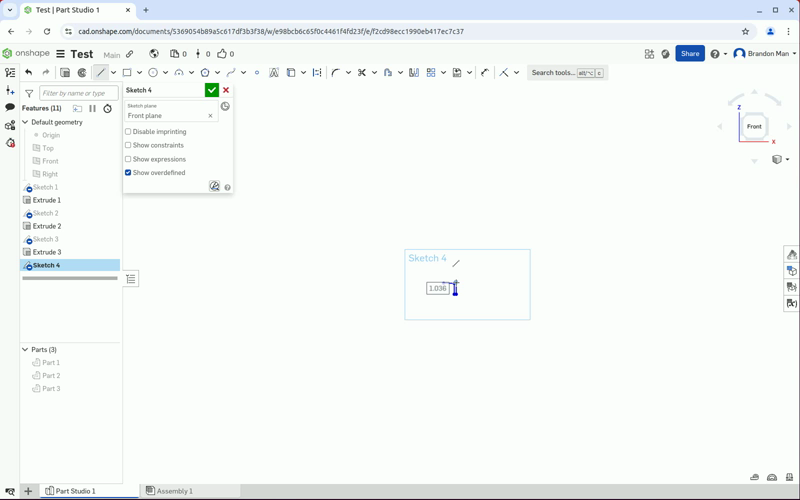
scroll(-6)
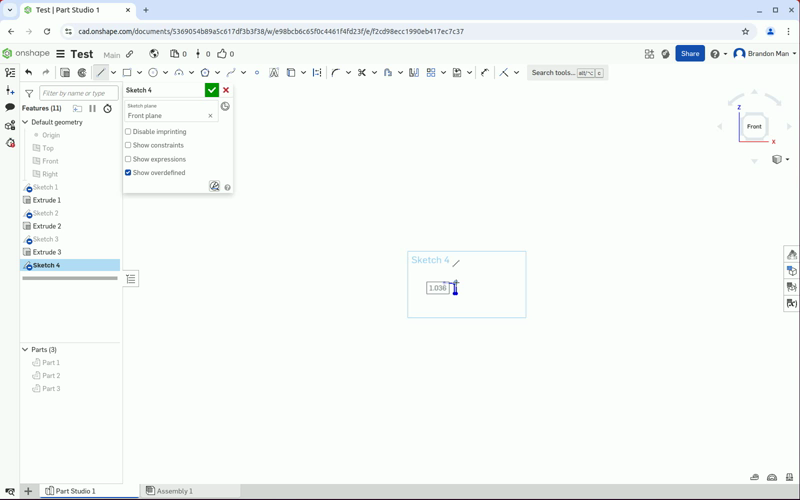
scroll(-6)
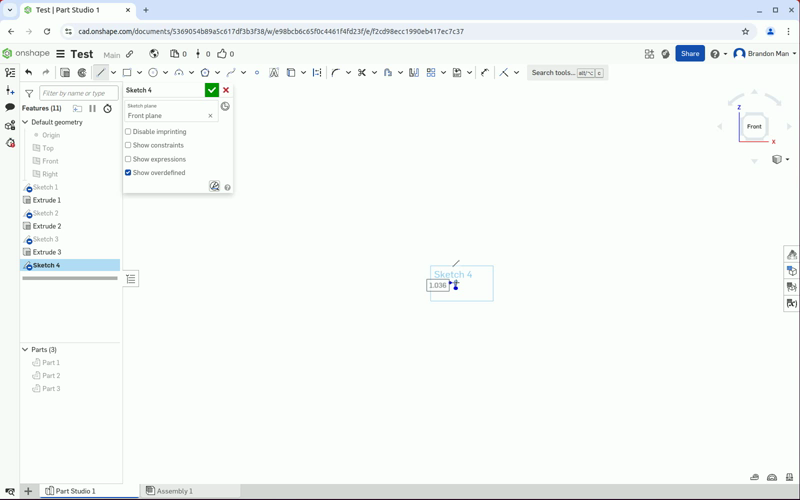
key_up(shift)
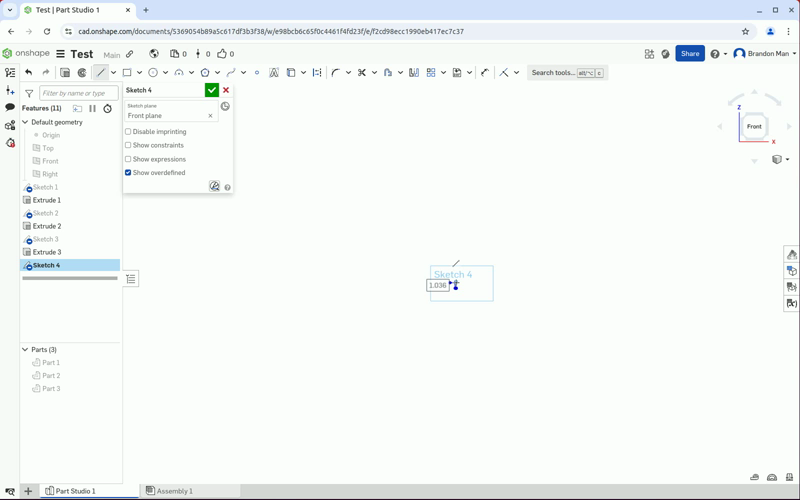
key_down(shift)
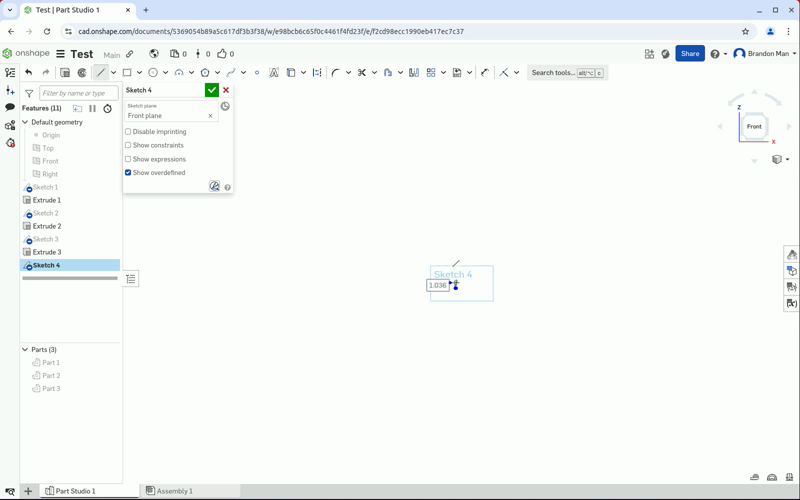
mouse_move(486, 282)
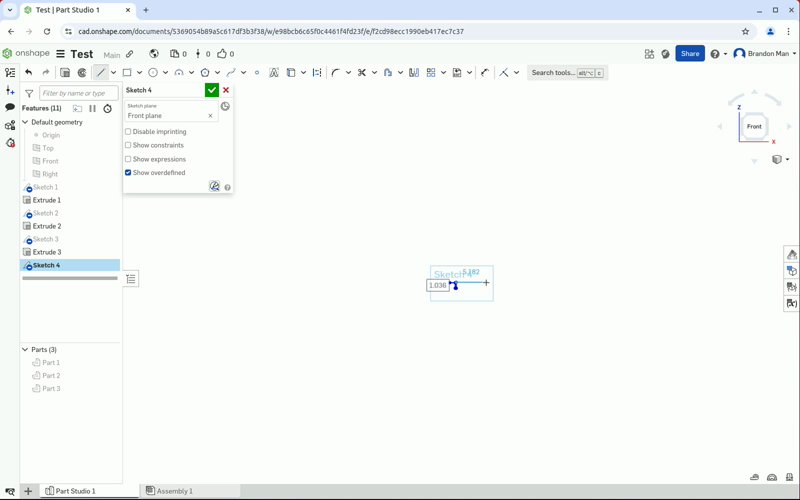
mouse_move(450, 282)
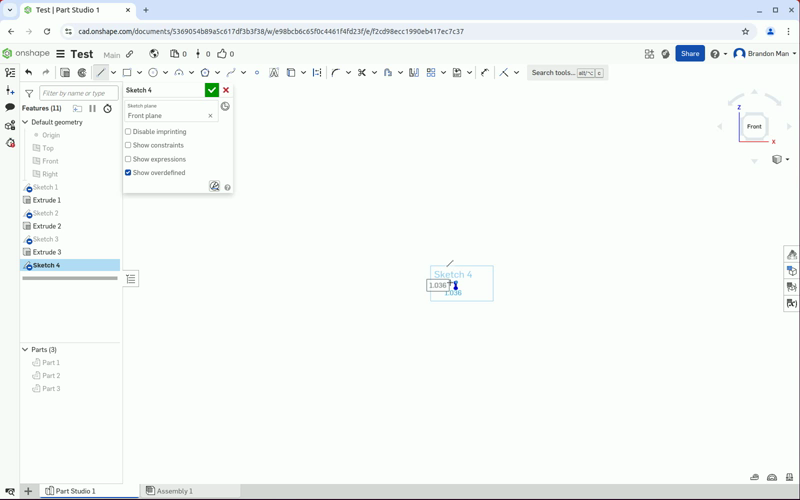
scroll(6)
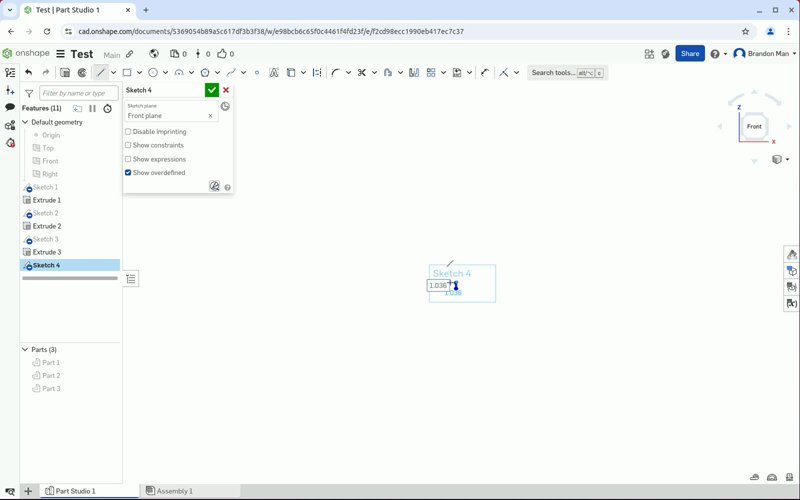
scroll(6)
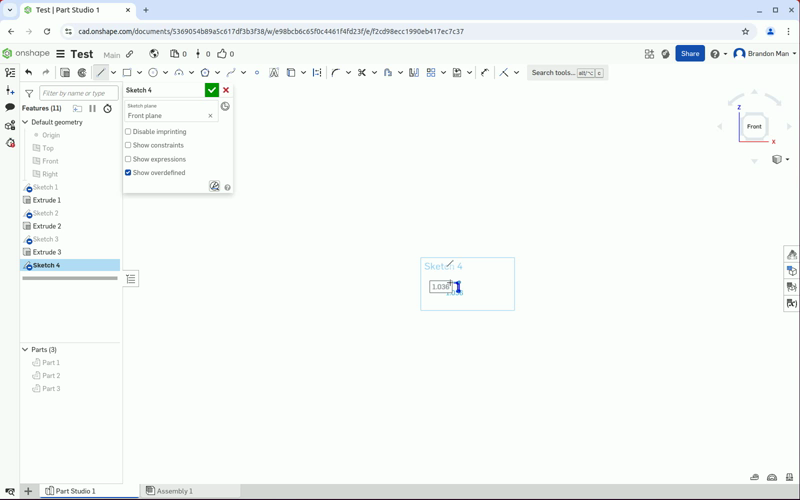
scroll(6)
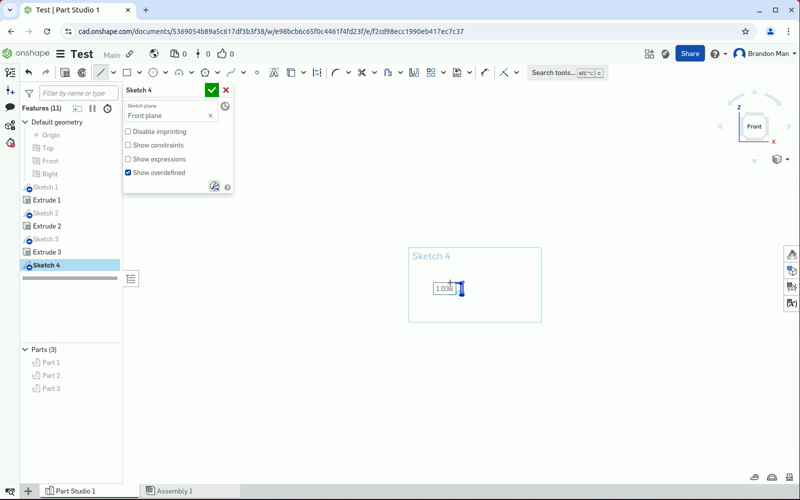
scroll(6)
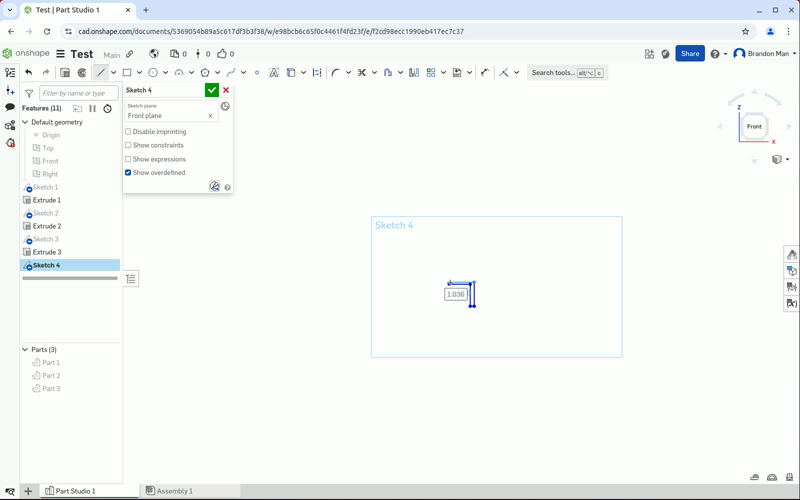
scroll(6)
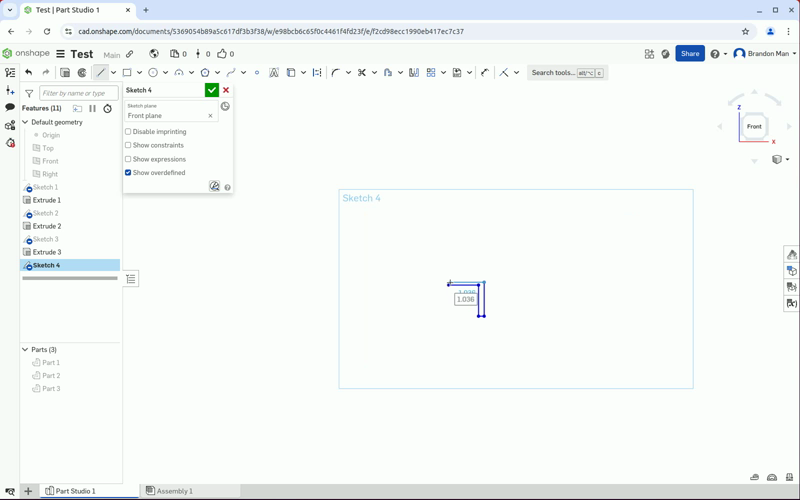
scroll(6)
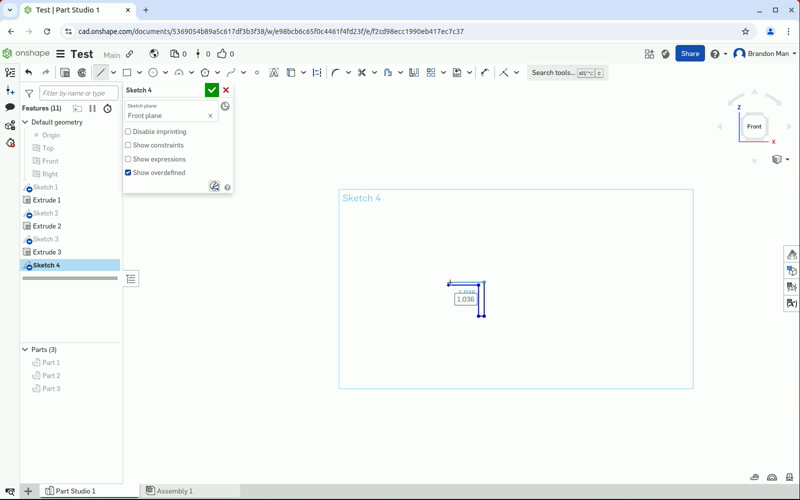
scroll(6)
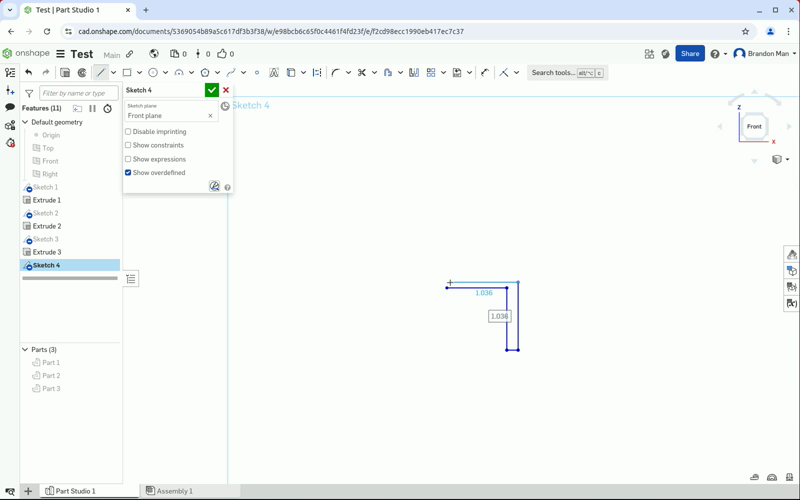
click(450, 282)
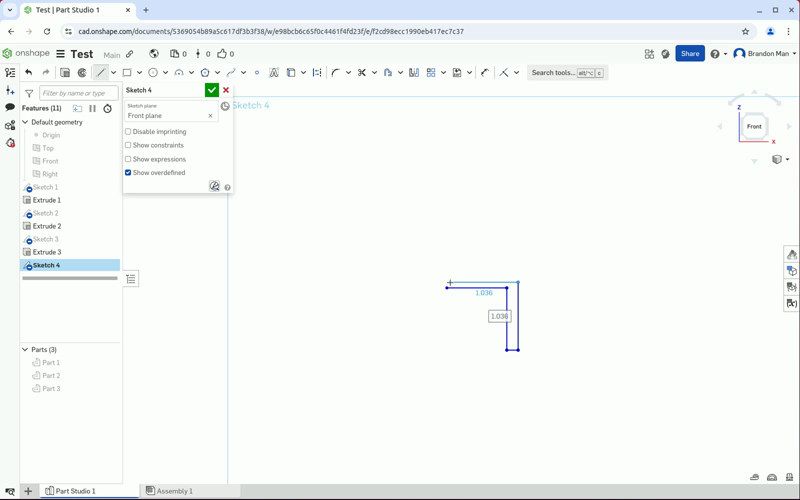
scroll(-6)
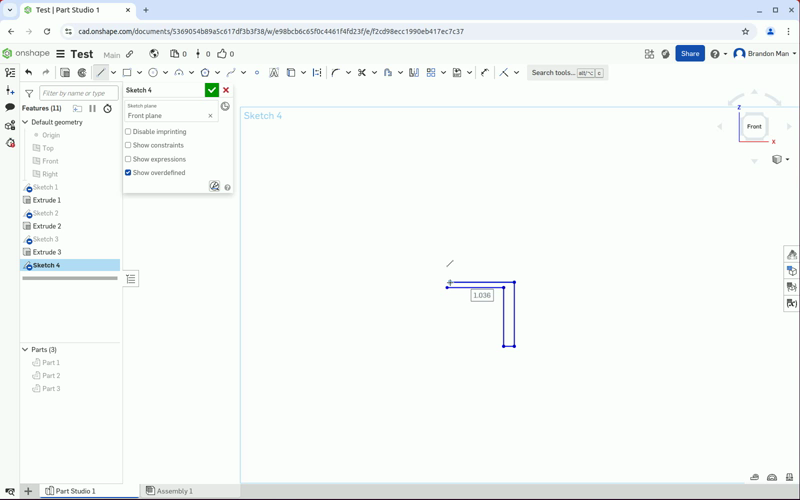
scroll(-6)
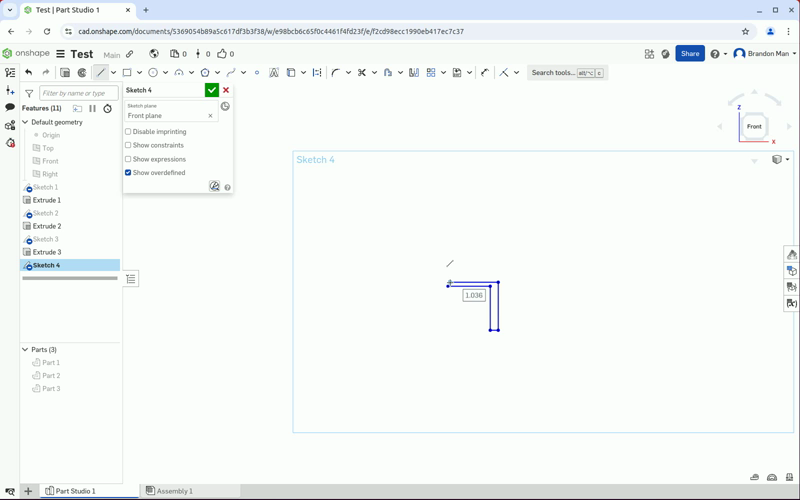
scroll(-6)
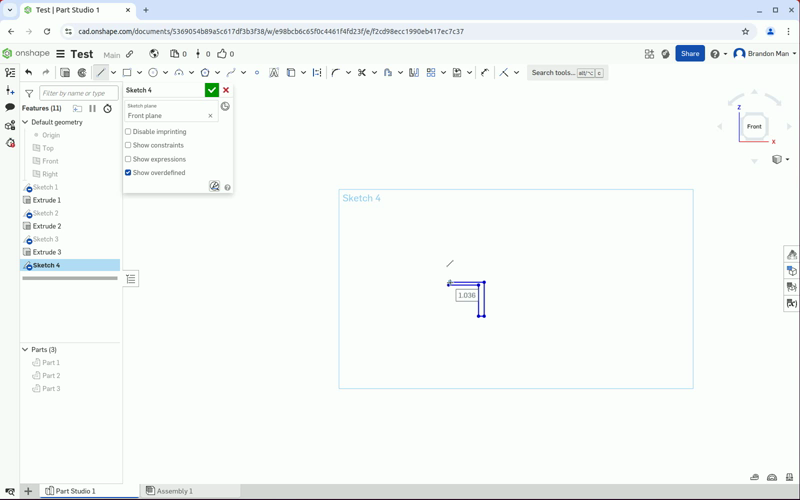
scroll(-6)
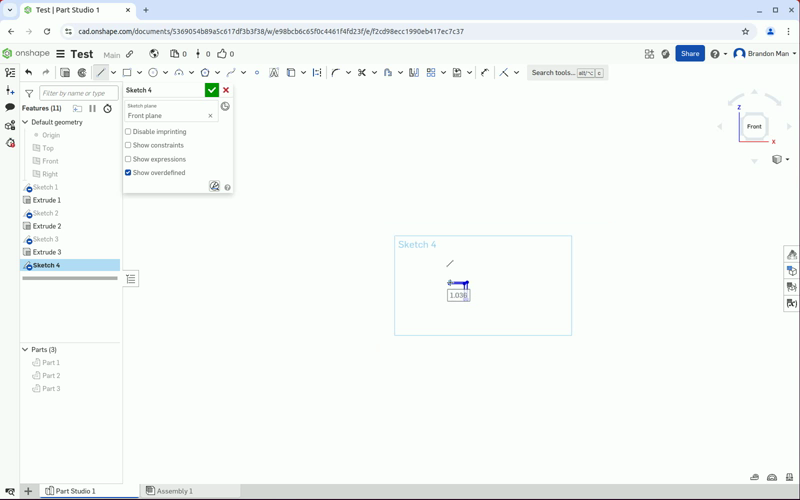
scroll(-6)
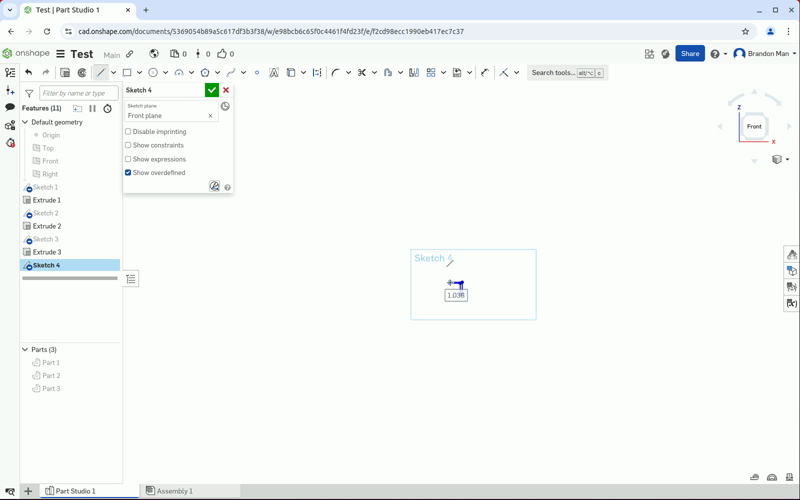
scroll(-6)
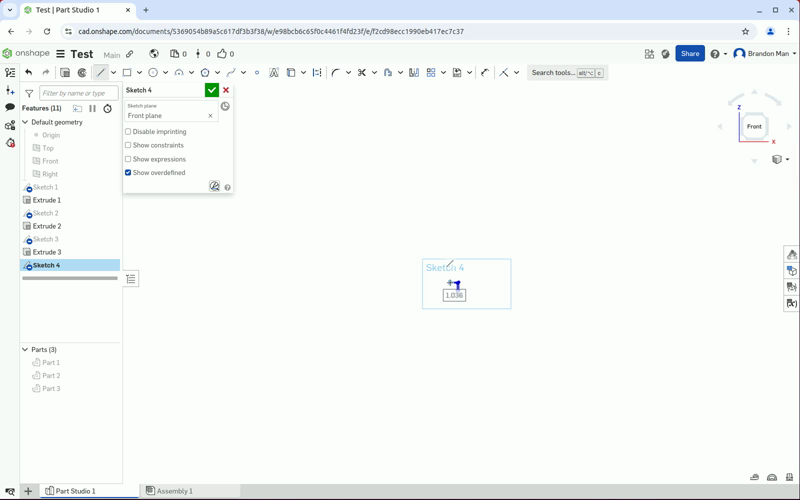
scroll(-6)
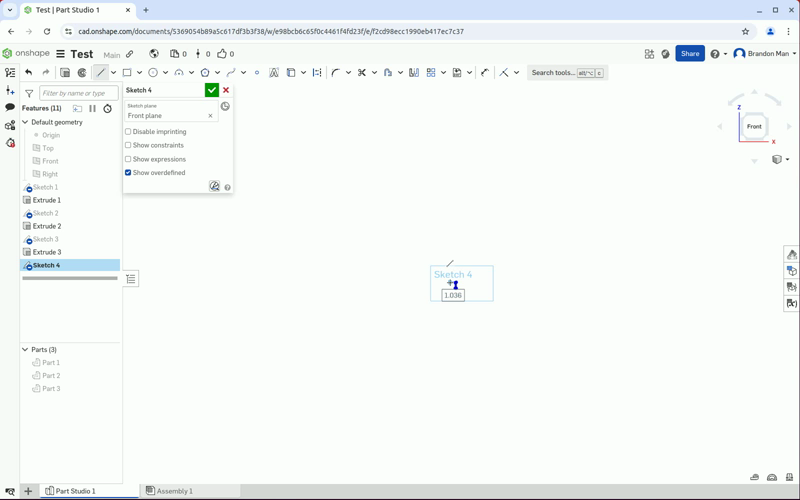
key_up(shift)
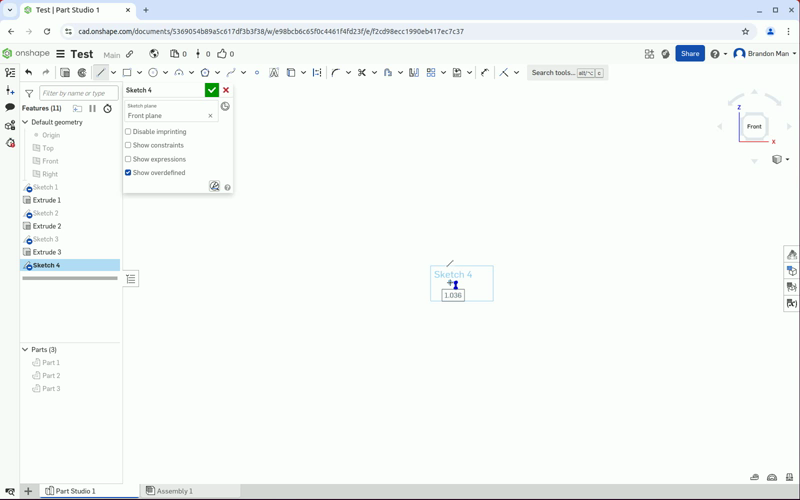
mouse_move(480, 282)
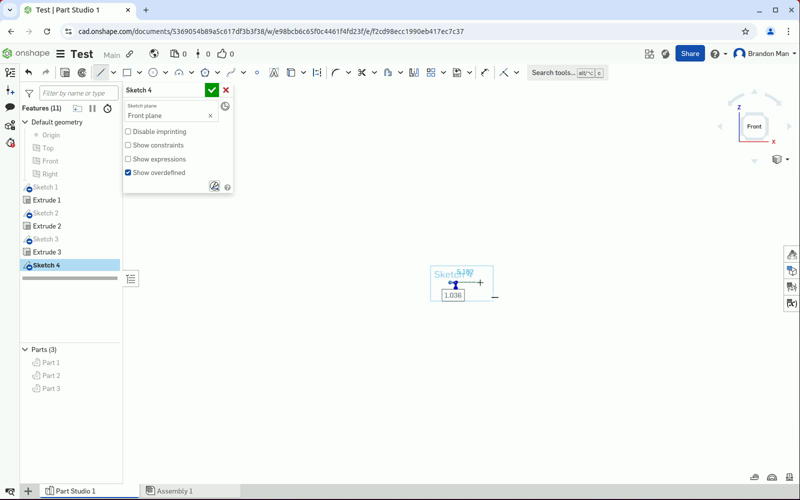
key_down(shift)
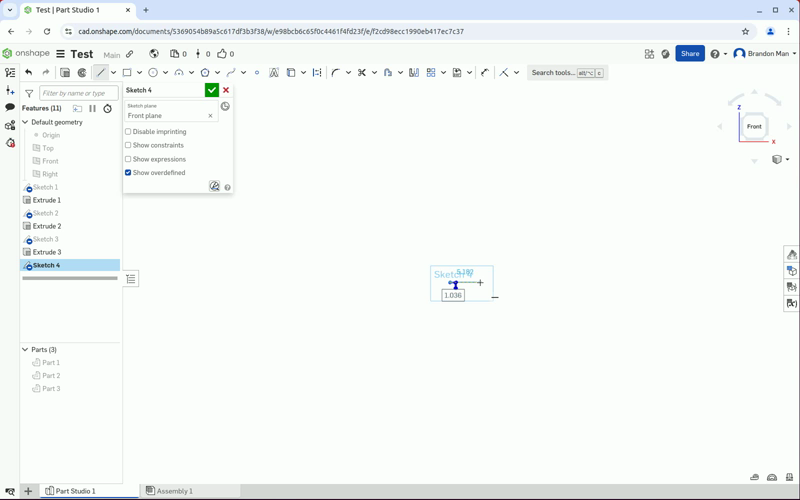
mouse_move(450, 282)
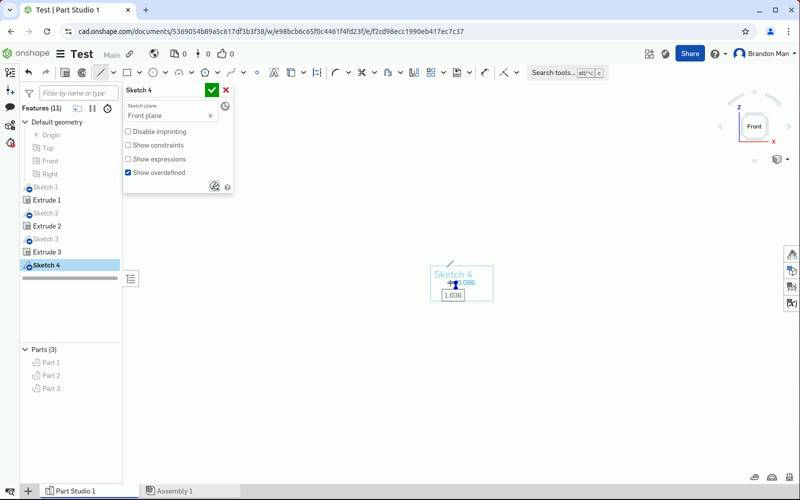
scroll(6)
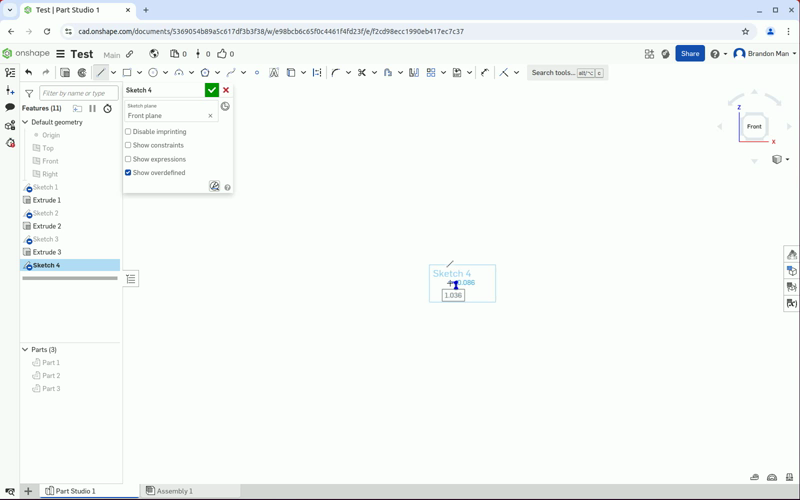
scroll(6)
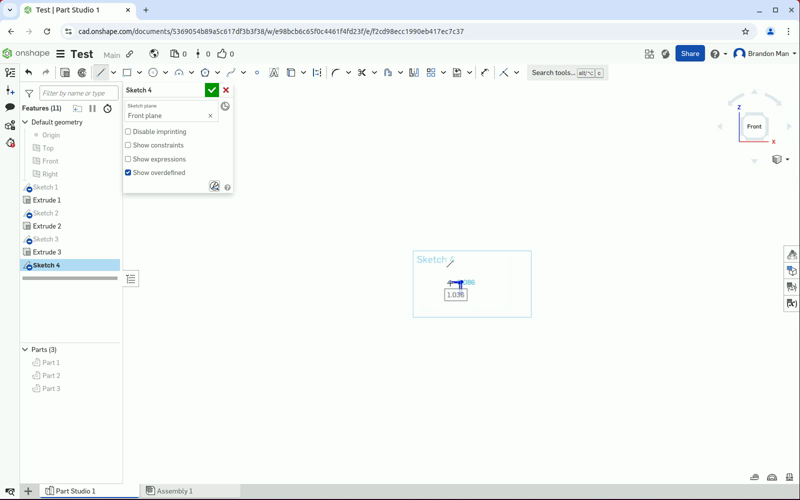
scroll(6)
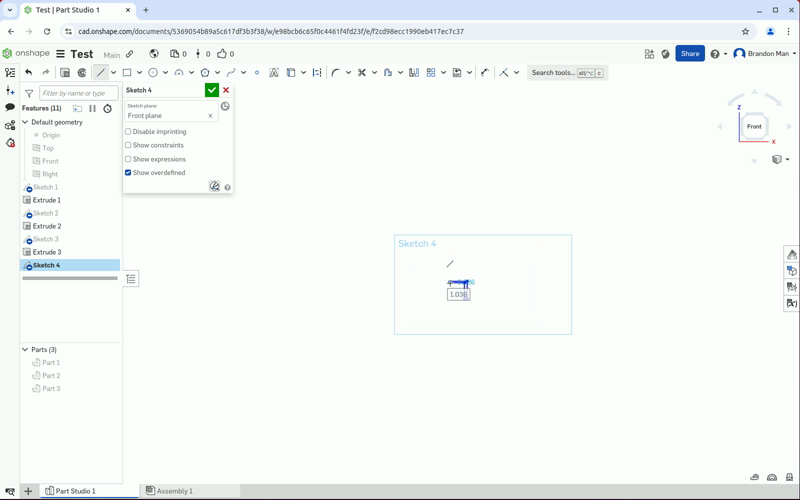
scroll(6)
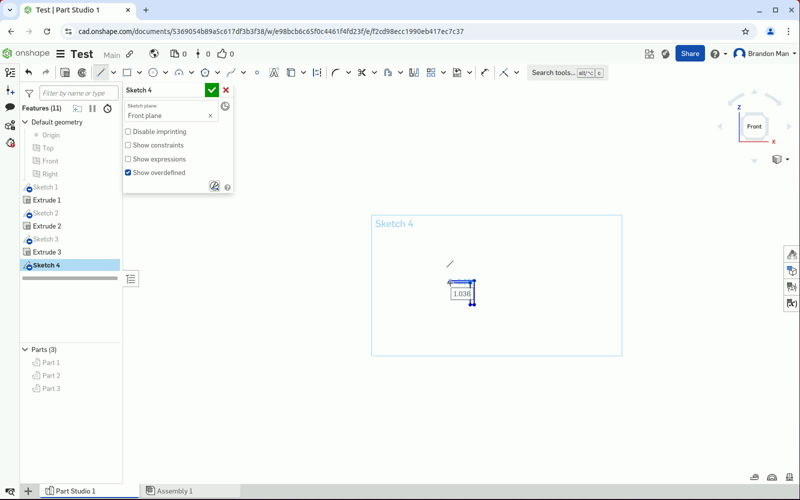
scroll(6)
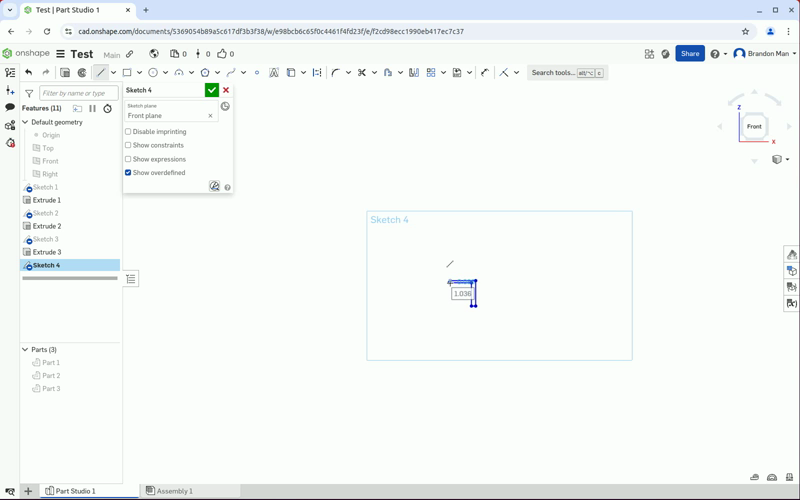
scroll(6)
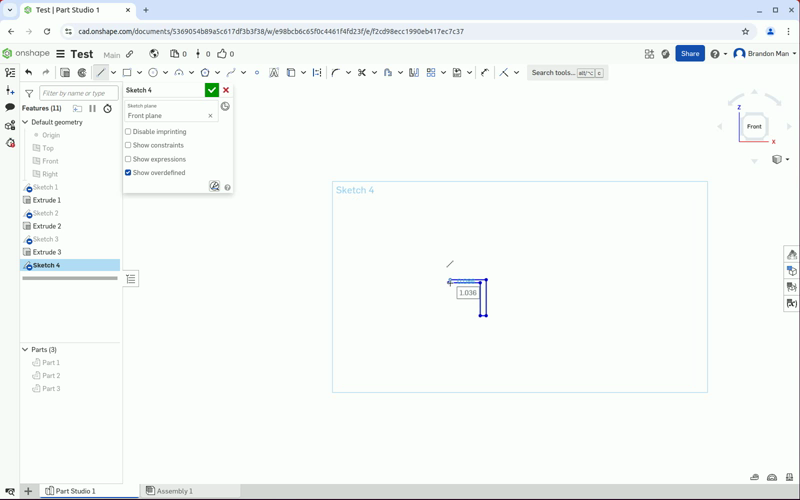
scroll(6)
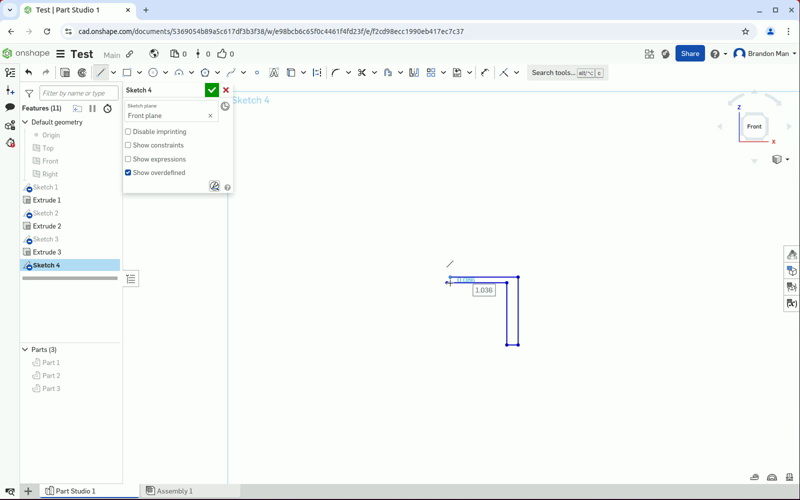
key_up(shift)
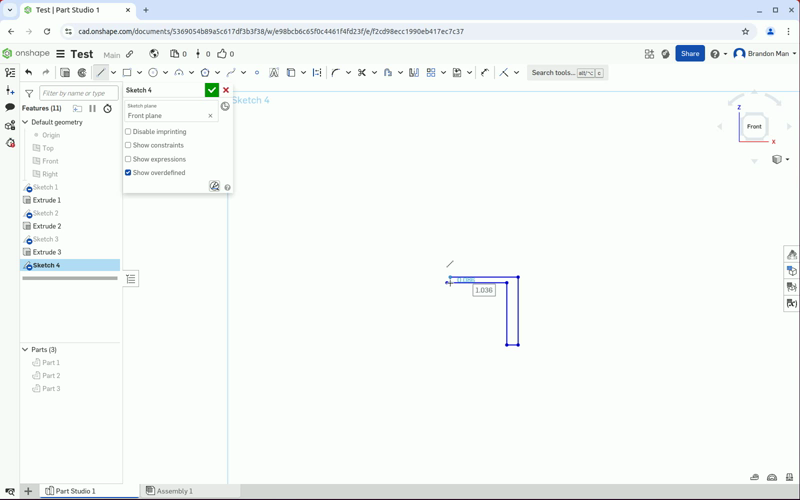
click(450, 282)
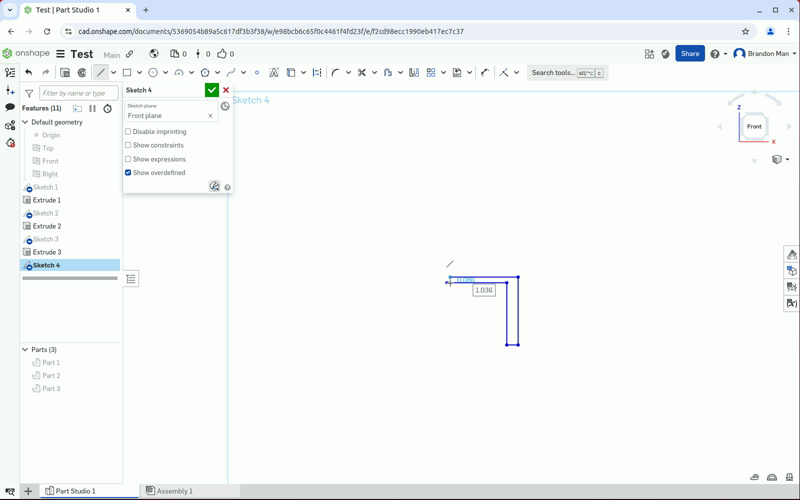
scroll(-6)
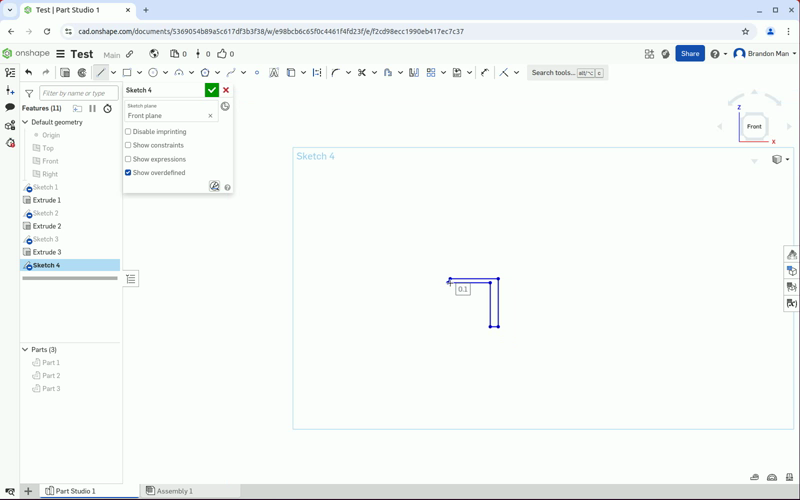
scroll(-6)
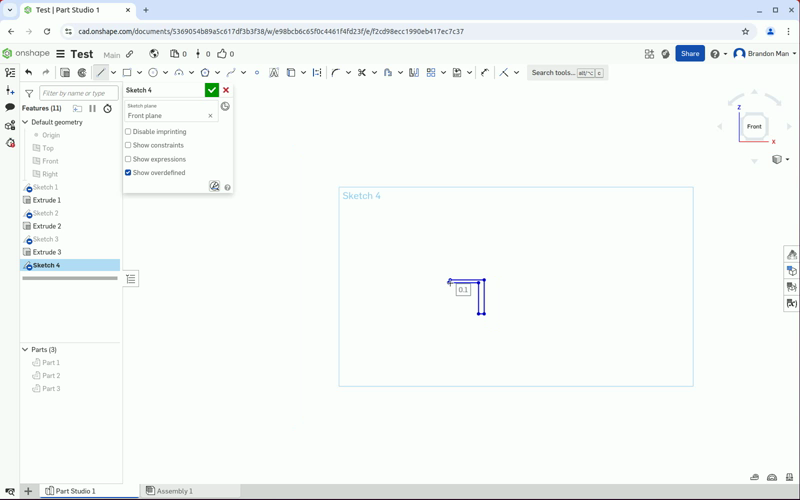
scroll(-6)
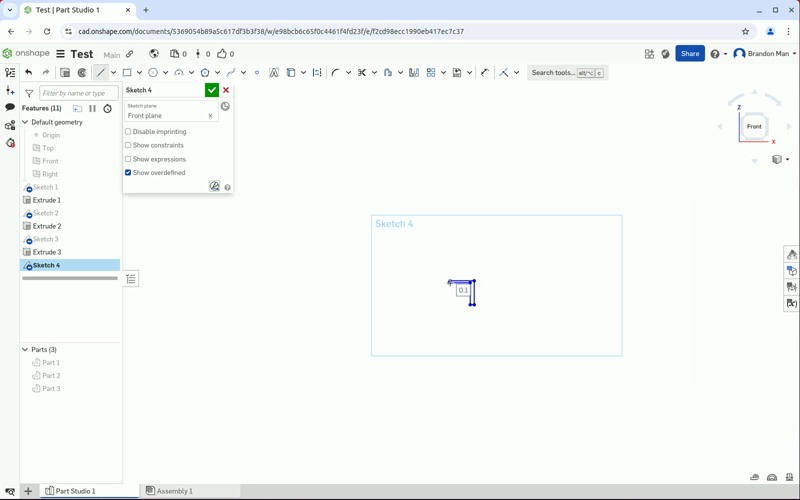
scroll(-6)
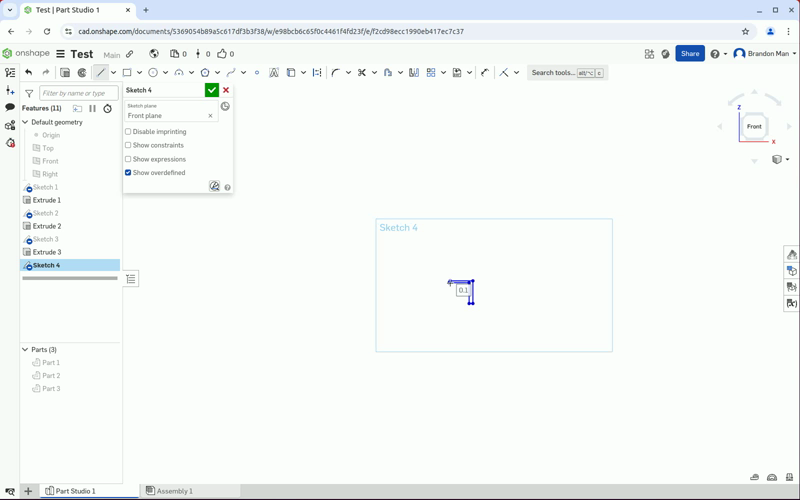
scroll(-6)
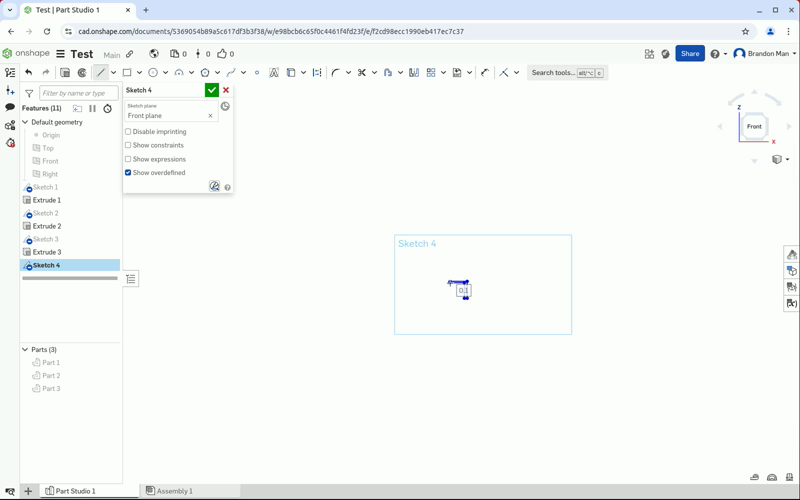
scroll(-6)
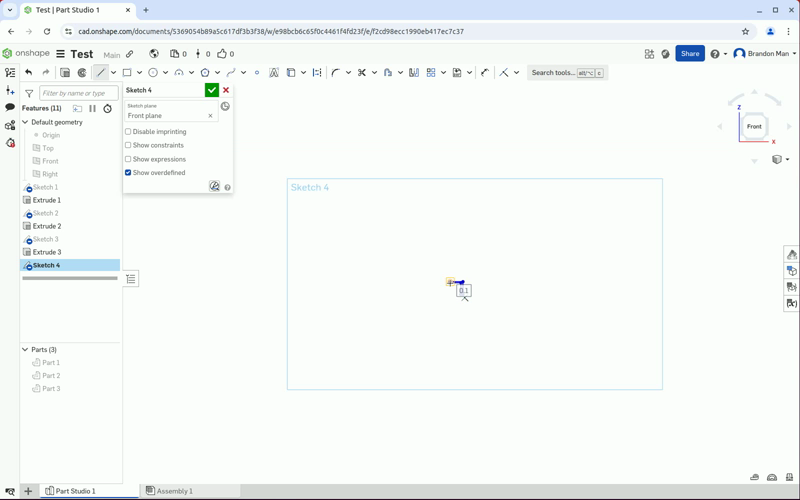
scroll(-6)
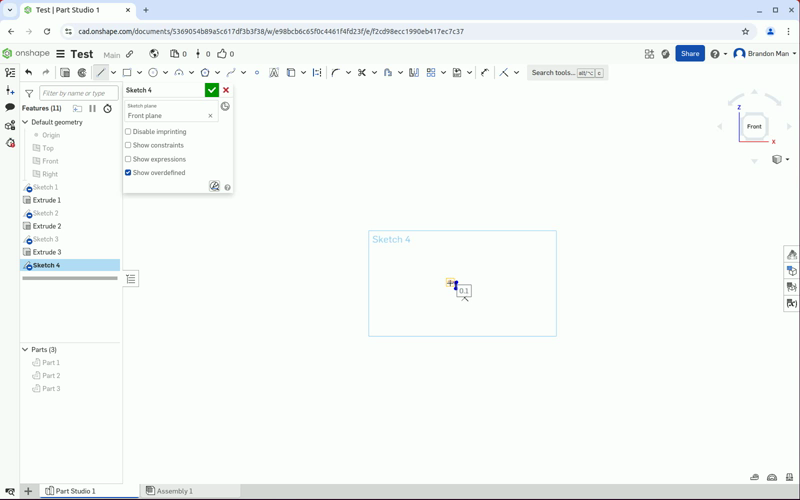
key(esc)
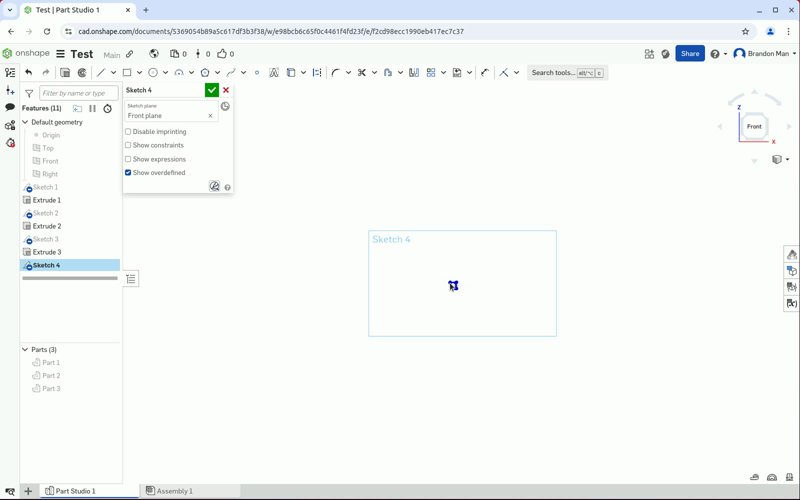
mouse_move(452, 282)
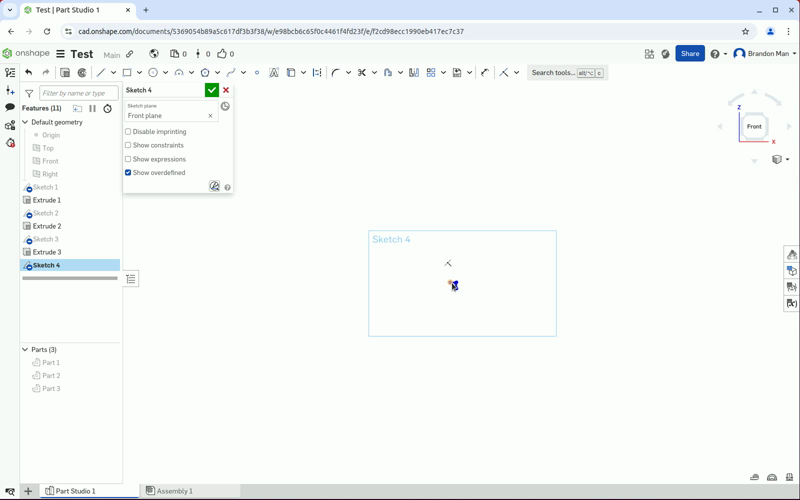
scroll(6)
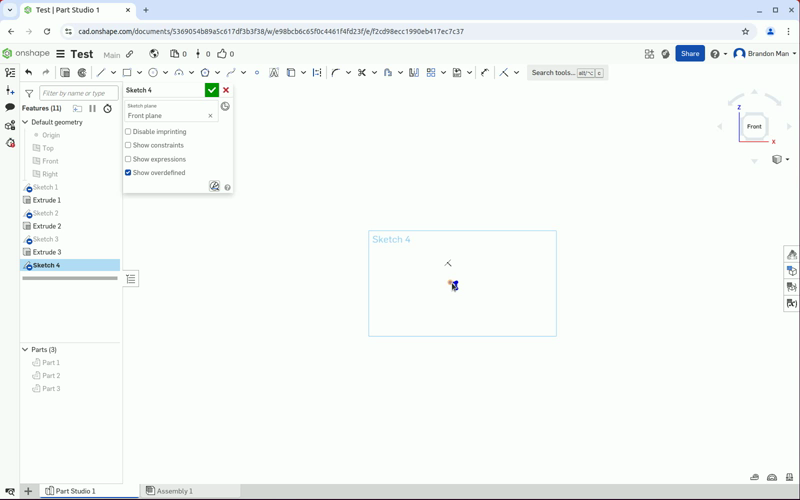
scroll(6)
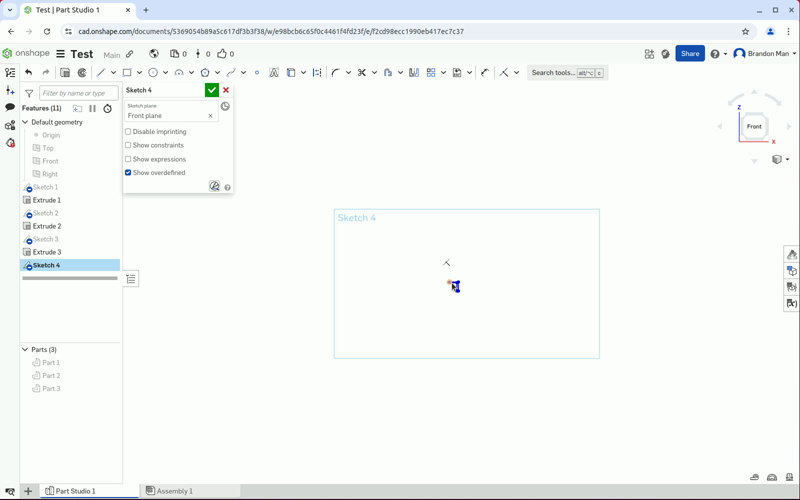
scroll(6)
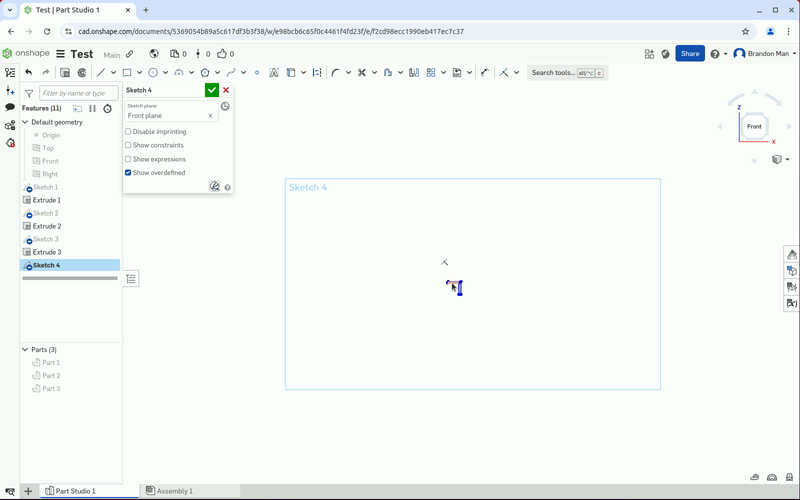
scroll(6)
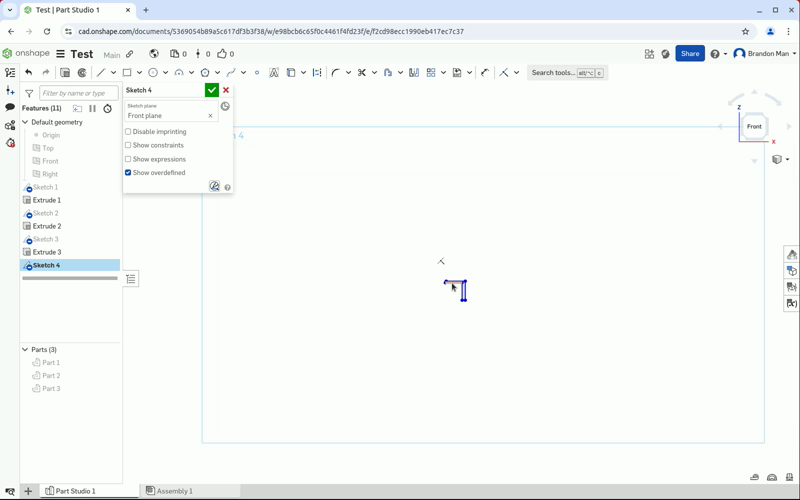
scroll(6)
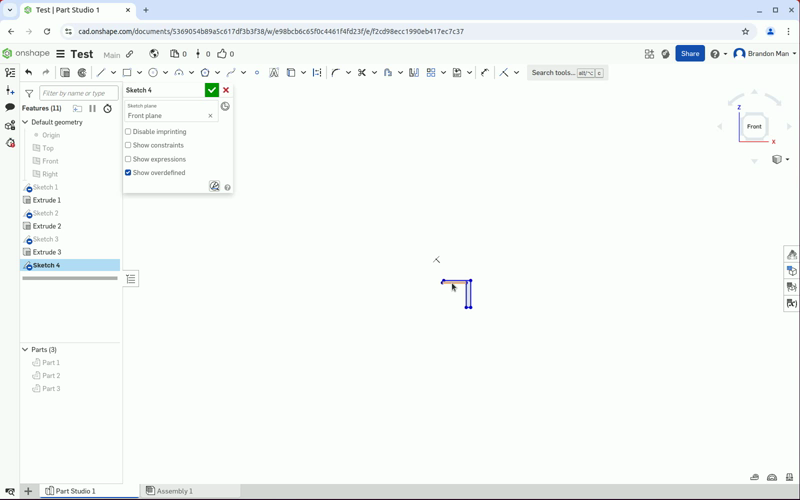
scroll(6)
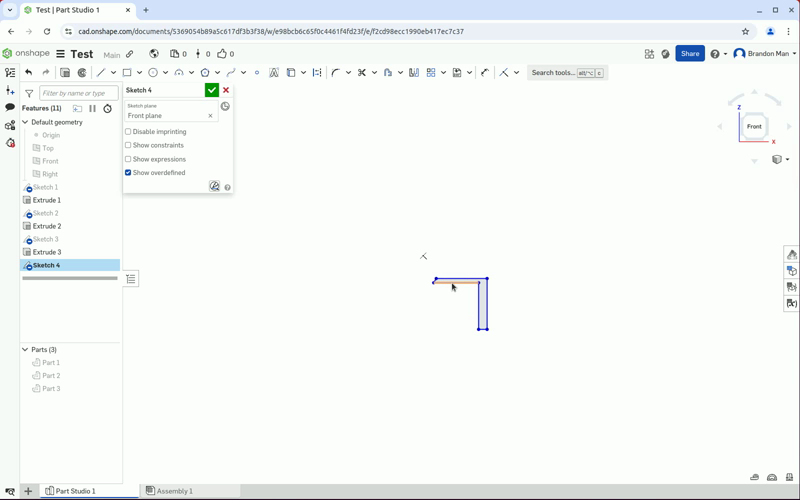
scroll(6)
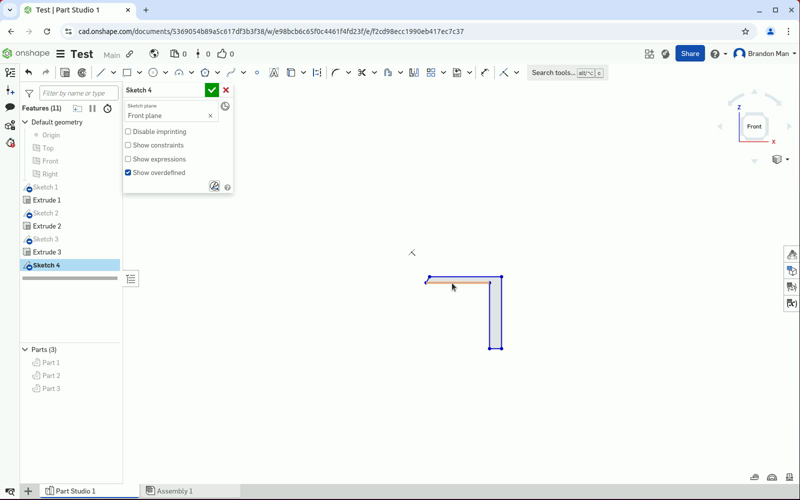
click(452, 282)
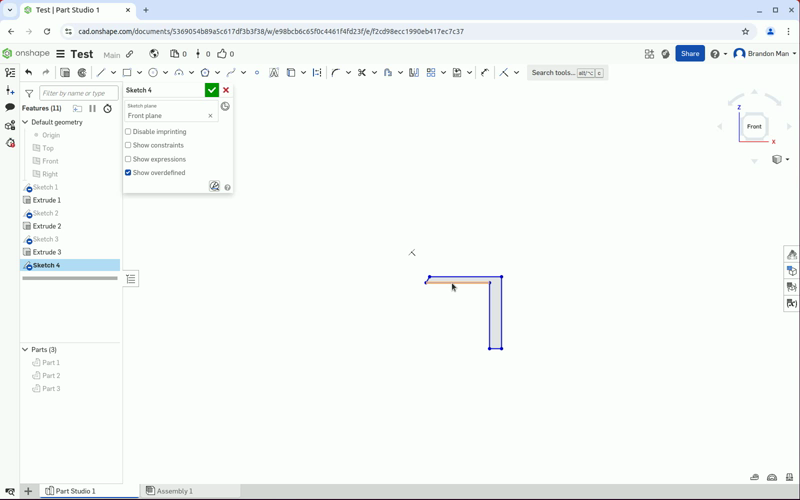
scroll(-6)
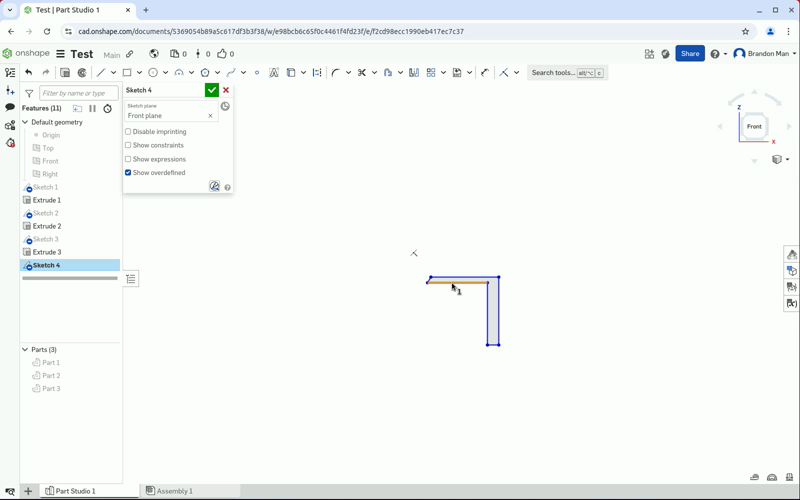
scroll(-6)
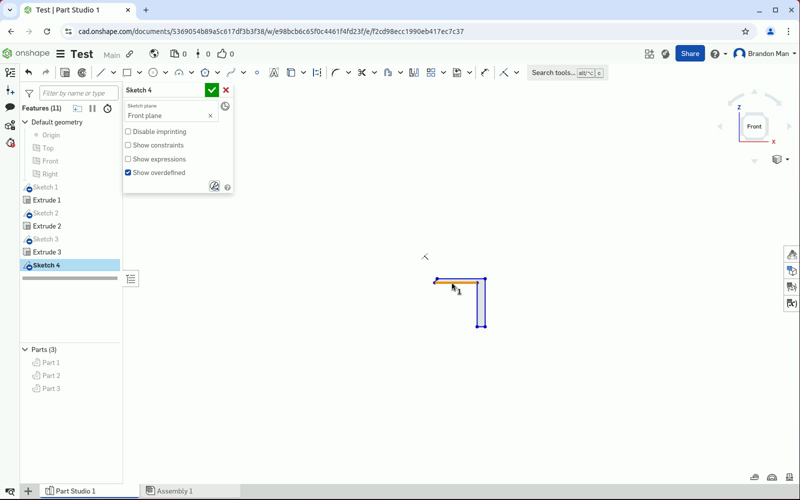
scroll(-6)
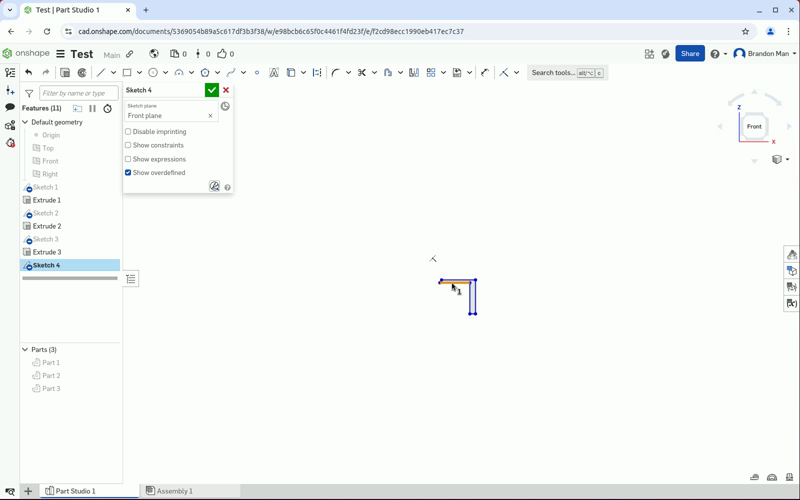
scroll(-6)
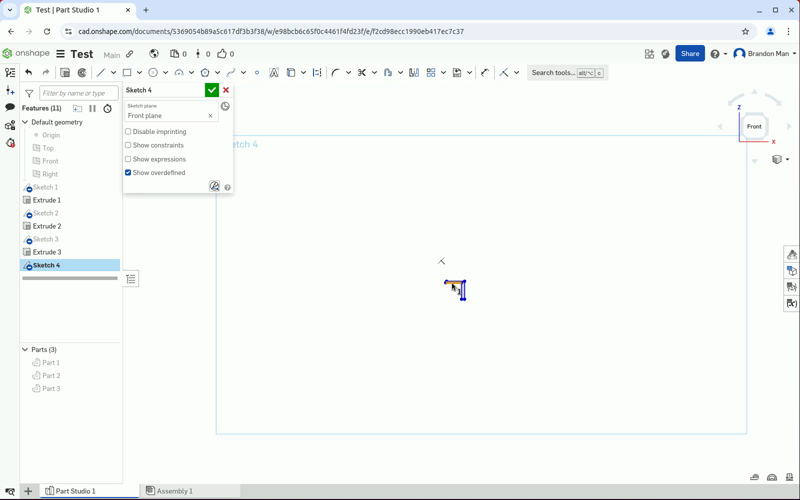
scroll(-6)
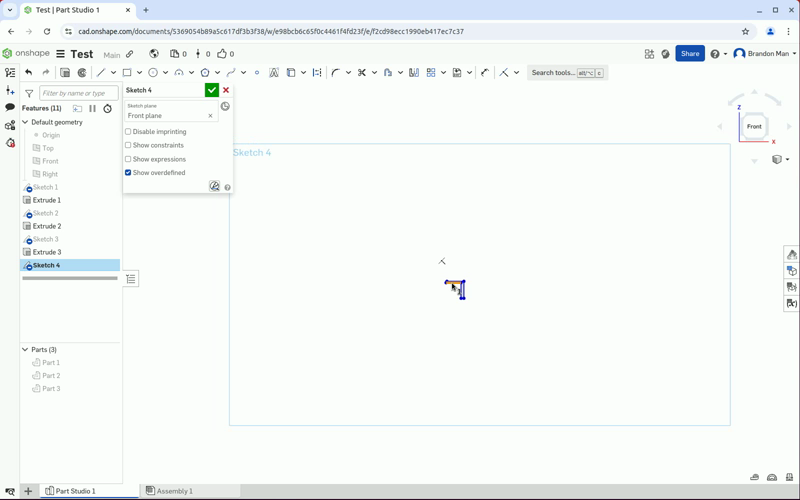
scroll(-6)
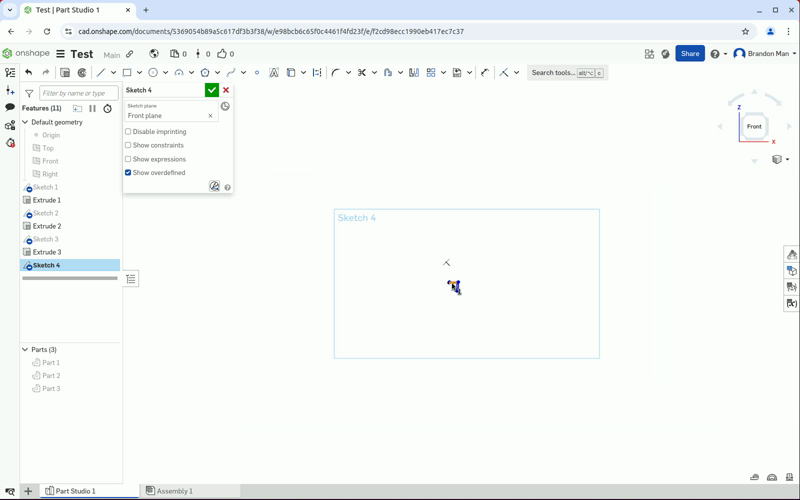
scroll(-6)
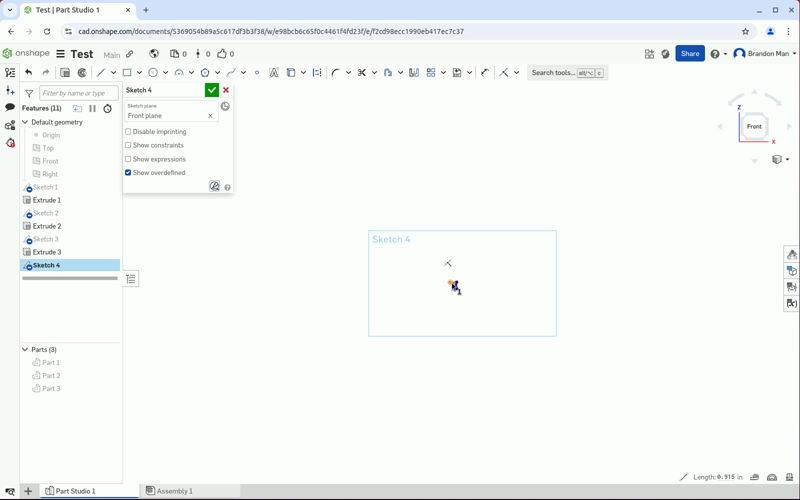
mouse_move(73, 352)
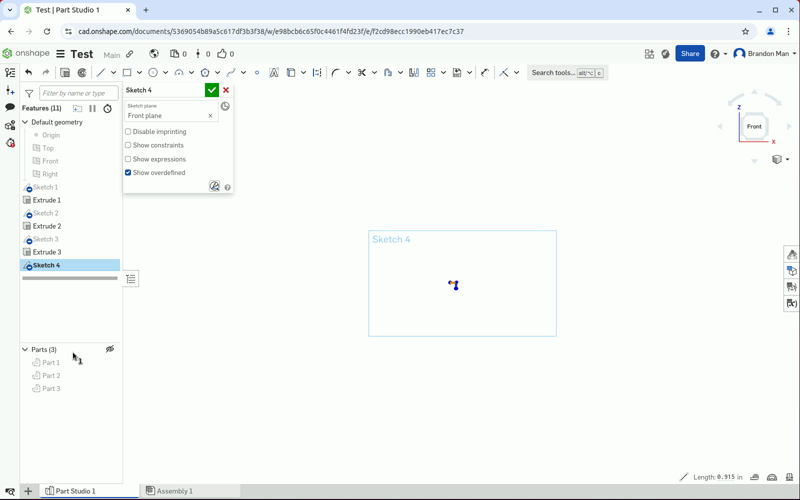
key(shift+y)
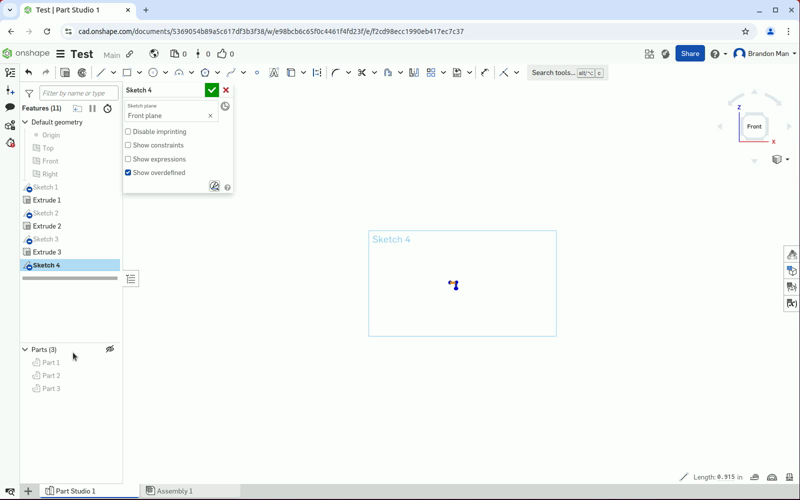
key(shift+e)
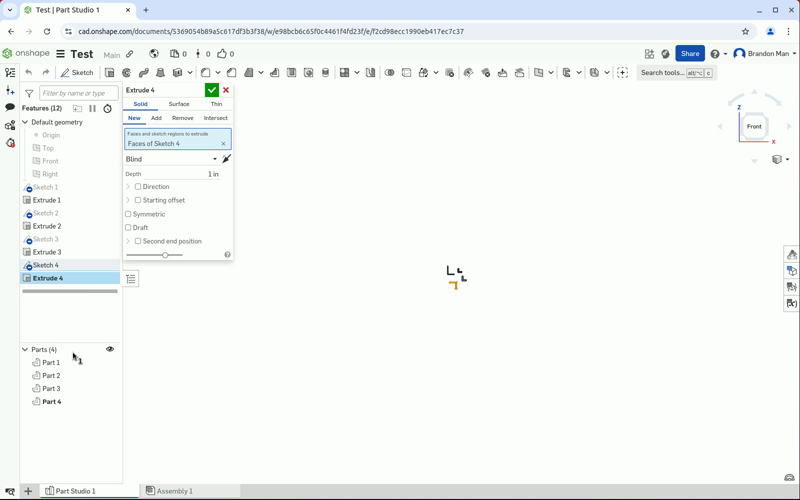
mouse_move(143, 106)
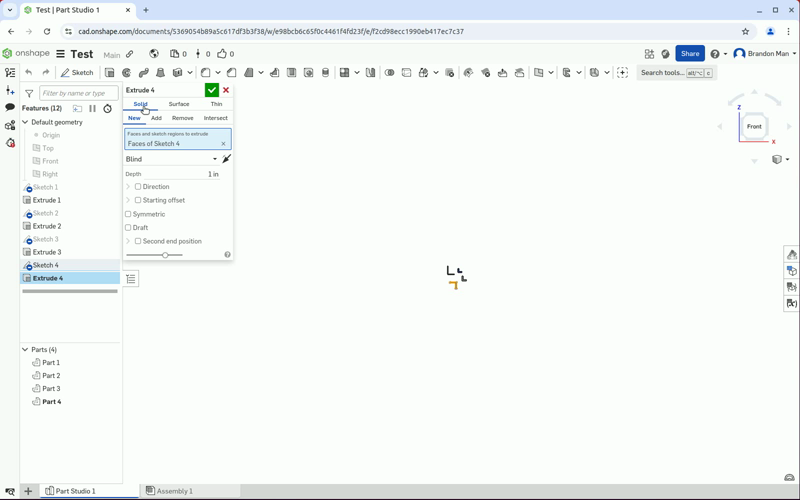
click(143, 106)
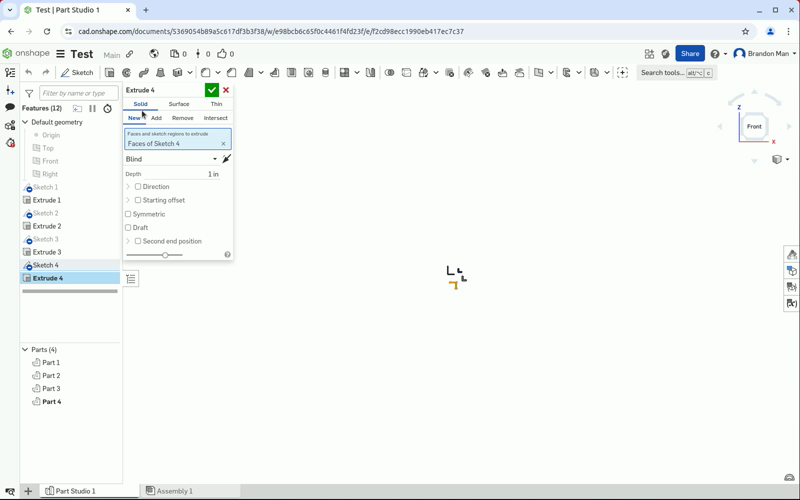
mouse_move(137, 120)
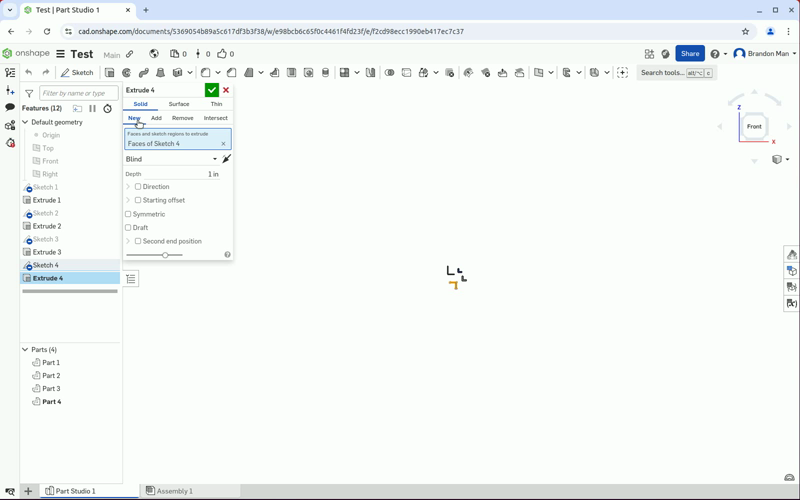
click(137, 120)
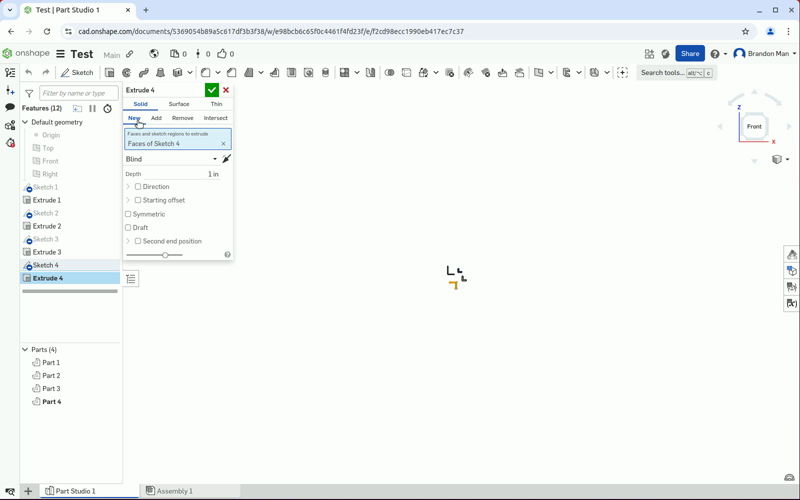
key(tab, 4)
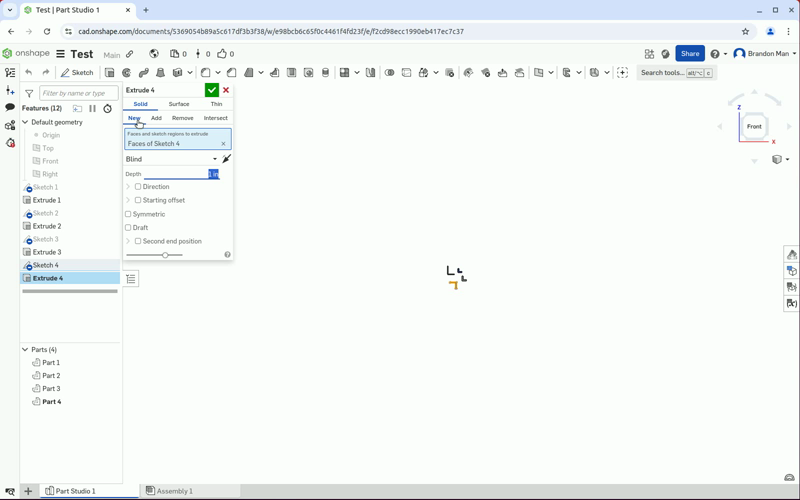
text(23.108)
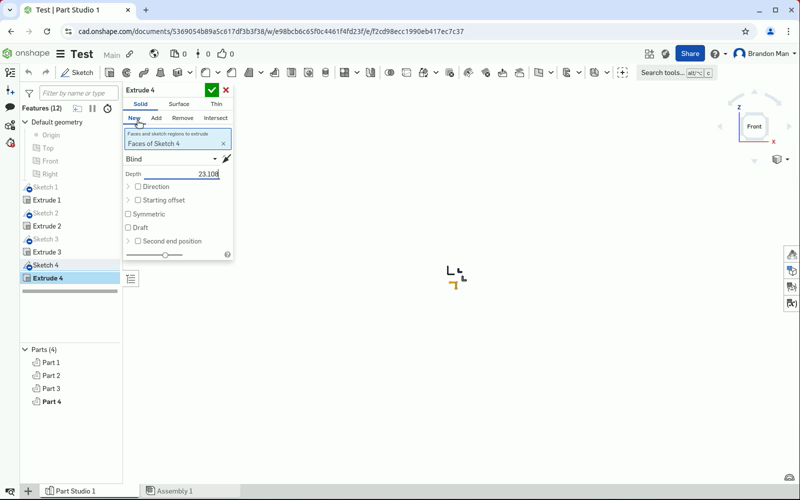
key(enter)
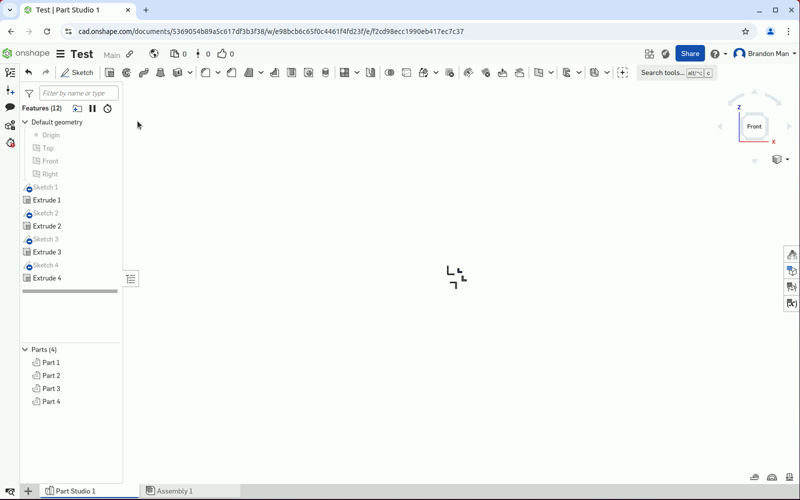
key(shift+h)
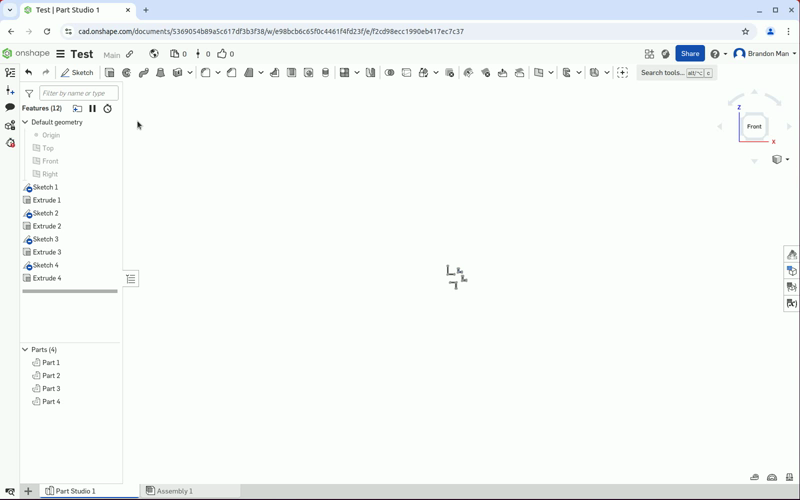
key(shift+h)
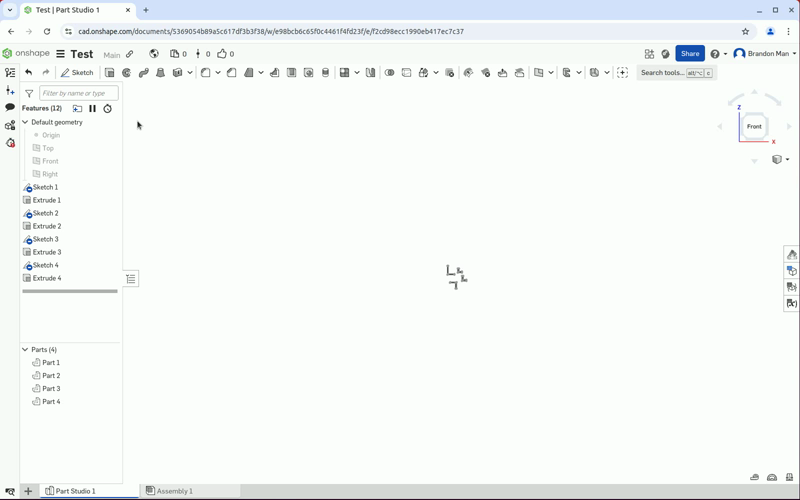
key(shift+7)
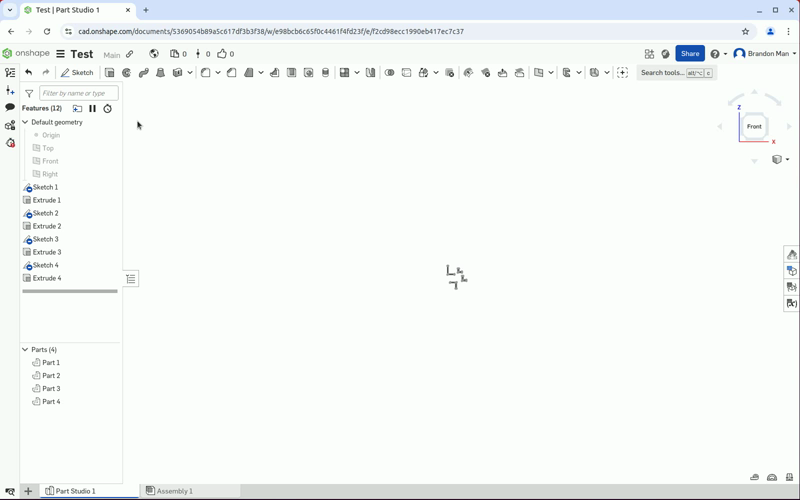
key(left, 2)
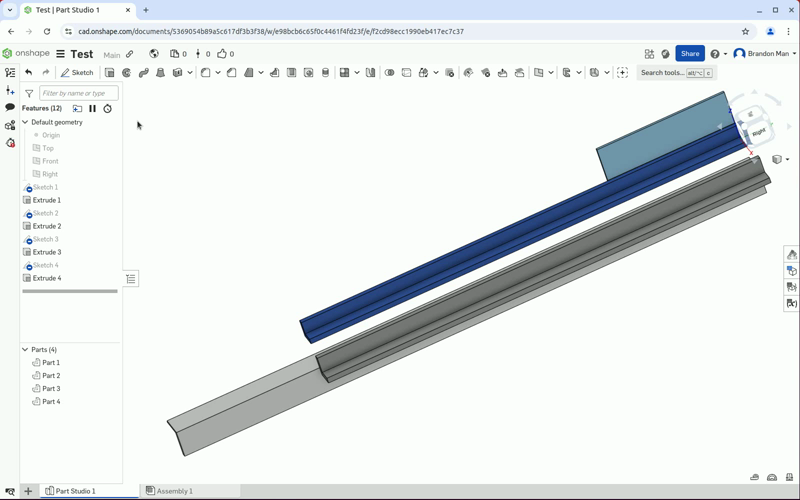
key(down, 2)
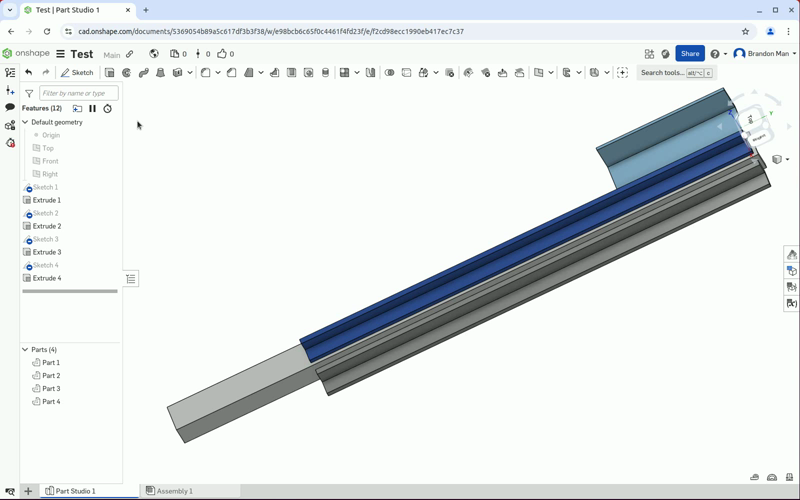
key(up, 2)
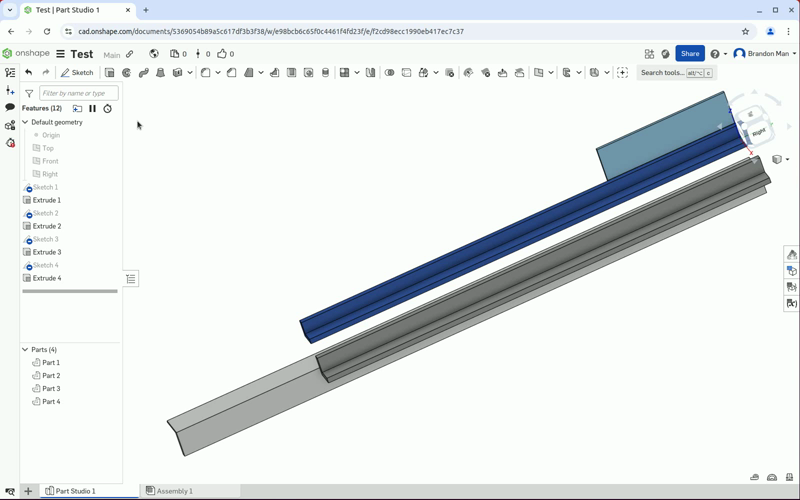
key(right, 2)
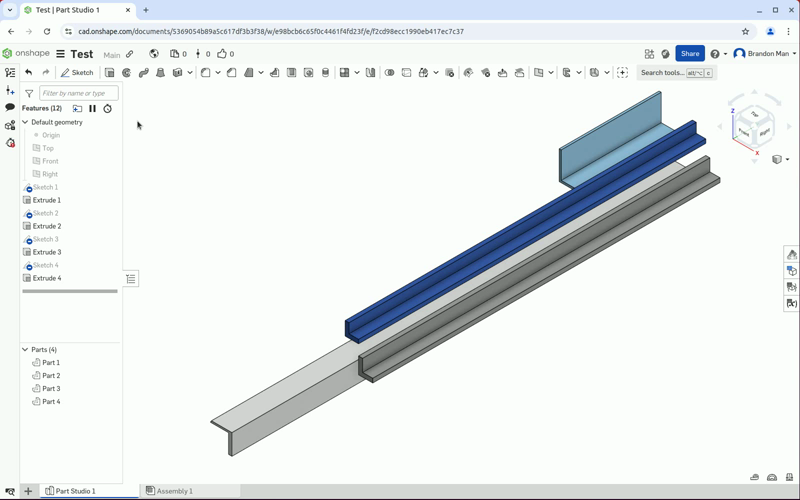
mouse_move(73, 189)
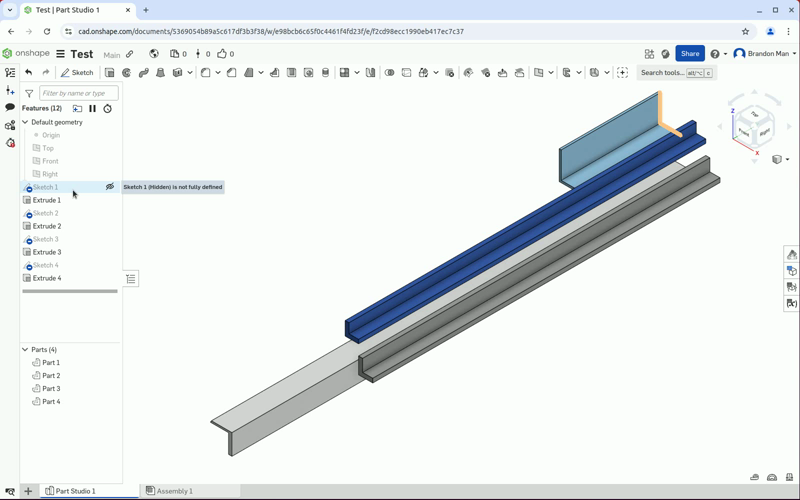
click(73, 189)